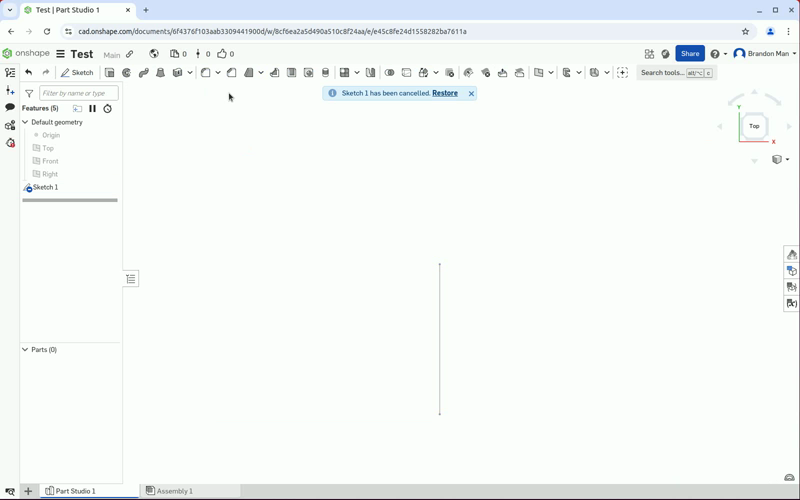
key(shift+h)
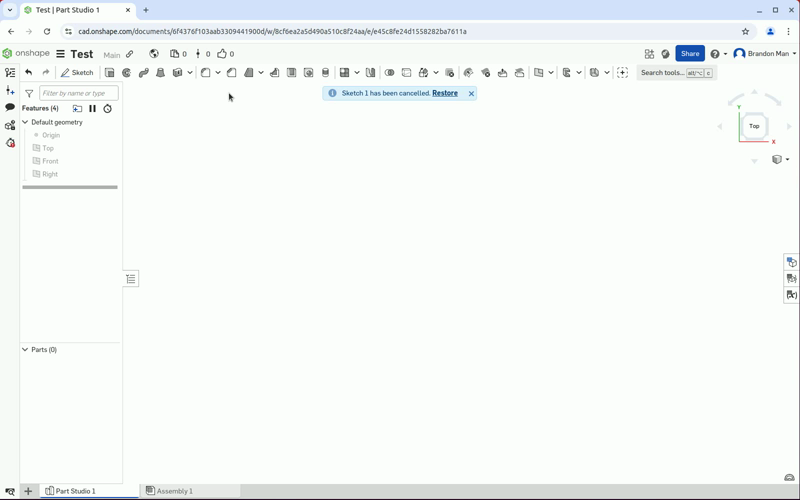
mouse_move(73, 352)
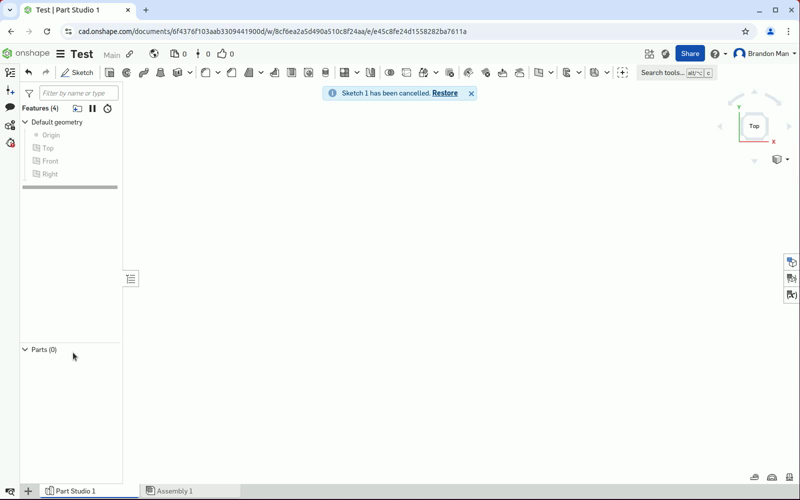
key(y)
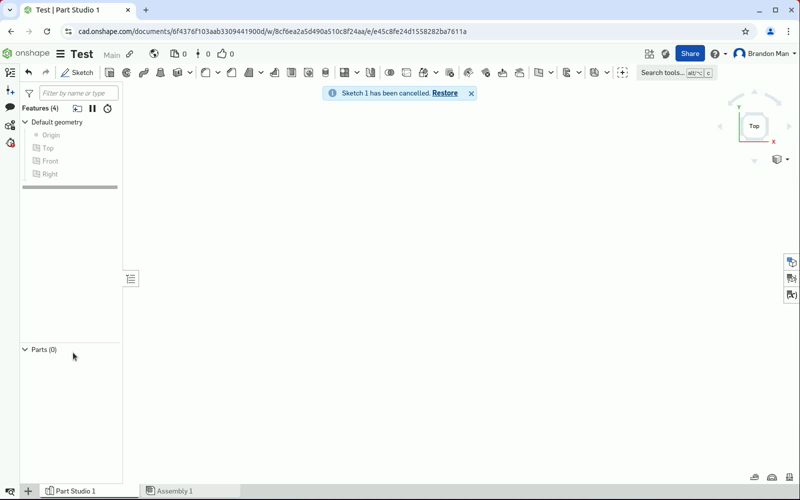
key(shift+p)
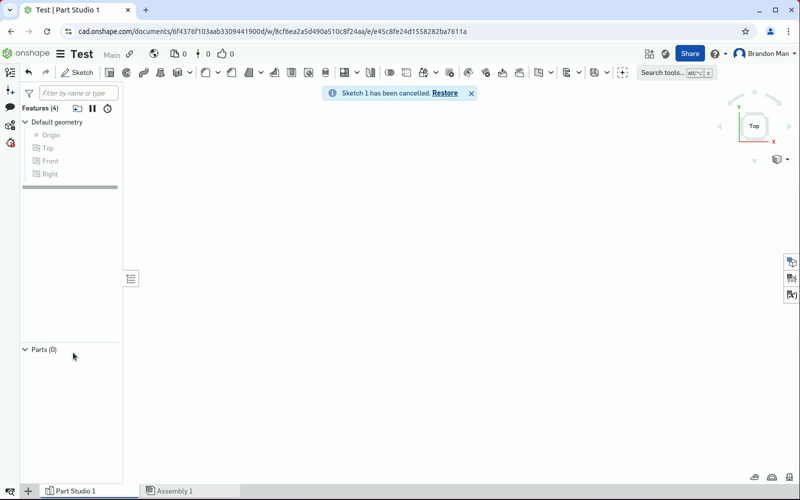
key(space)
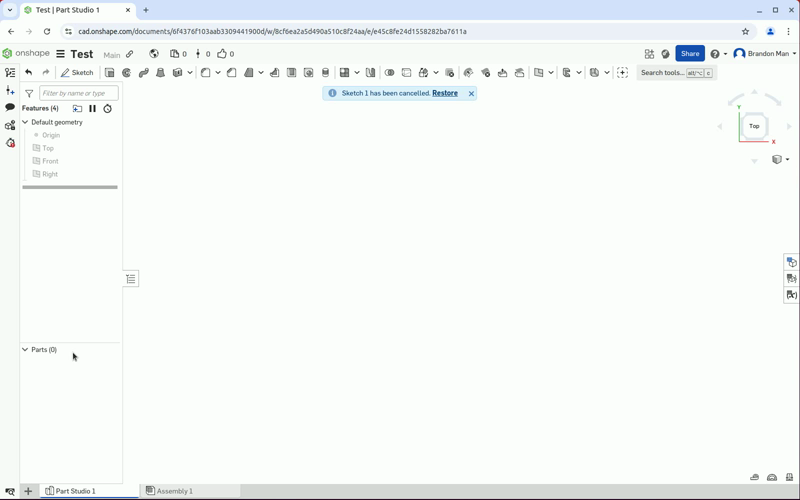
key_down(shift)
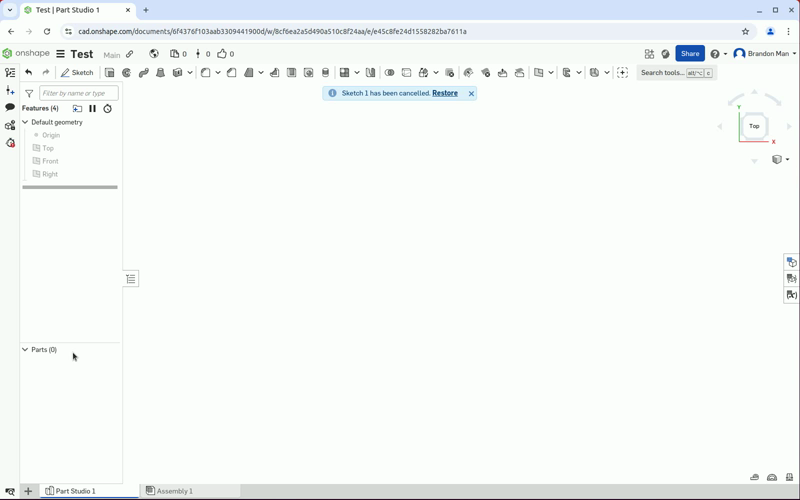
key(up)
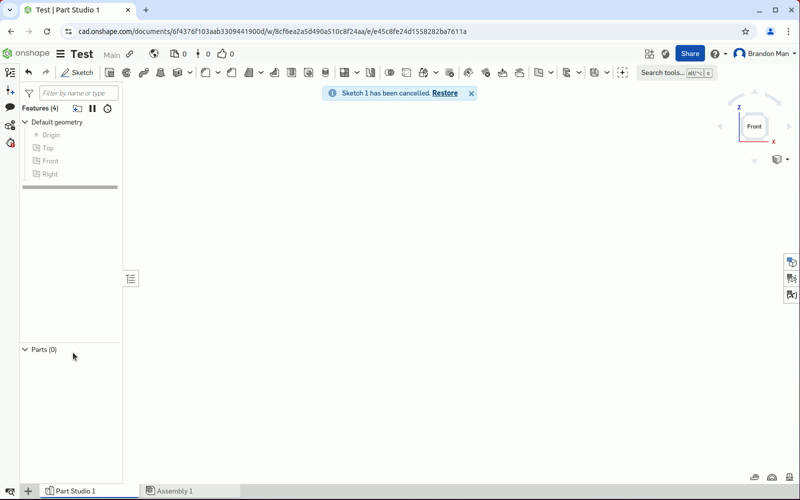
key_up(shift)
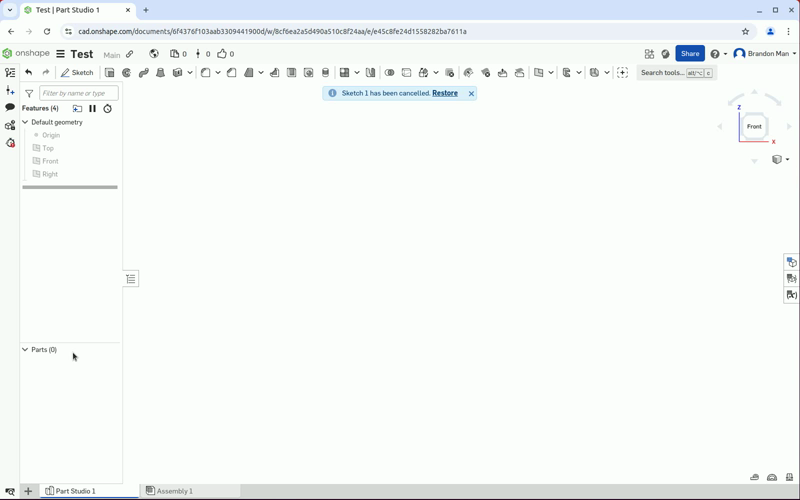
mouse_move(73, 352)
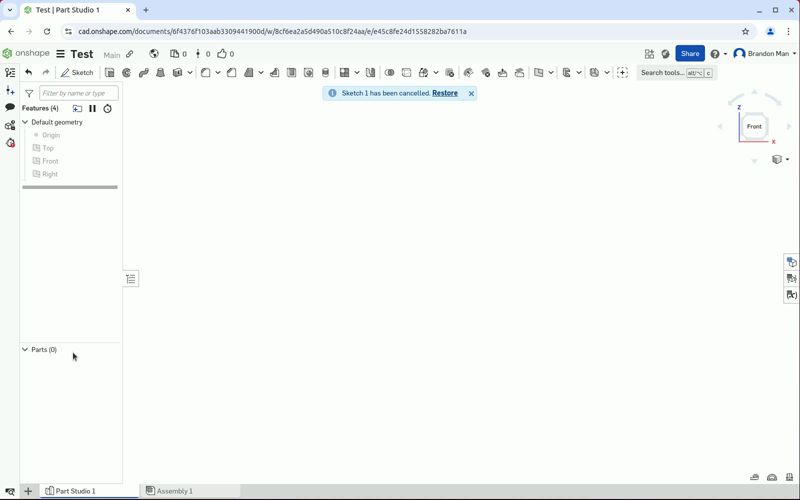
key(shift+y)
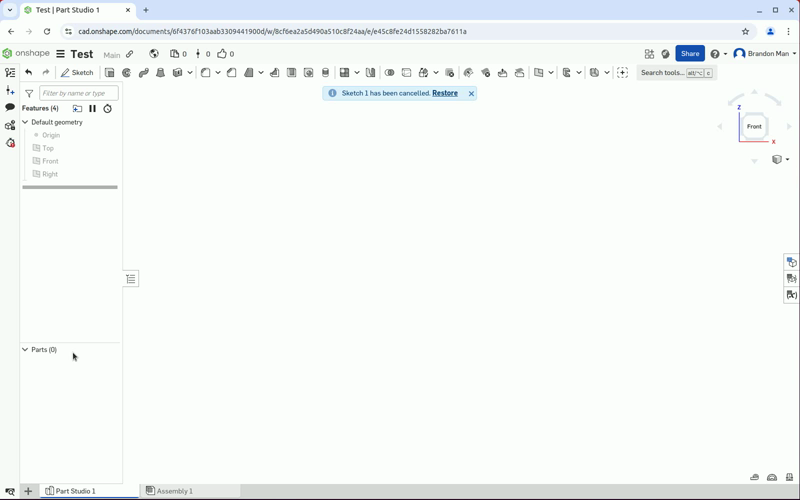
key(shift+s)
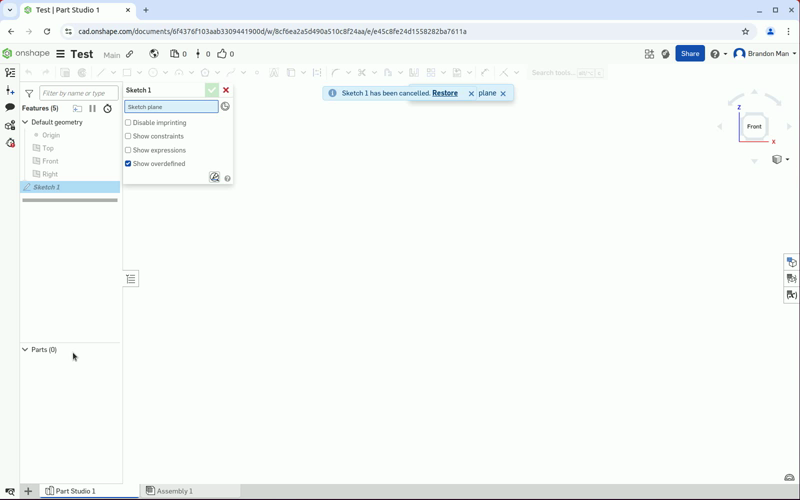
mouse_move(73, 163)
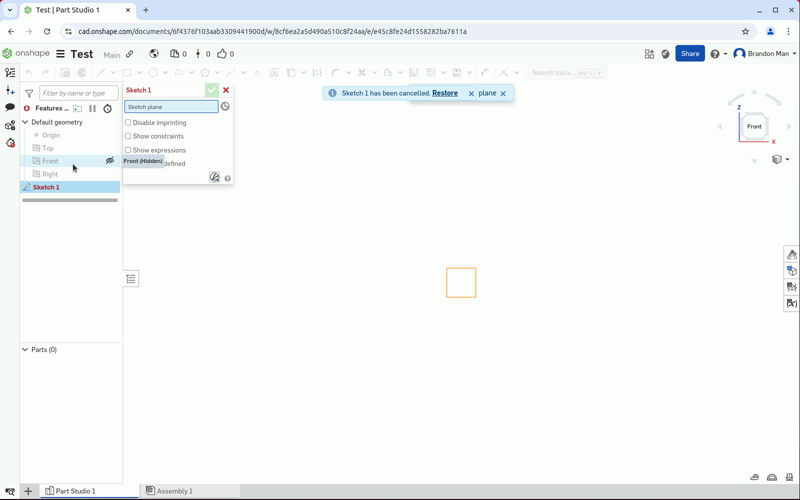
click(73, 163)
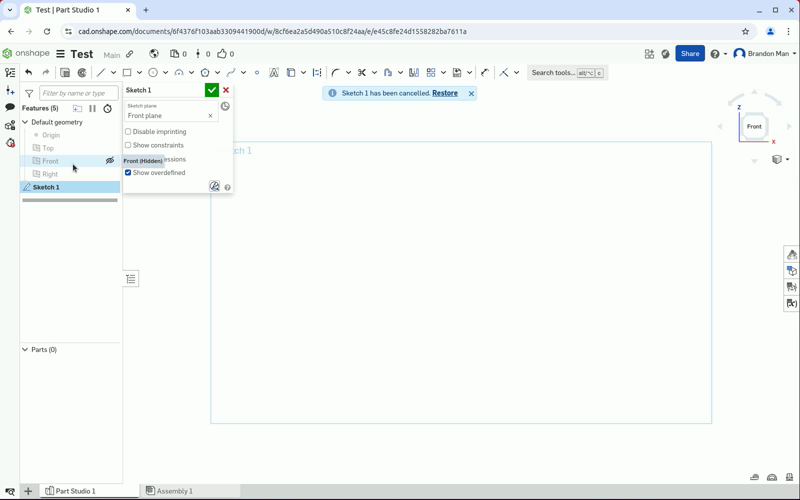
mouse_move(73, 352)
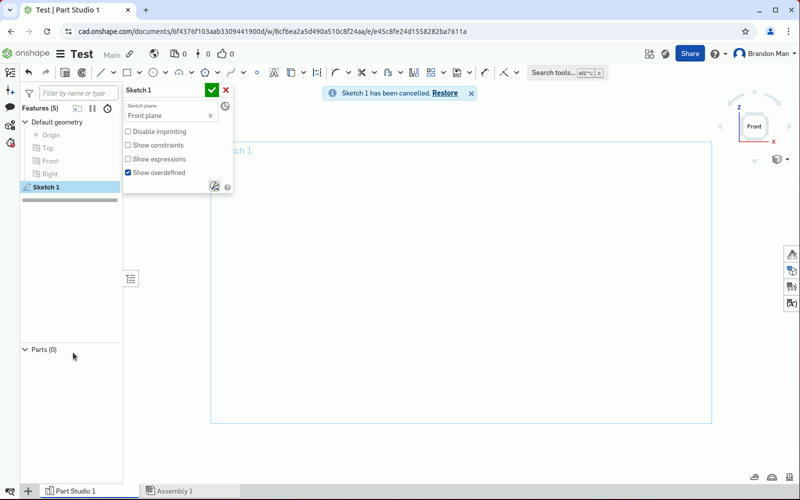
key(y)
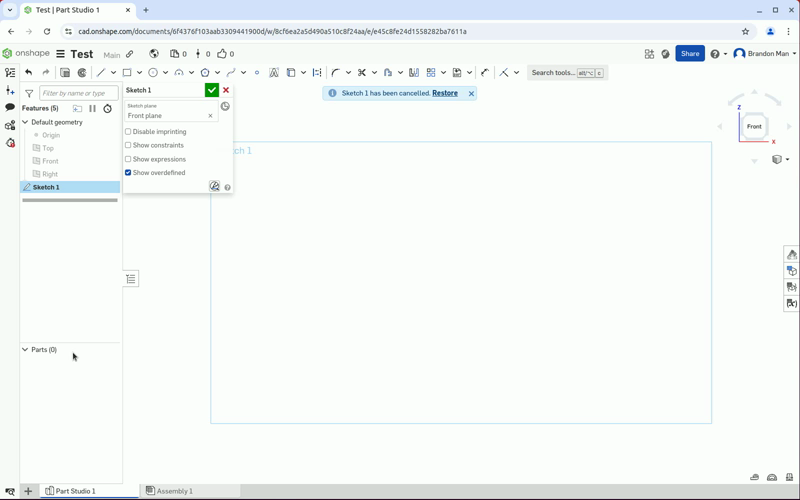
key(c)
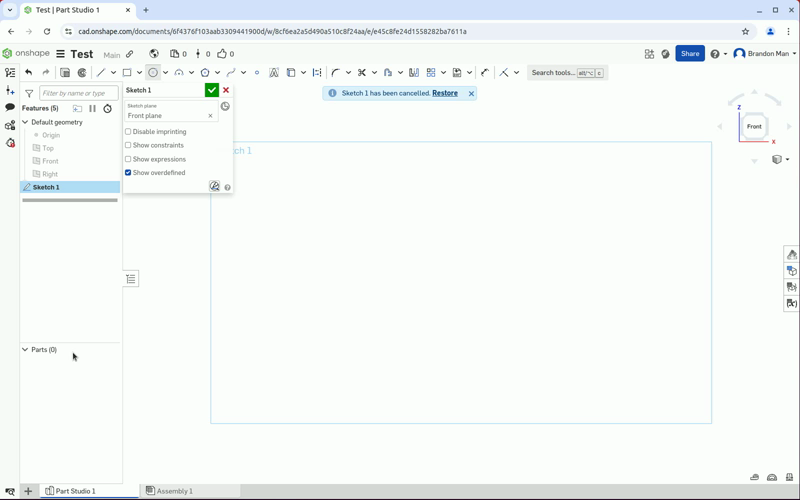
key_down(shift)
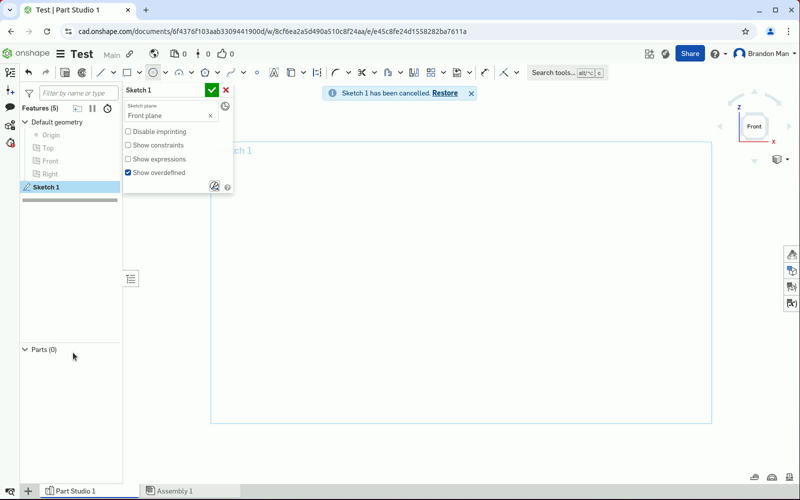
mouse_move(461, 178)
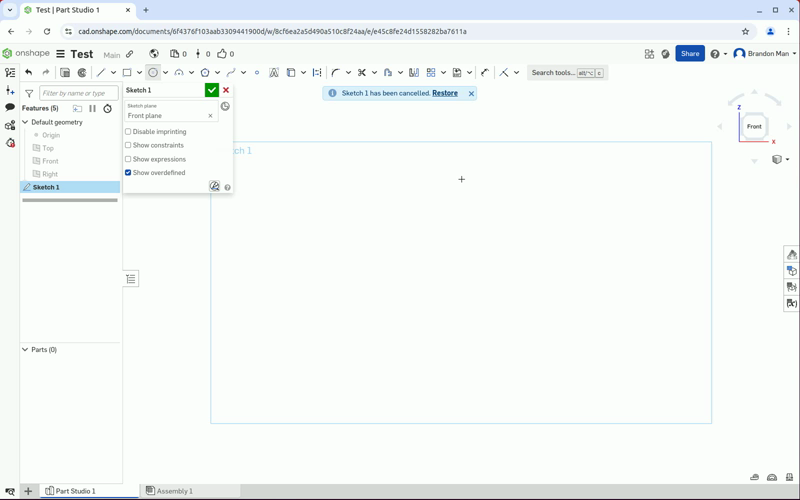
click(461, 178)
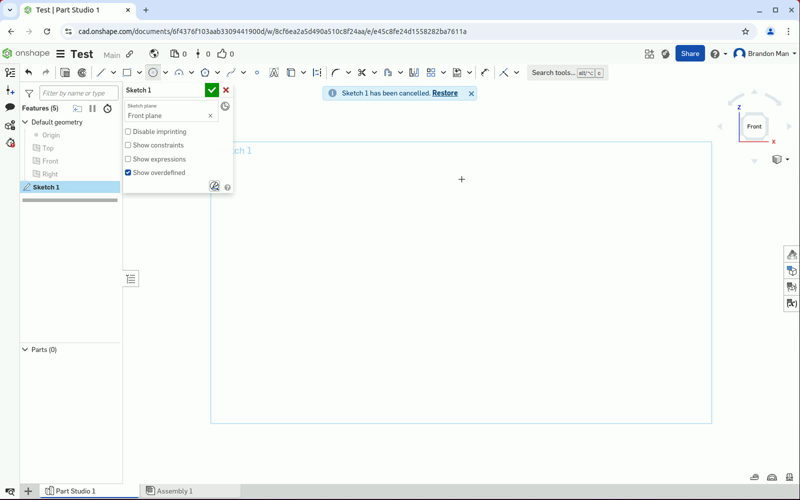
key_up(shift)
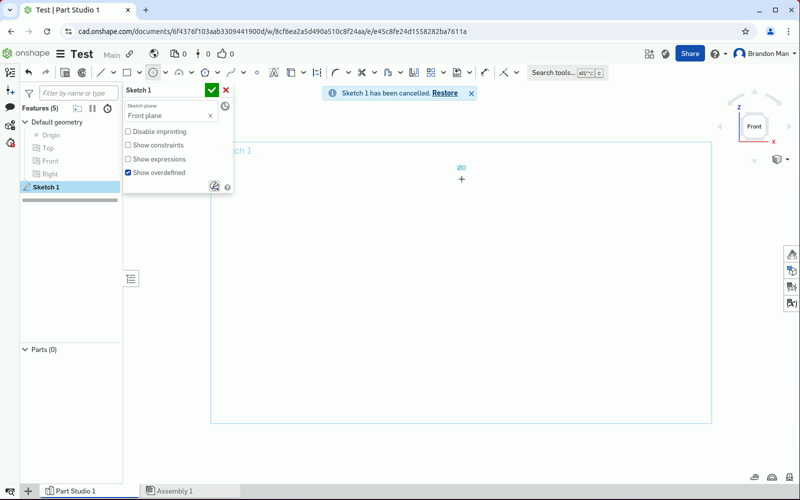
mouse_move(471, 178)
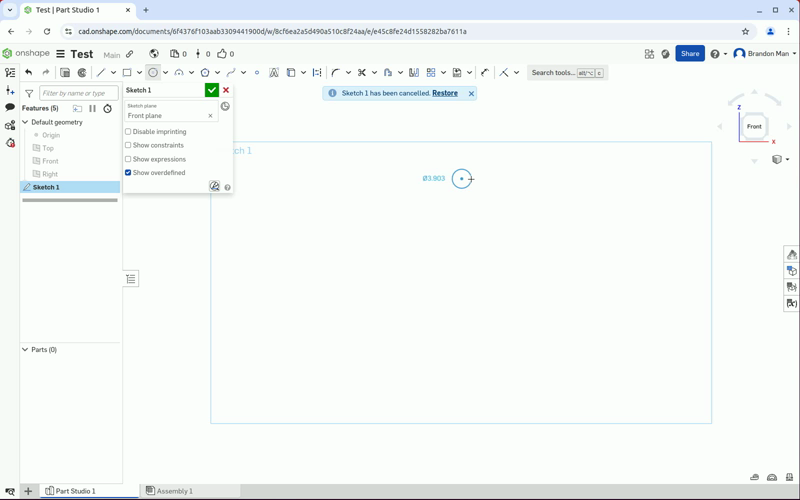
click(471, 178)
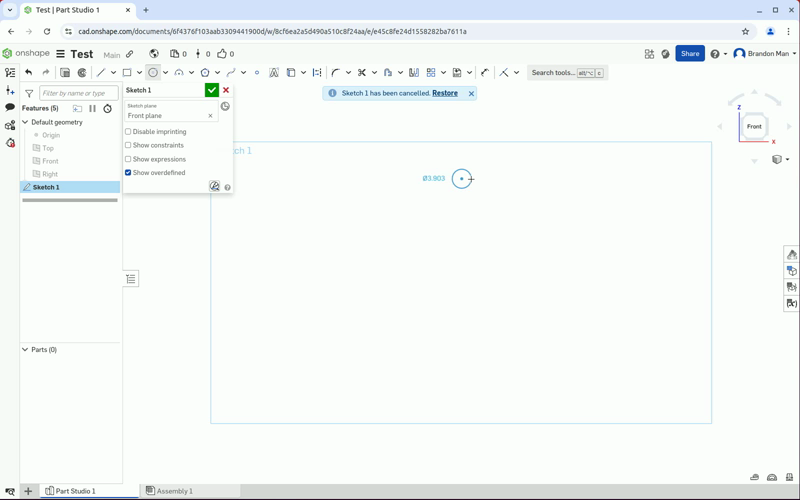
key(esc)
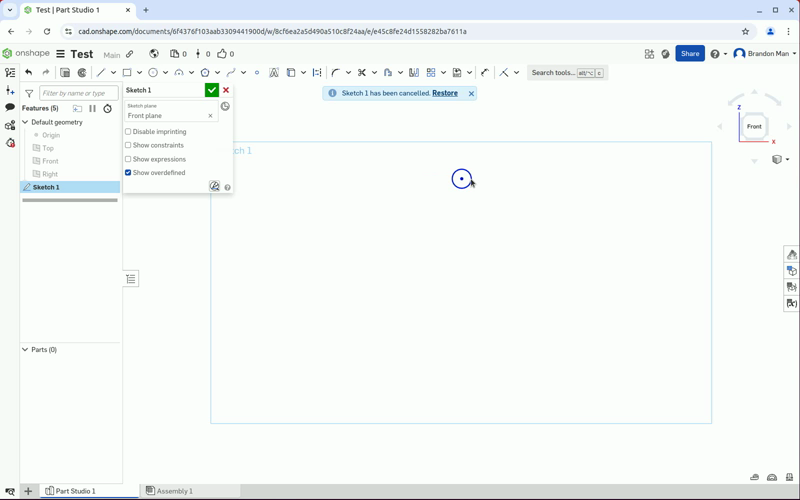
mouse_move(466, 176)
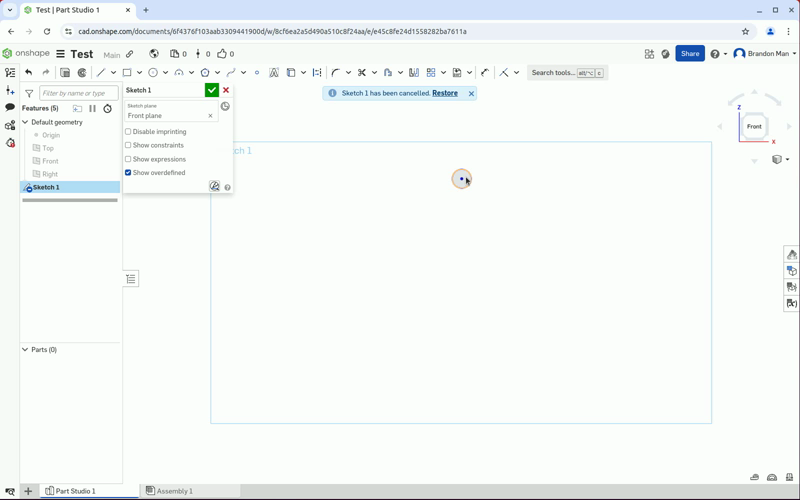
scroll(6)
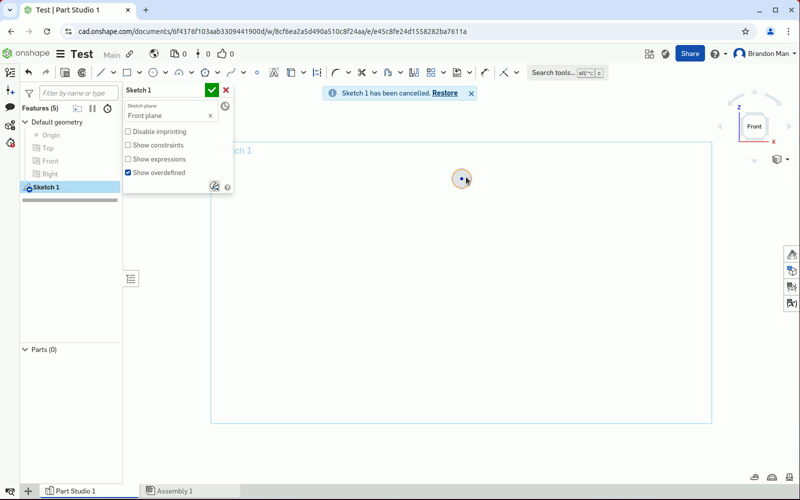
scroll(6)
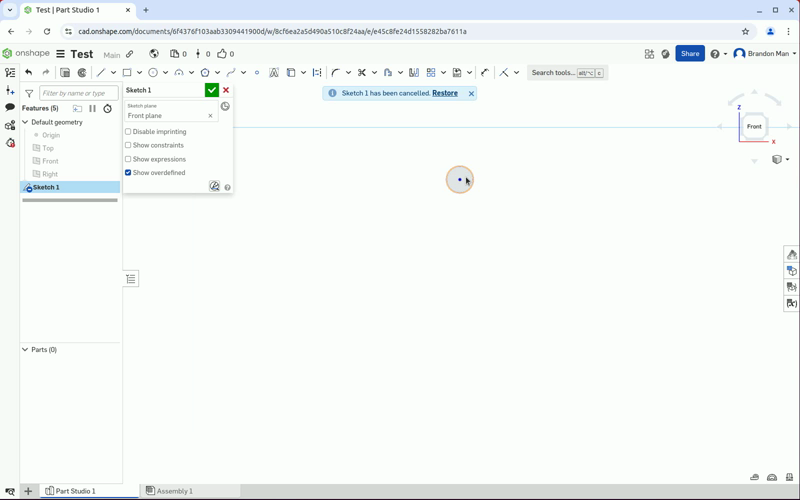
scroll(6)
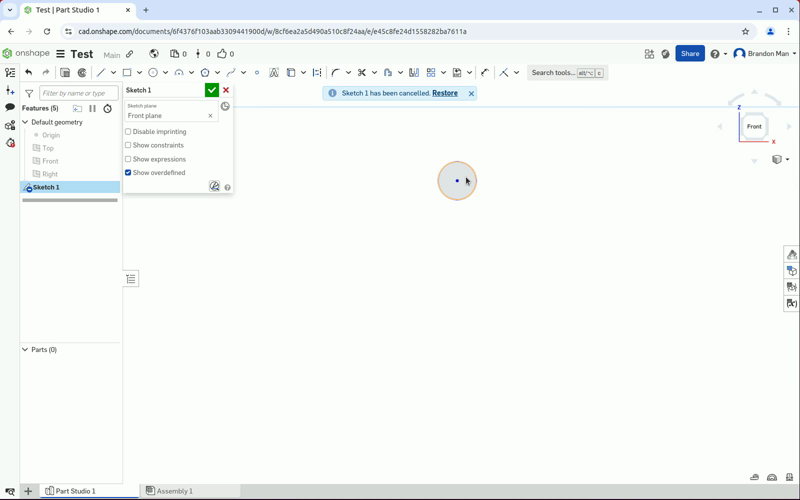
scroll(6)
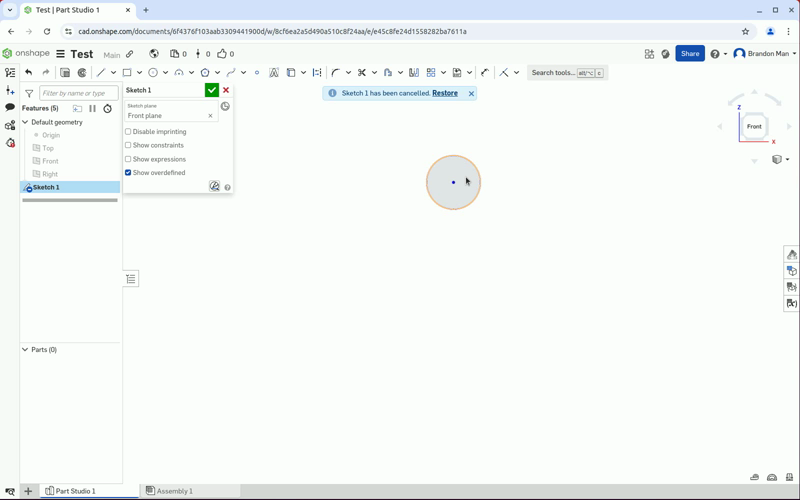
scroll(6)
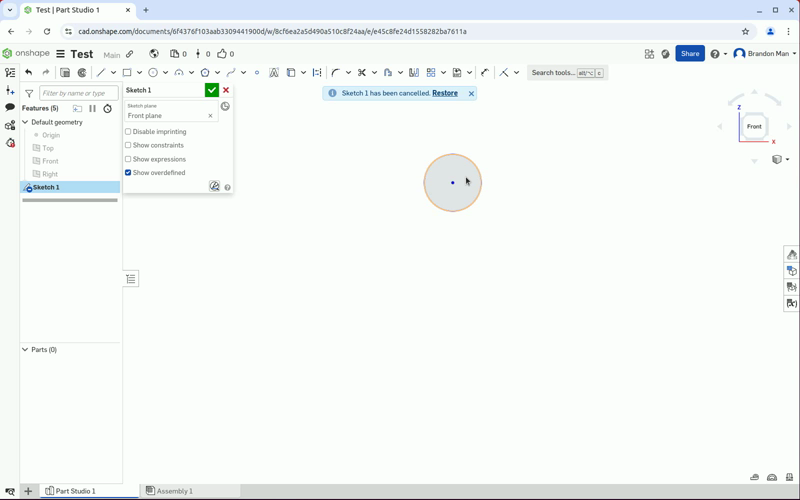
scroll(6)
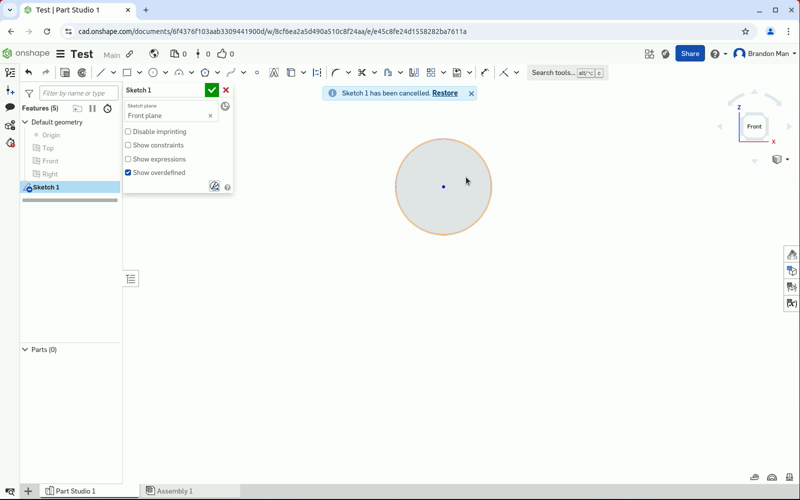
scroll(6)
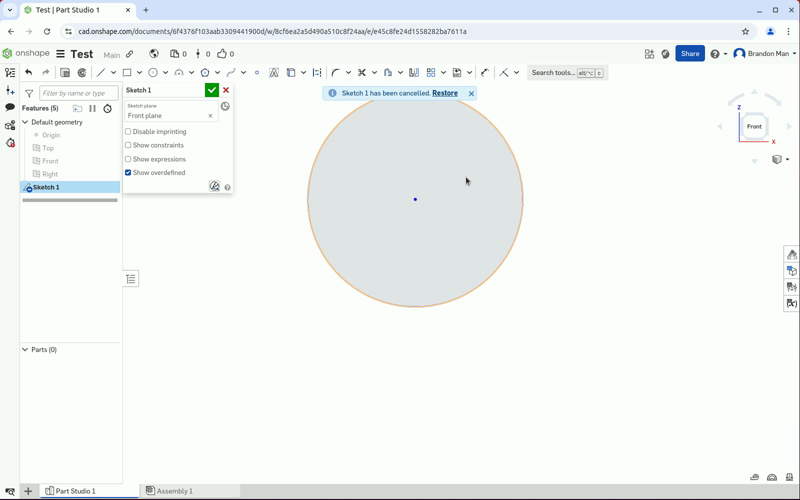
click(466, 176)
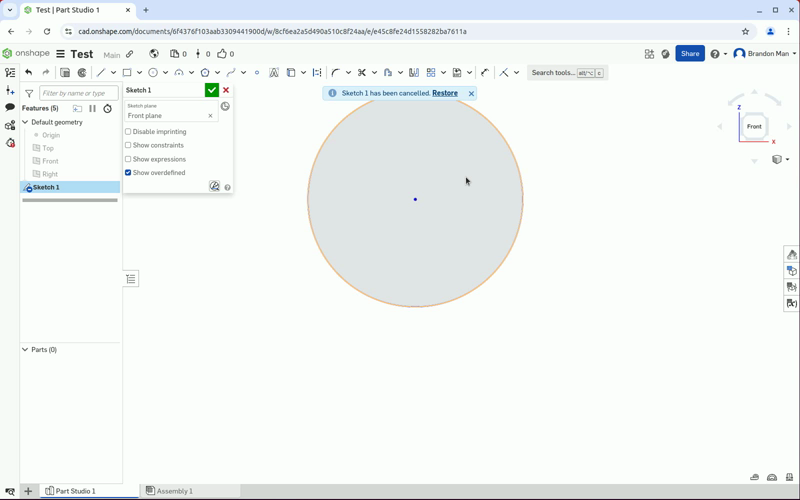
scroll(-6)
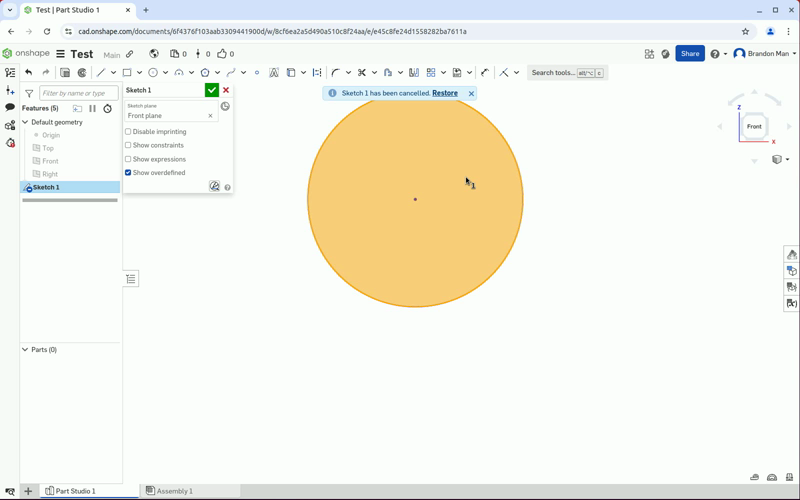
scroll(-6)
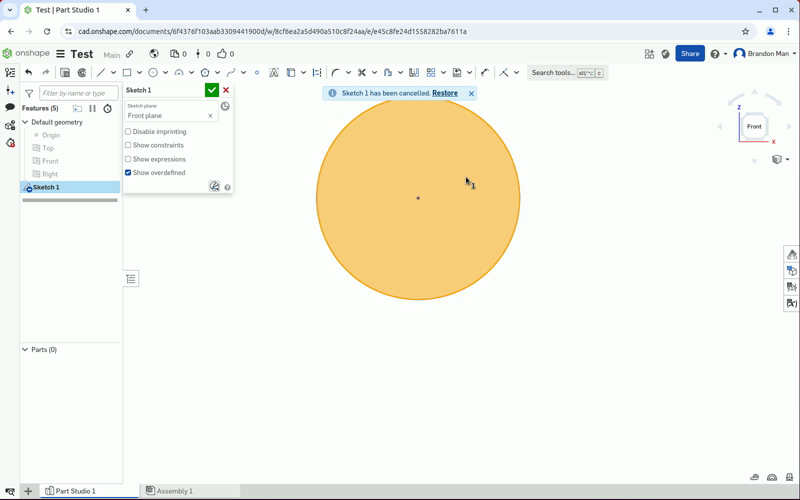
scroll(-6)
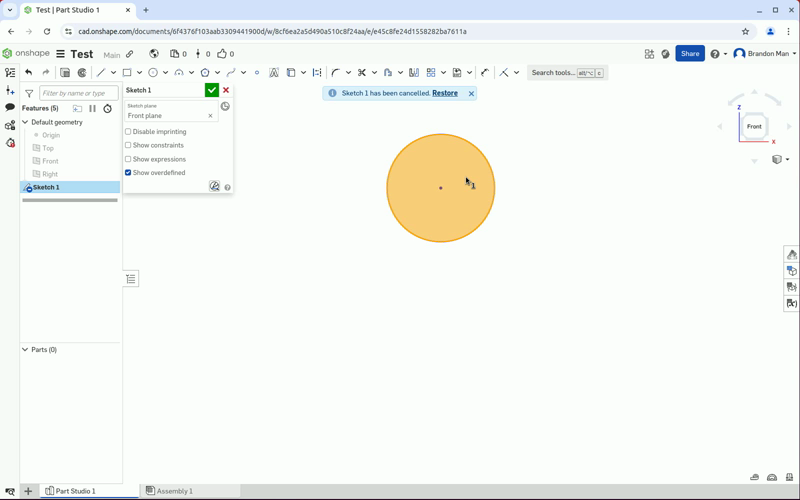
scroll(-6)
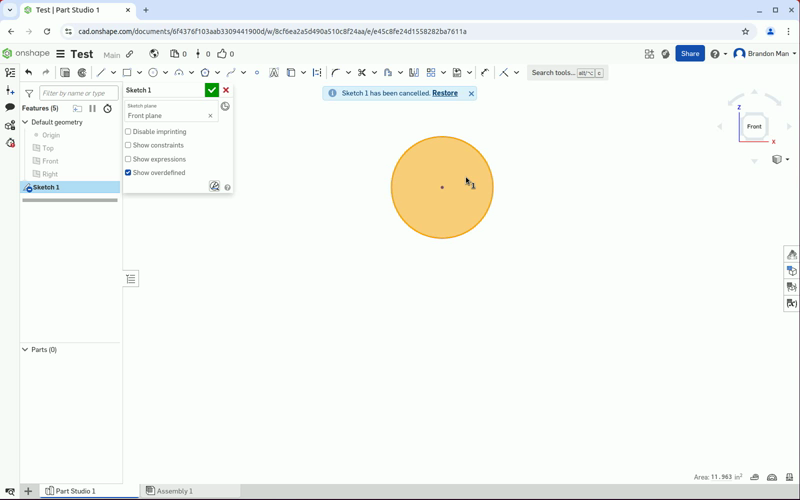
scroll(-6)
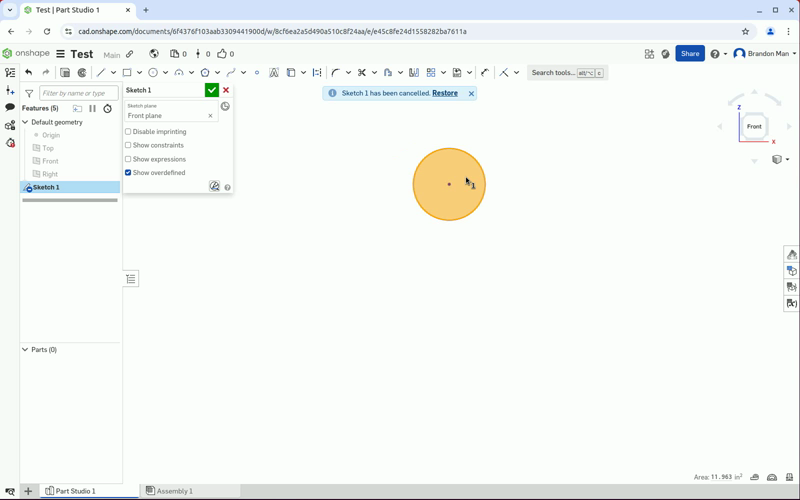
scroll(-6)
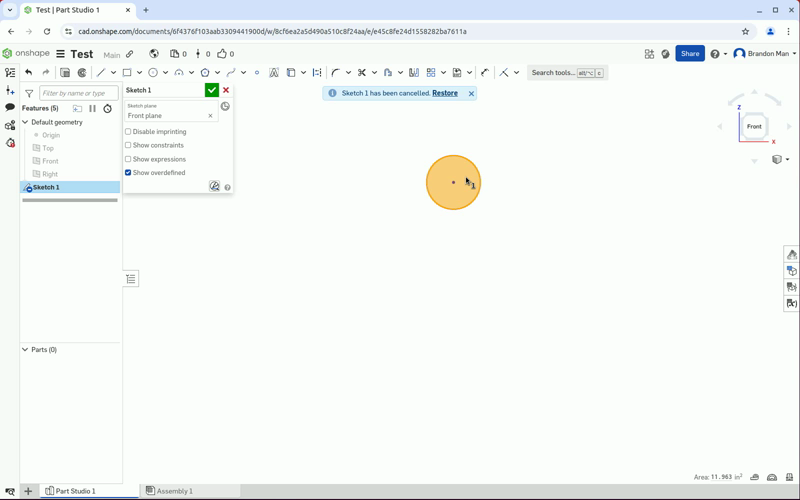
scroll(-6)
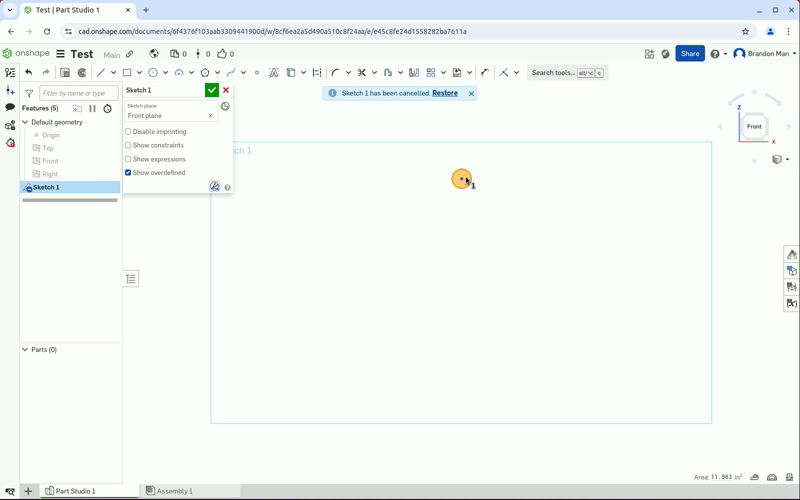
mouse_move(73, 352)
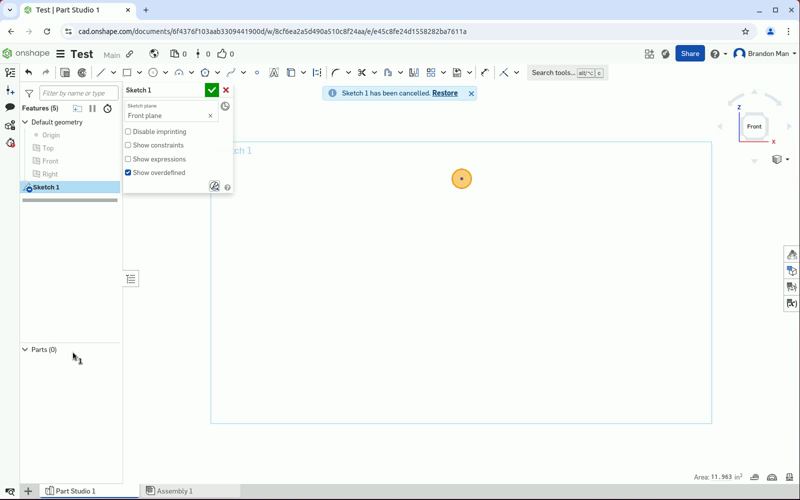
key(shift+y)
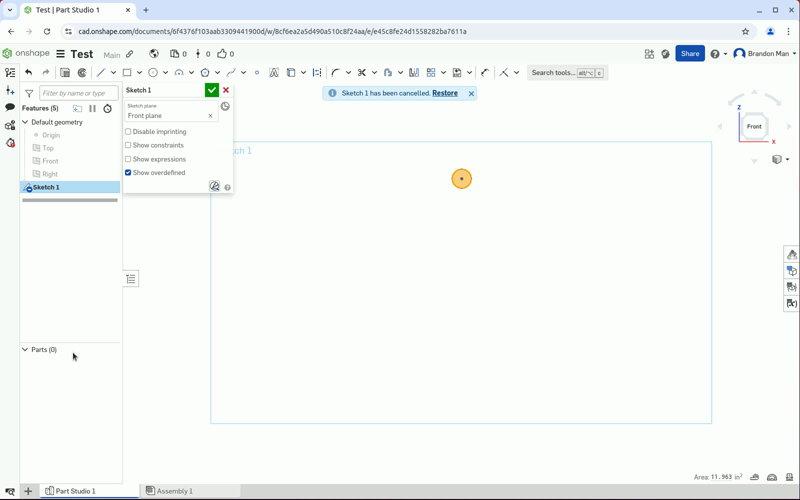
key(shift+e)
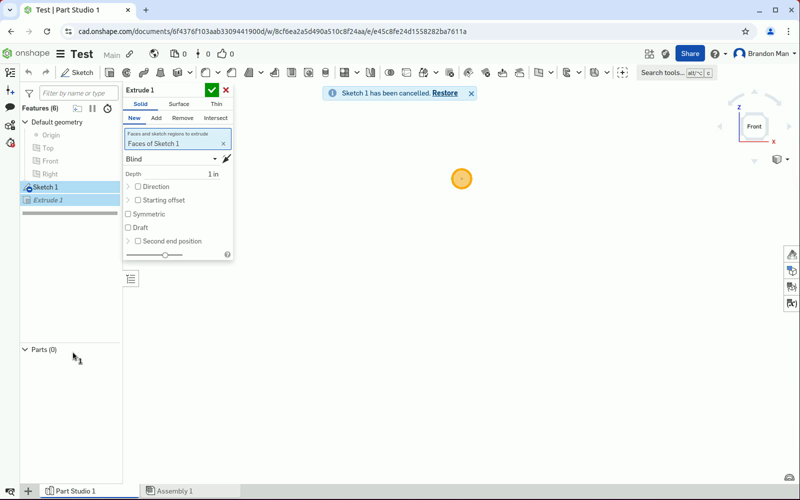
mouse_move(143, 106)
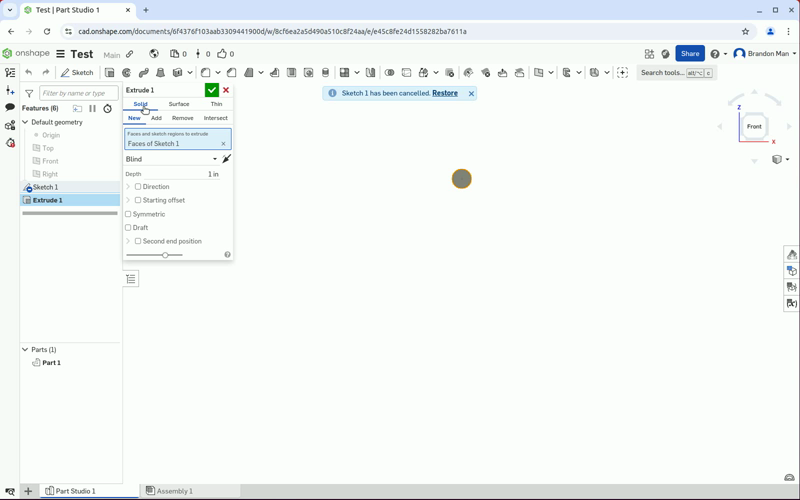
click(143, 106)
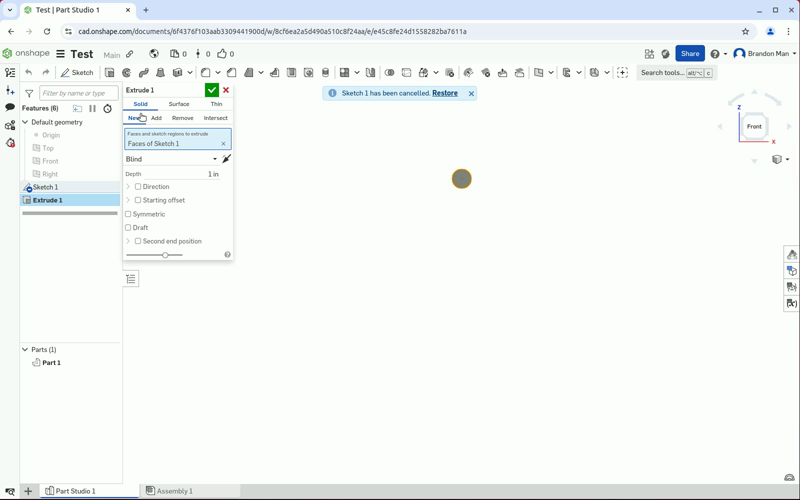
mouse_move(137, 120)
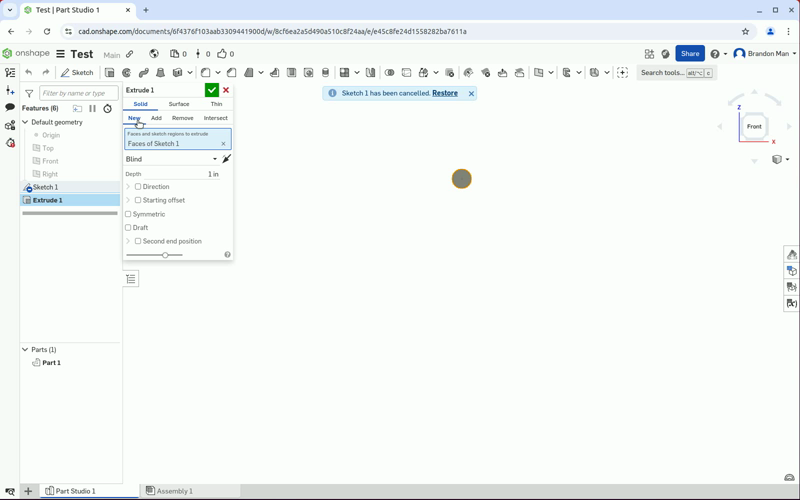
click(137, 120)
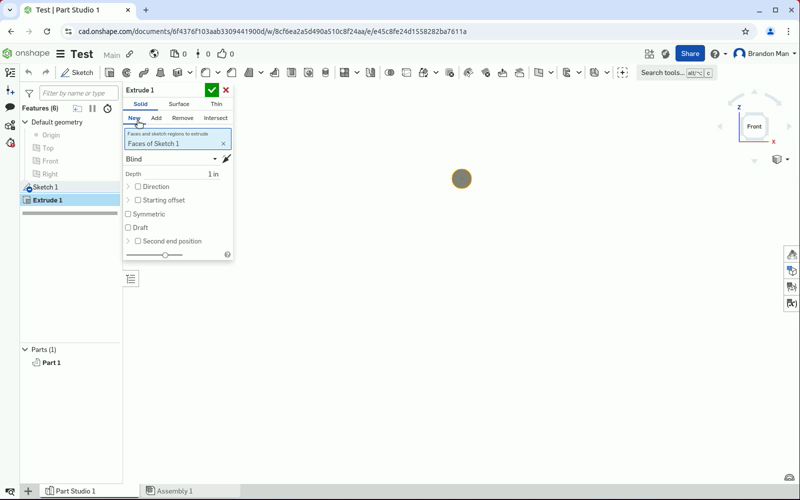
key(tab, 4)
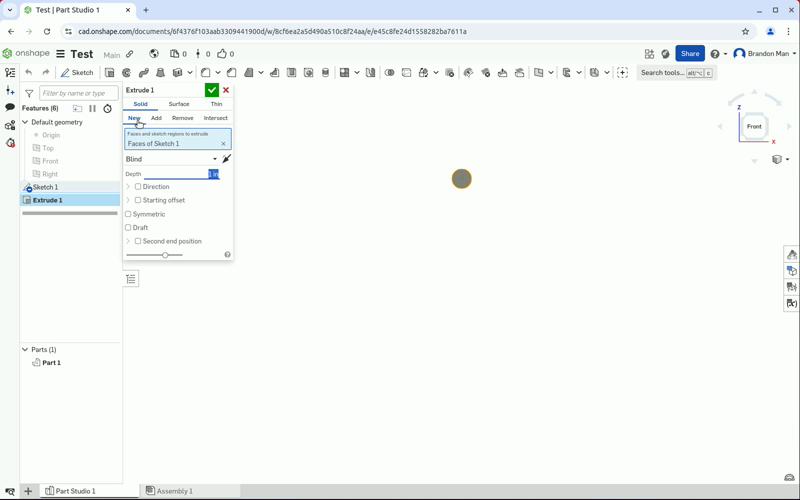
text(2.407)
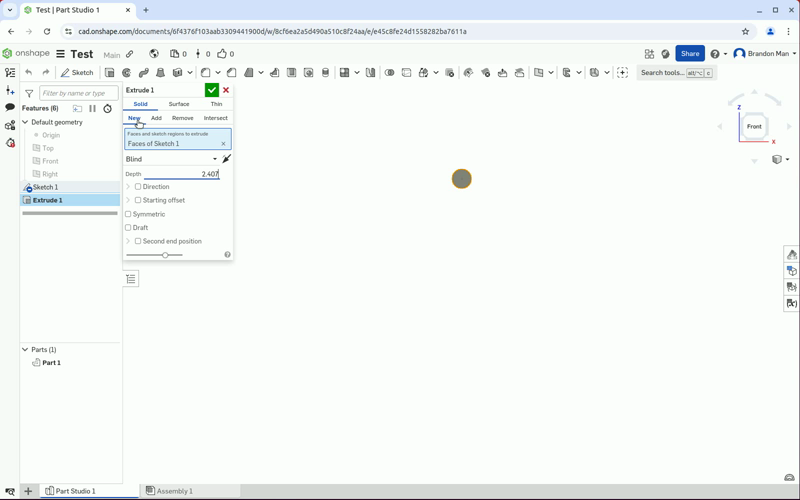
key(enter)
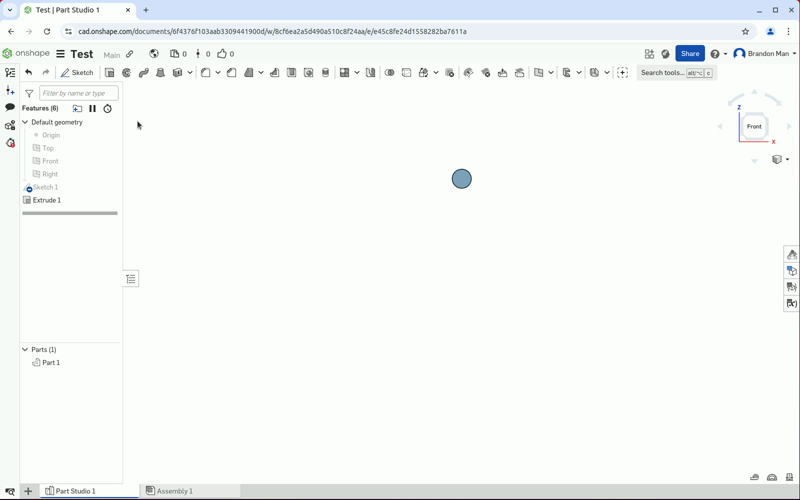
key(shift+h)
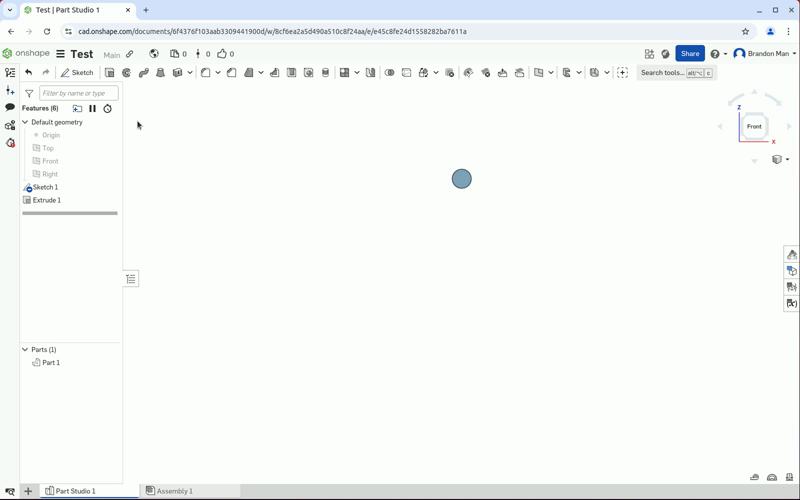
key(shift+h)
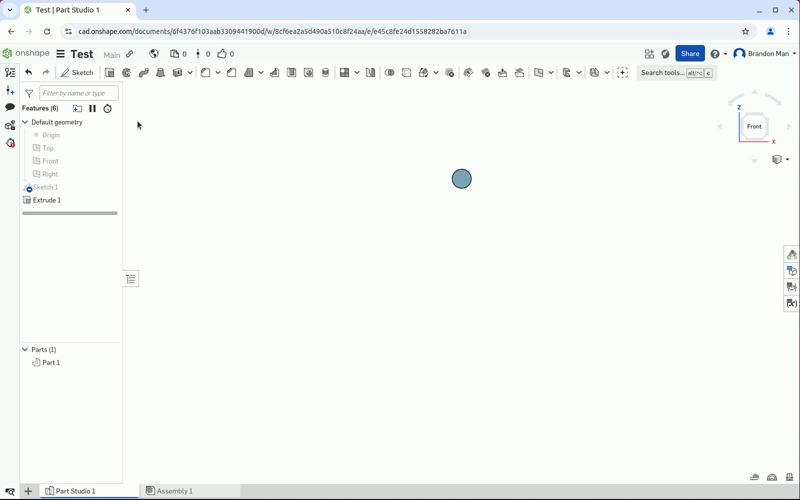
mouse_move(73, 189)
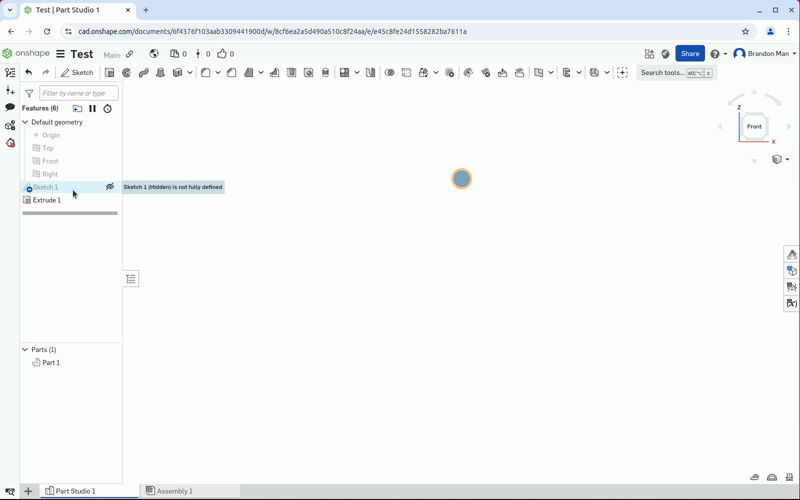
click(73, 189)
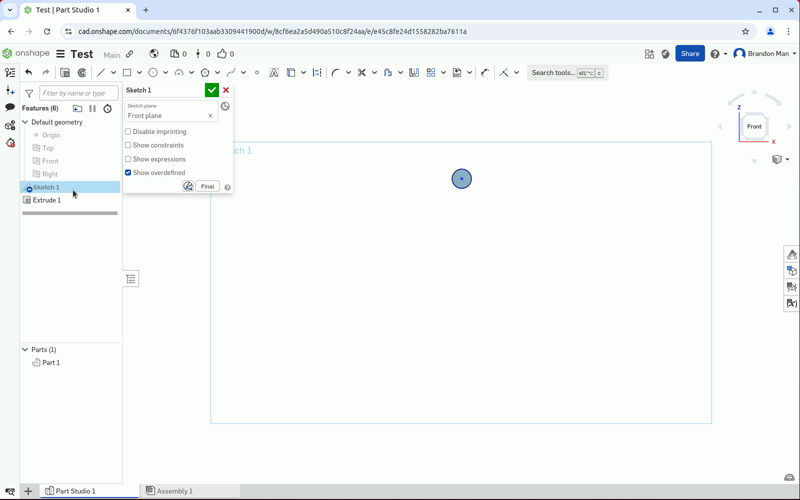
mouse_move(229, 92)
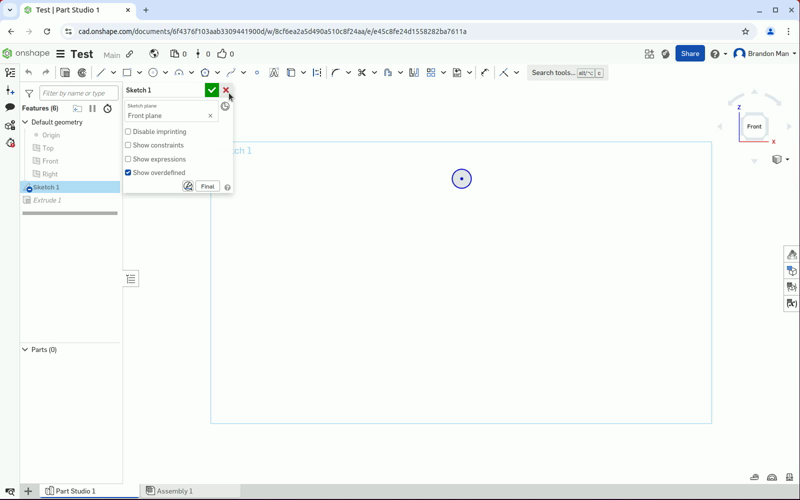
click(229, 92)
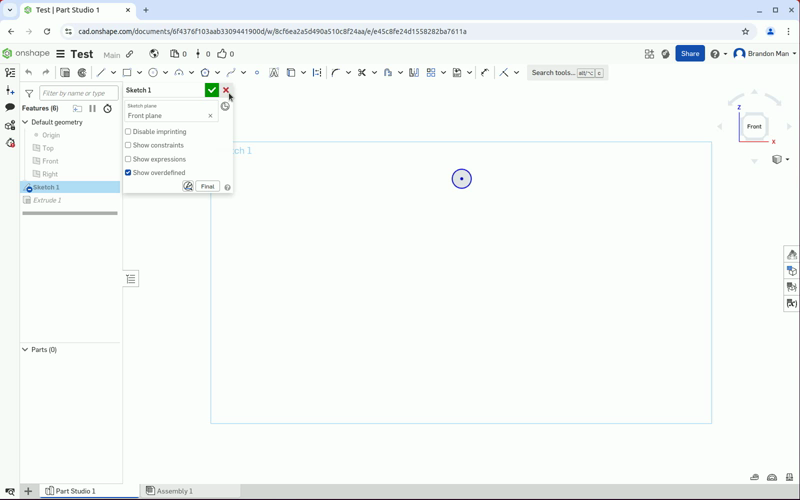
key(shift+s)
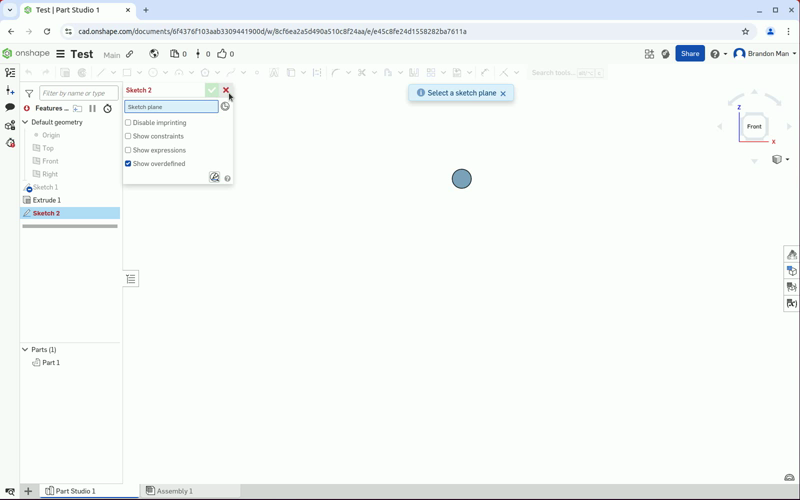
mouse_move(73, 163)
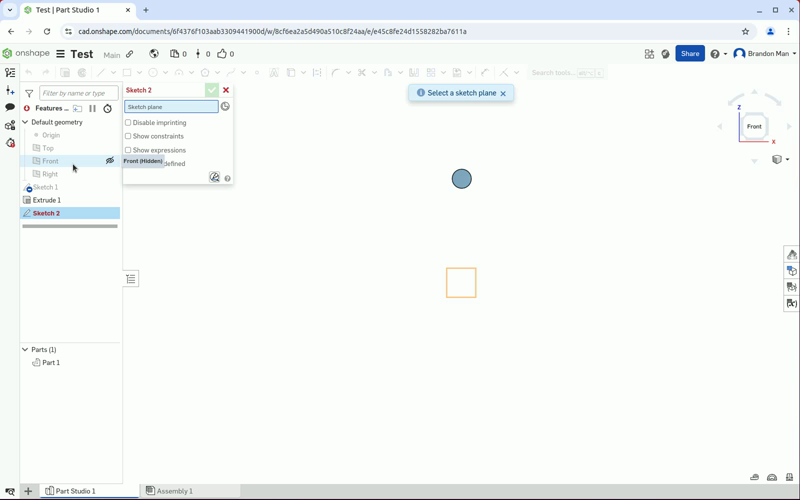
click(73, 163)
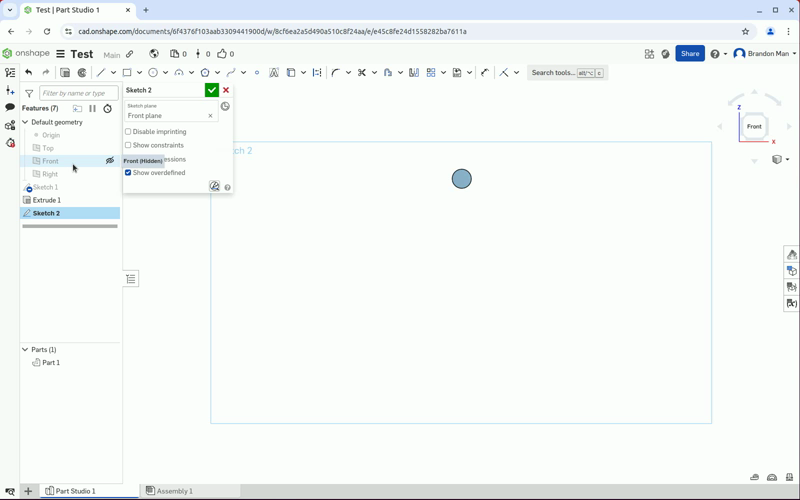
mouse_move(73, 352)
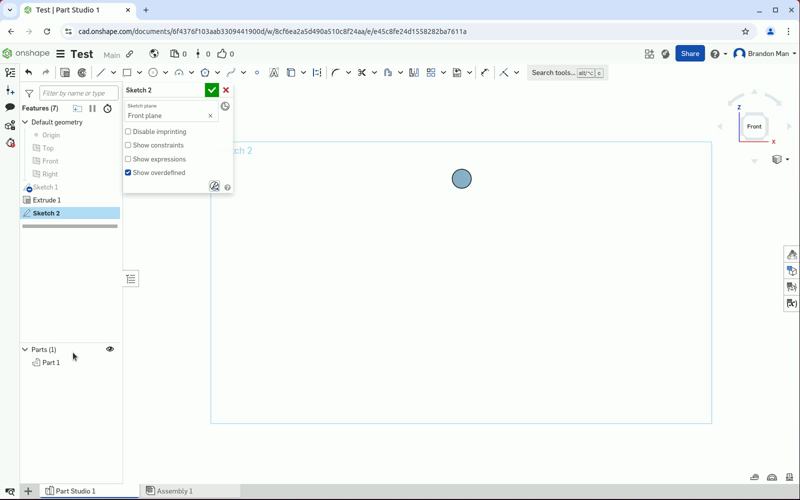
key(y)
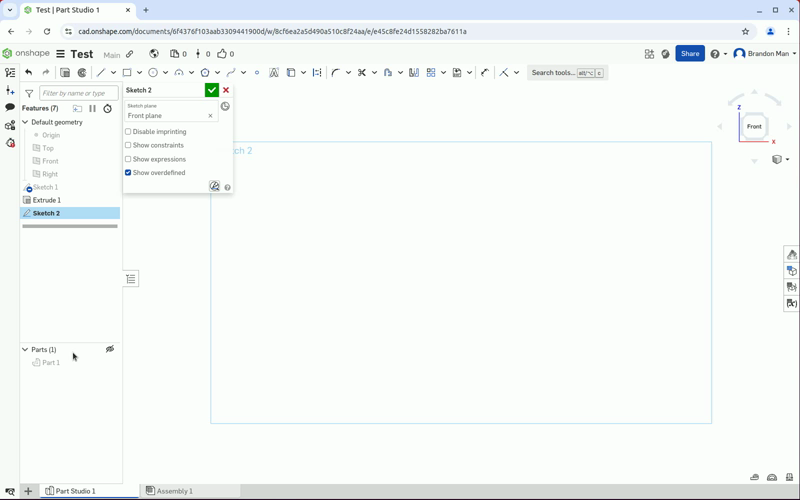
key(c)
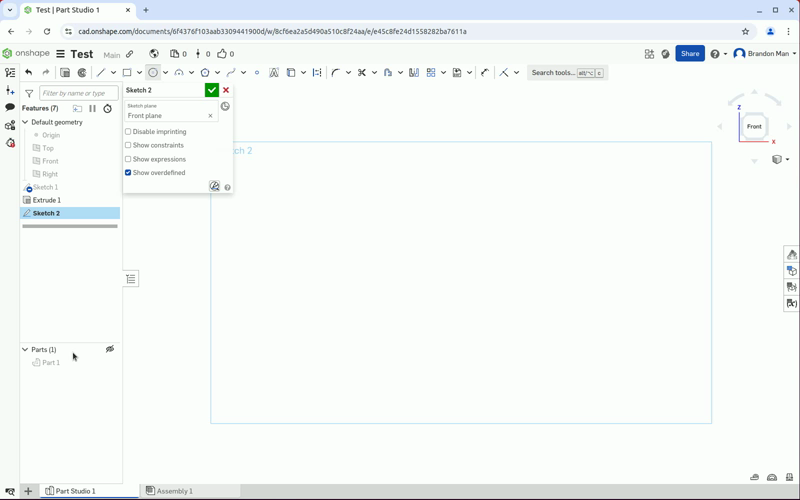
key_down(shift)
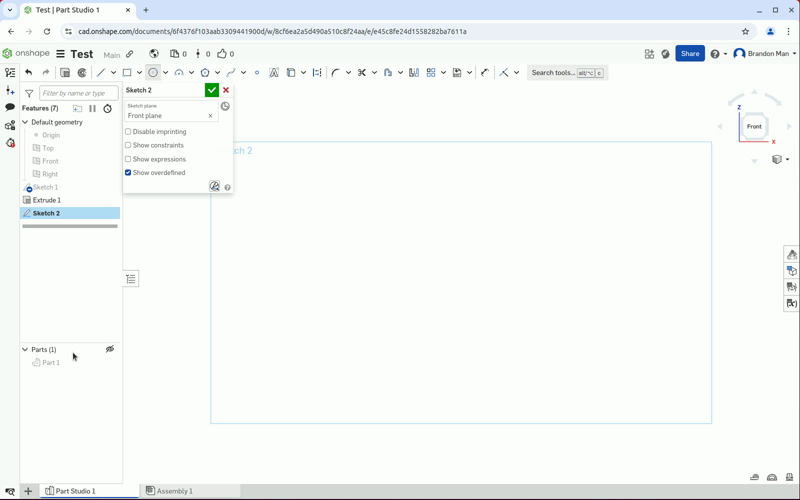
mouse_move(501, 282)
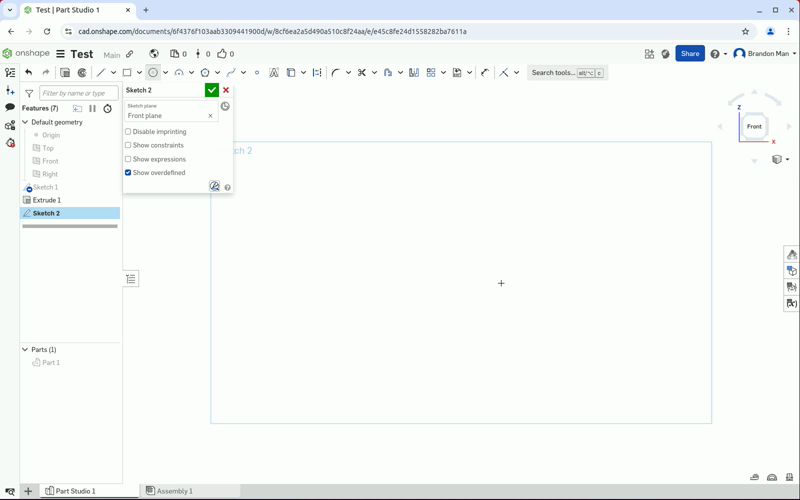
click(501, 282)
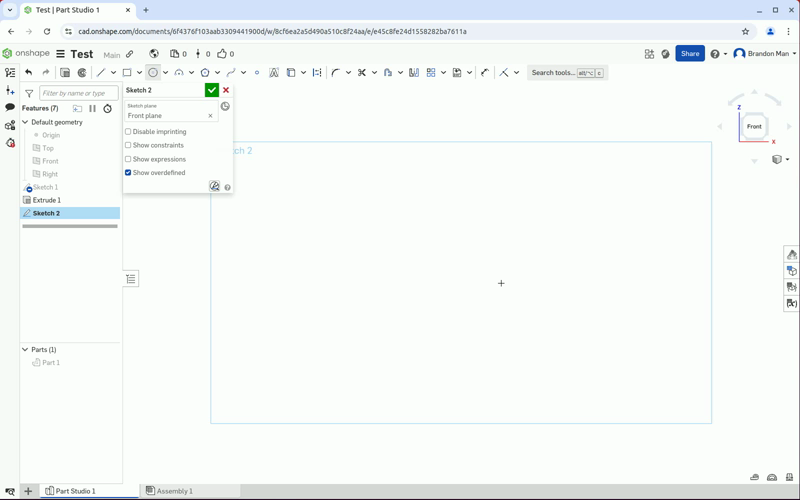
key_up(shift)
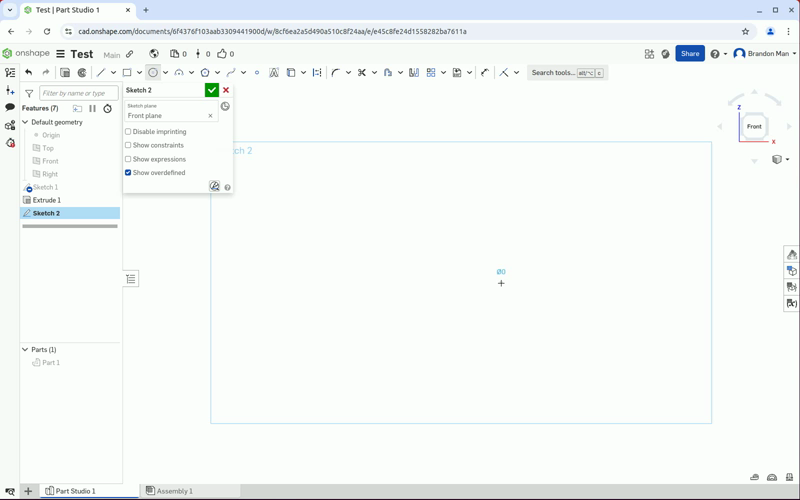
mouse_move(508, 282)
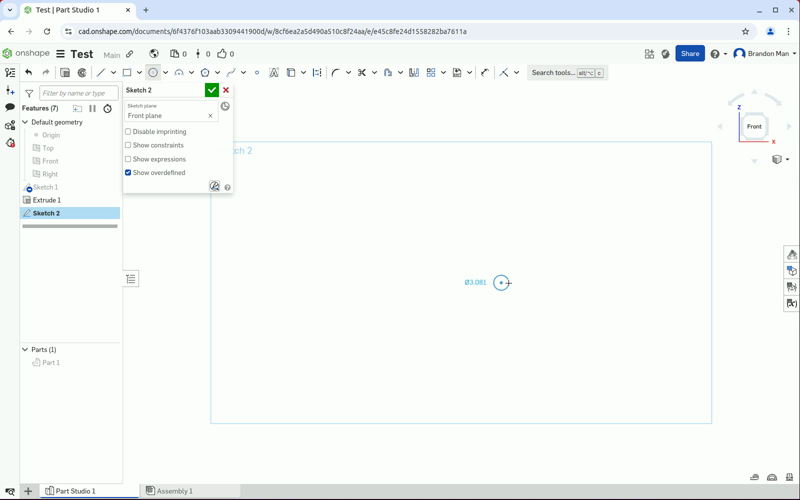
click(508, 282)
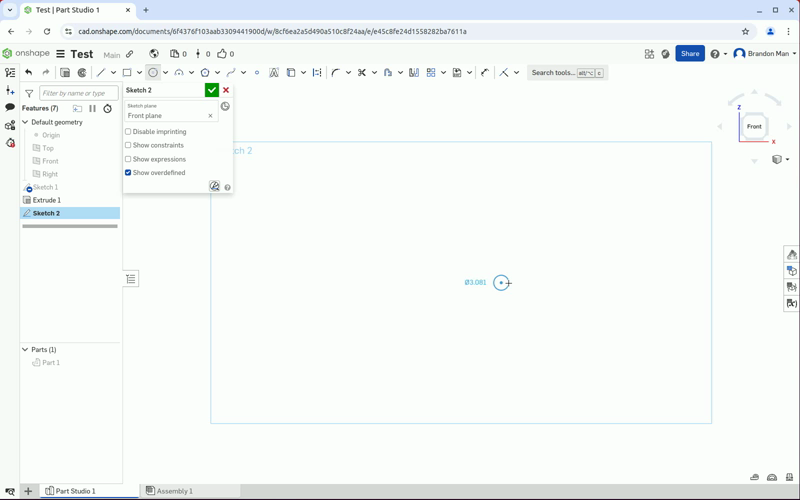
key(esc)
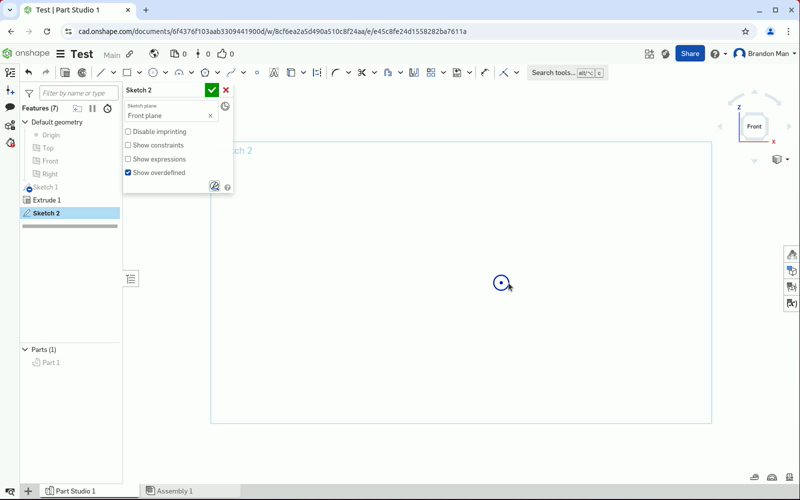
mouse_move(498, 289)
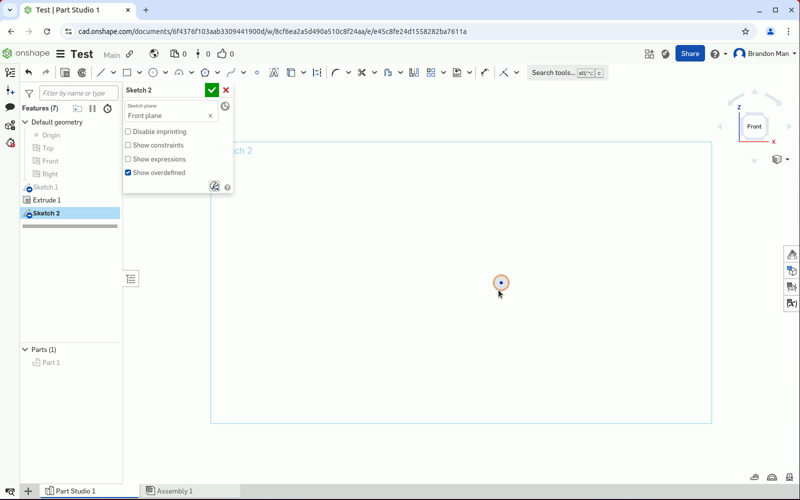
scroll(6)
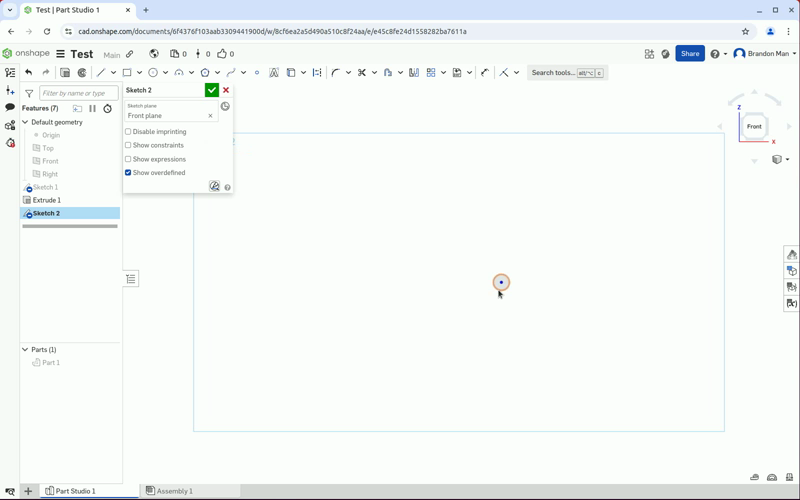
scroll(6)
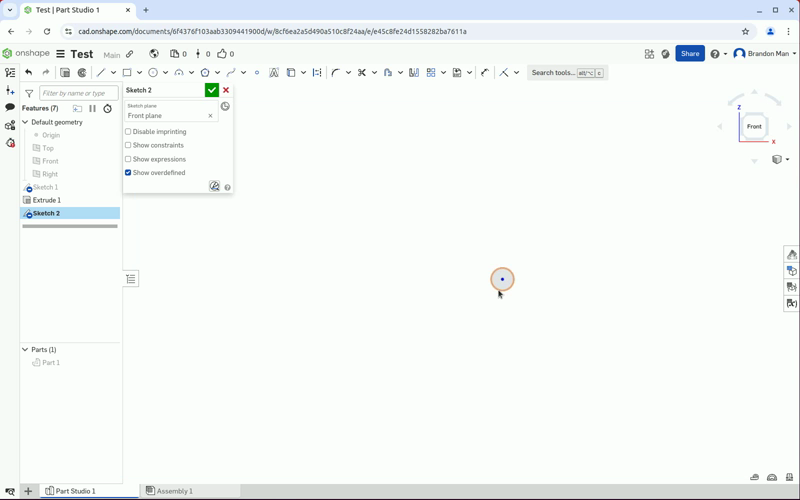
scroll(6)
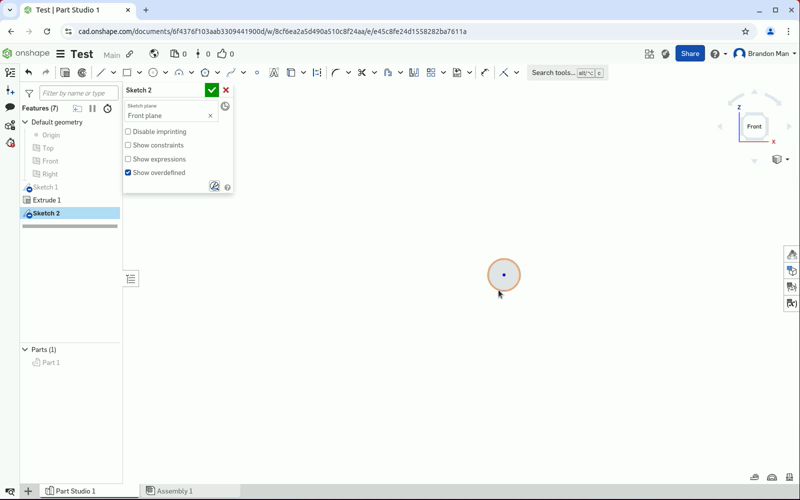
scroll(6)
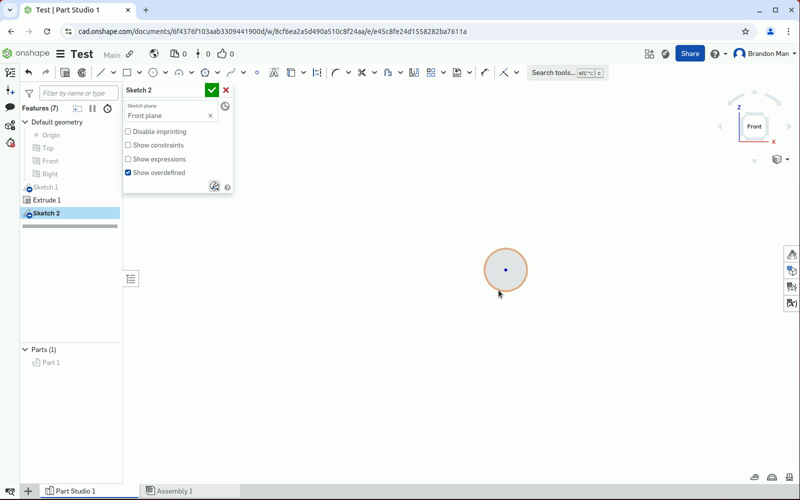
scroll(6)
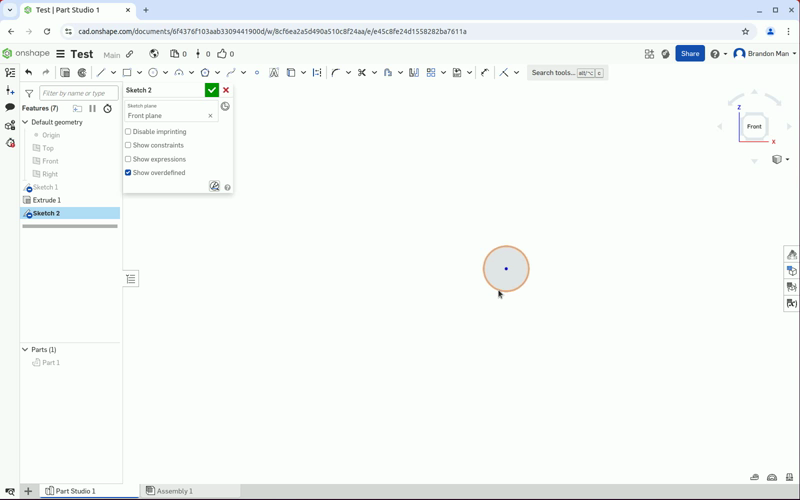
scroll(6)
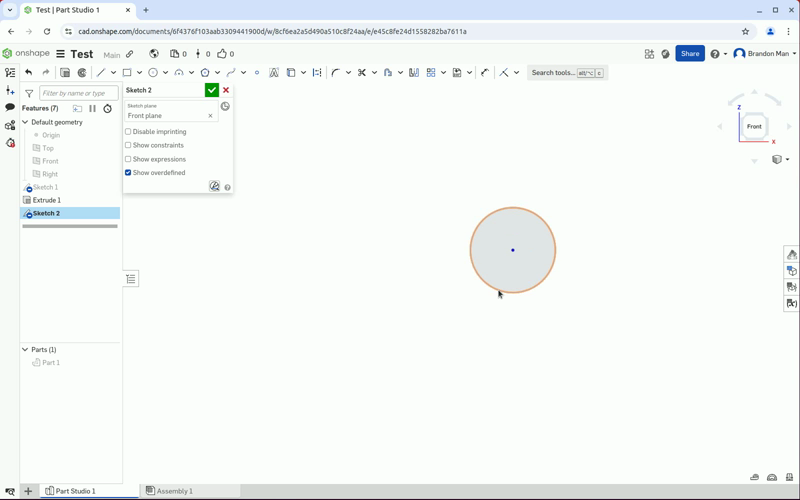
scroll(6)
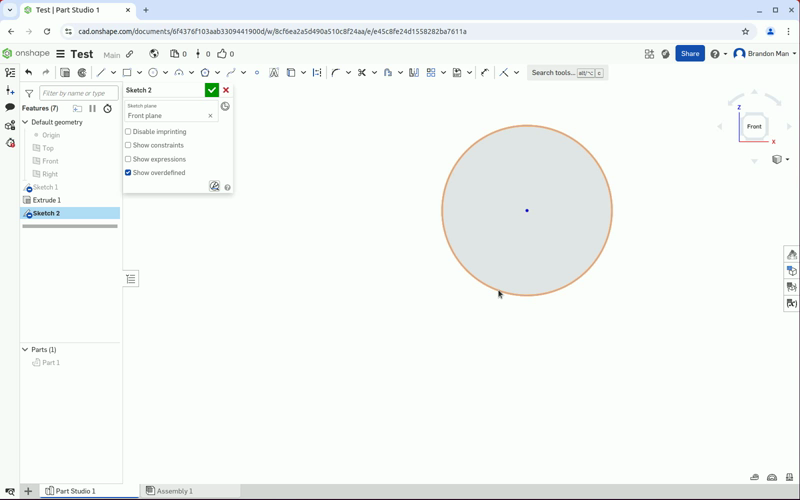
click(498, 289)
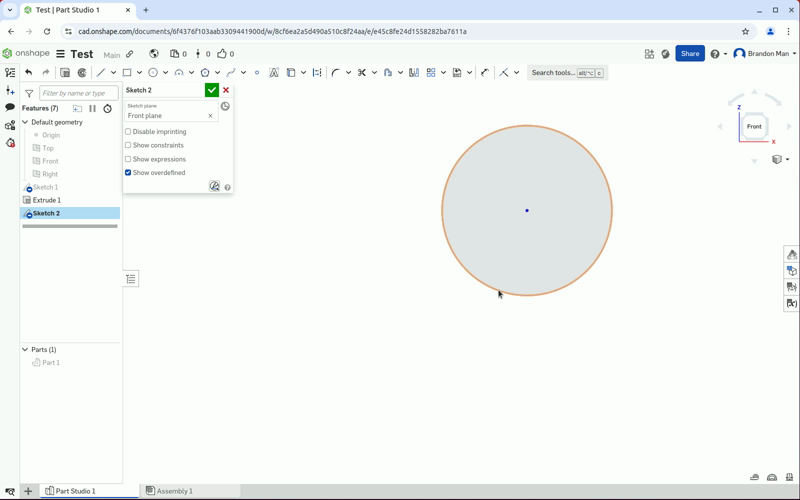
scroll(-6)
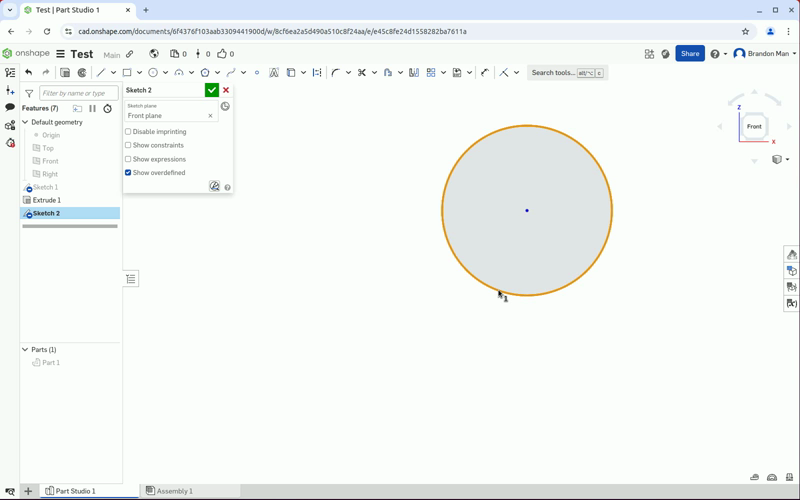
scroll(-6)
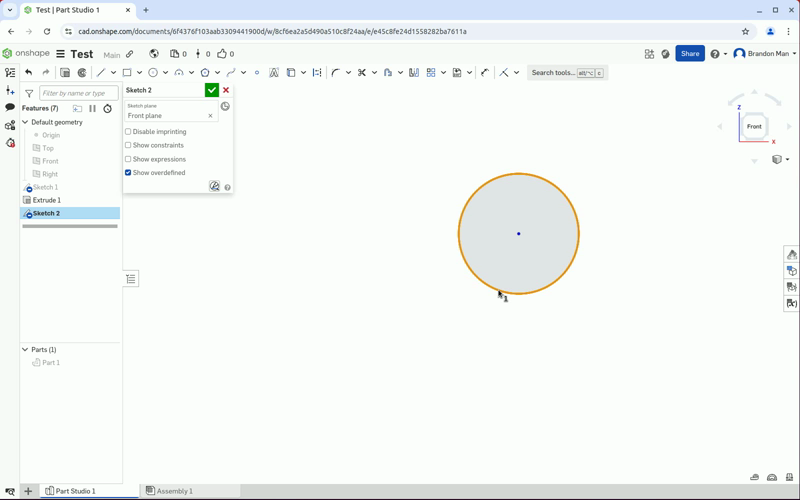
scroll(-6)
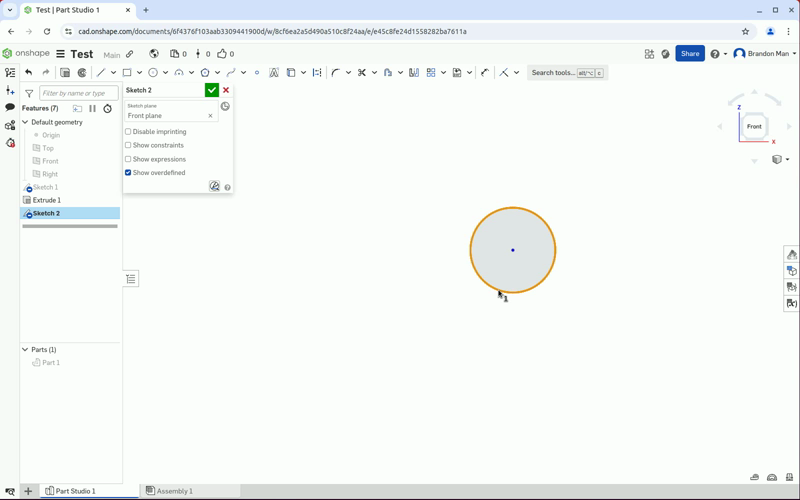
scroll(-6)
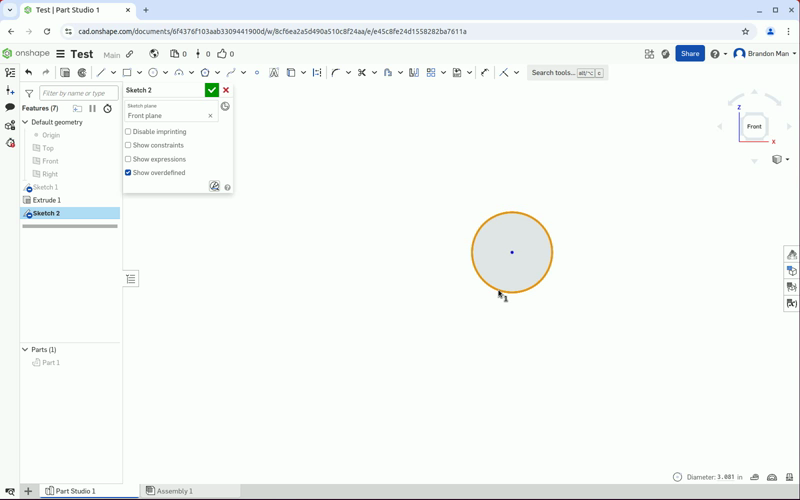
scroll(-6)
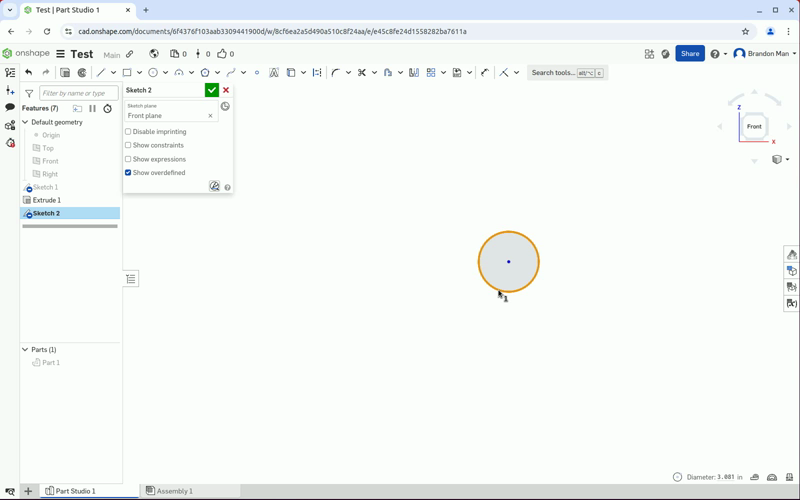
scroll(-6)
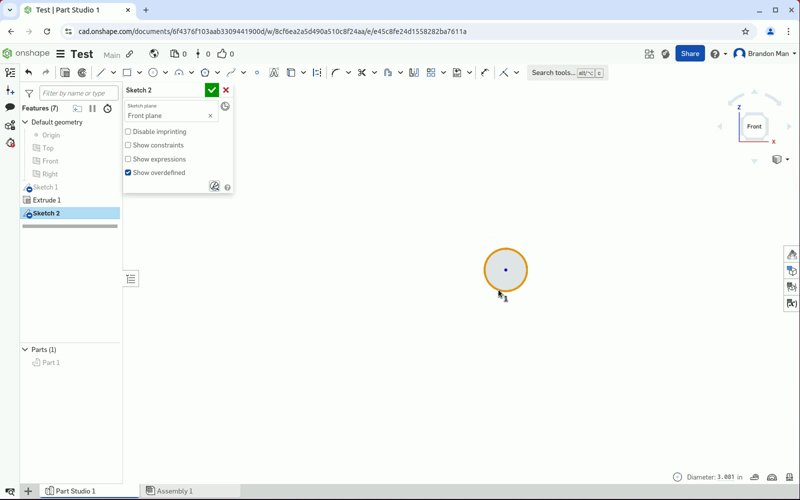
scroll(-6)
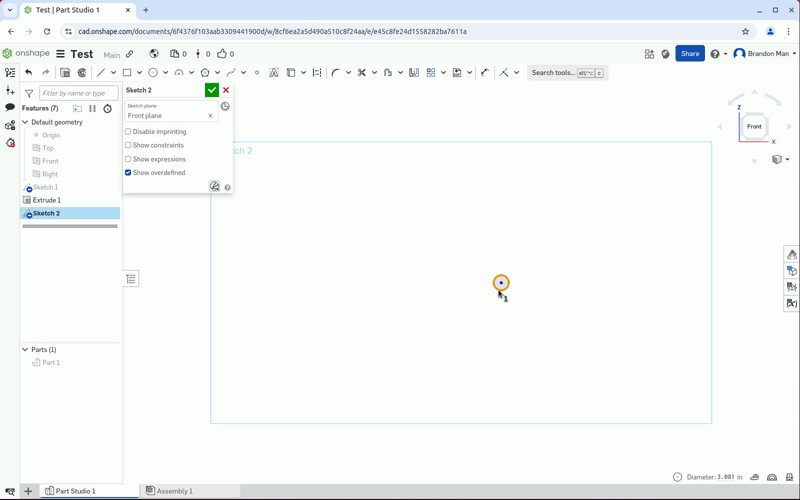
mouse_move(73, 352)
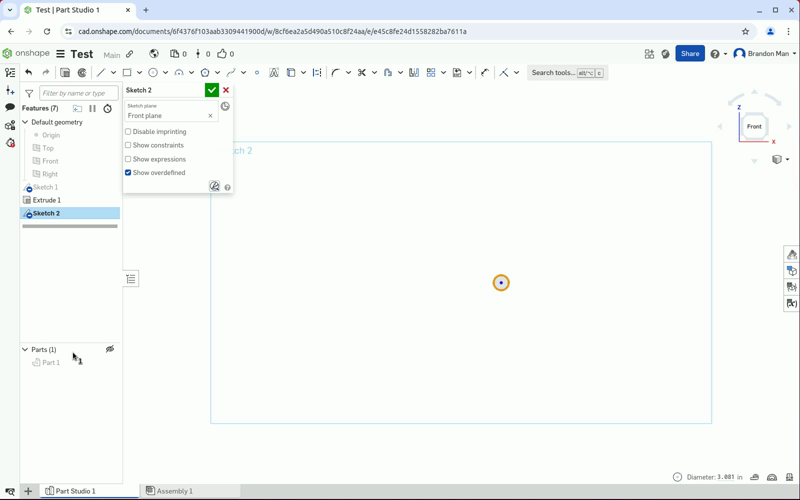
key(shift+y)
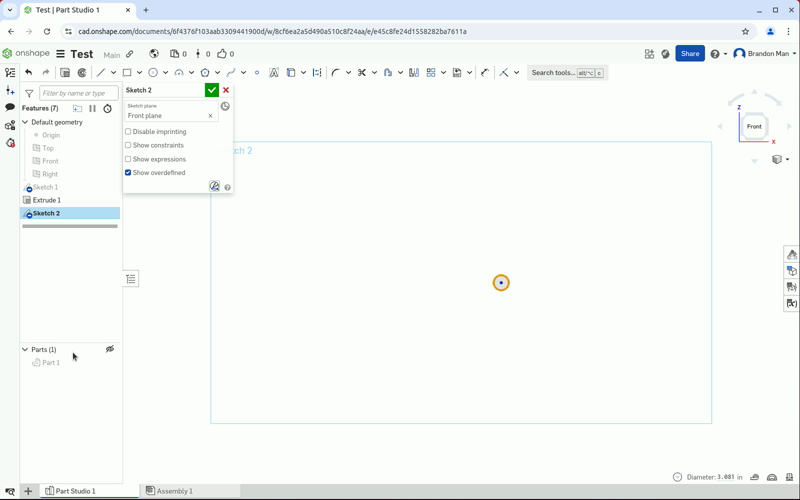
key(shift+e)
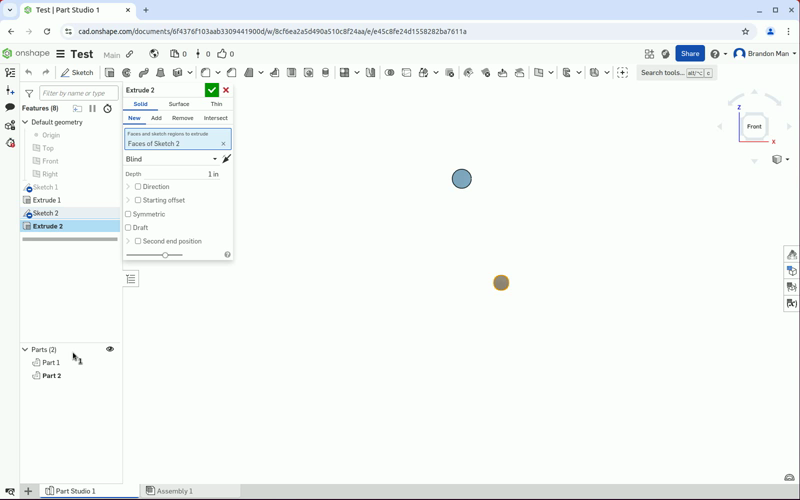
mouse_move(143, 106)
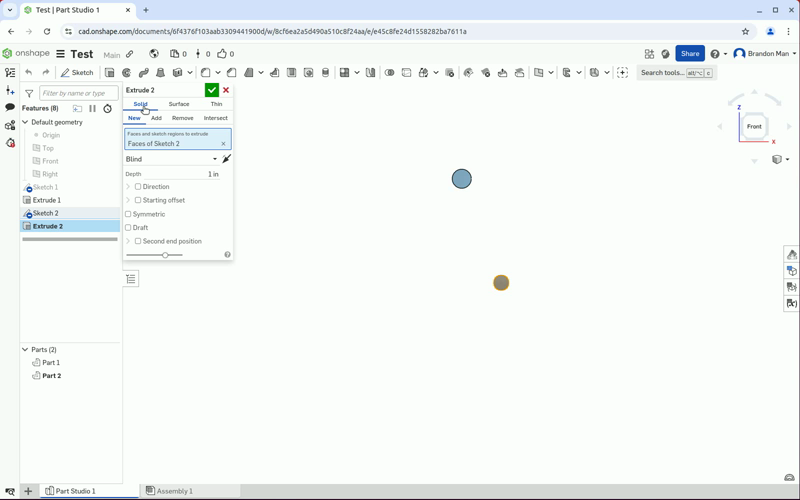
click(143, 106)
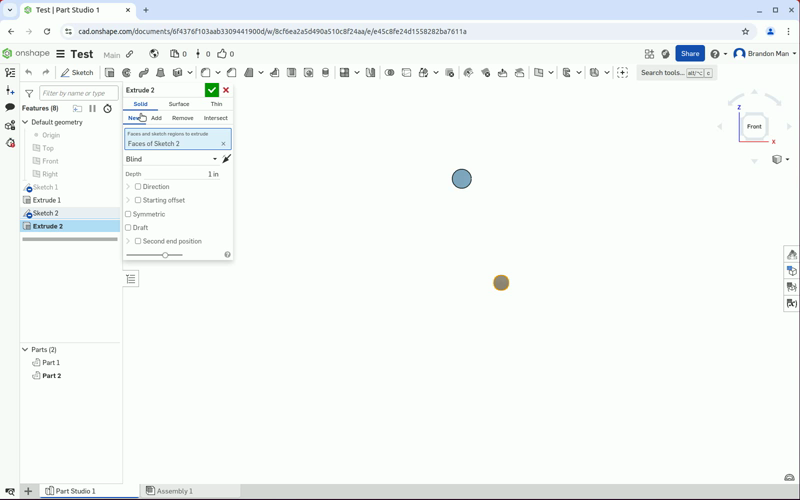
mouse_move(137, 120)
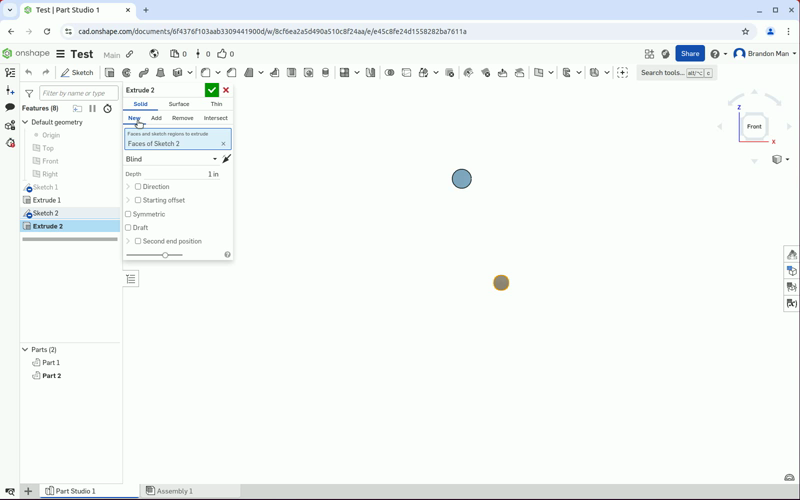
click(137, 120)
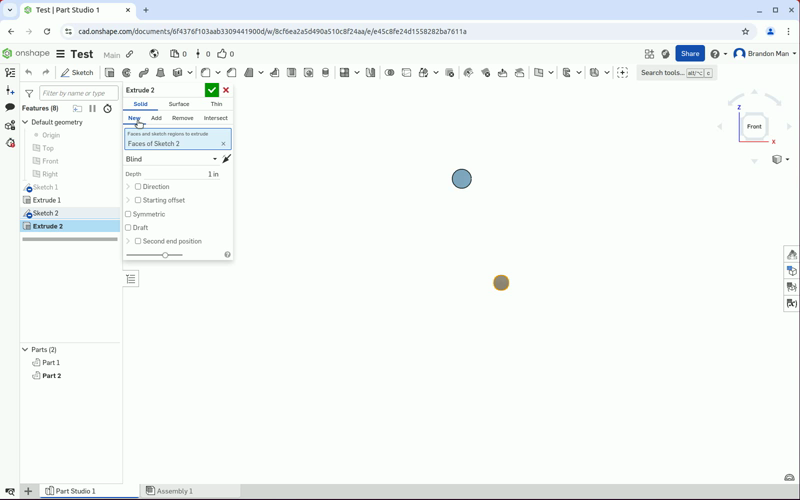
key(tab, 4)
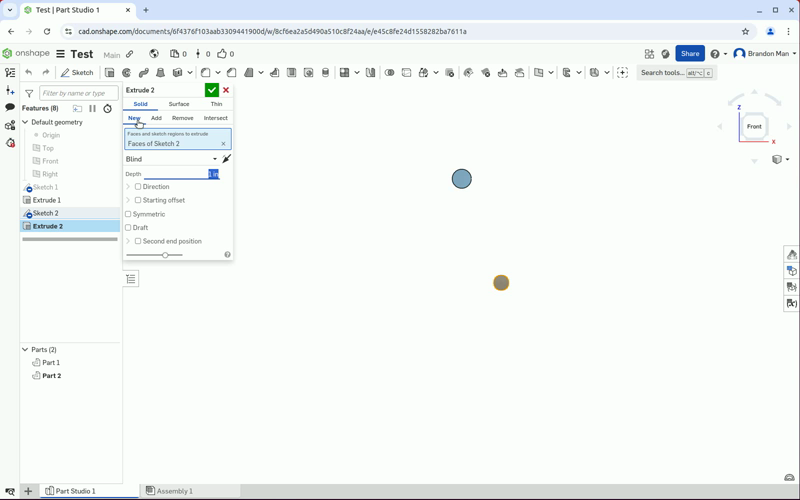
text(2.407)
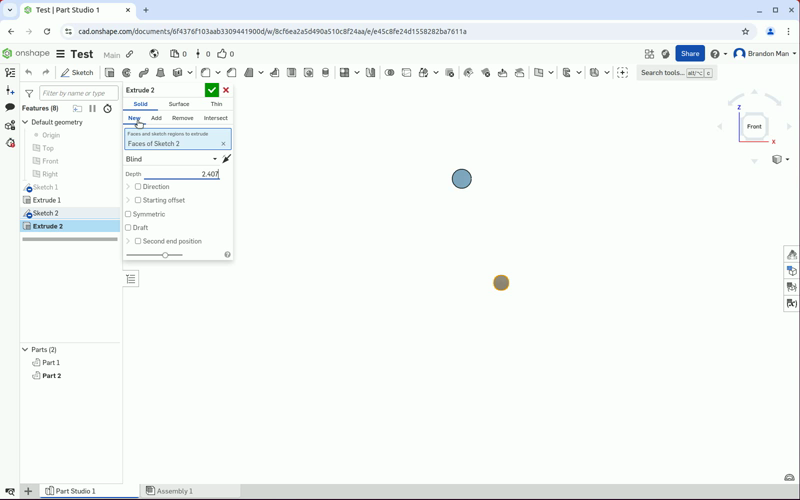
key(enter)
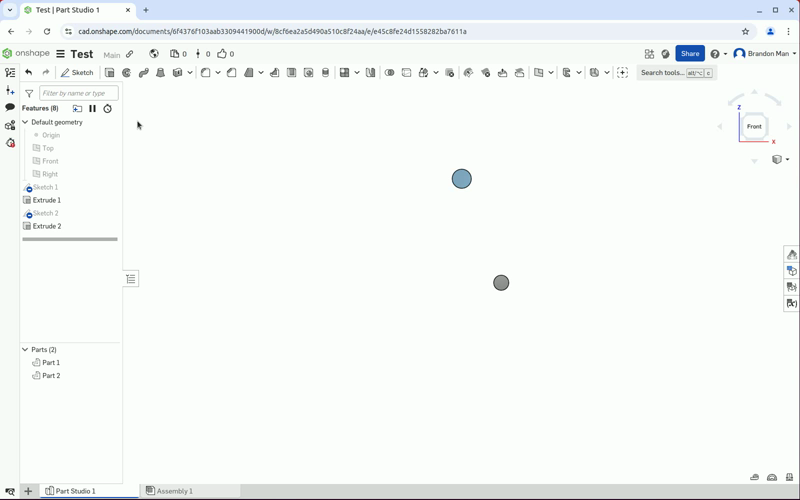
key(shift+h)
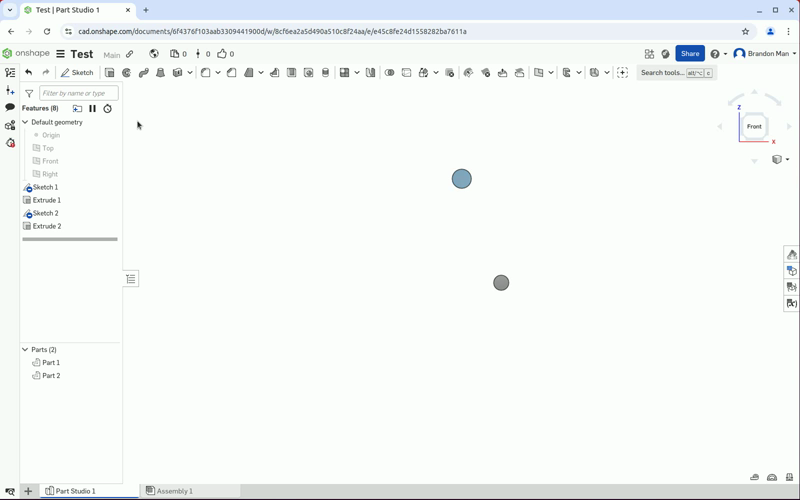
key(shift+h)
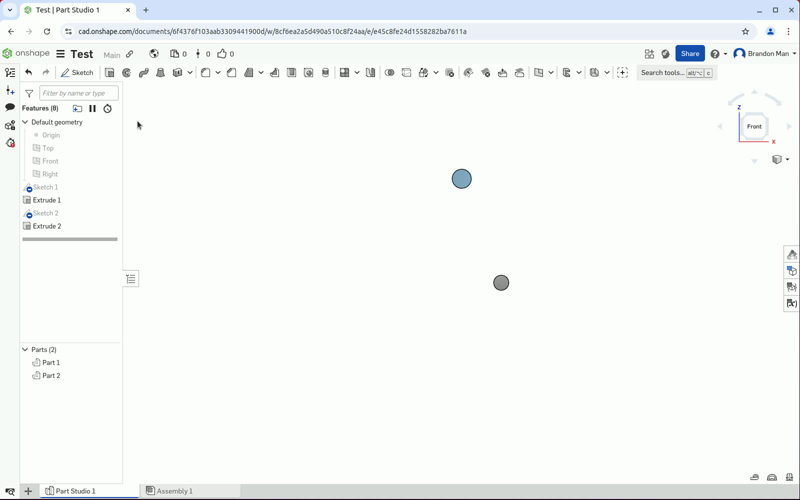
mouse_move(73, 189)
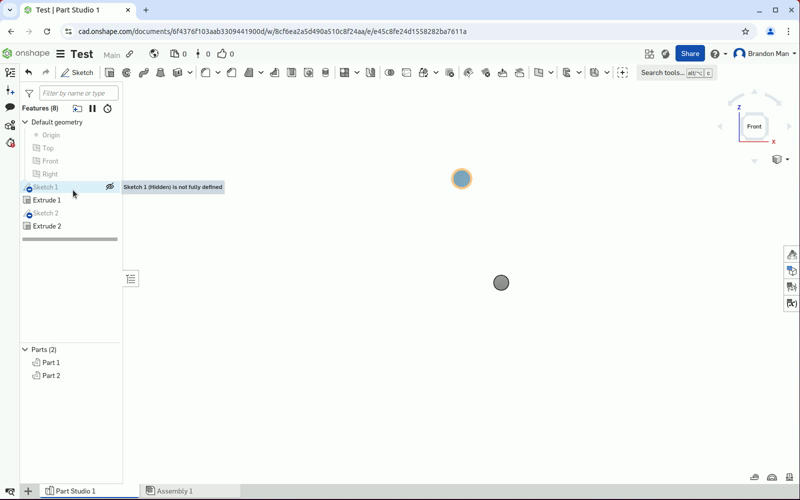
click(73, 189)
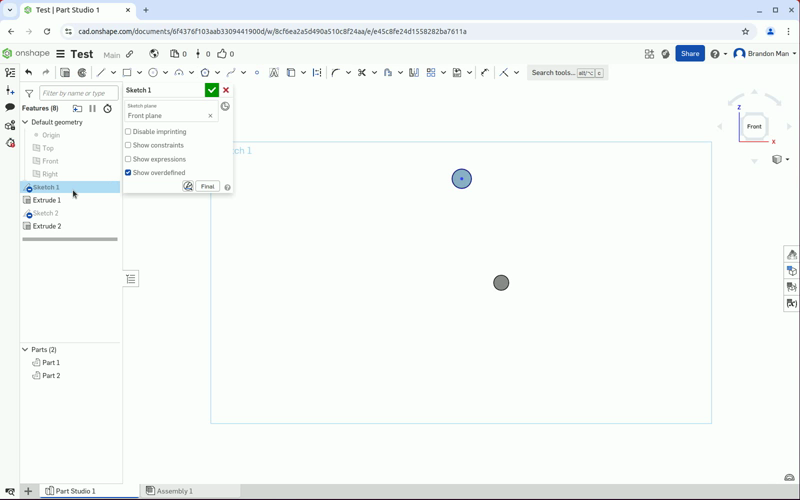
mouse_move(229, 92)
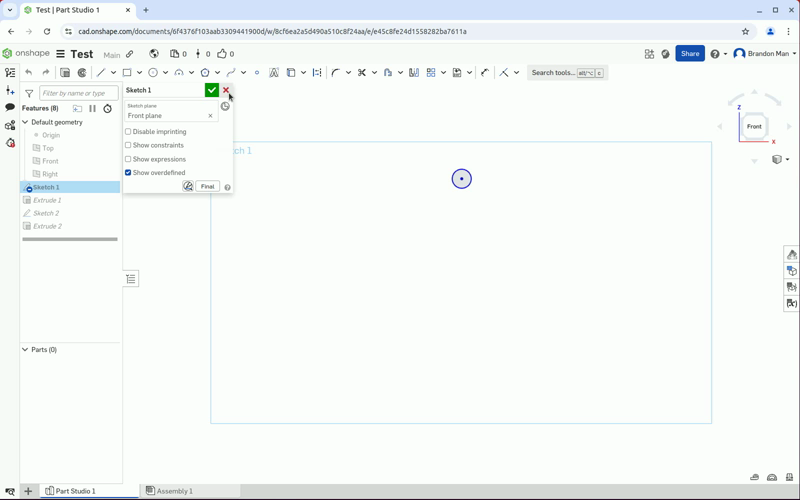
click(229, 92)
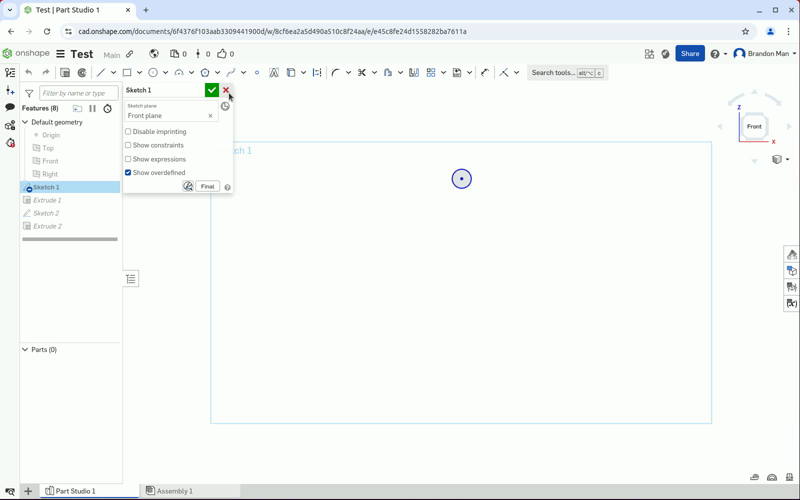
key(shift+s)
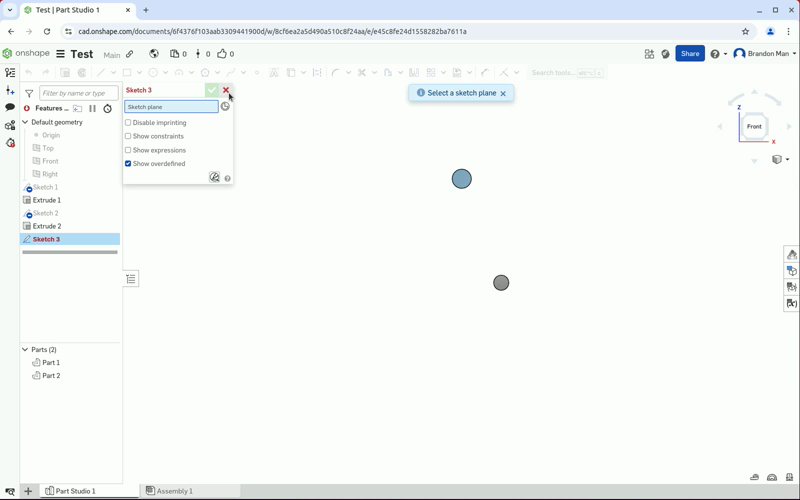
mouse_move(73, 163)
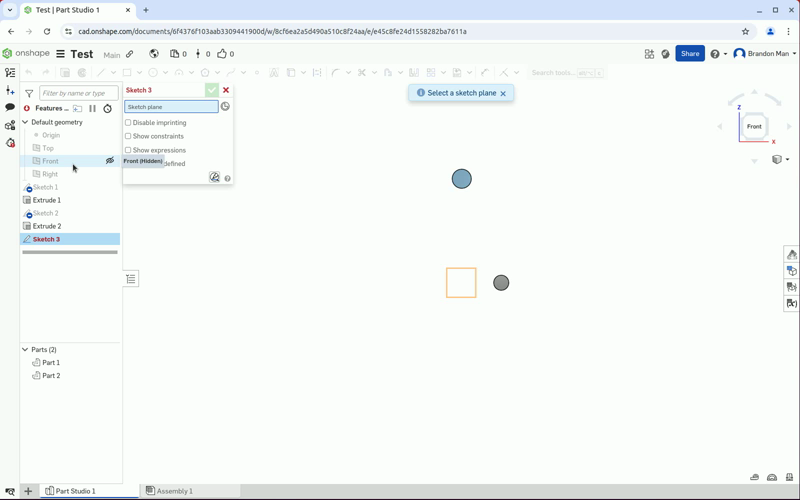
click(73, 163)
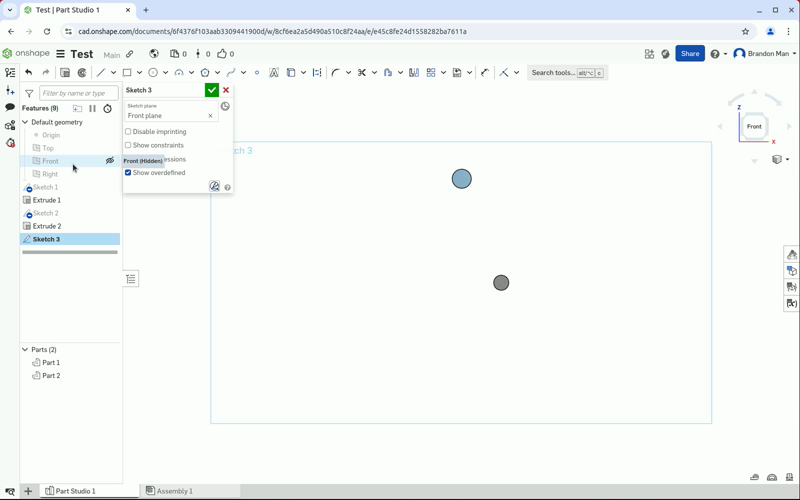
mouse_move(73, 352)
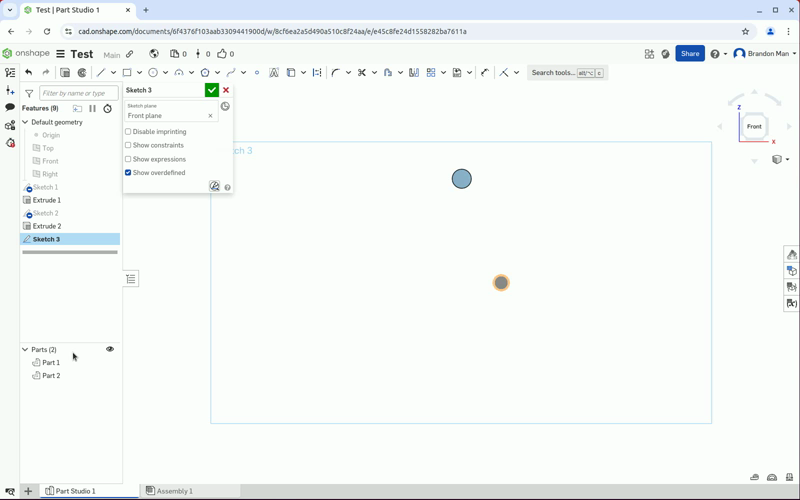
key(y)
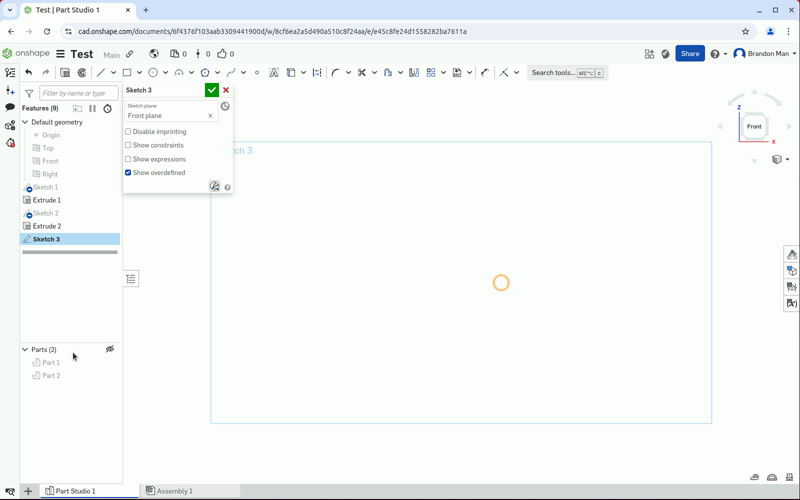
key(c)
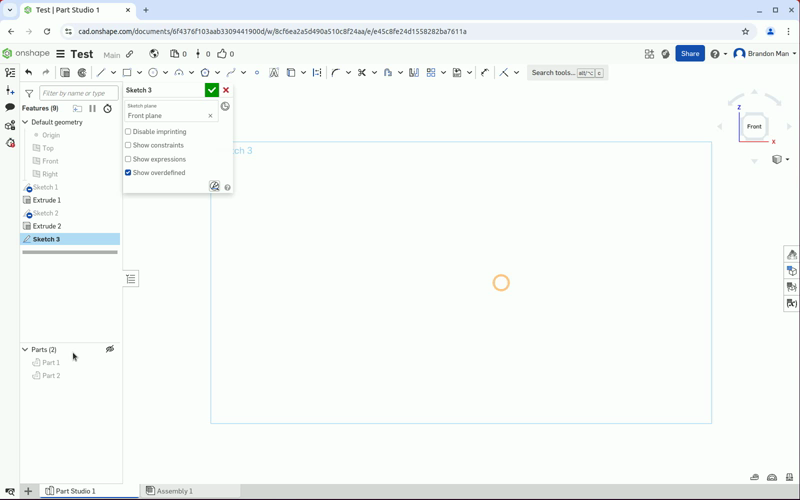
key_down(shift)
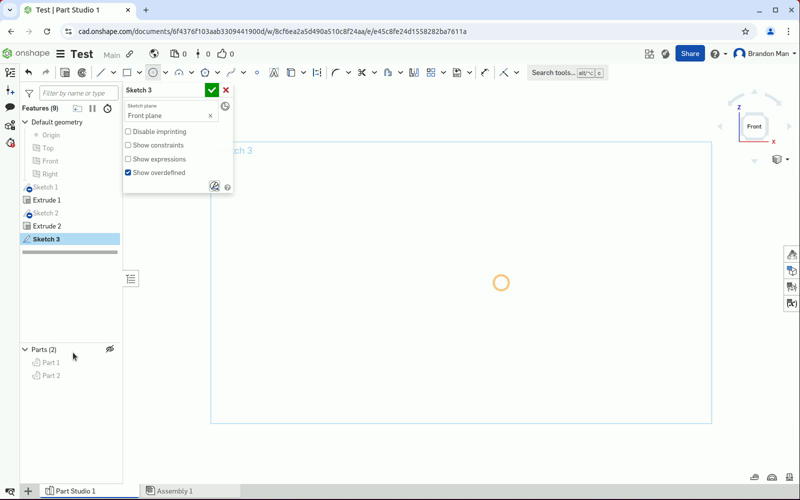
mouse_move(461, 282)
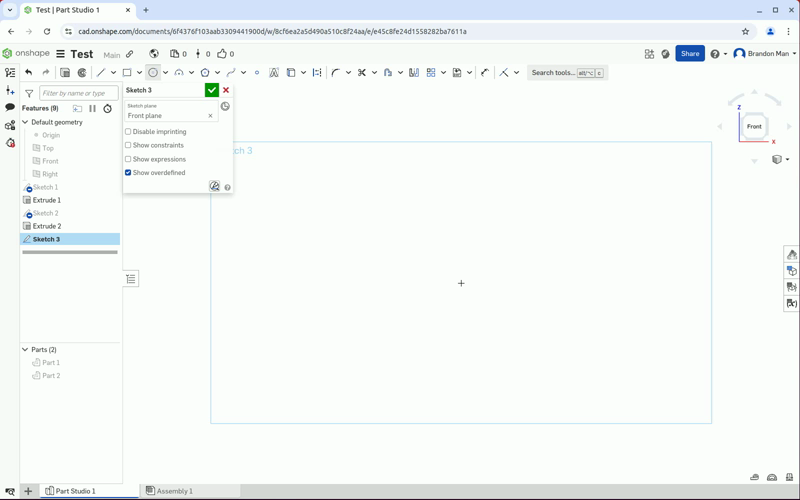
click(461, 282)
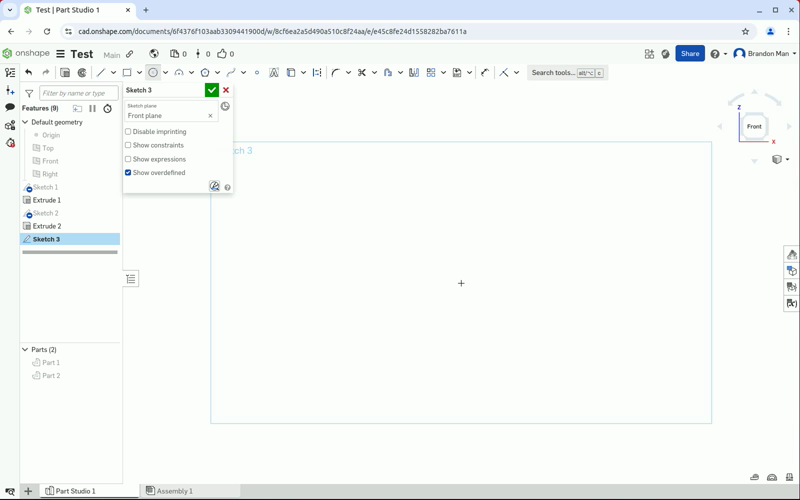
key_up(shift)
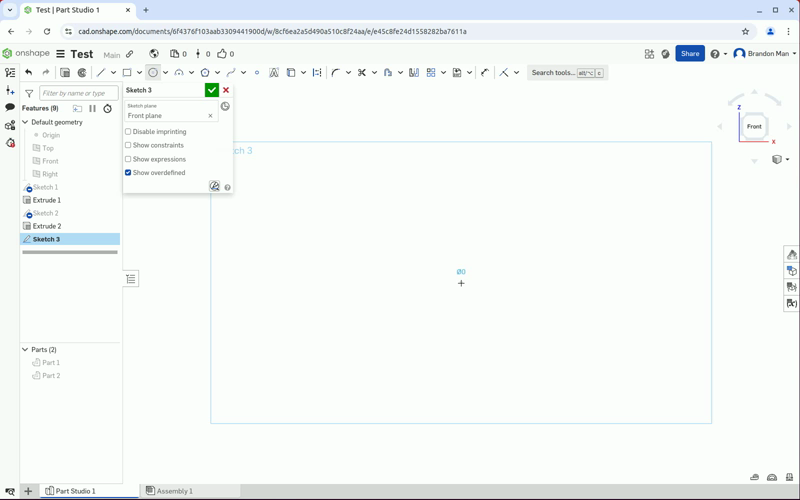
mouse_move(470, 282)
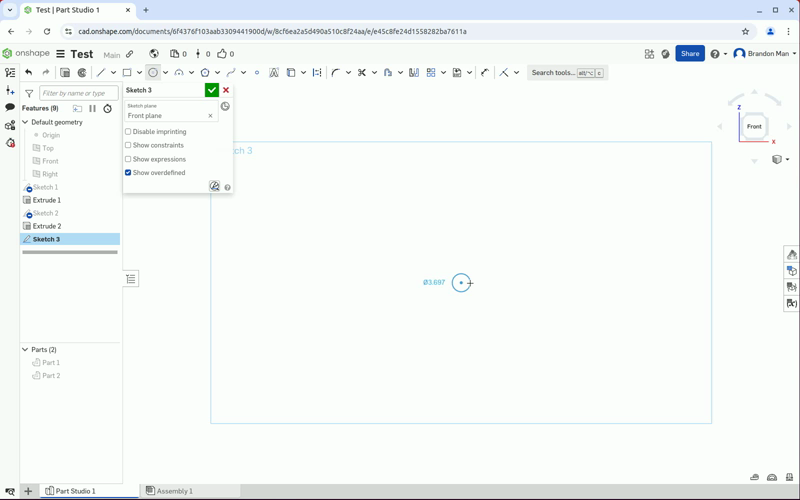
click(470, 282)
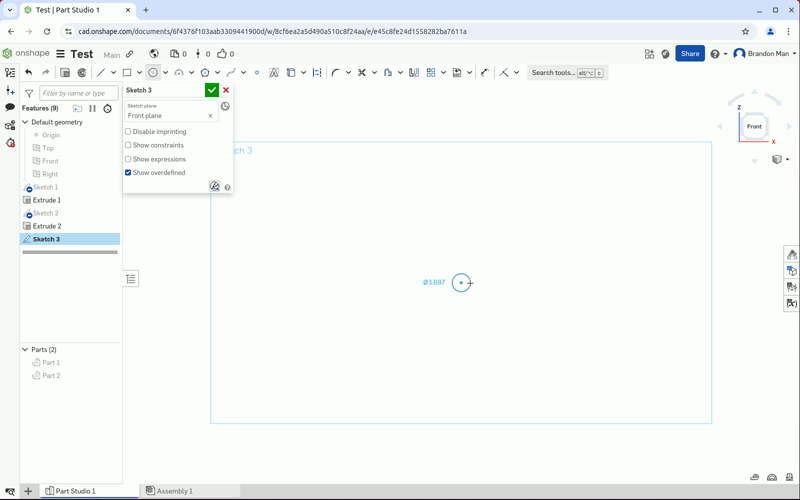
key(esc)
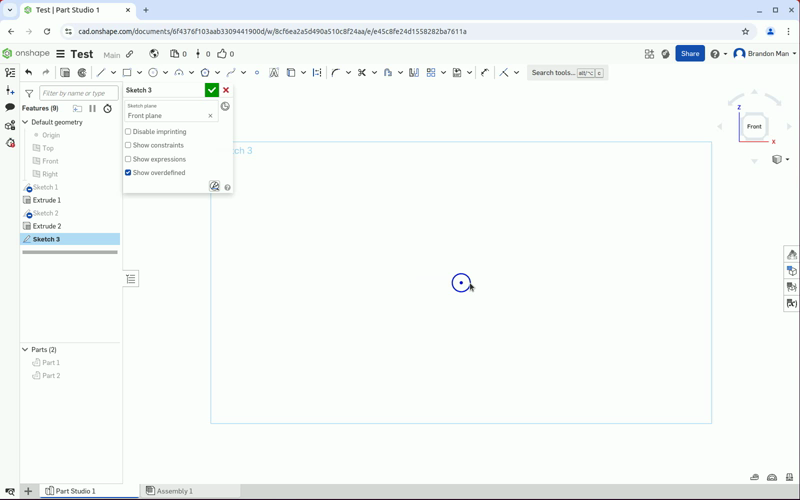
mouse_move(464, 277)
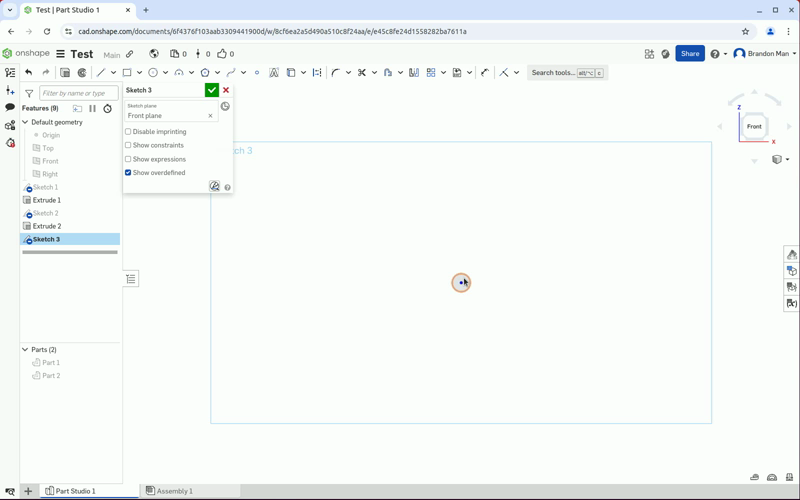
scroll(6)
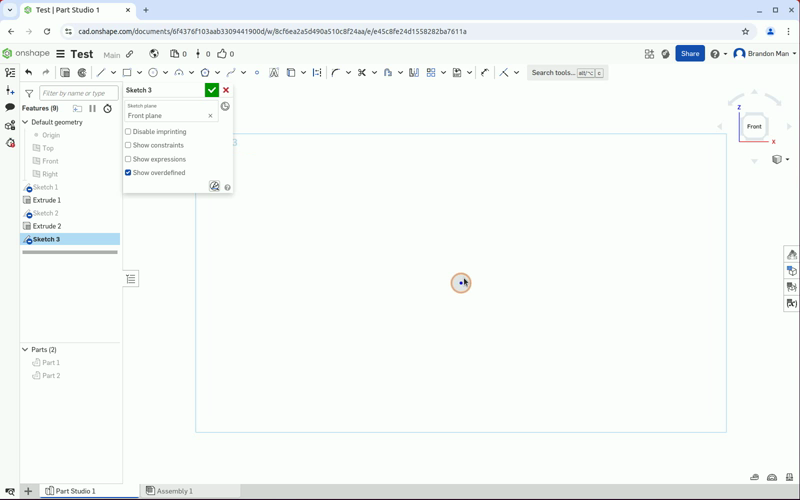
scroll(6)
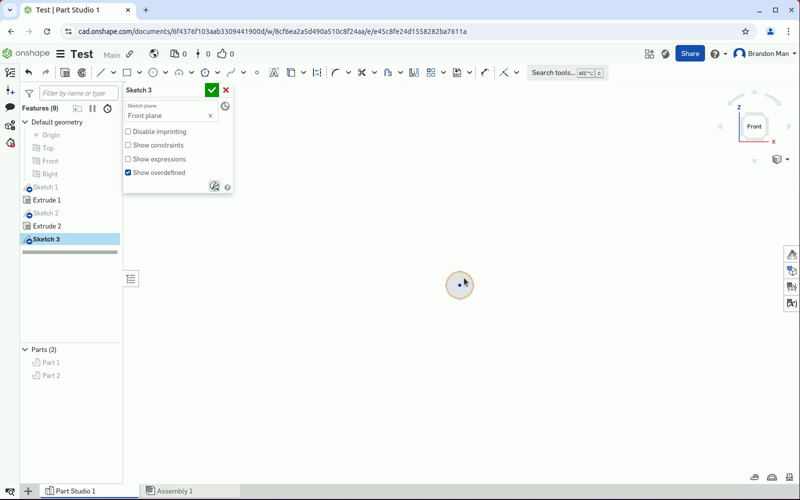
scroll(6)
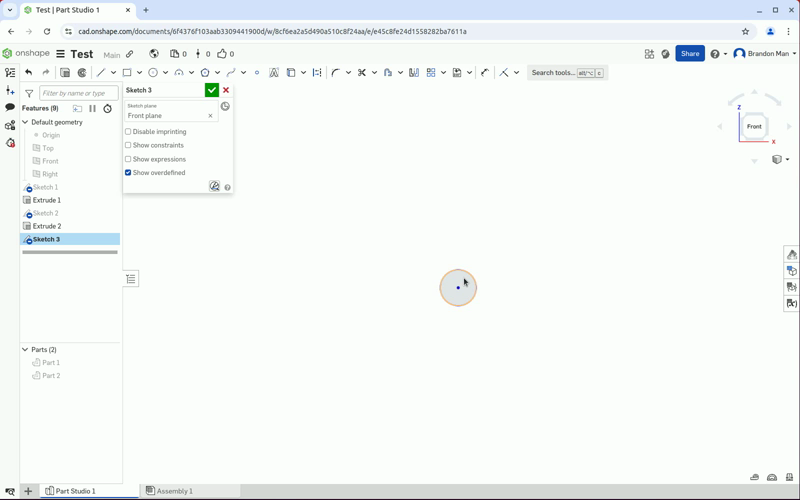
scroll(6)
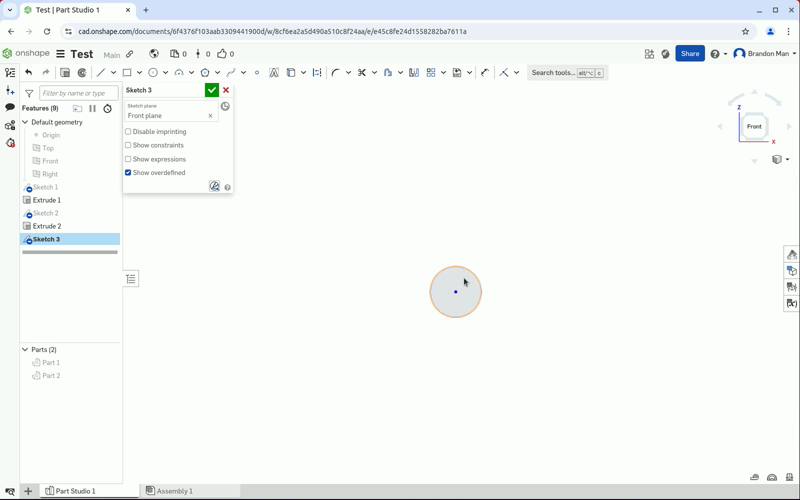
scroll(6)
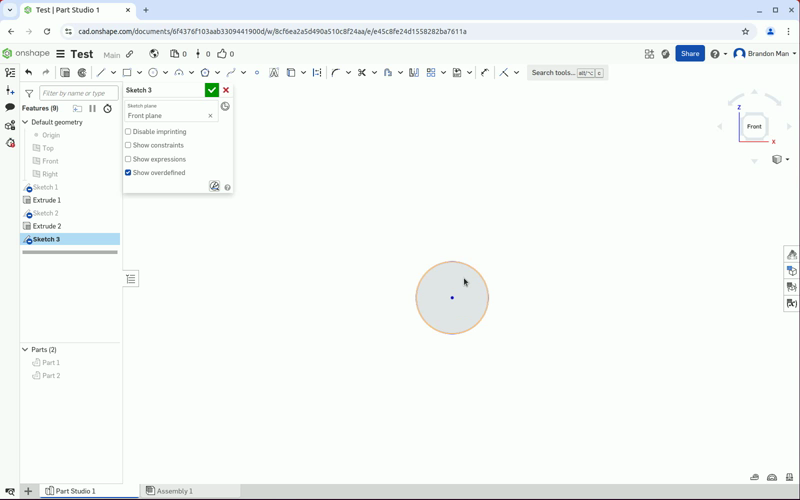
scroll(6)
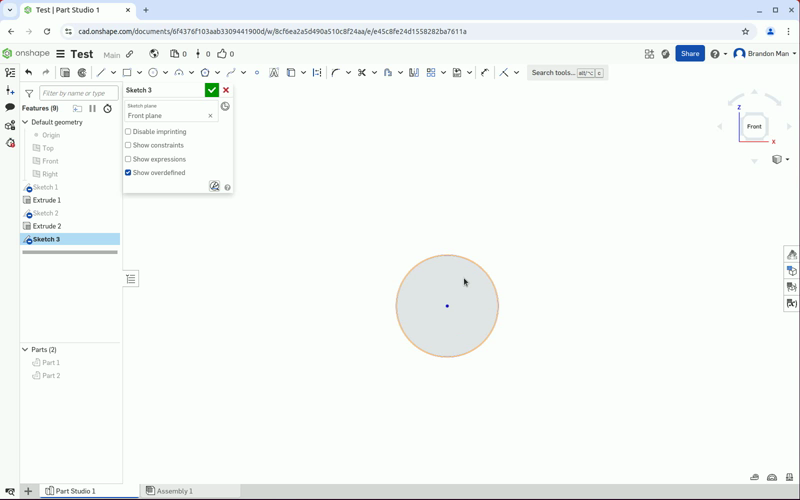
scroll(6)
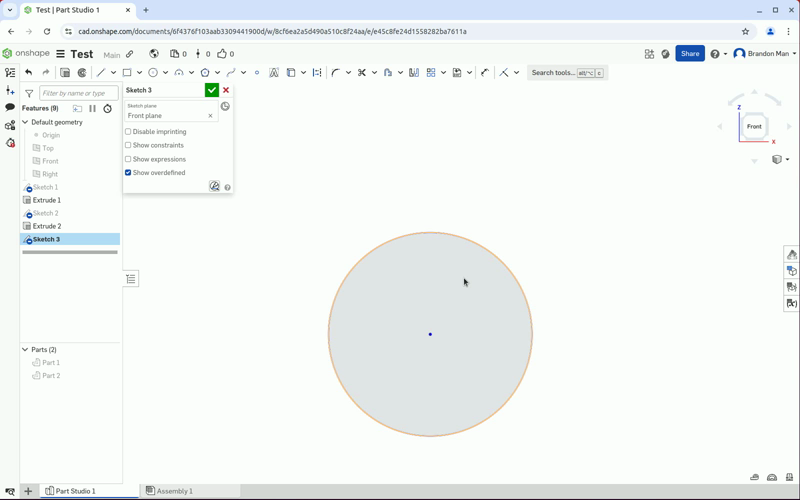
click(464, 277)
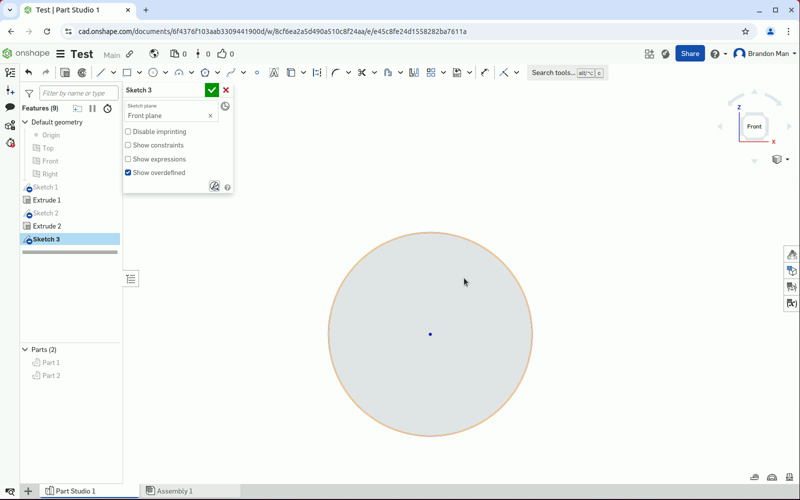
scroll(-6)
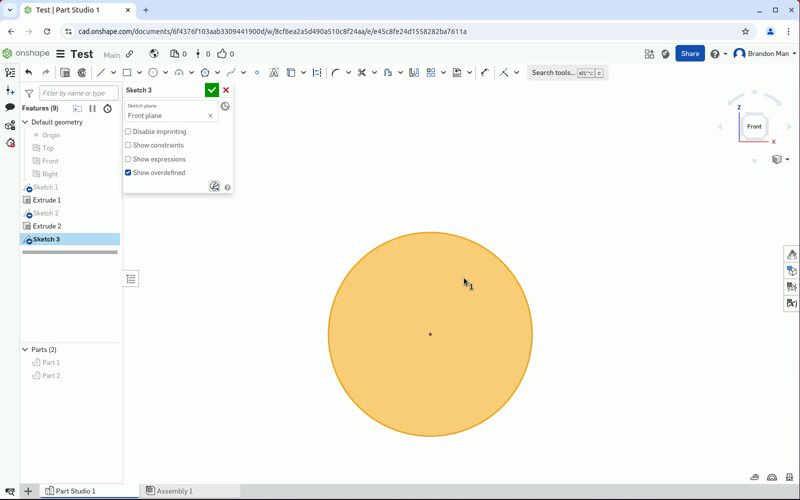
scroll(-6)
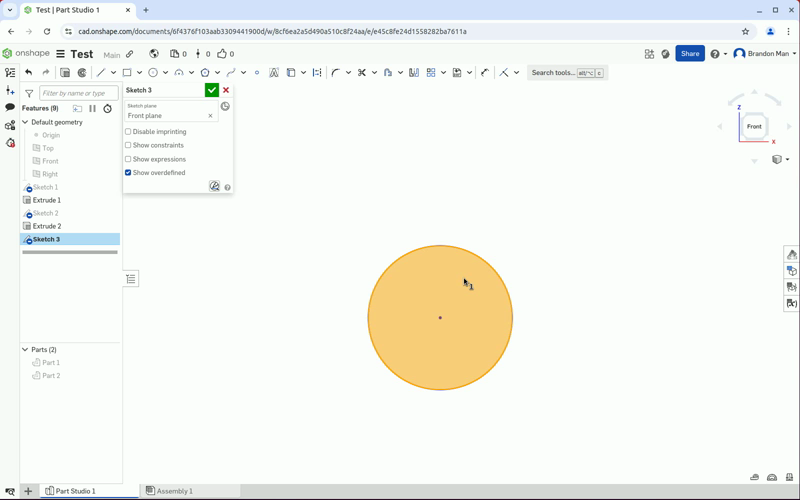
scroll(-6)
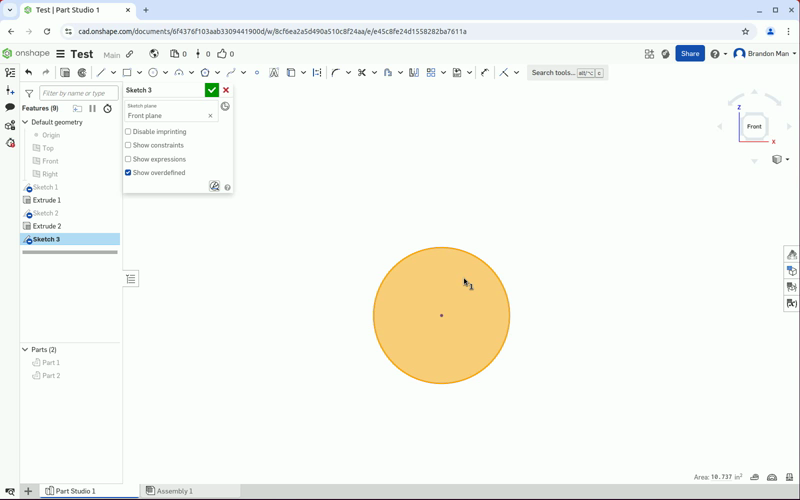
scroll(-6)
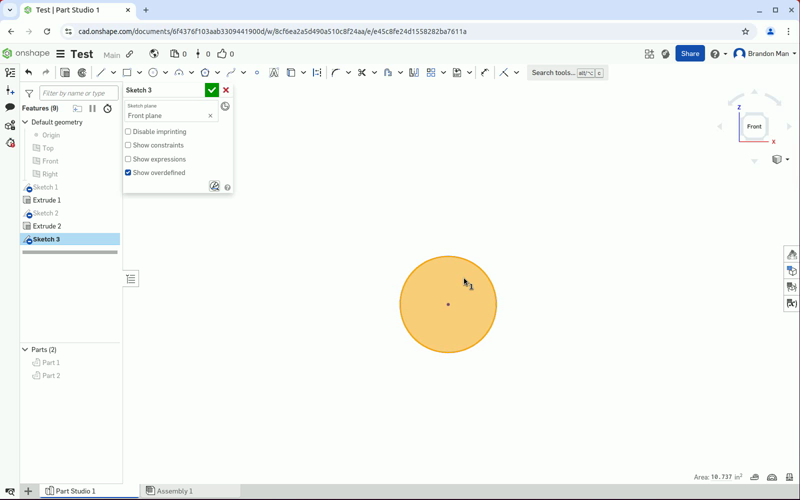
scroll(-6)
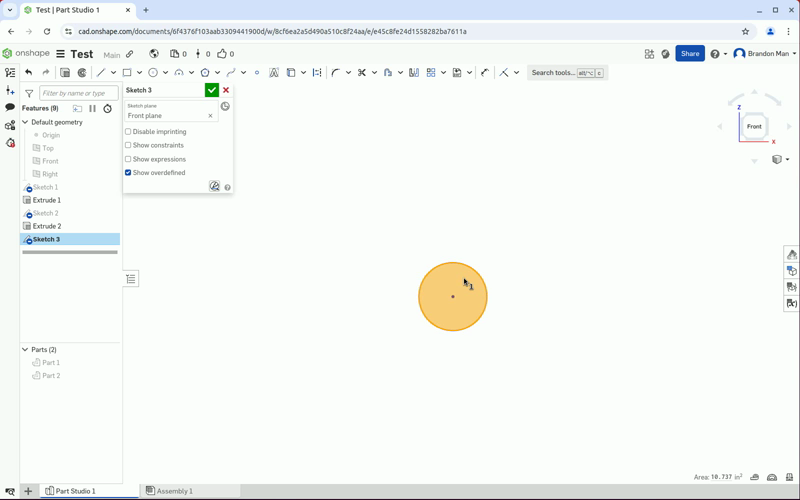
scroll(-6)
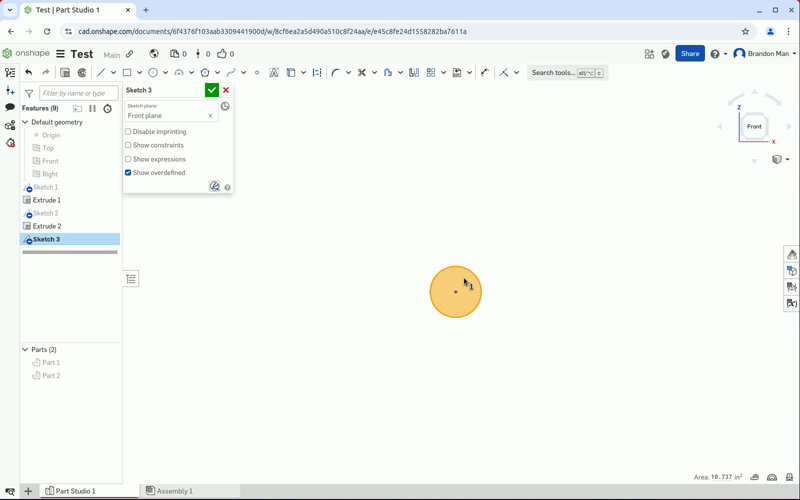
scroll(-6)
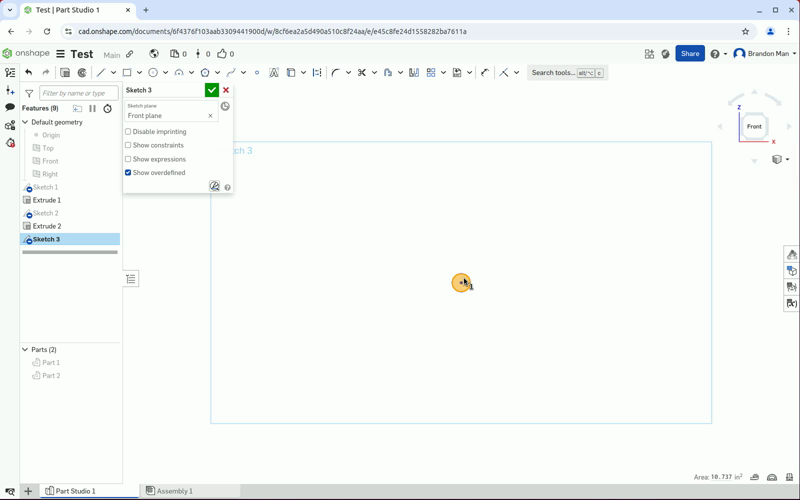
mouse_move(73, 352)
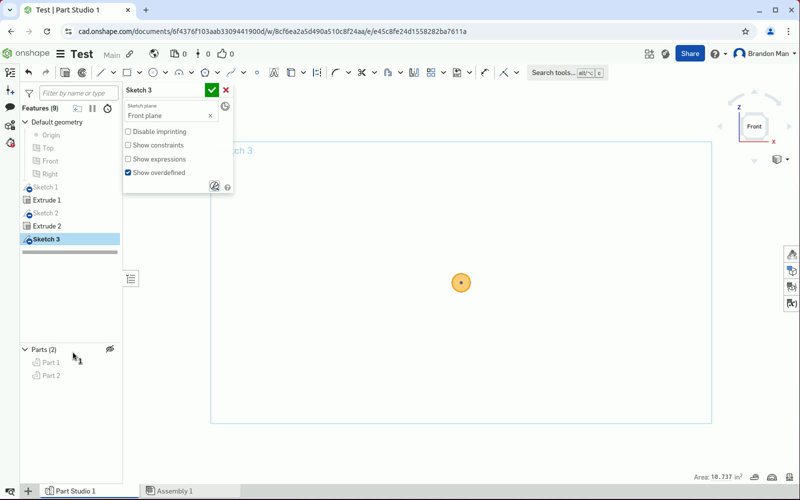
key(shift+y)
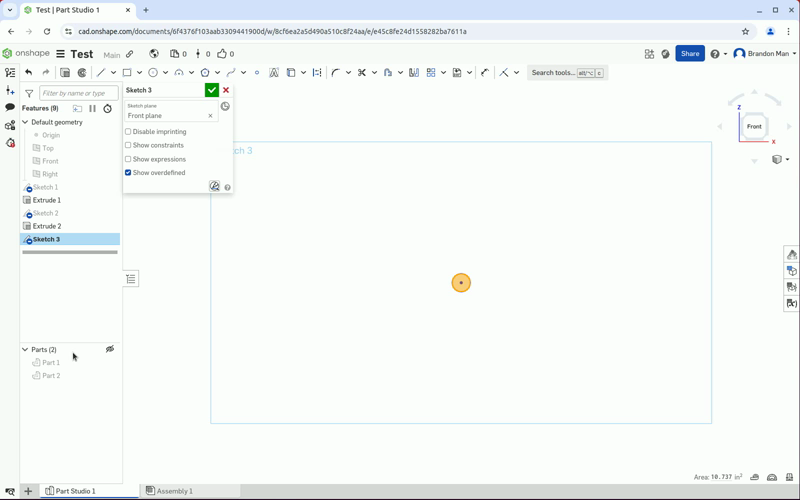
key(shift+e)
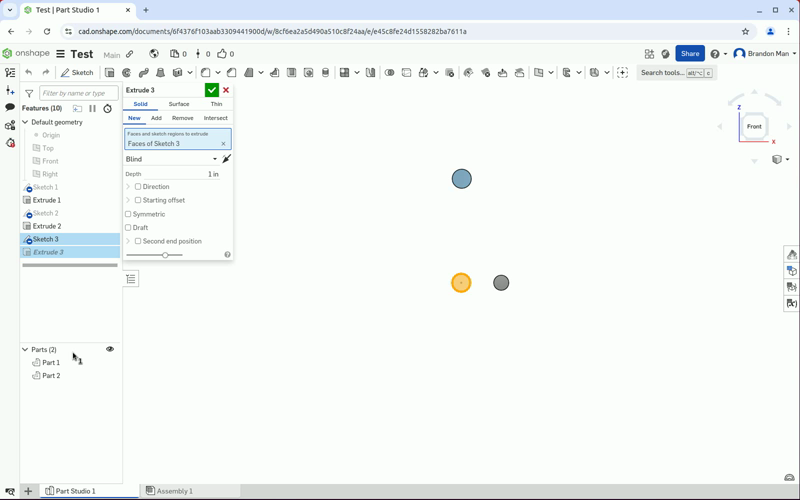
mouse_move(143, 106)
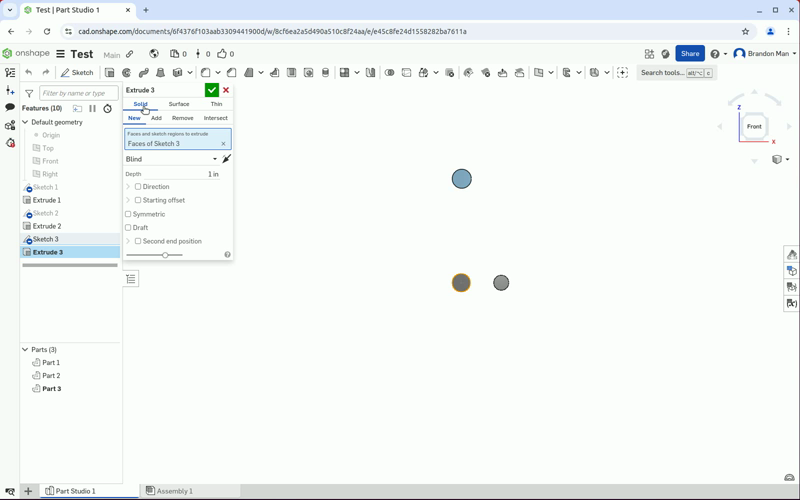
click(143, 106)
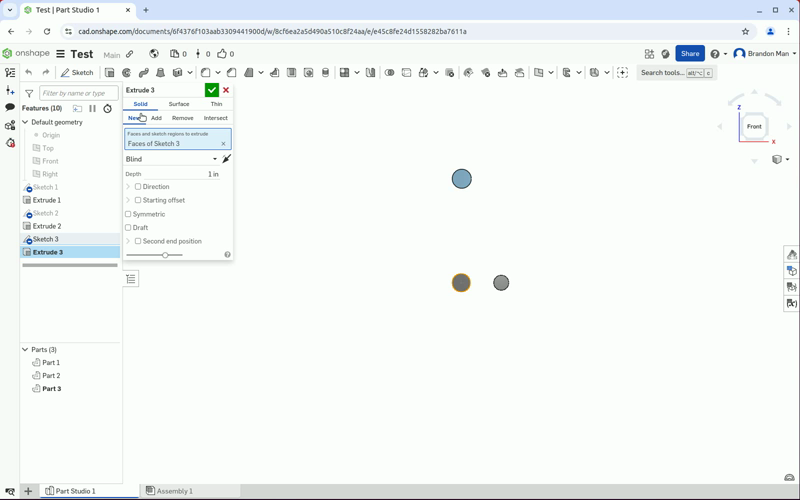
mouse_move(137, 120)
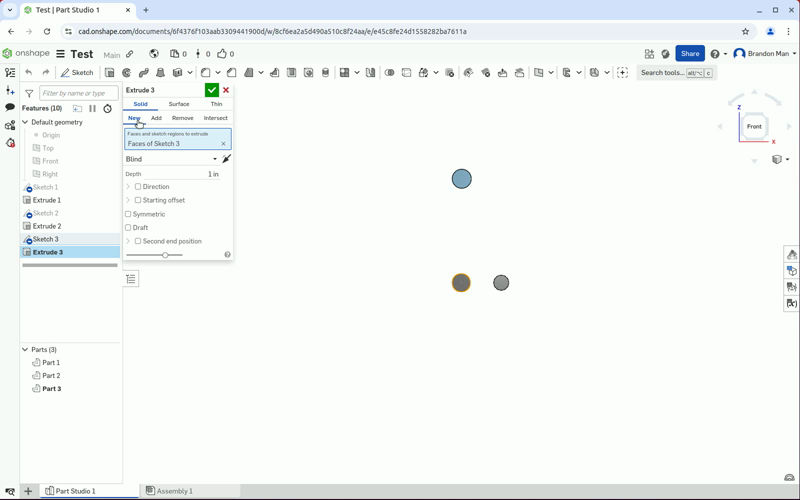
click(137, 120)
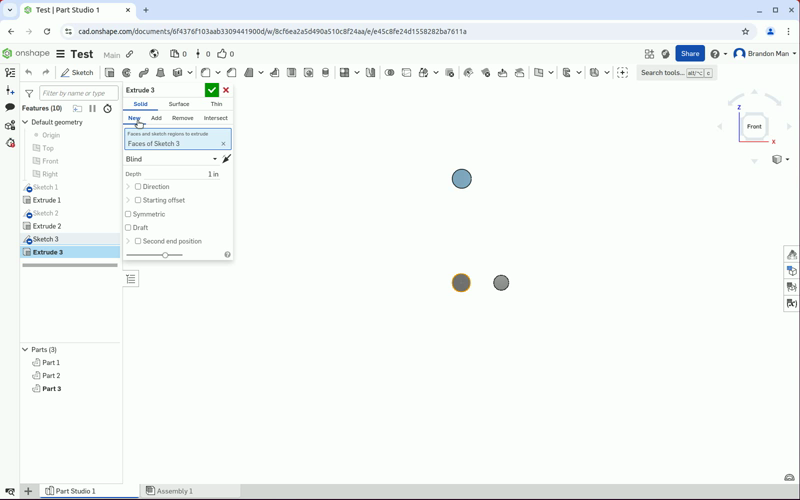
key(tab, 4)
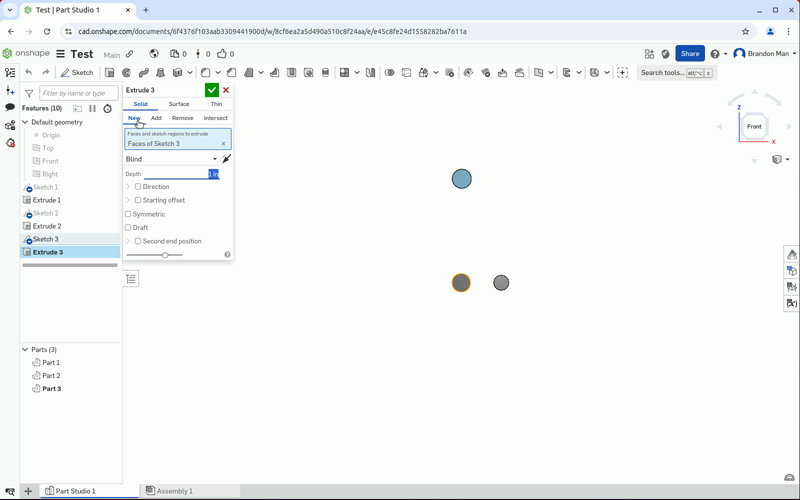
text(2.407)
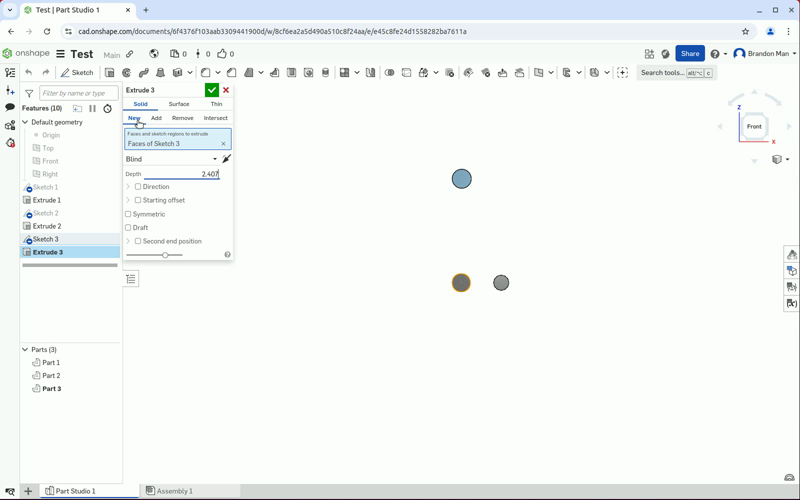
key(enter)
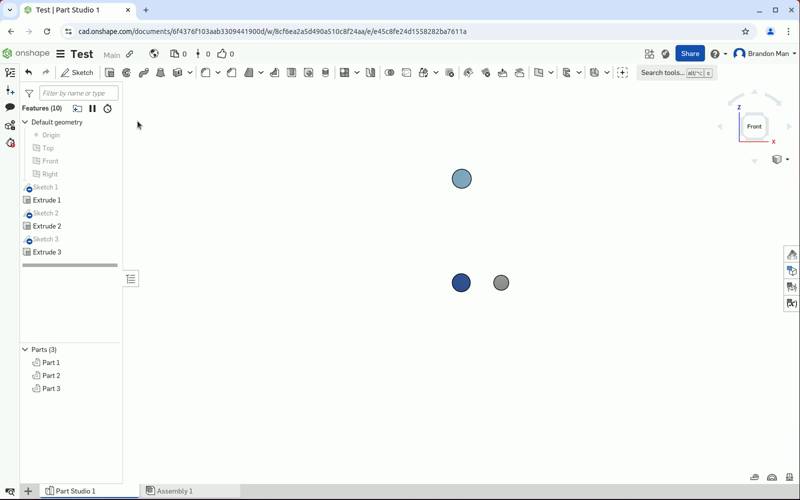
key(shift+h)
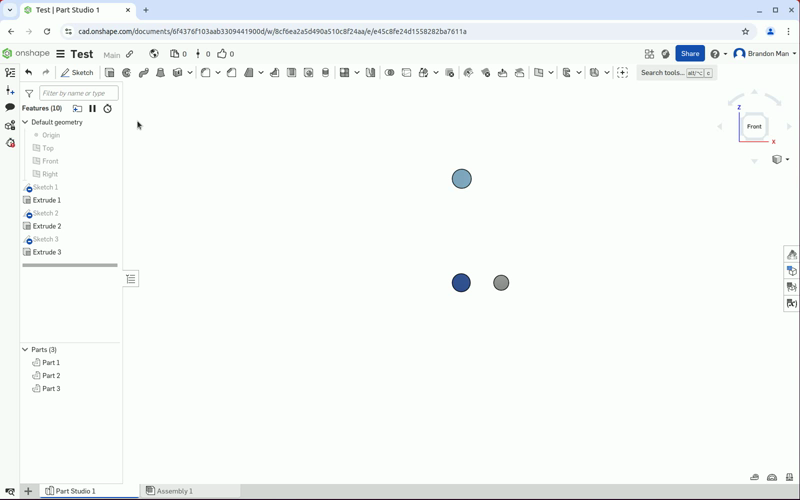
key(shift+h)
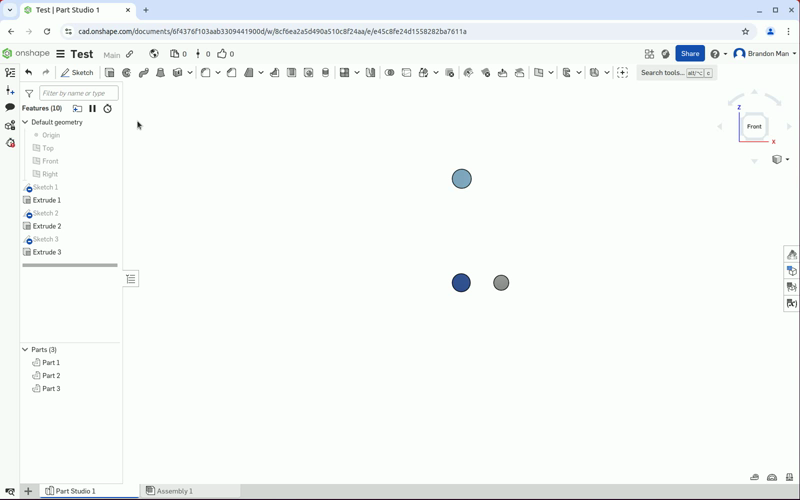
mouse_move(73, 189)
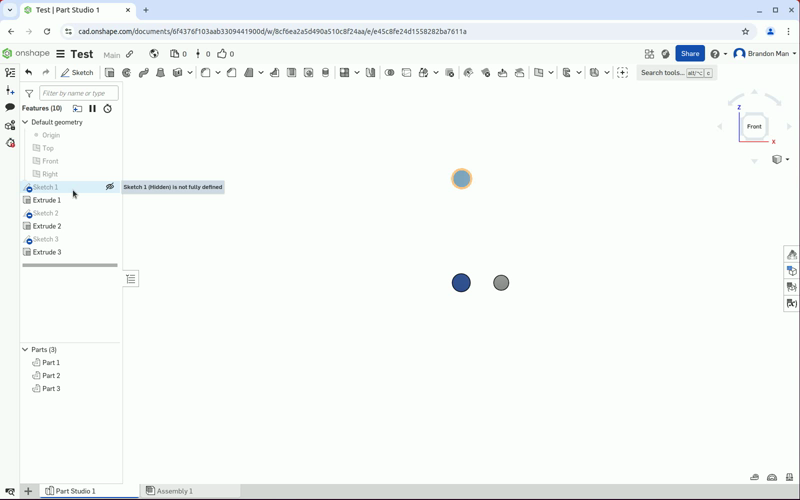
click(73, 189)
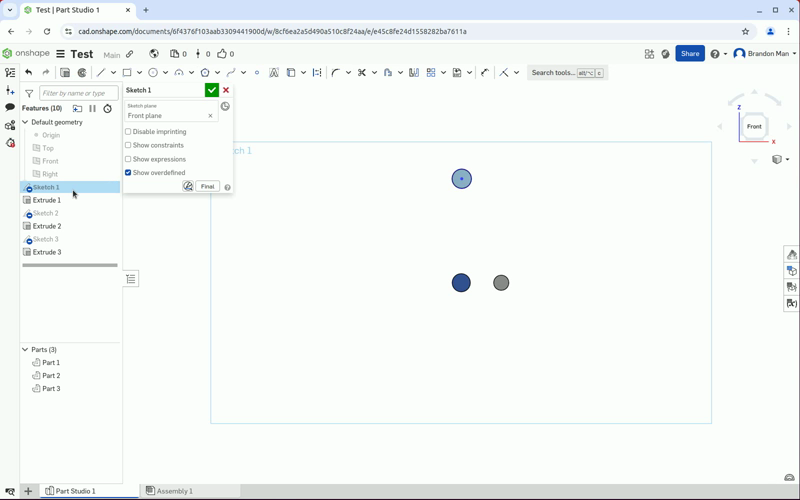
mouse_move(229, 92)
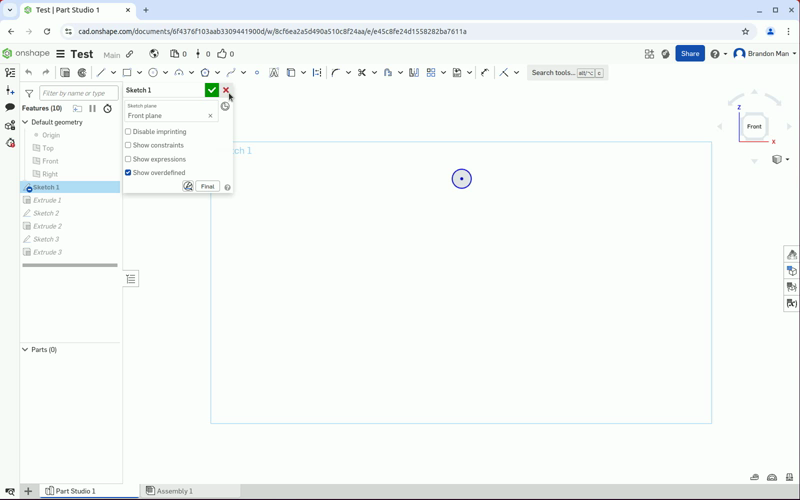
click(229, 92)
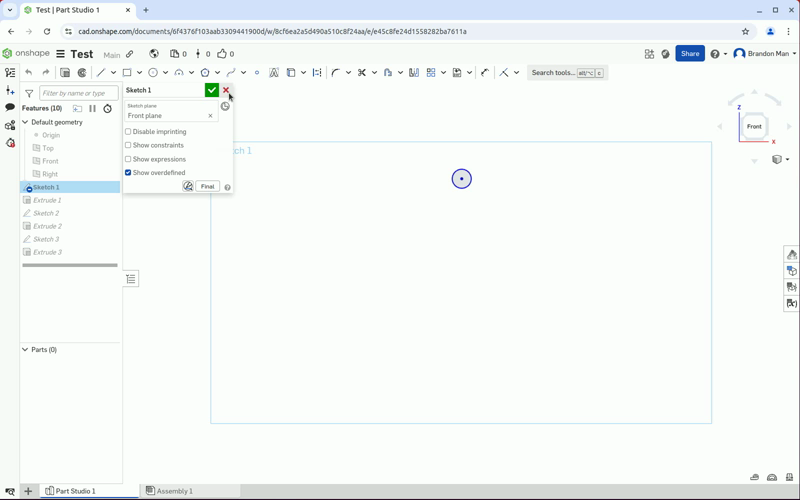
key(shift+s)
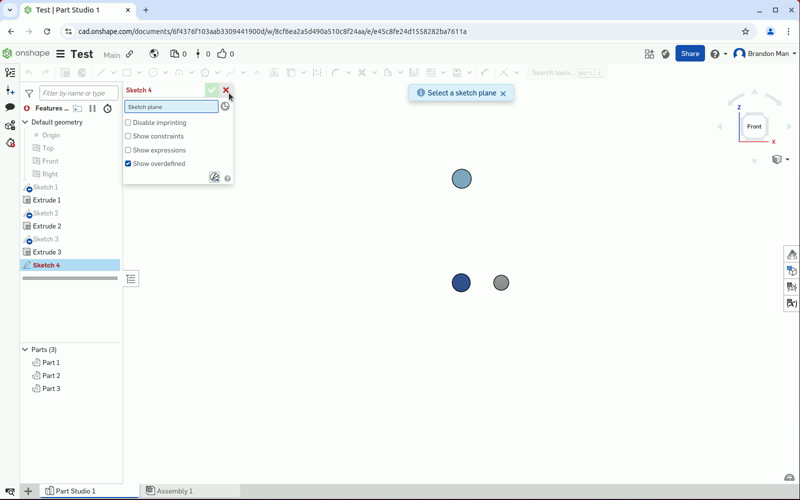
mouse_move(73, 163)
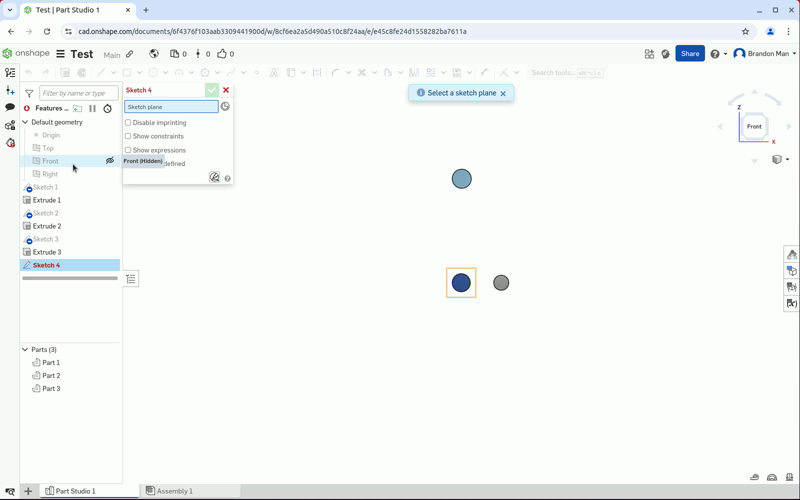
click(73, 163)
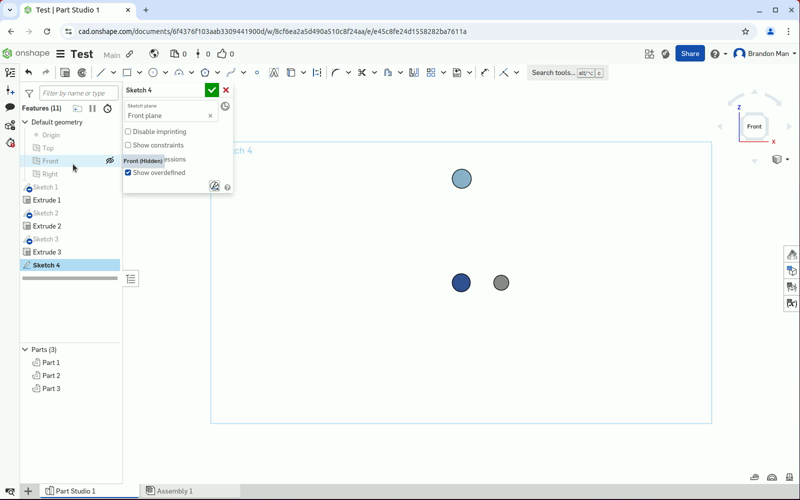
mouse_move(73, 352)
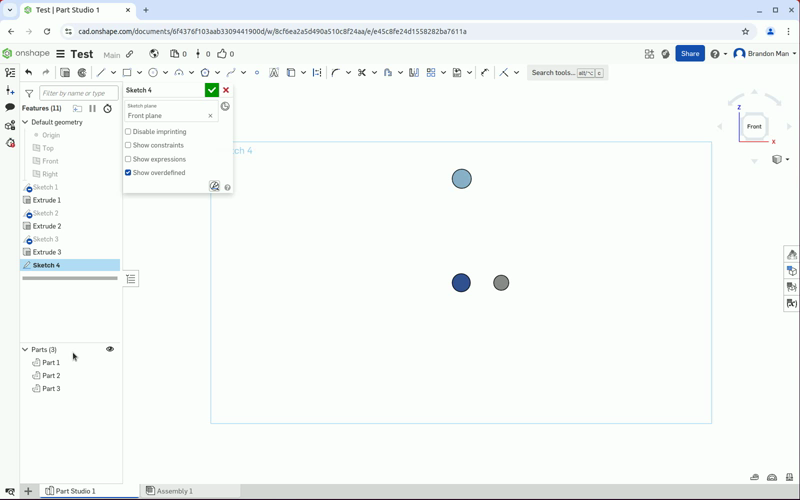
key(y)
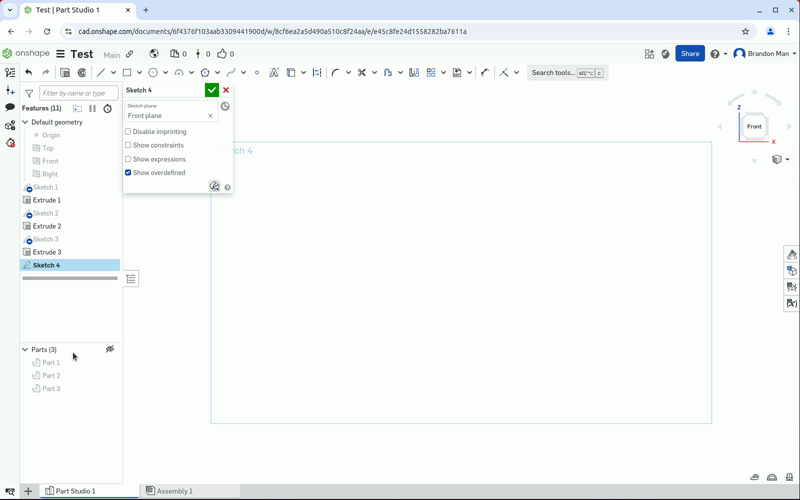
key(a)
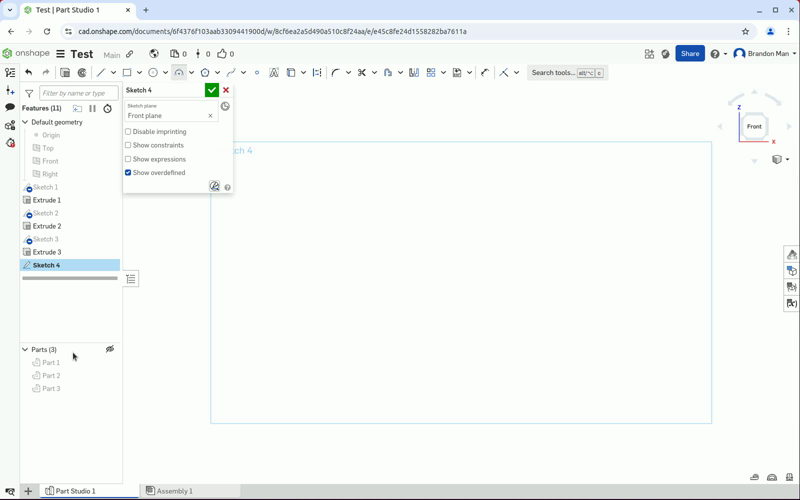
key_down(shift)
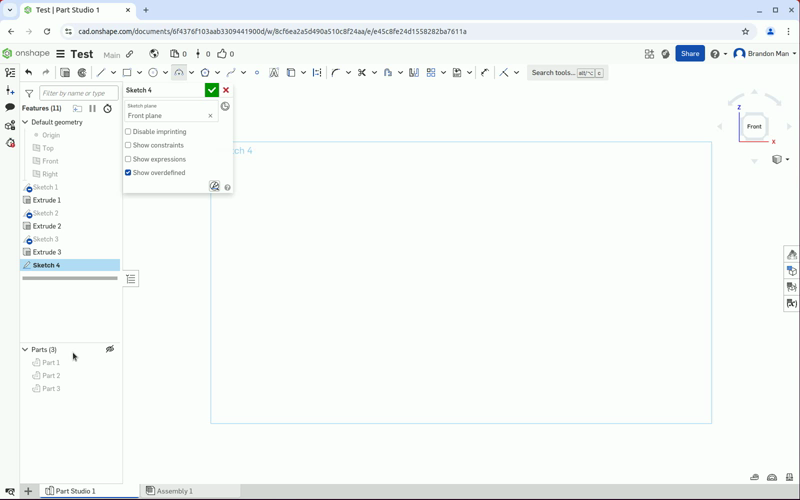
mouse_move(446, 223)
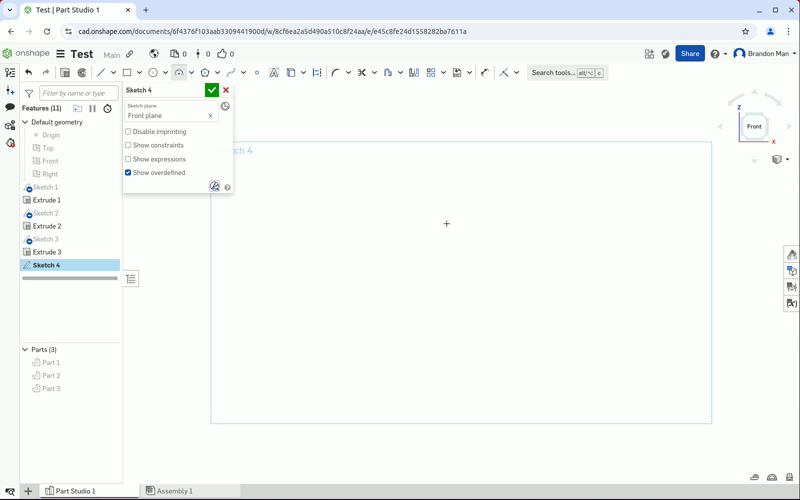
click(446, 223)
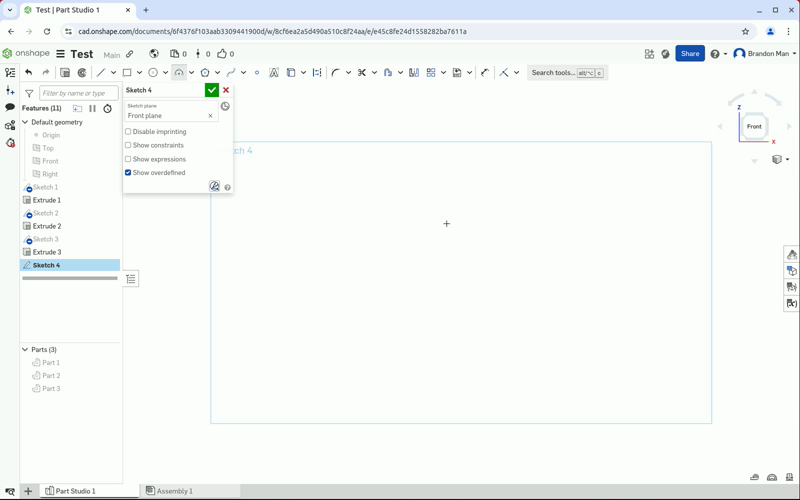
key_up(shift)
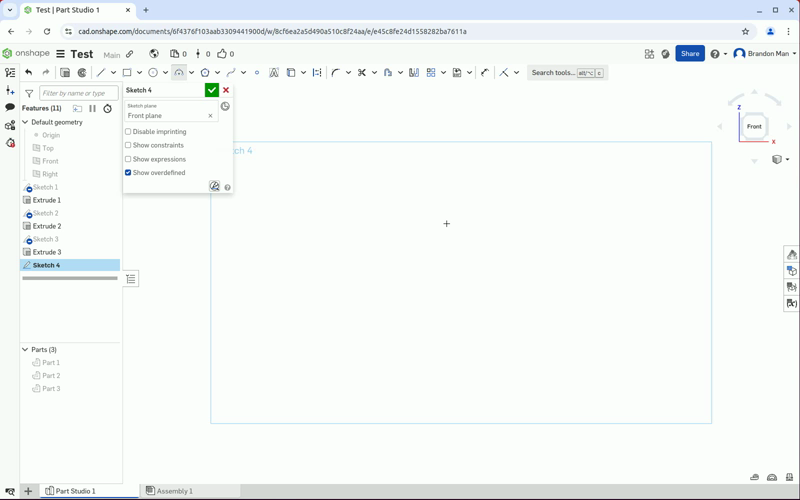
key_down(shift)
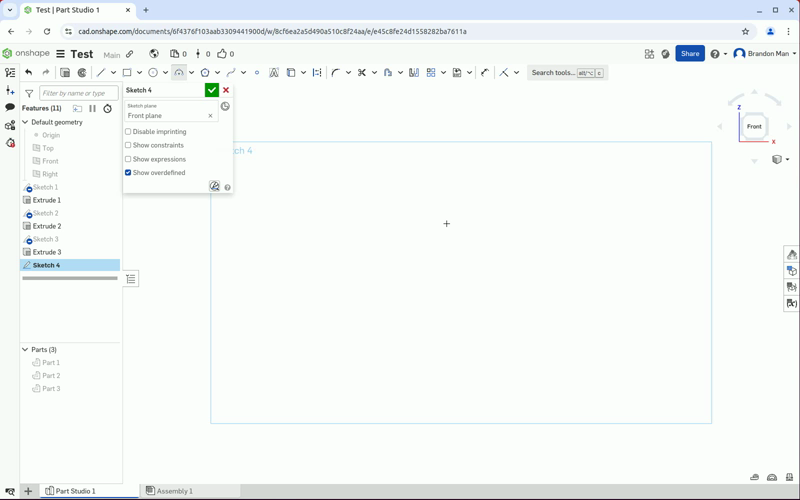
mouse_move(476, 223)
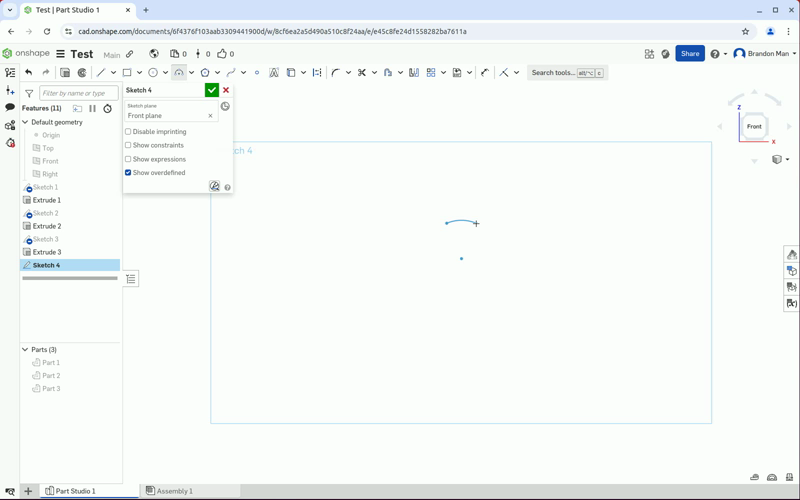
click(476, 223)
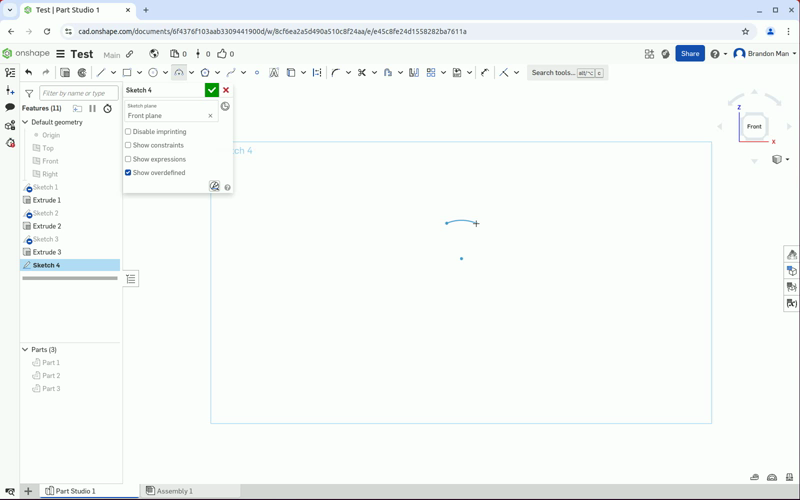
mouse_move(461, 210)
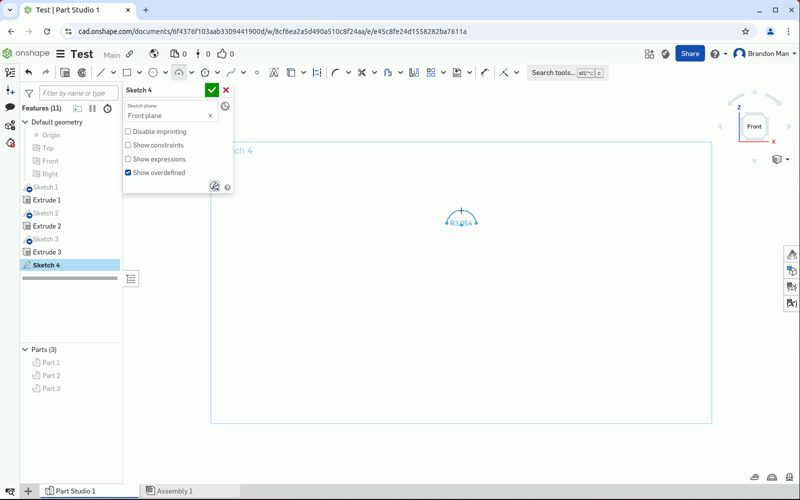
click(461, 210)
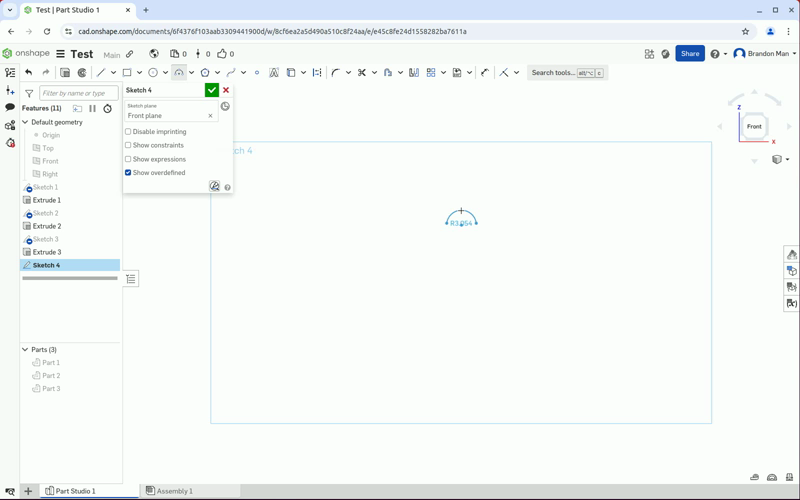
key_up(shift)
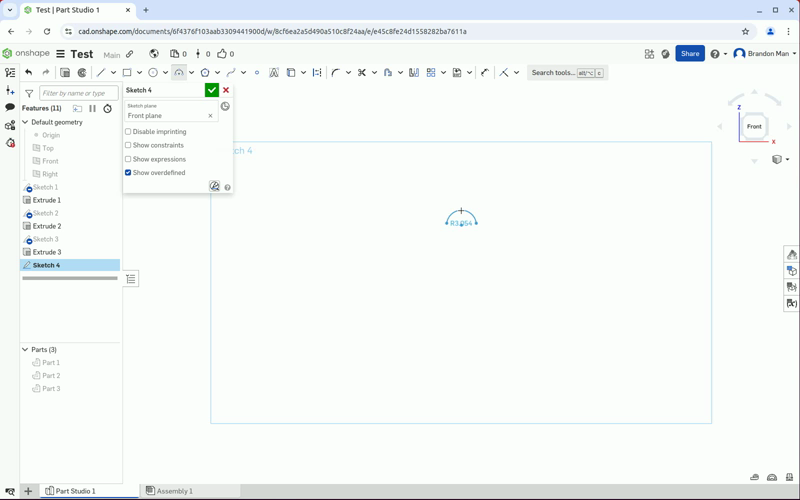
key(esc)
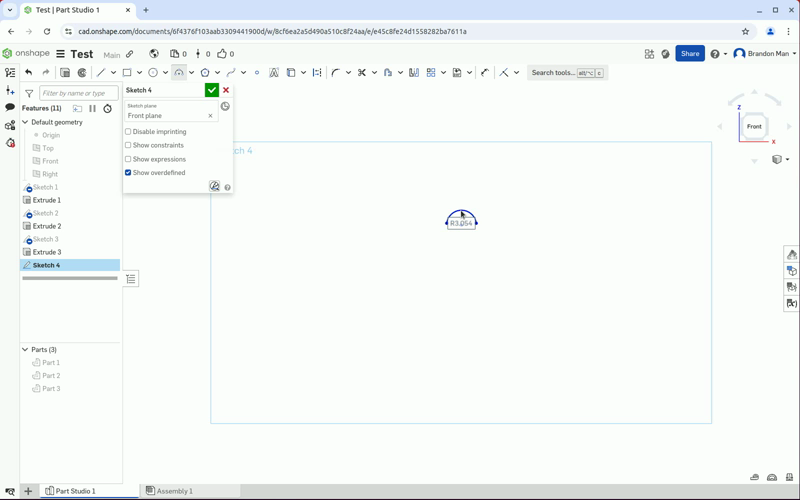
key(l)
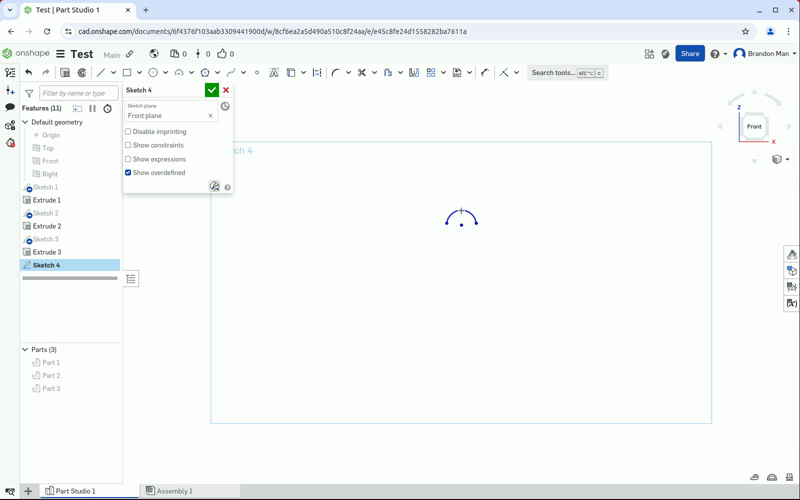
mouse_move(476, 223)
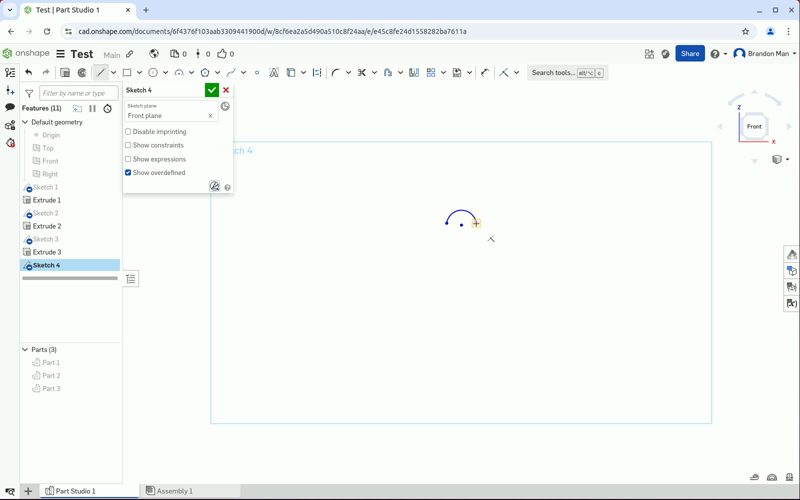
click(476, 223)
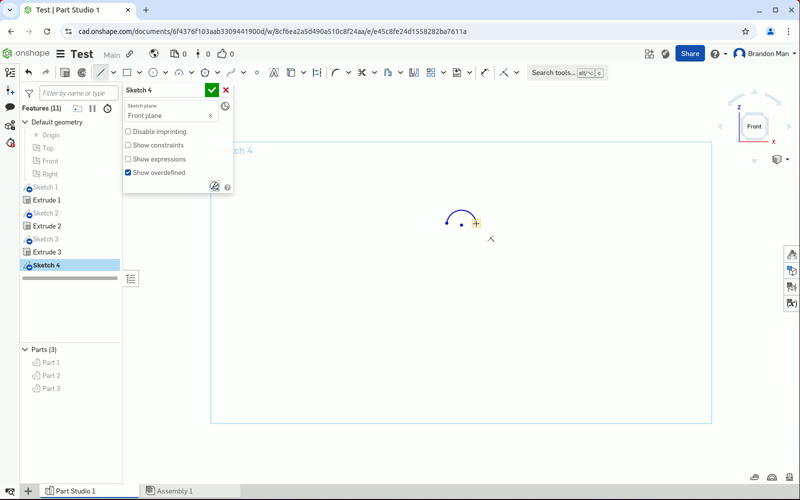
key_down(shift)
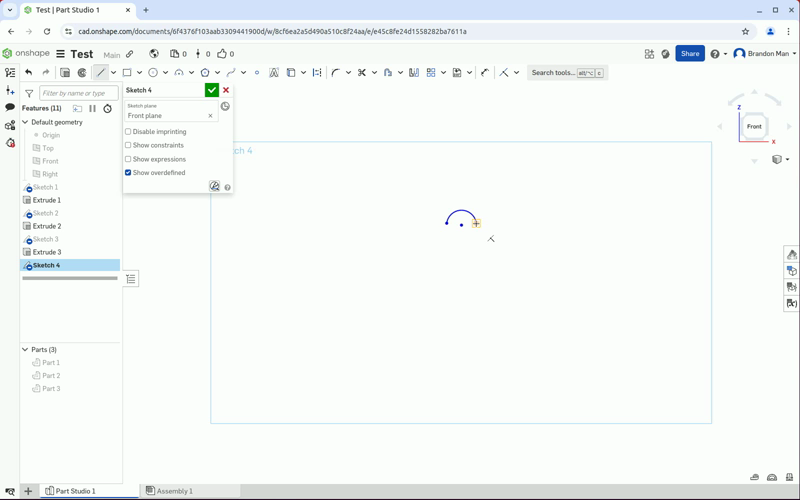
mouse_move(506, 223)
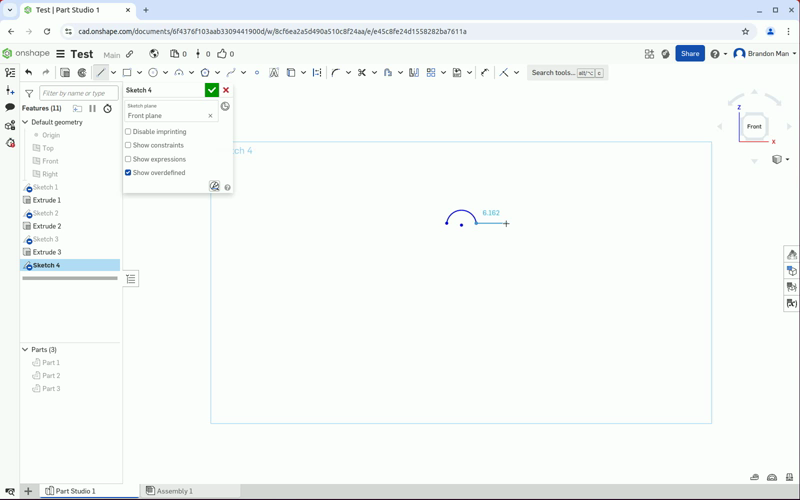
mouse_move(470, 176)
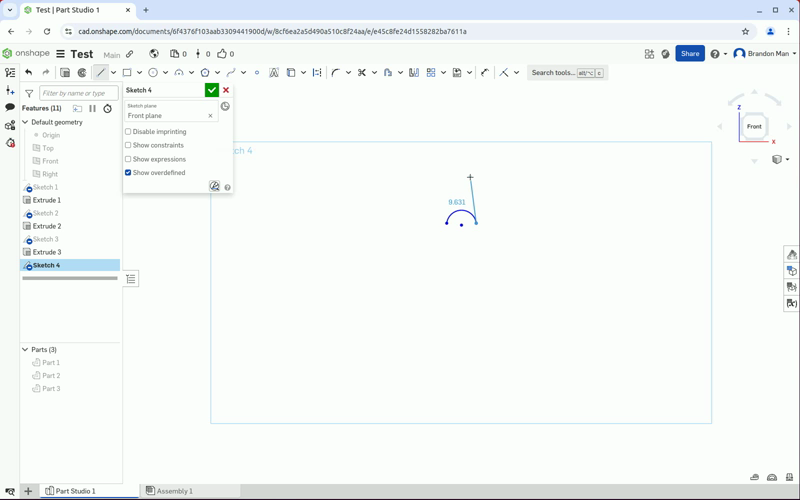
click(470, 176)
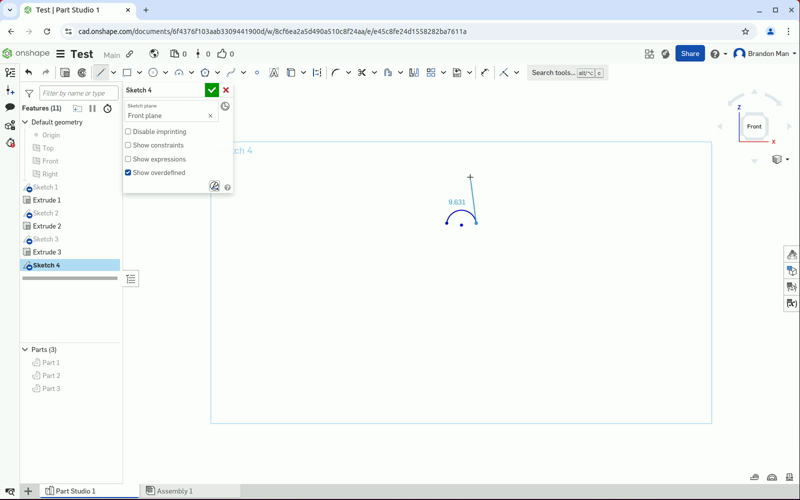
key_up(shift)
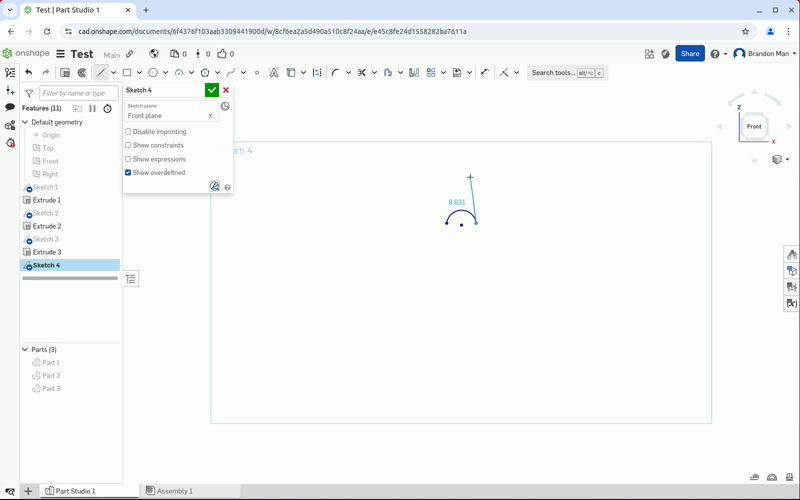
key(esc)
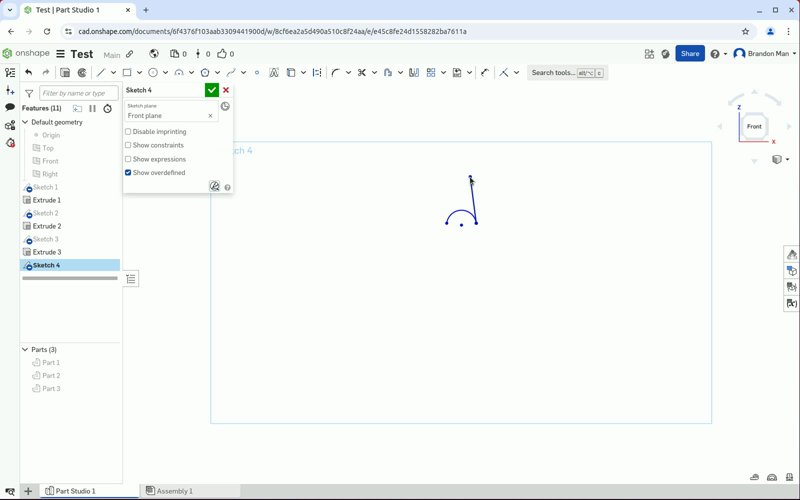
key(a)
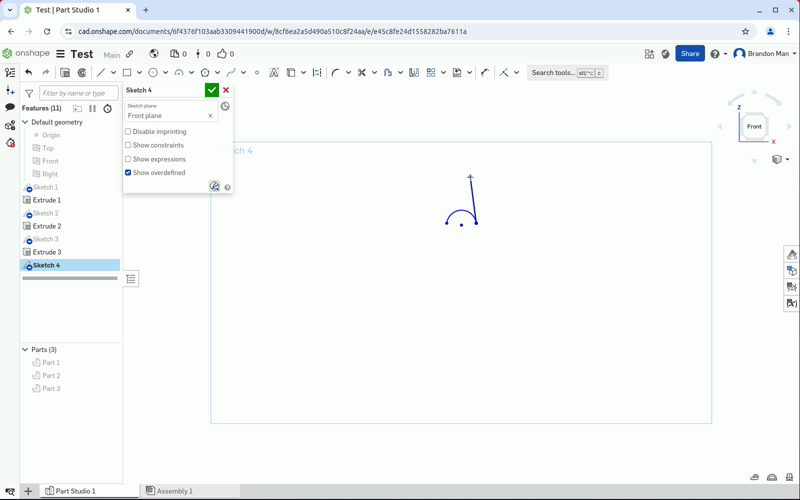
mouse_move(470, 176)
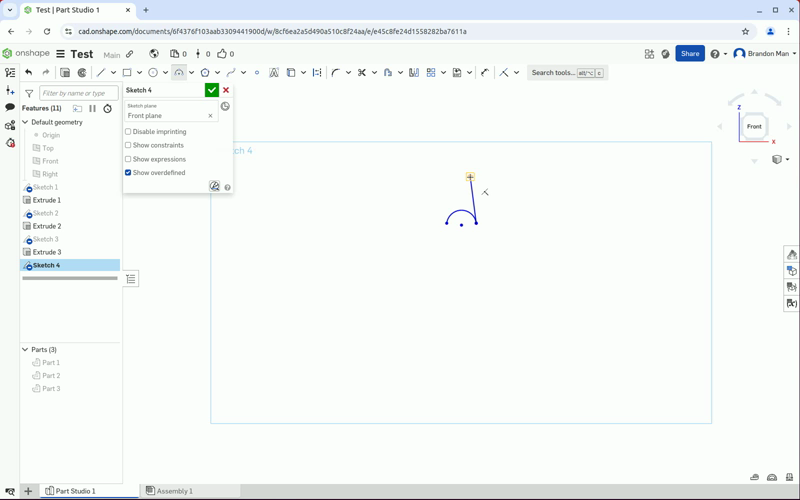
click(470, 176)
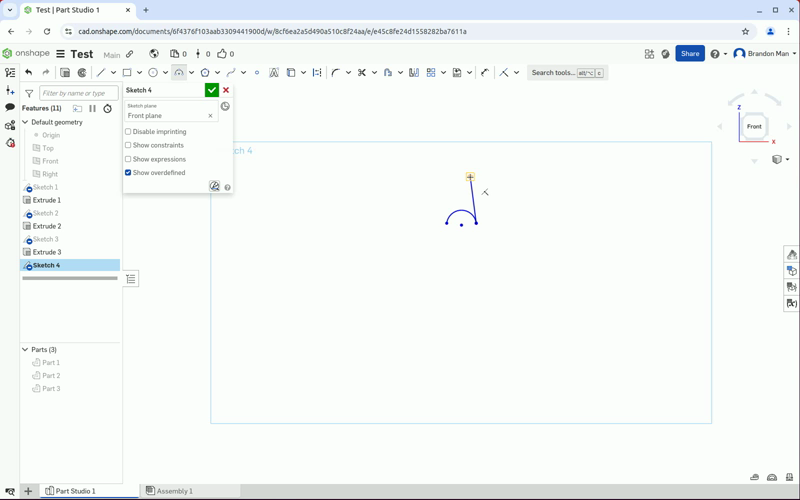
key_down(shift)
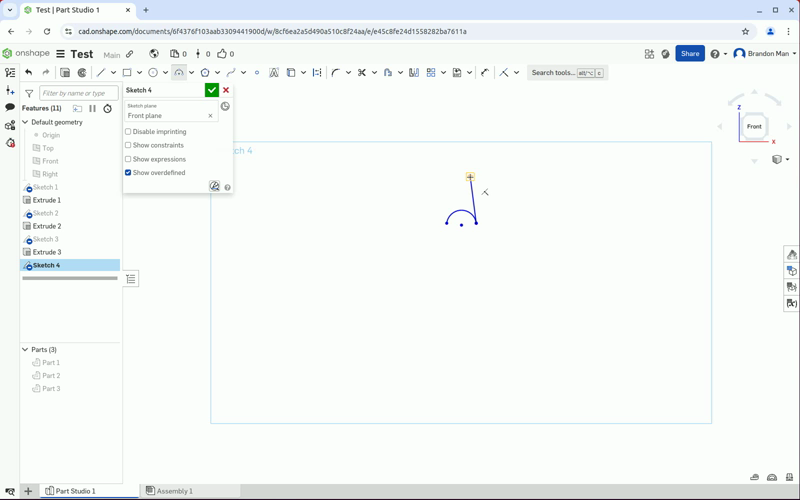
mouse_move(452, 176)
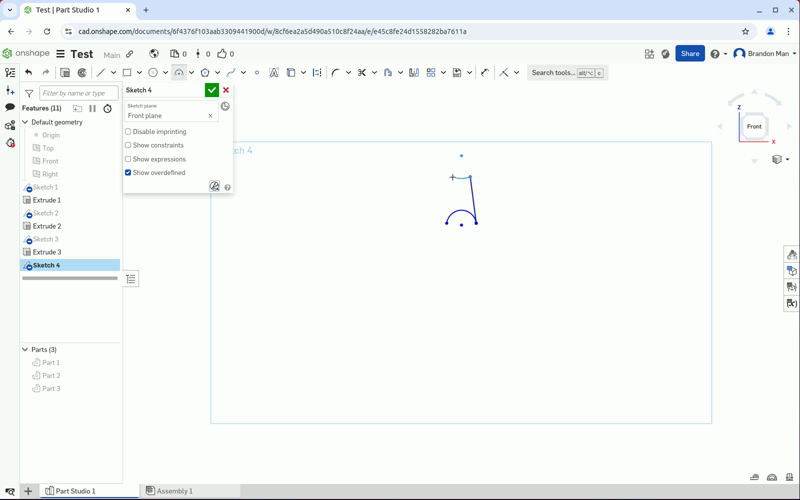
click(452, 176)
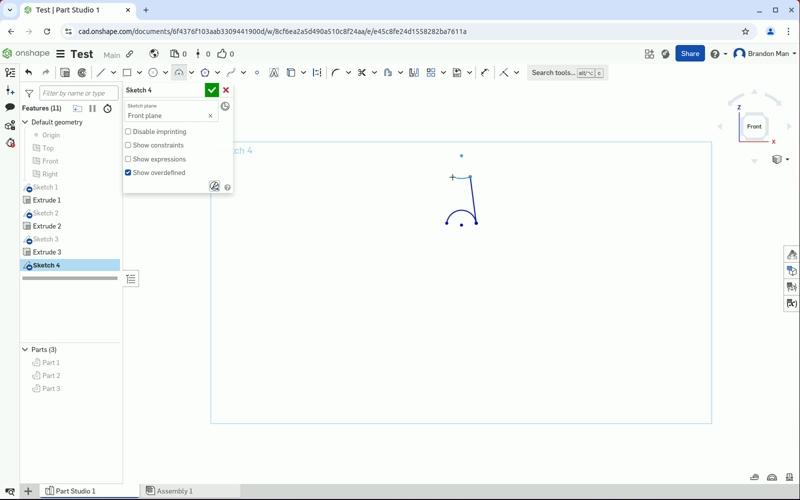
mouse_move(461, 186)
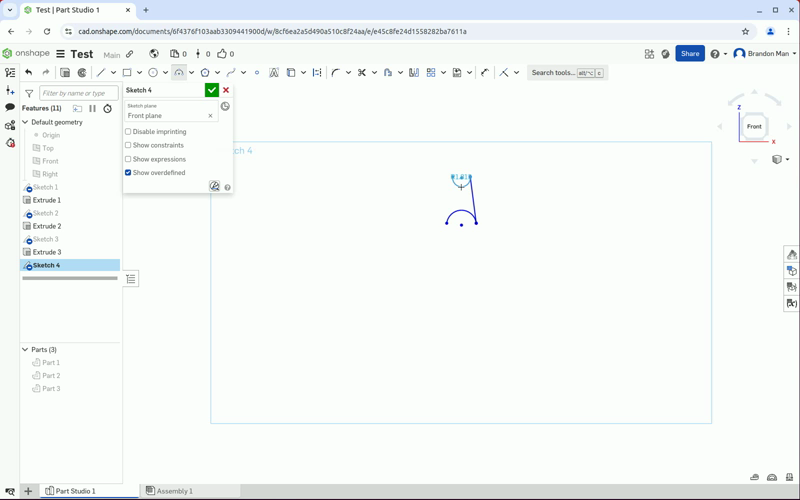
click(461, 186)
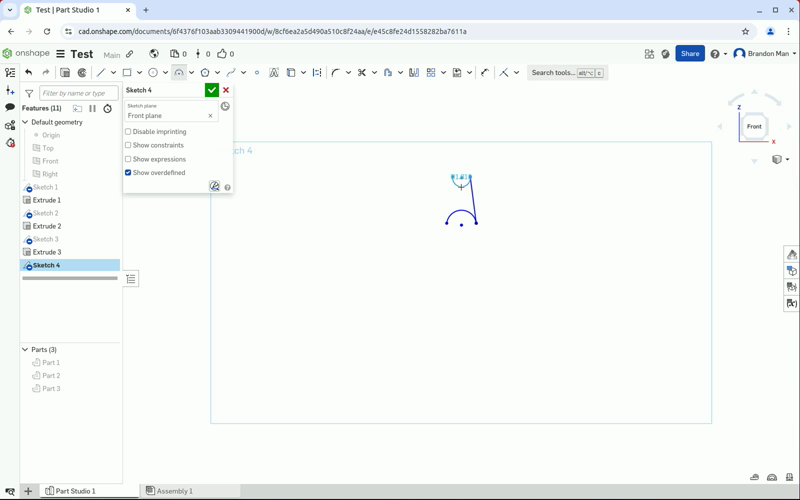
key_up(shift)
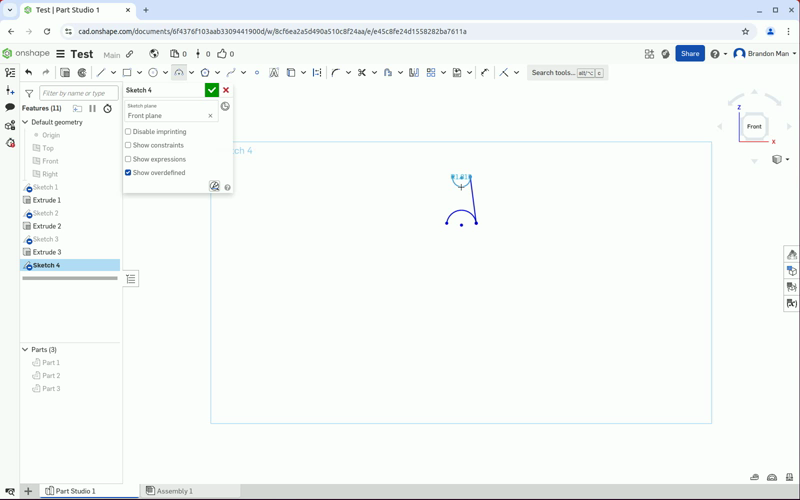
key(esc)
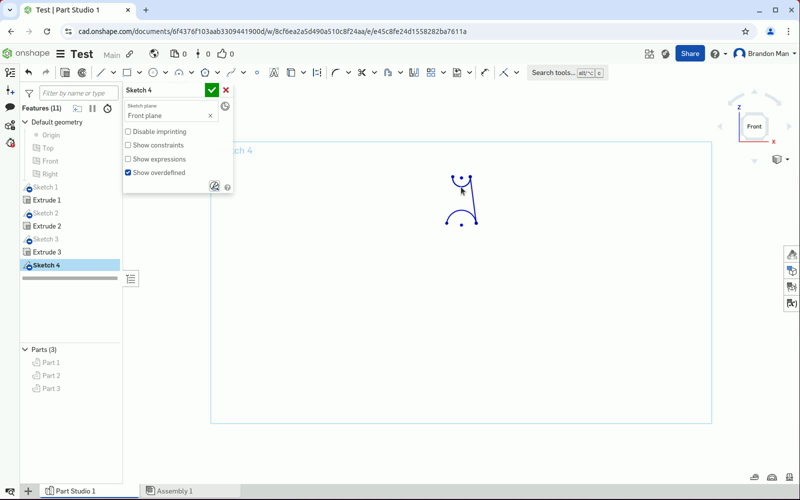
key(l)
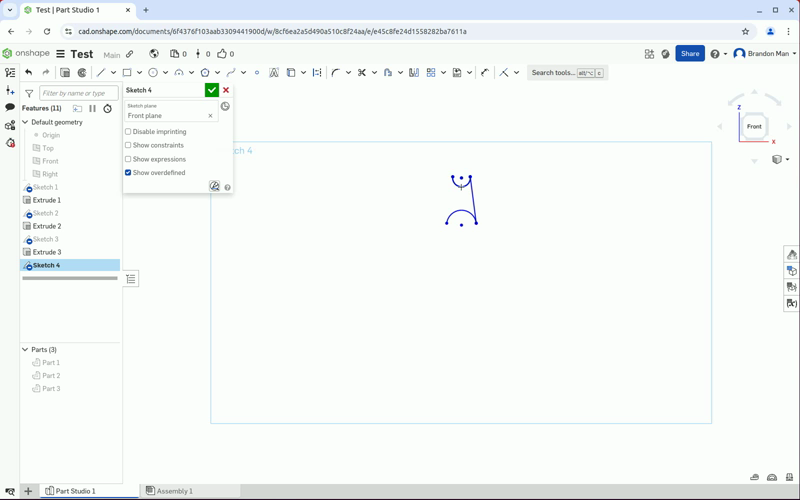
mouse_move(452, 176)
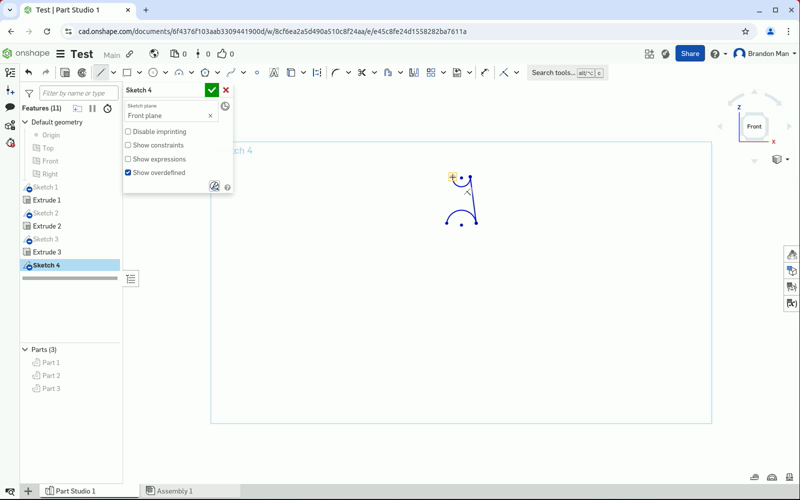
click(452, 176)
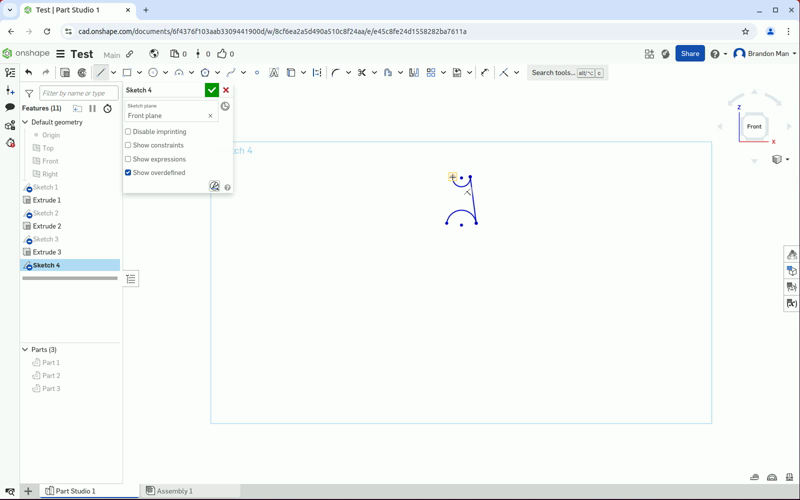
mouse_move(482, 176)
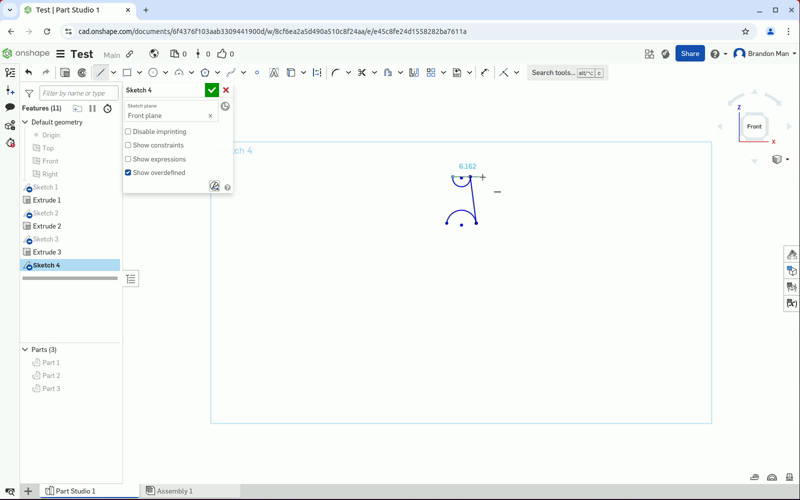
key_down(shift)
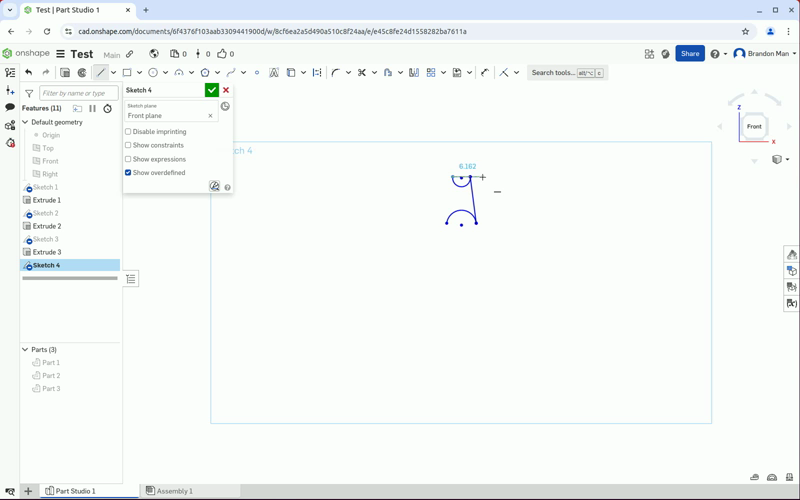
mouse_move(446, 223)
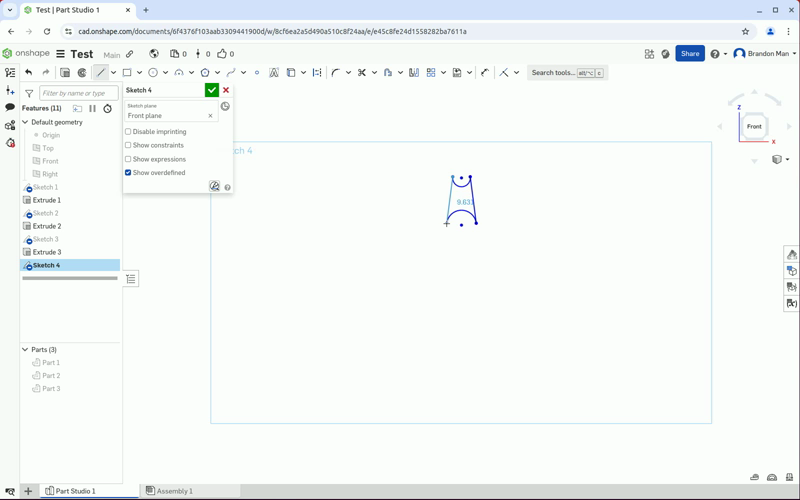
key_up(shift)
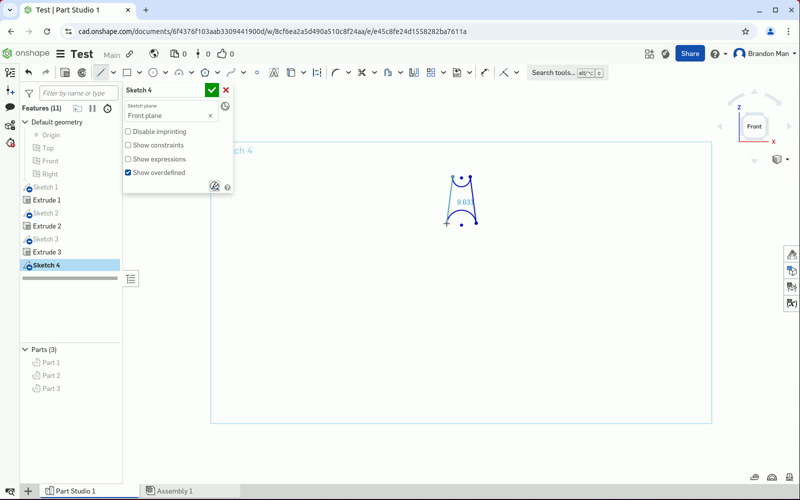
click(446, 223)
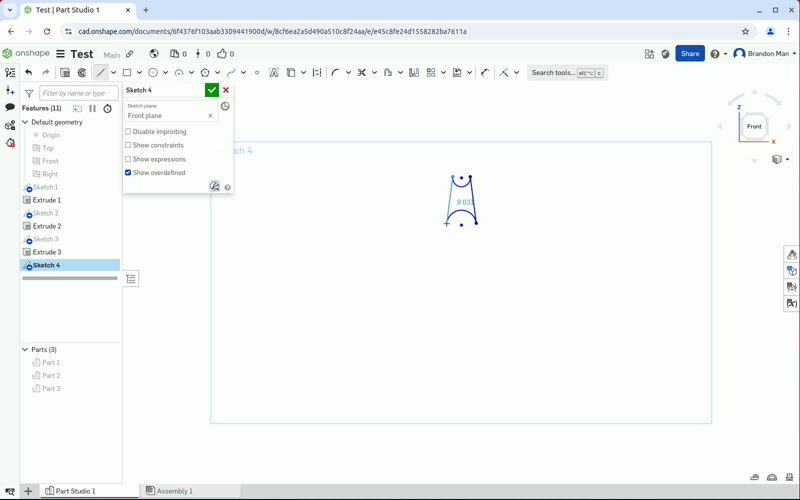
key(esc)
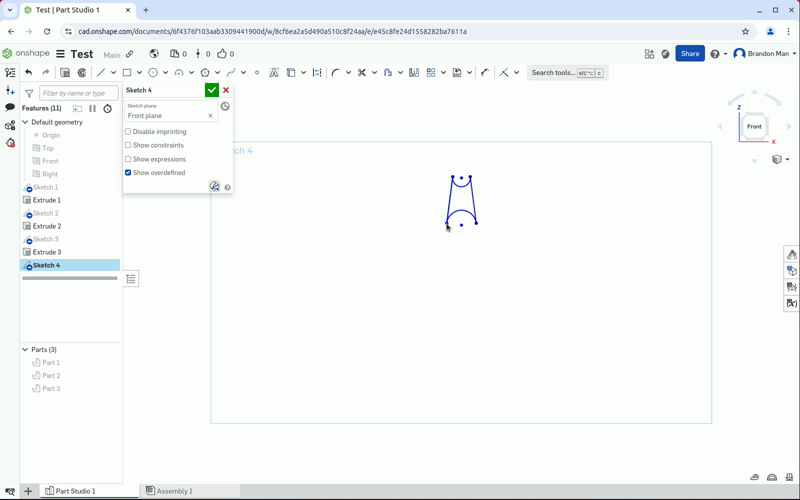
mouse_move(469, 198)
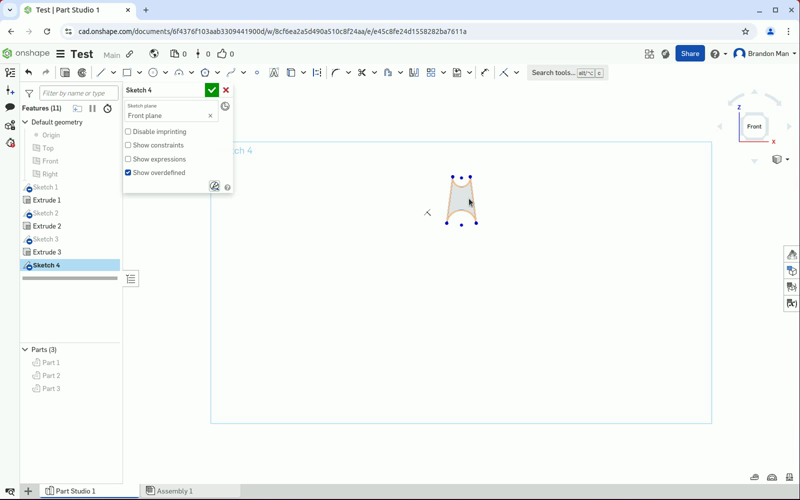
scroll(6)
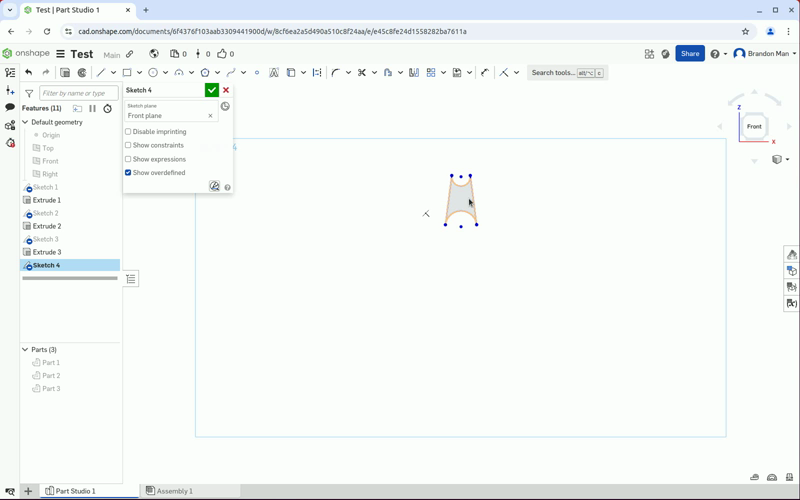
scroll(6)
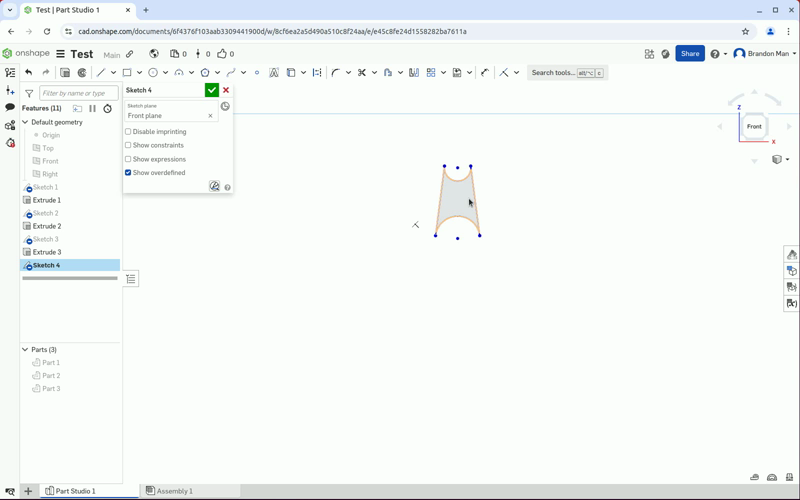
scroll(6)
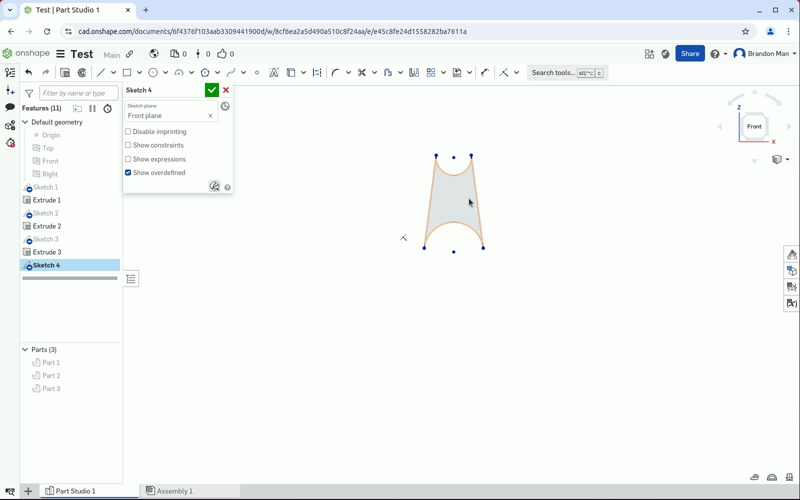
scroll(6)
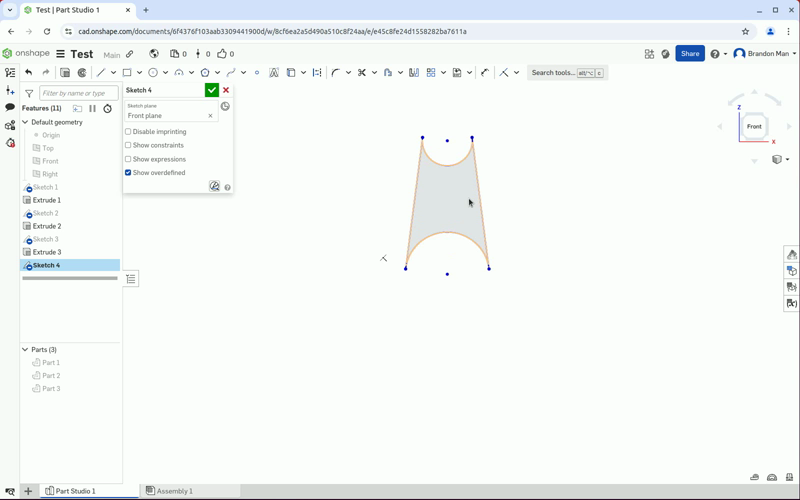
scroll(6)
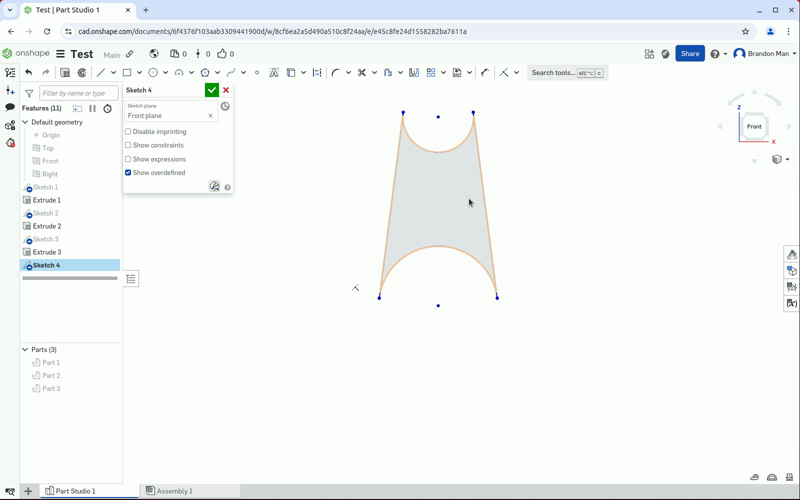
scroll(6)
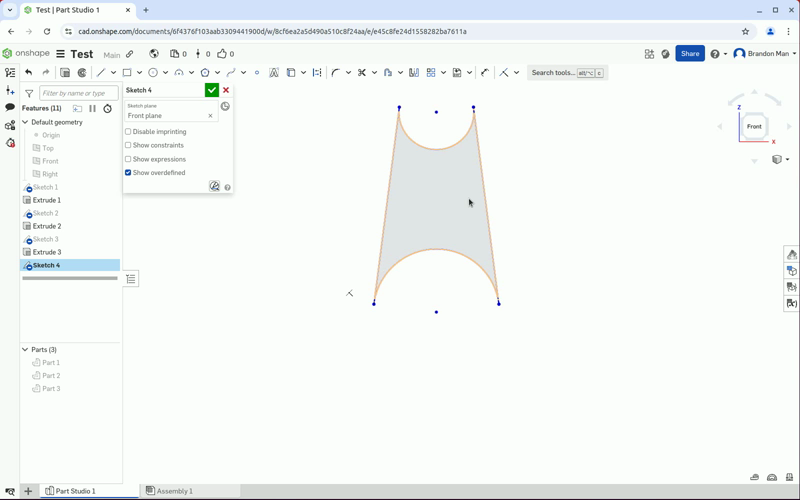
scroll(6)
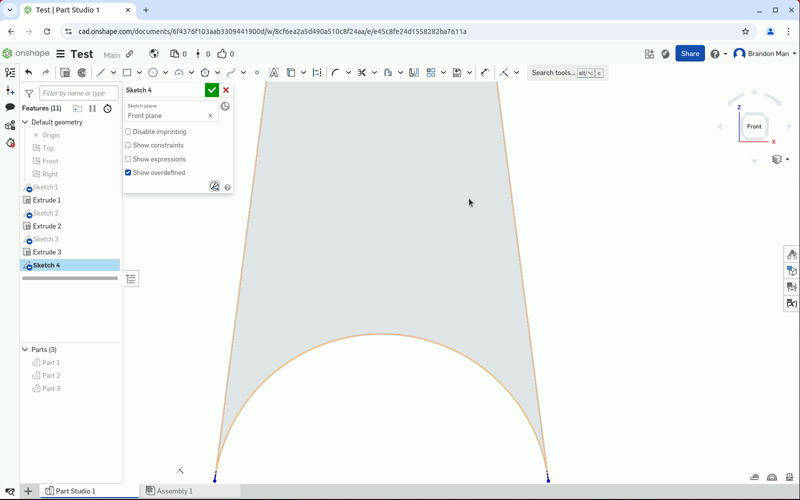
click(469, 198)
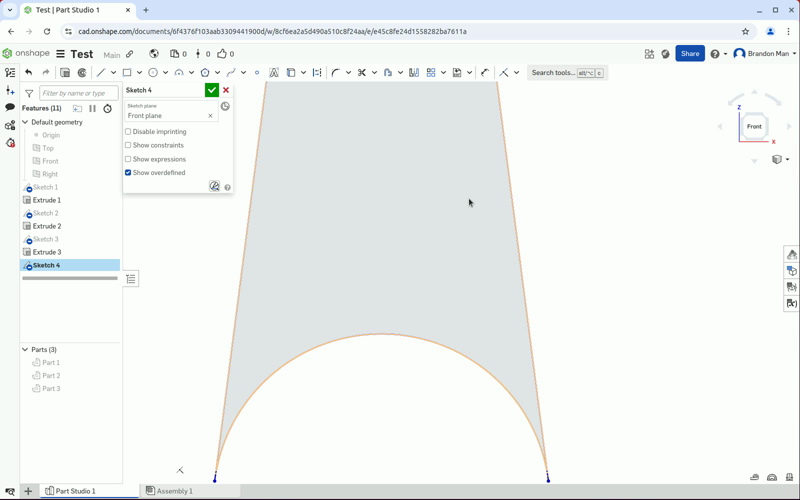
scroll(-6)
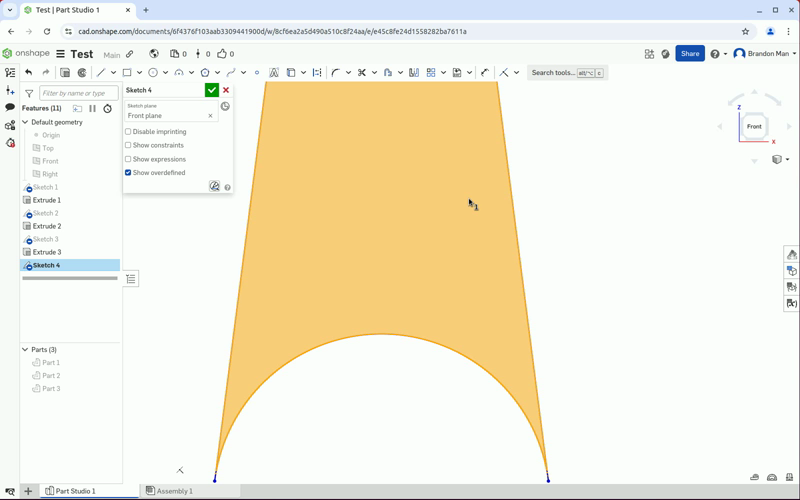
scroll(-6)
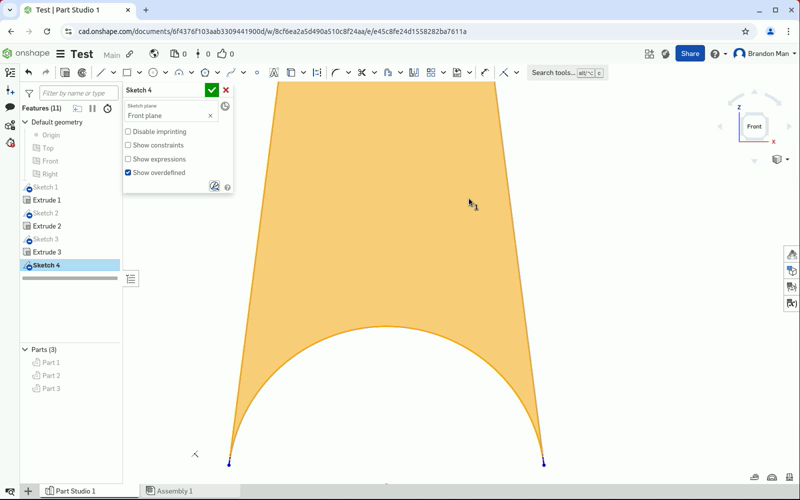
scroll(-6)
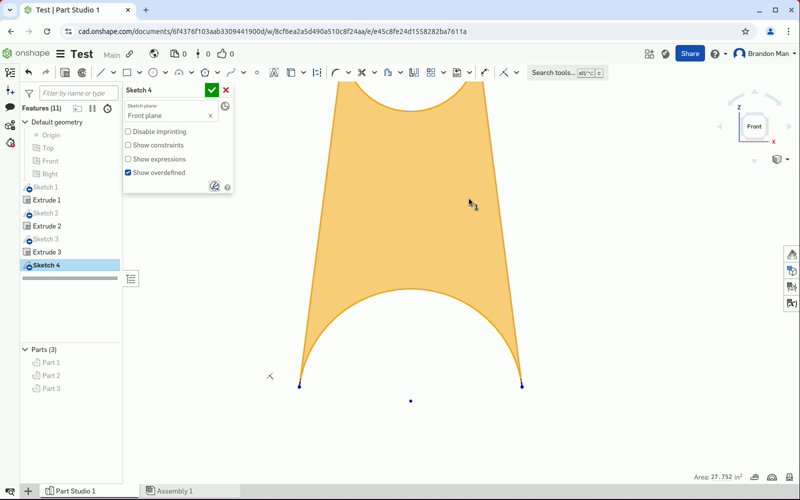
scroll(-6)
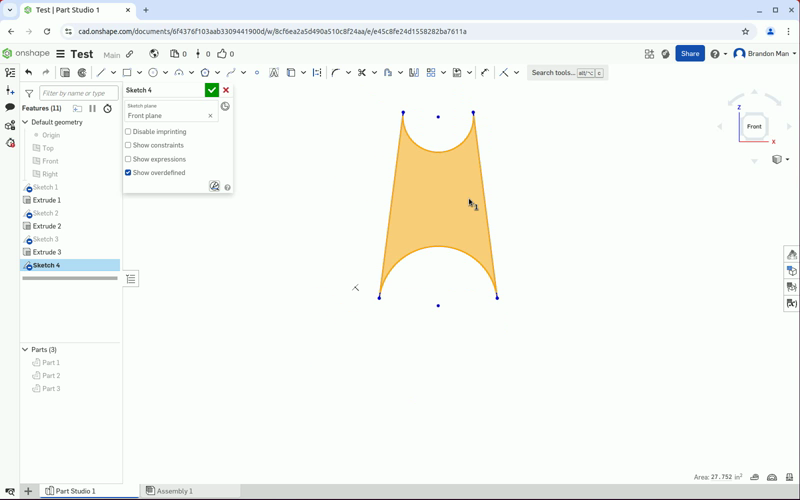
scroll(-6)
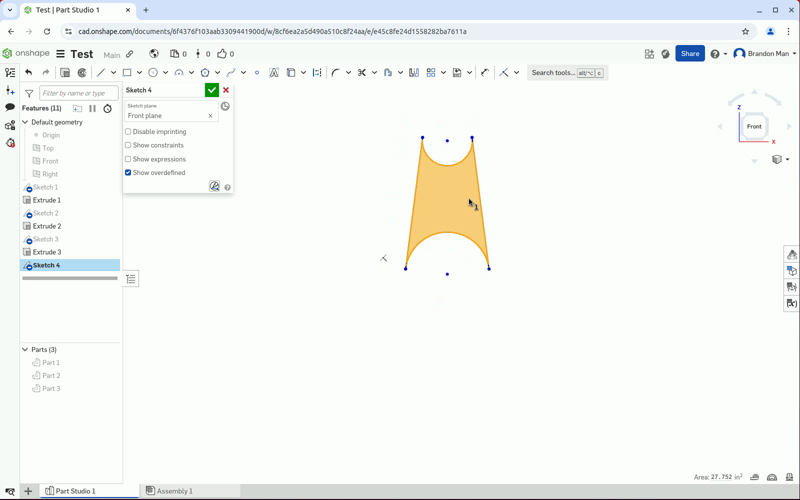
scroll(-6)
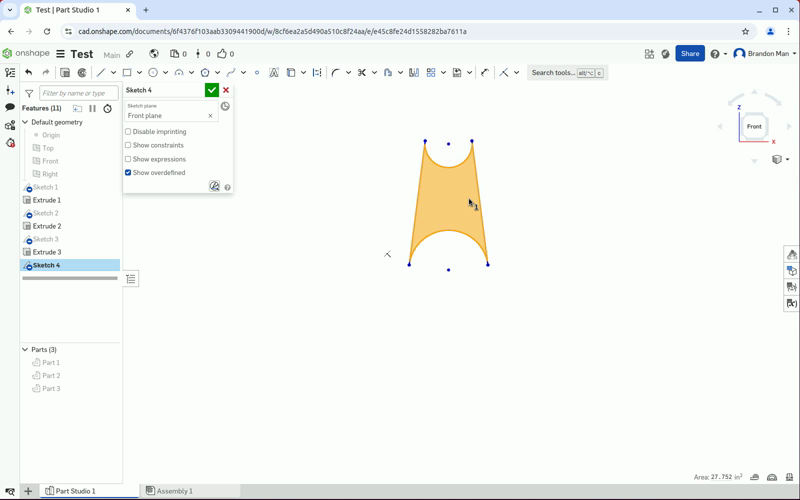
scroll(-6)
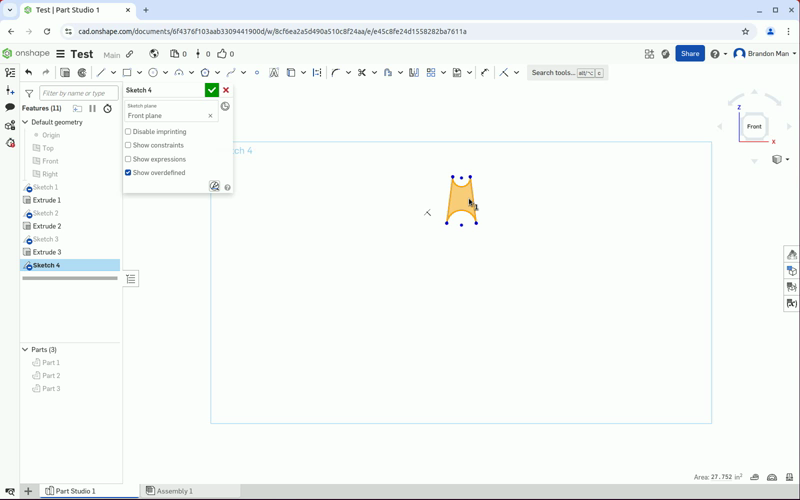
mouse_move(73, 352)
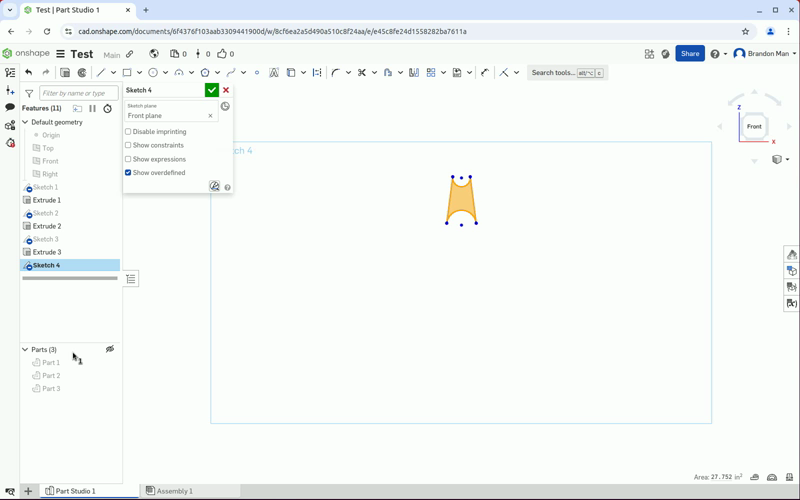
key(shift+y)
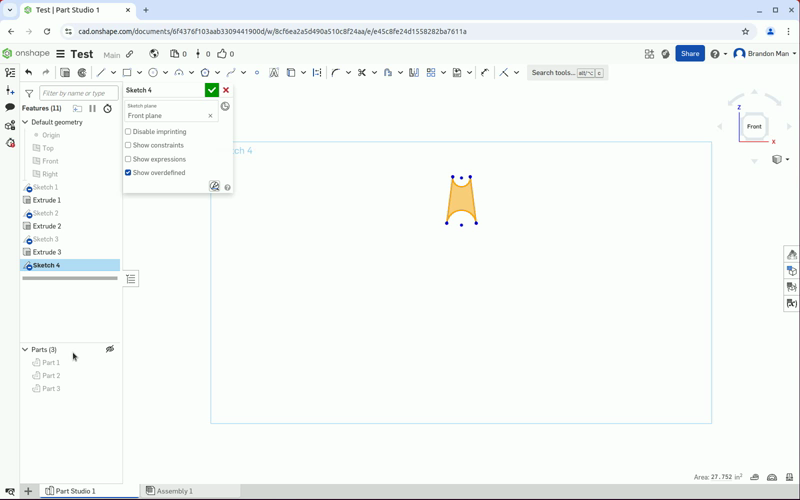
key(shift+e)
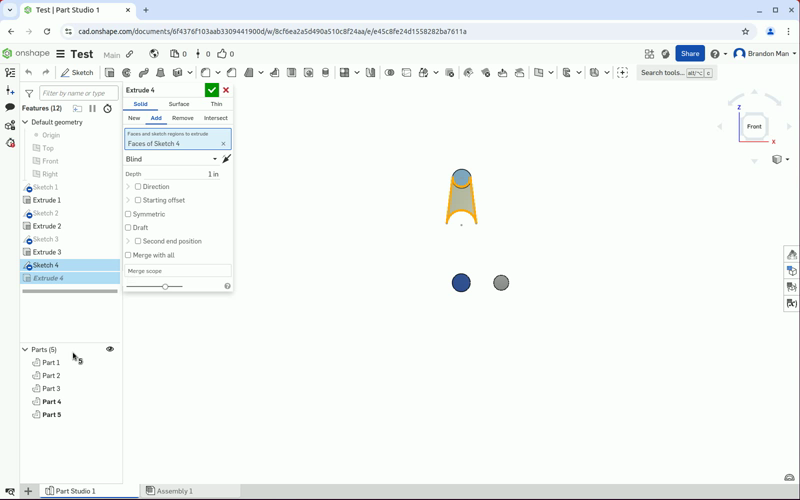
mouse_move(143, 106)
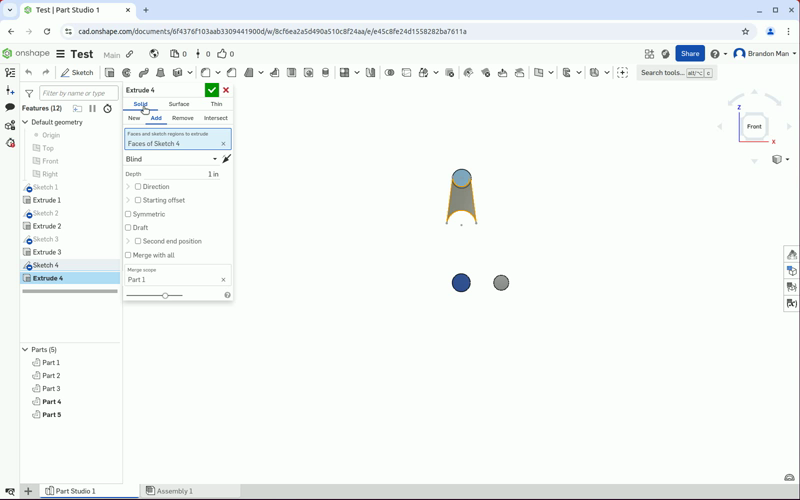
click(143, 106)
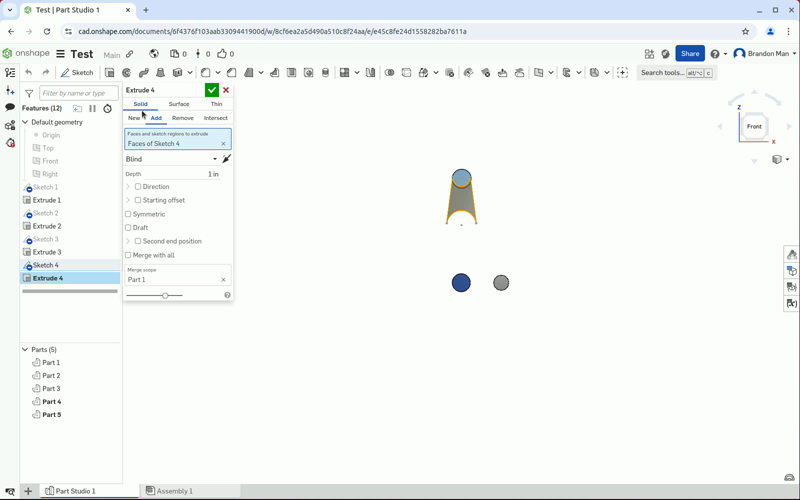
mouse_move(137, 120)
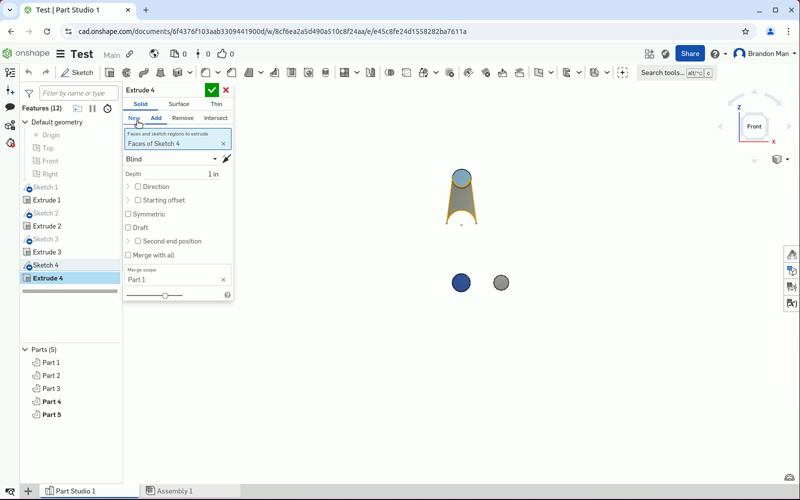
click(137, 120)
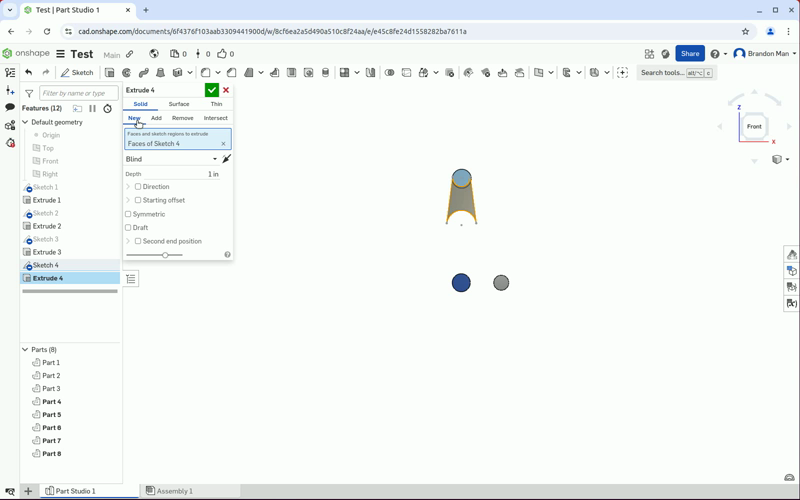
key(tab, 4)
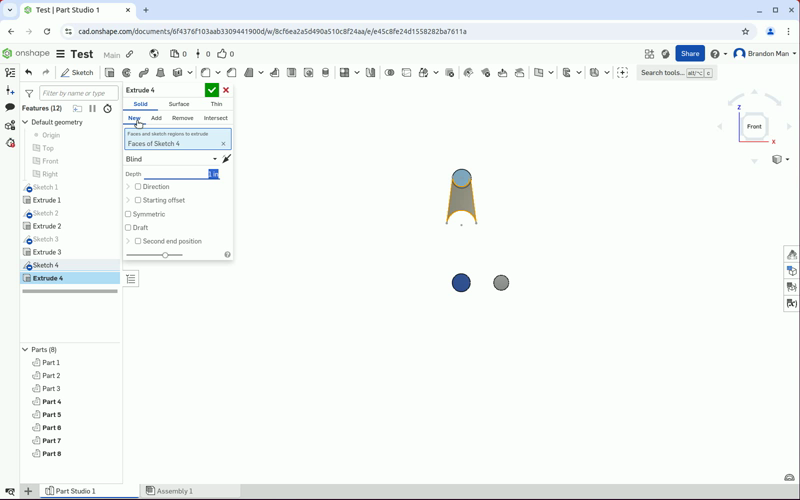
text(2.407)
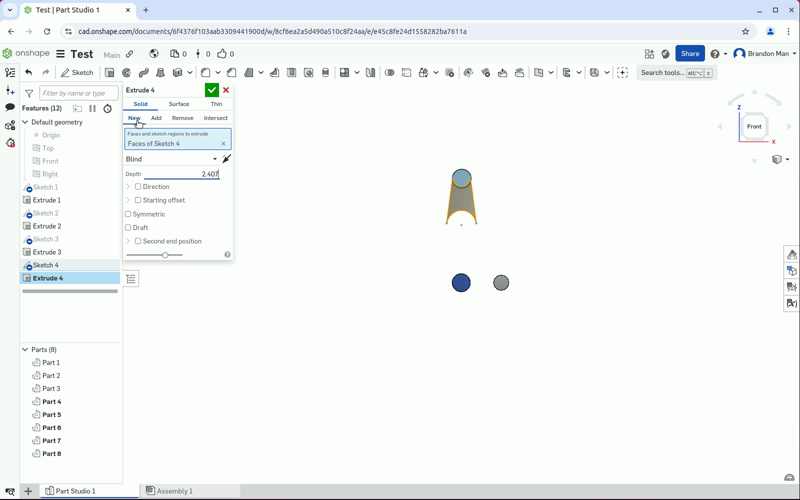
key(enter)
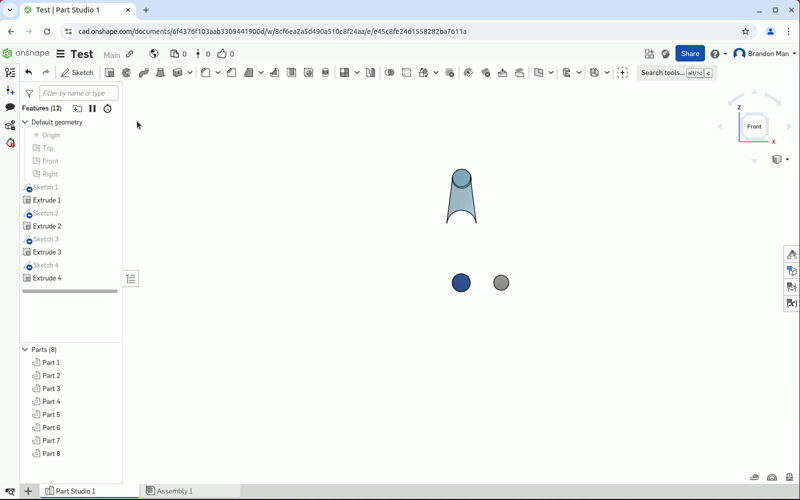
key(shift+h)
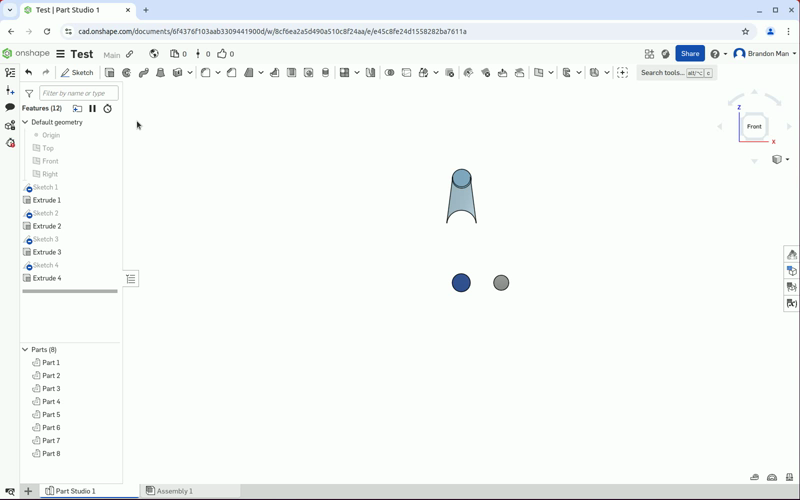
key(shift+h)
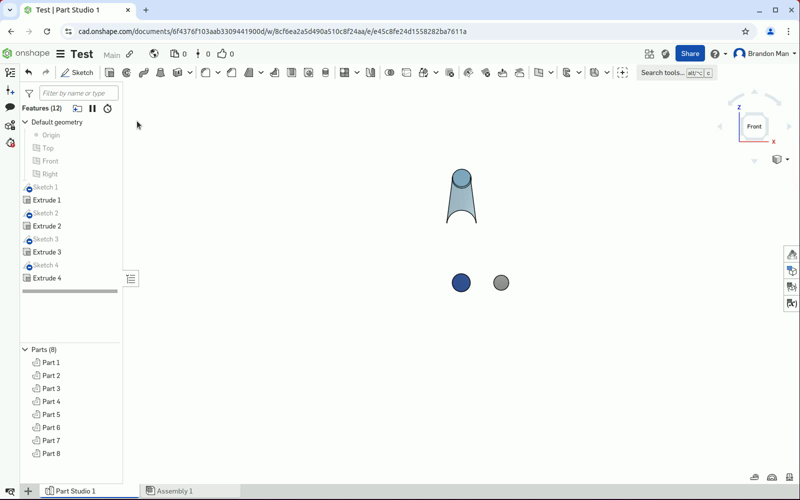
mouse_move(73, 189)
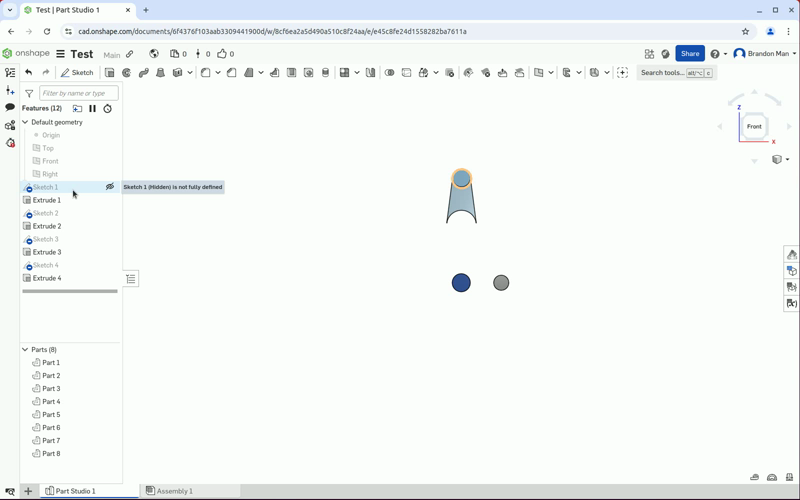
click(73, 189)
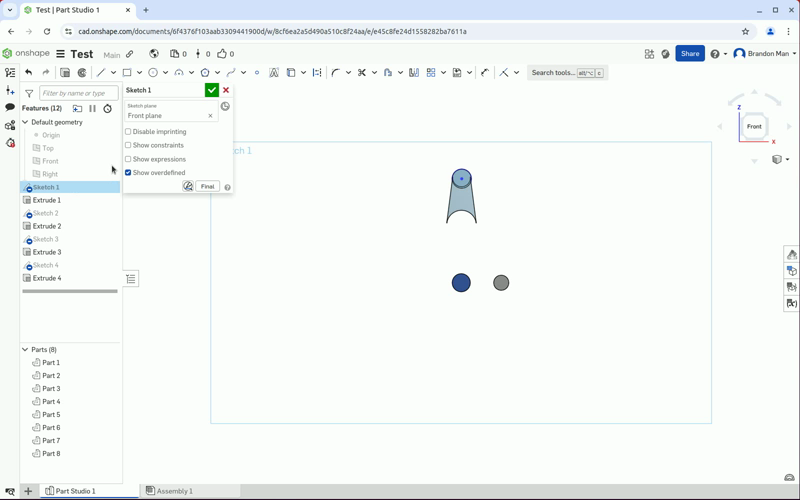
mouse_move(229, 92)
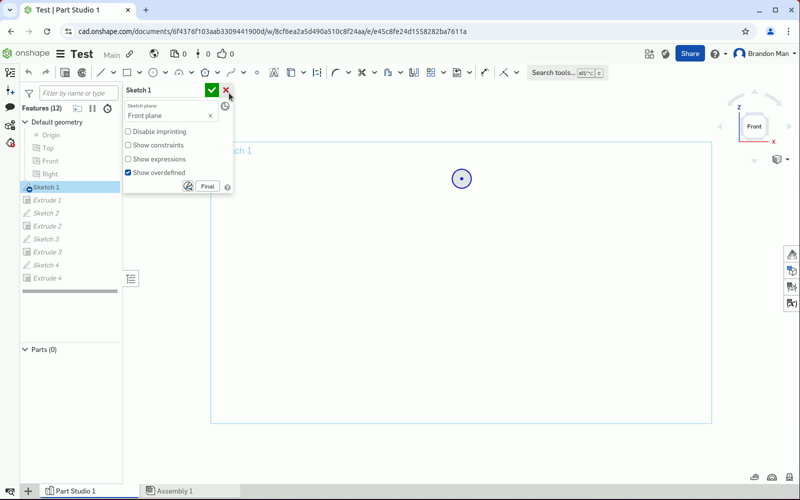
click(229, 92)
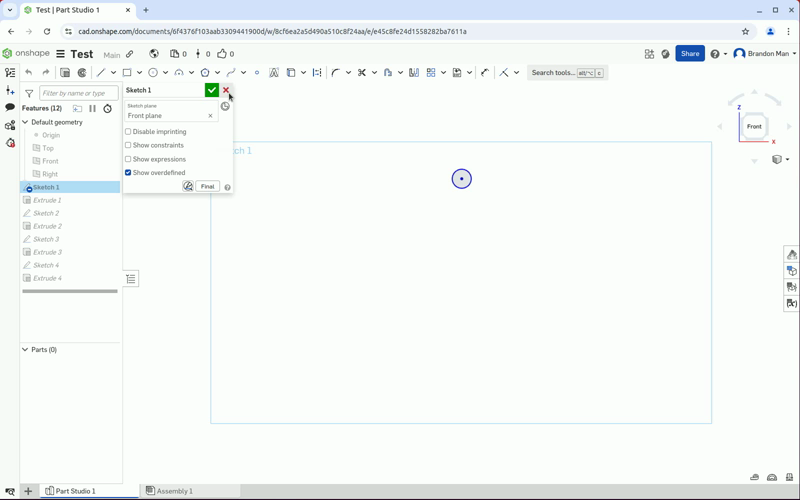
key(shift+s)
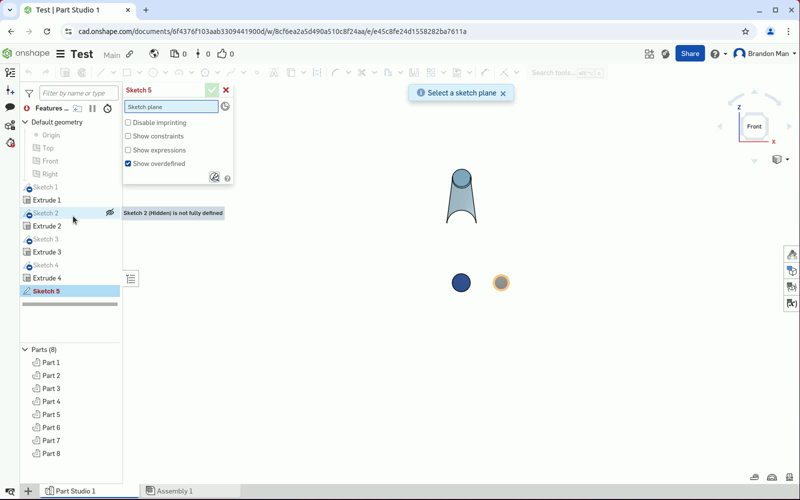
scroll(3)
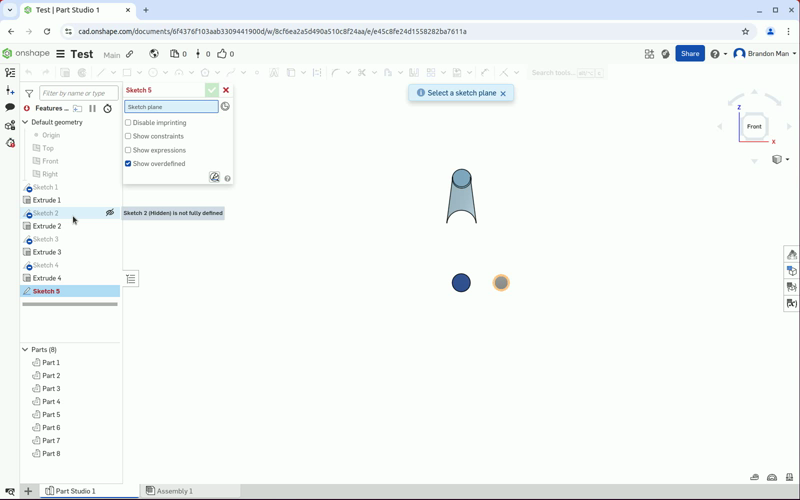
mouse_move(73, 163)
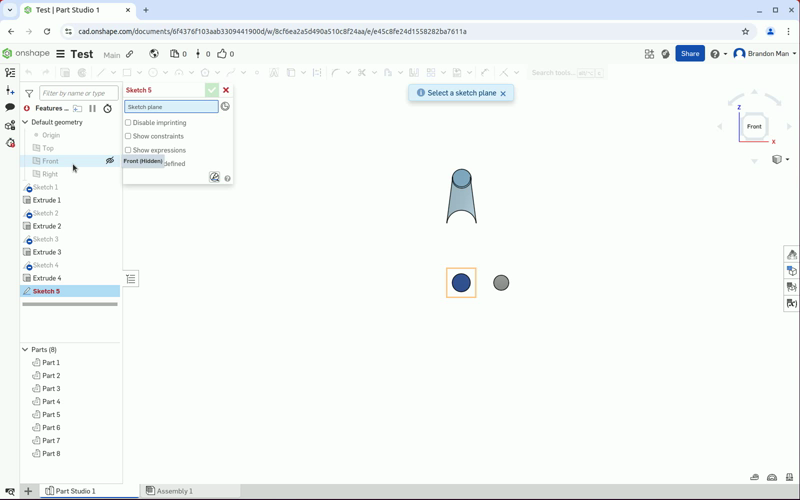
click(73, 163)
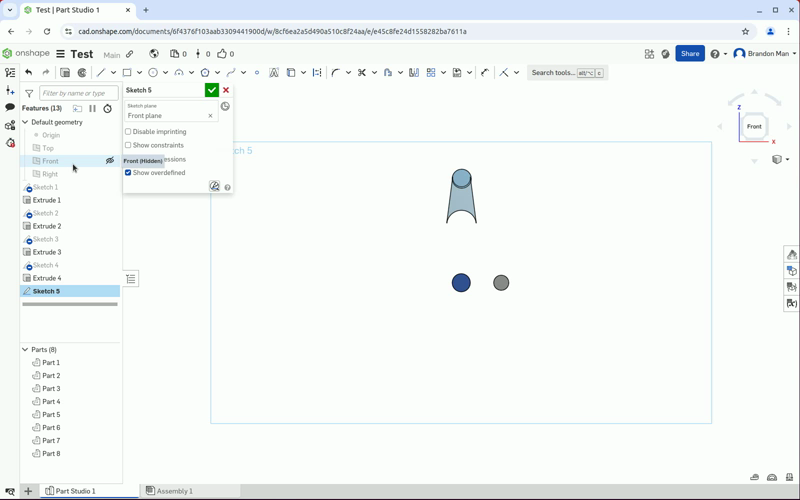
mouse_move(73, 352)
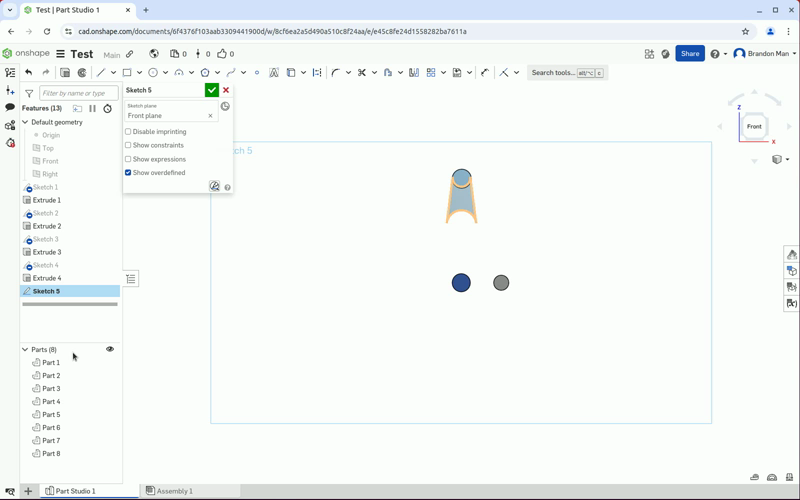
key(y)
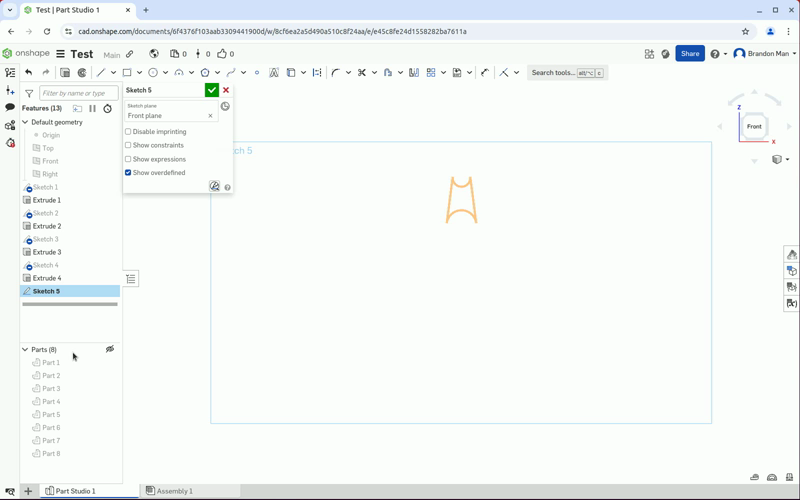
key(c)
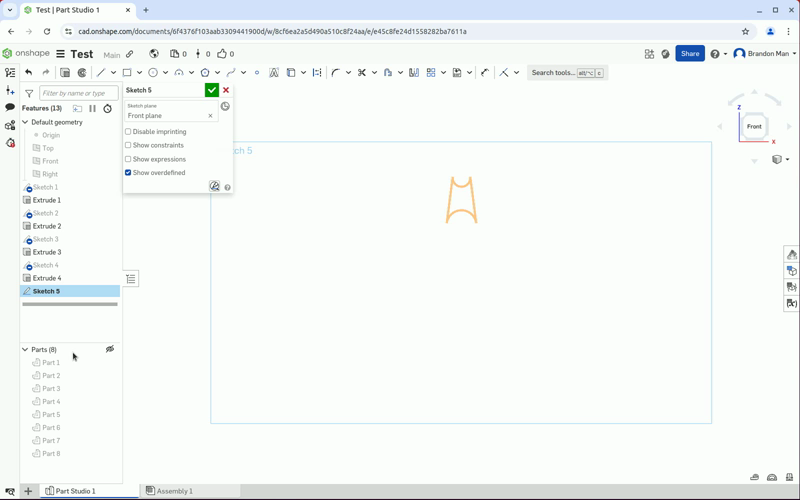
key_down(shift)
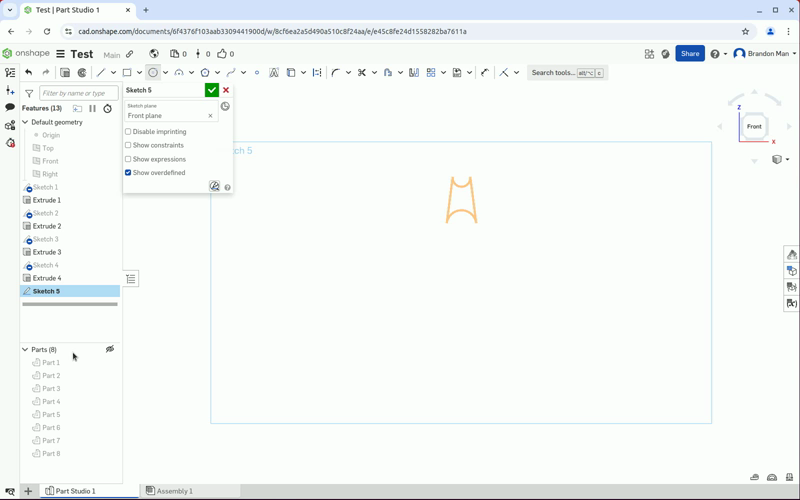
mouse_move(461, 225)
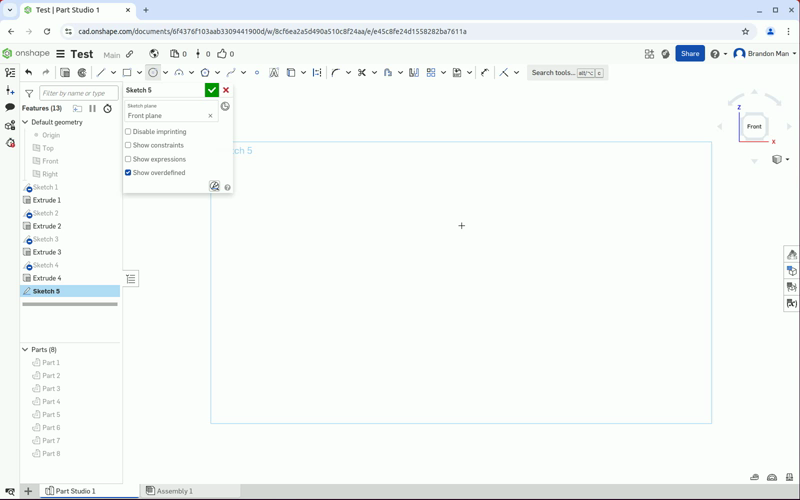
click(461, 225)
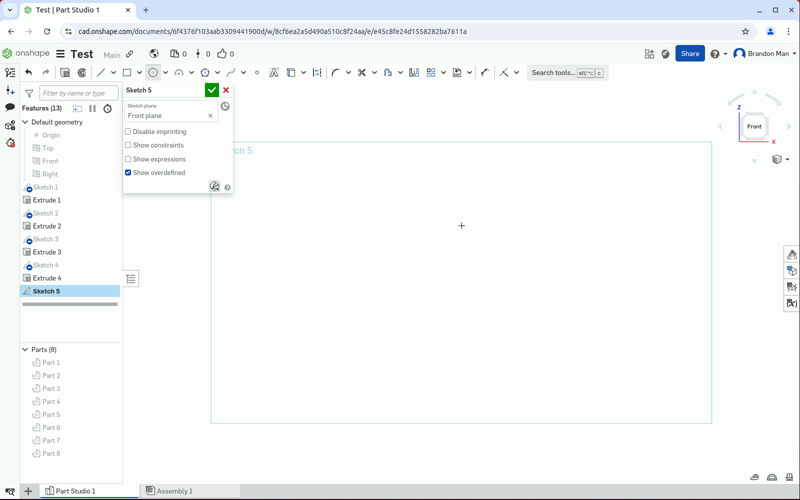
key_up(shift)
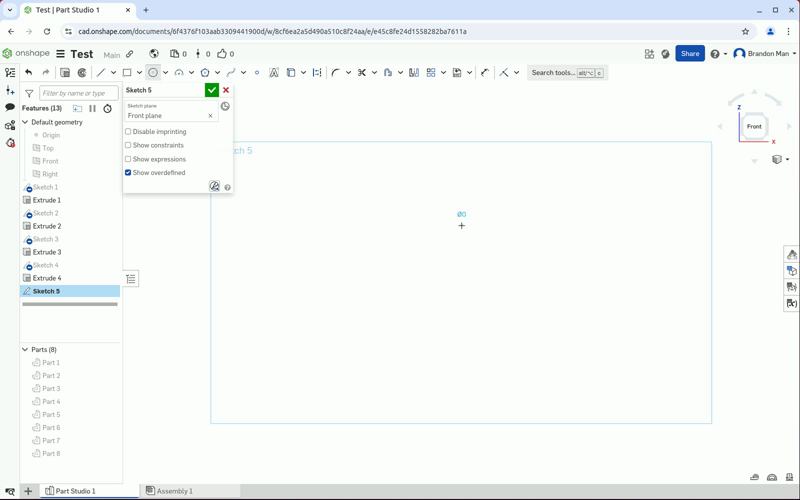
mouse_move(477, 225)
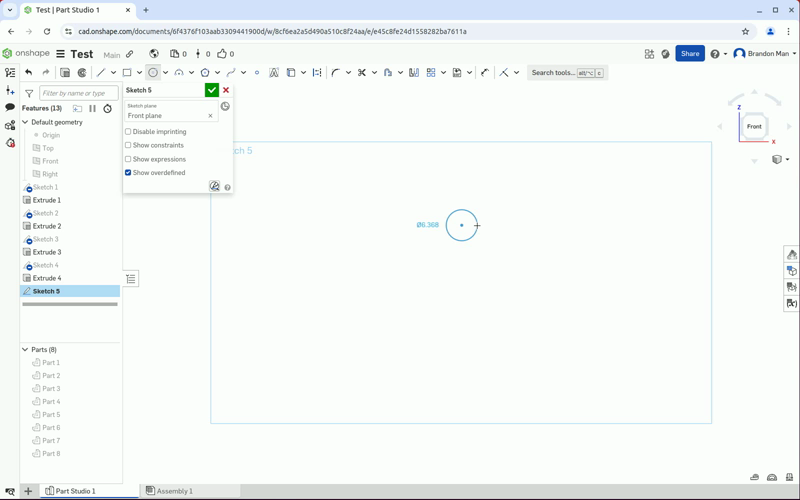
click(477, 225)
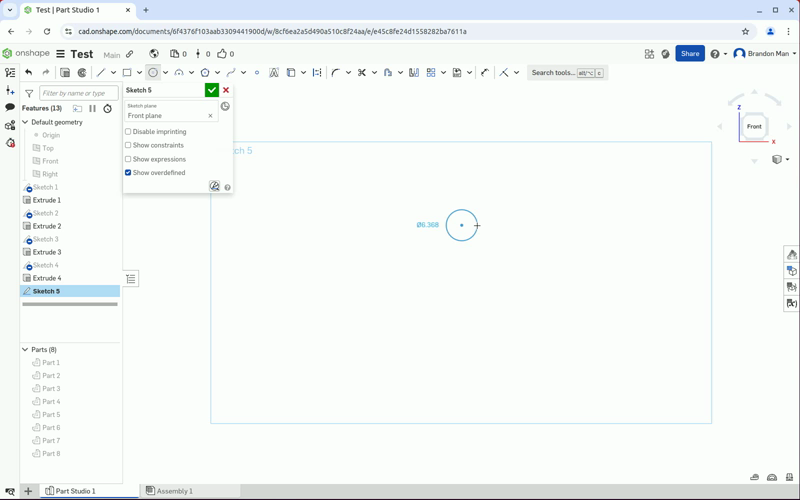
key(esc)
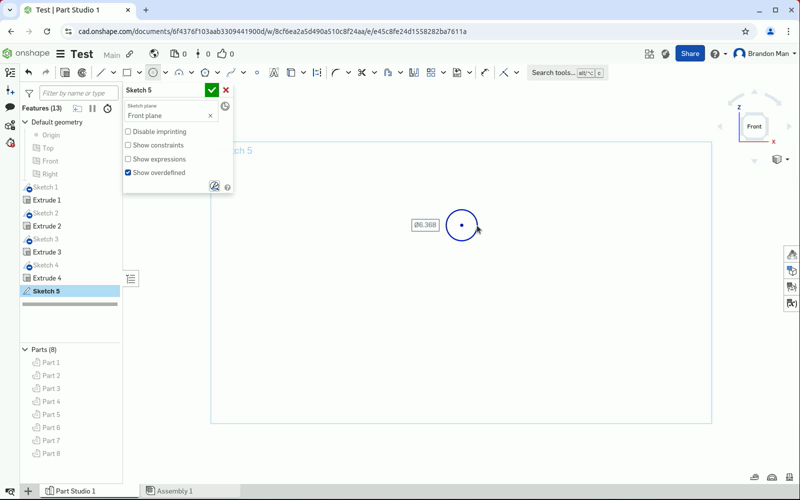
mouse_move(451, 226)
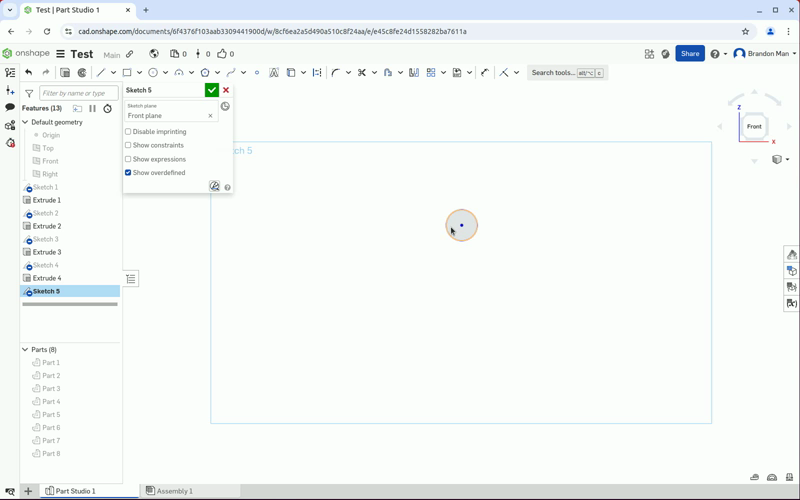
scroll(6)
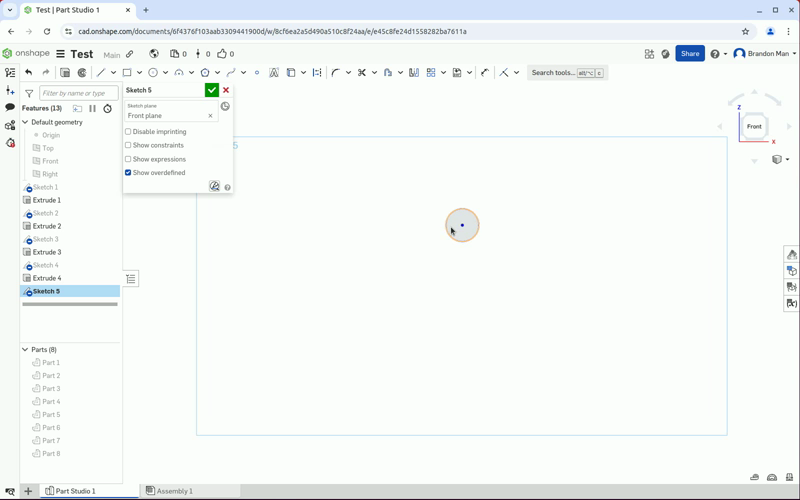
scroll(6)
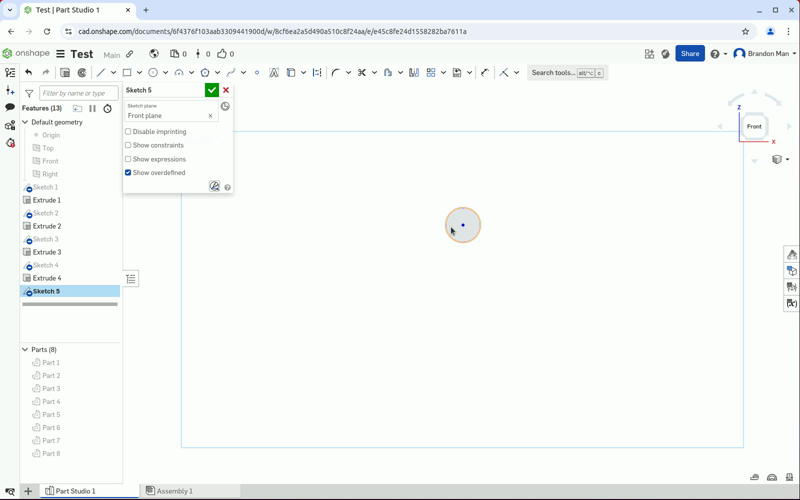
scroll(6)
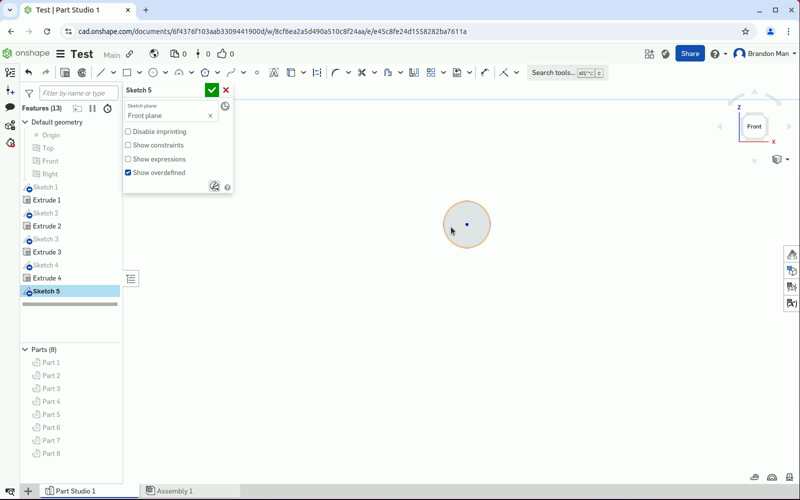
scroll(6)
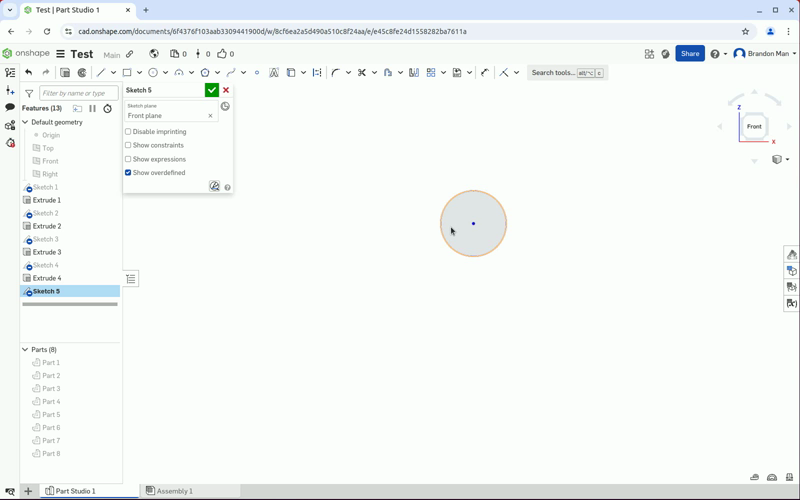
scroll(6)
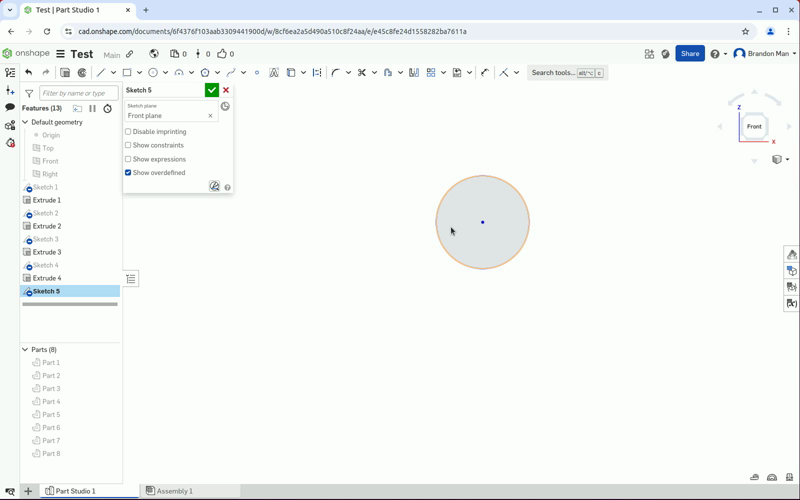
scroll(6)
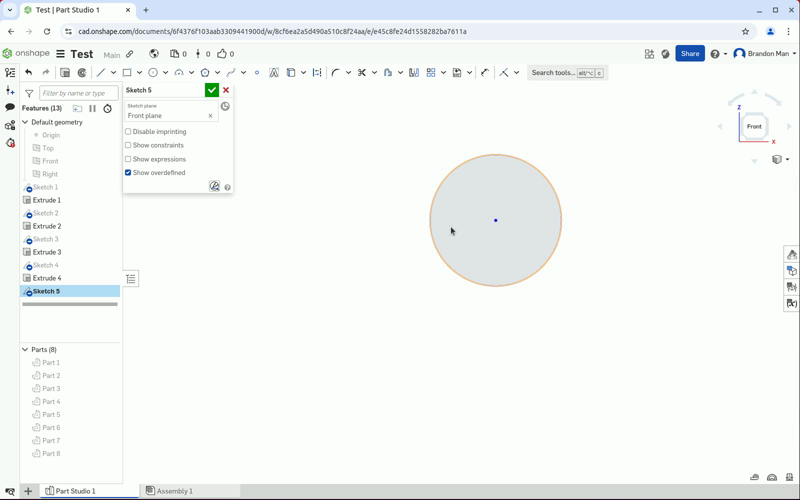
scroll(6)
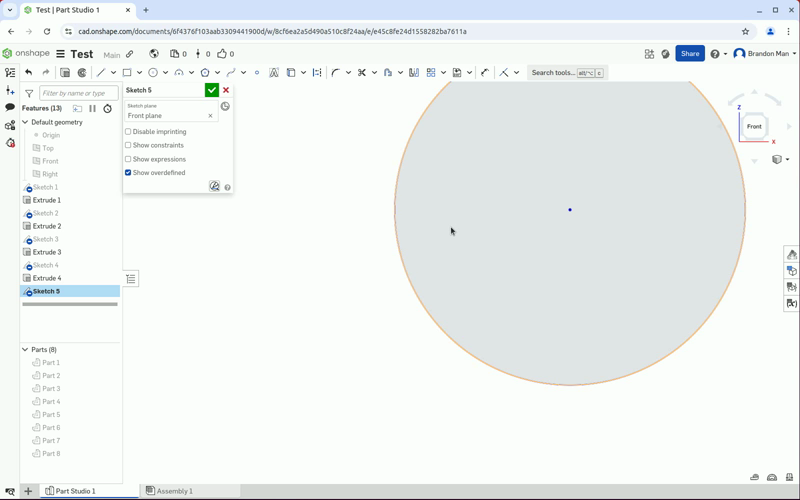
click(451, 226)
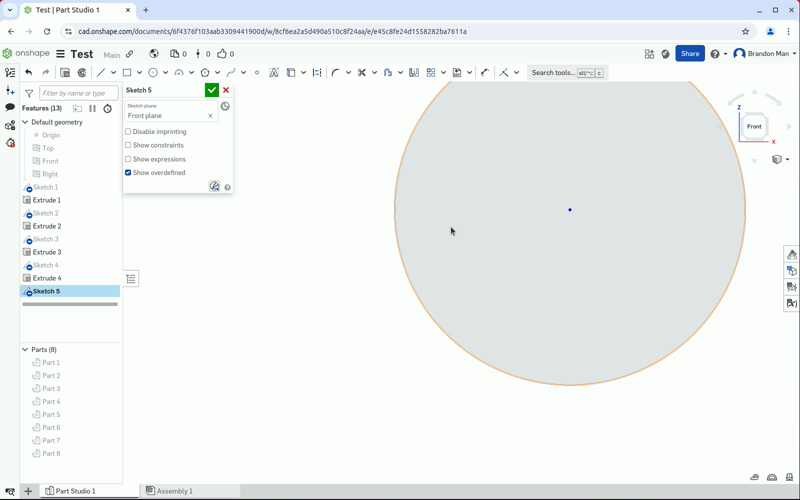
scroll(-6)
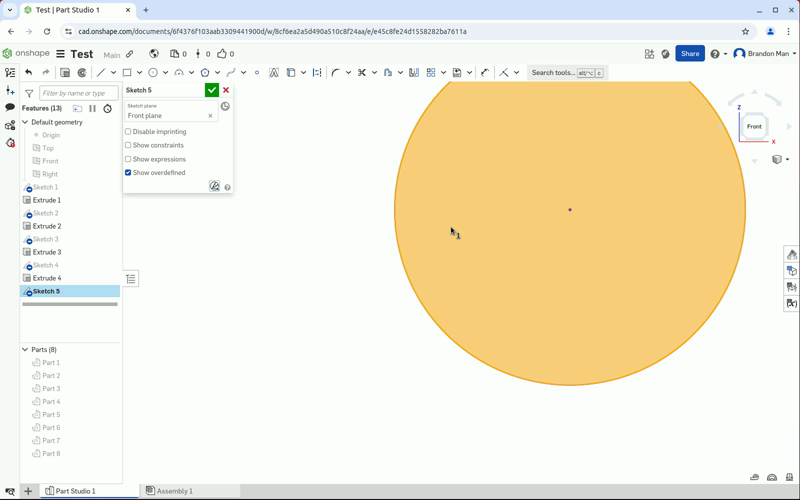
scroll(-6)
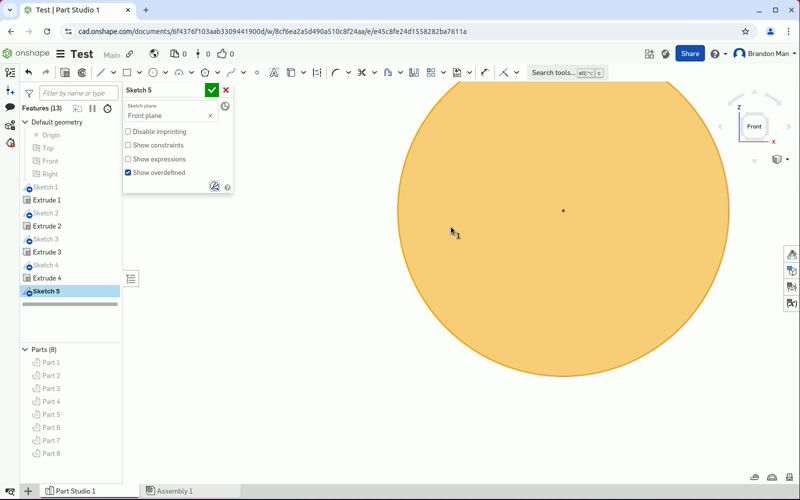
scroll(-6)
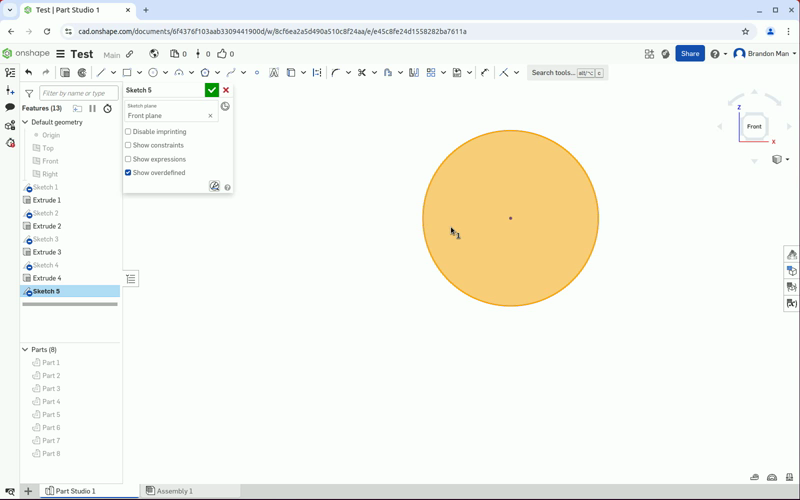
scroll(-6)
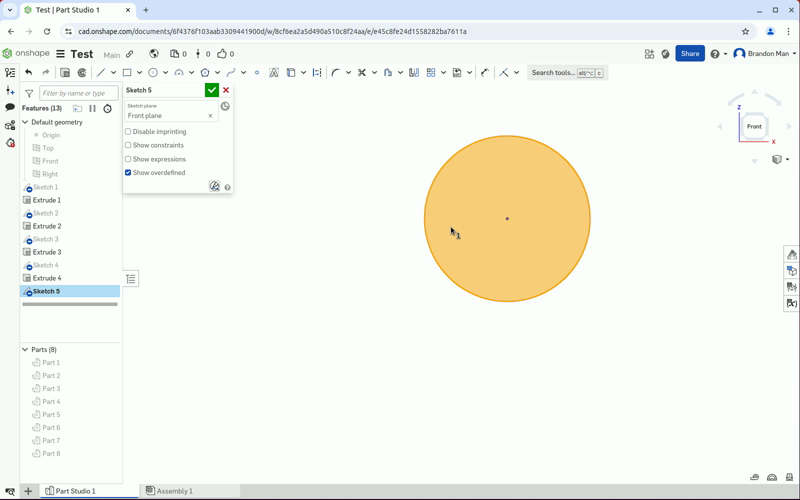
scroll(-6)
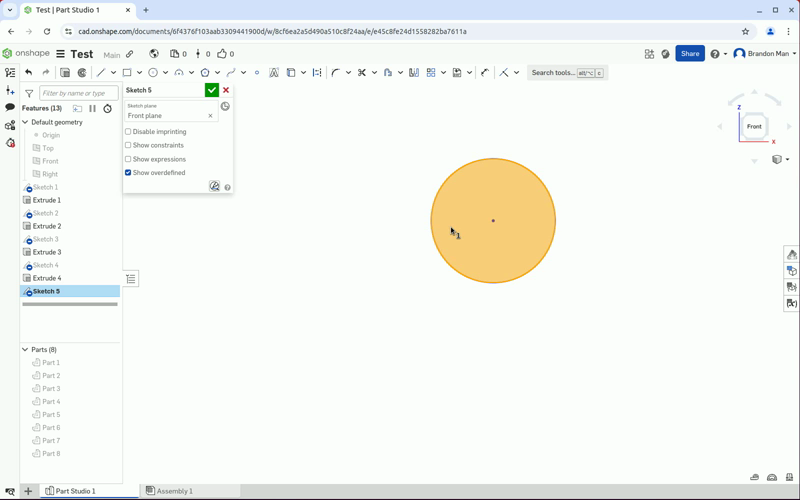
scroll(-6)
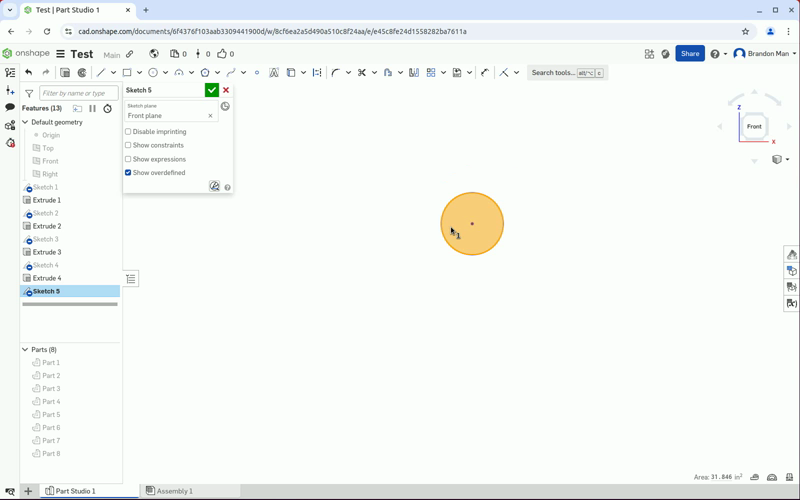
scroll(-6)
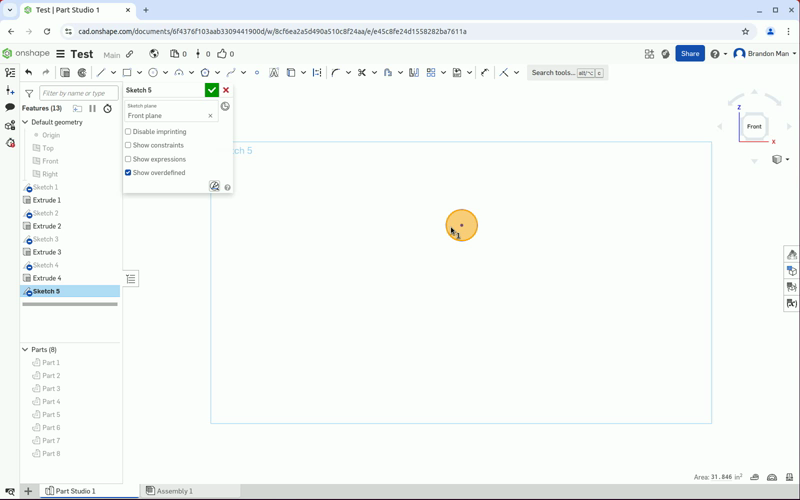
mouse_move(73, 352)
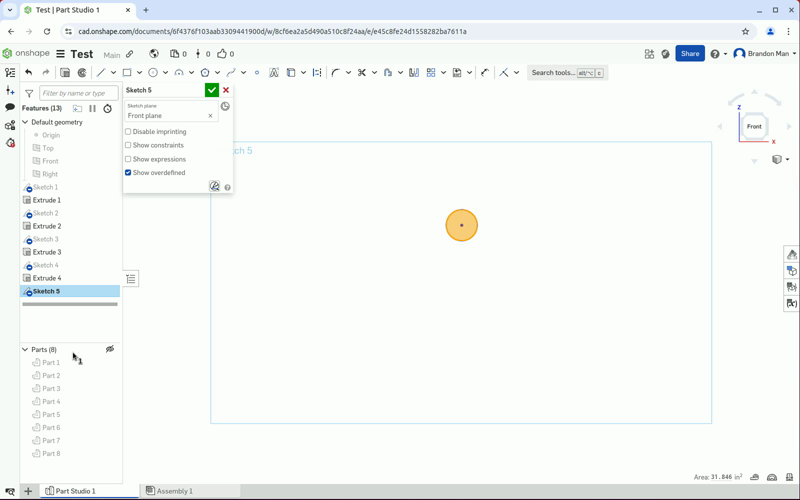
key(shift+y)
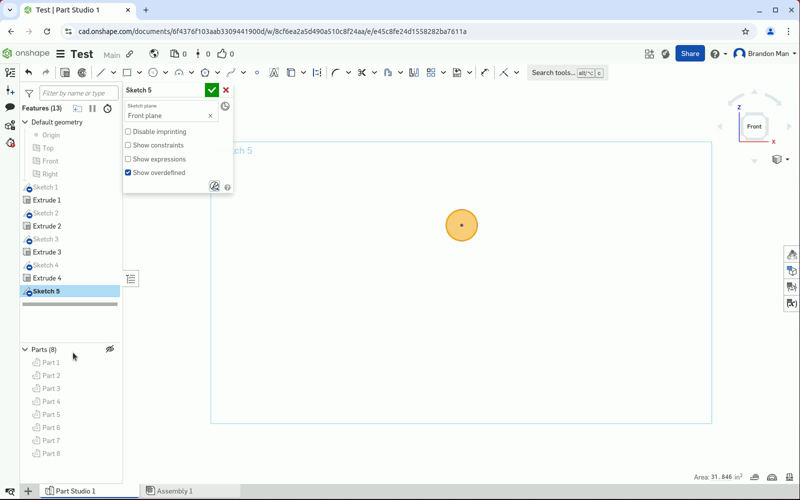
key(shift+e)
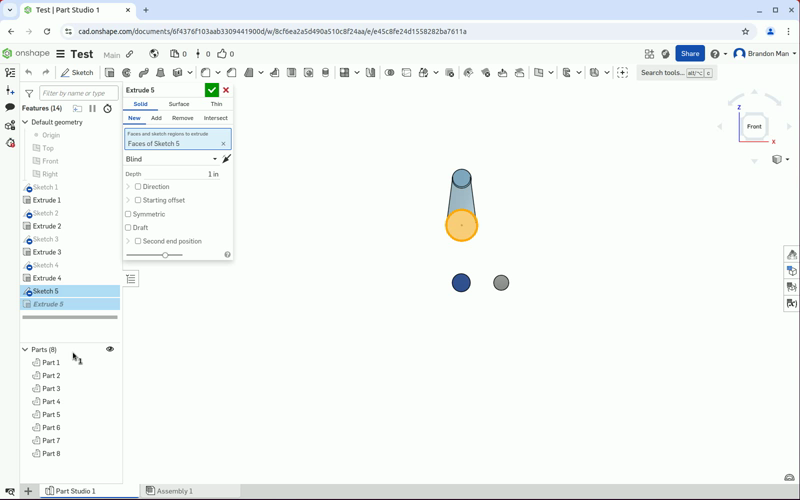
mouse_move(143, 106)
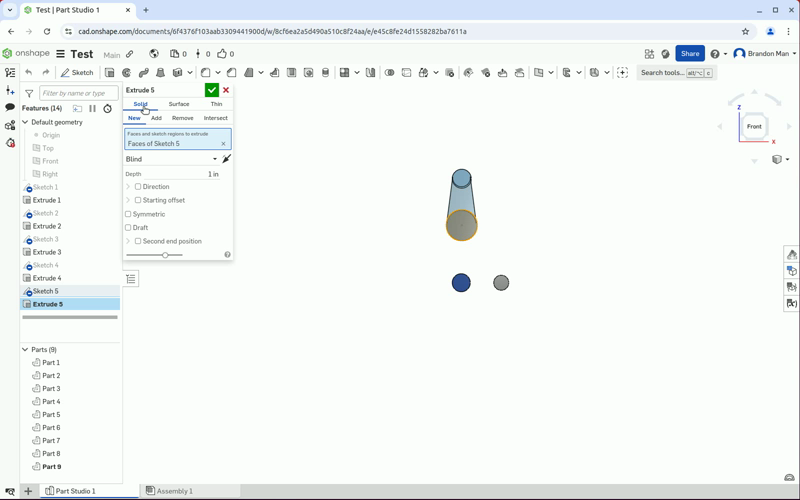
click(143, 106)
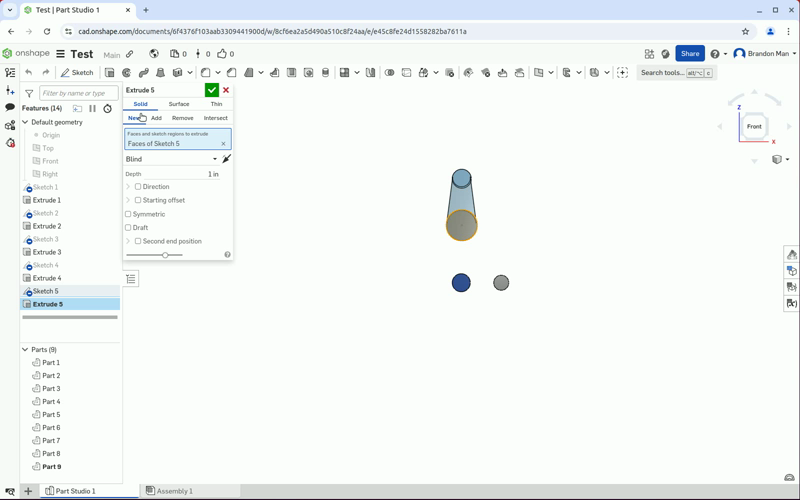
mouse_move(137, 120)
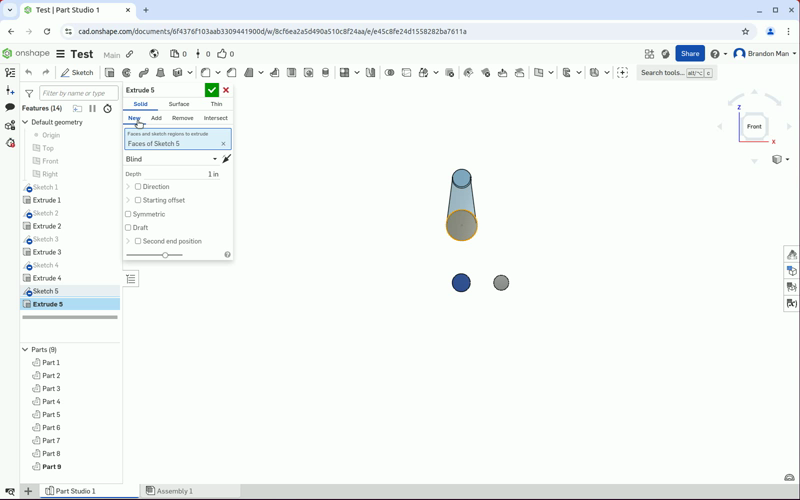
click(137, 120)
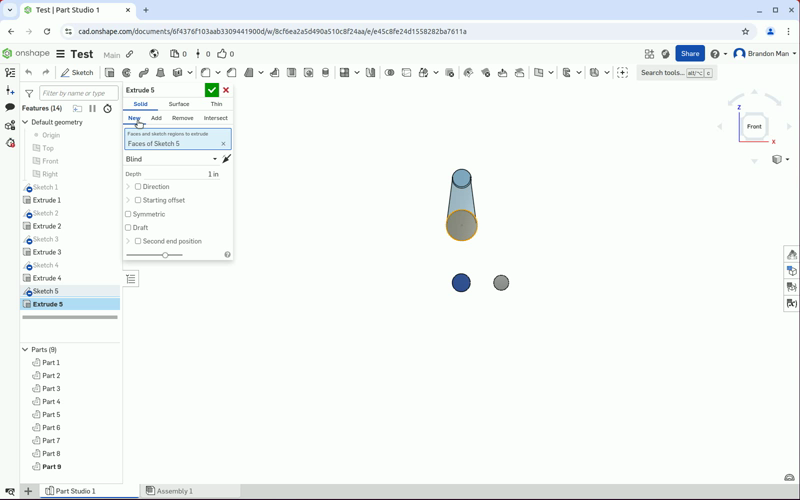
key(tab, 4)
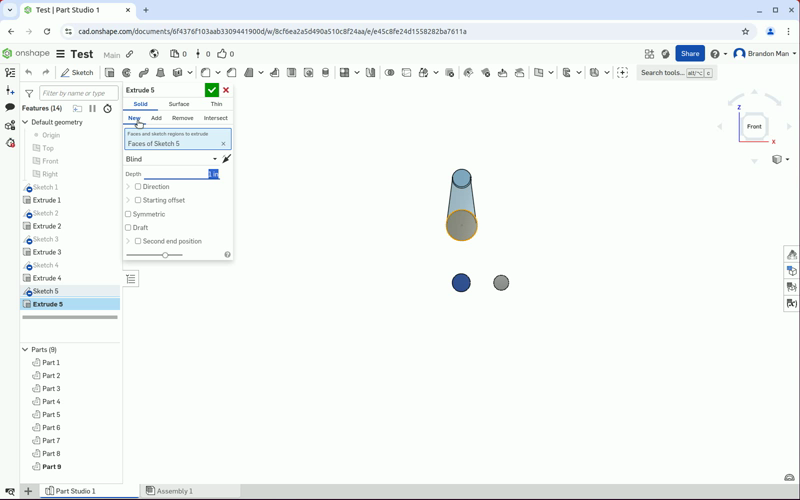
text(2.407)
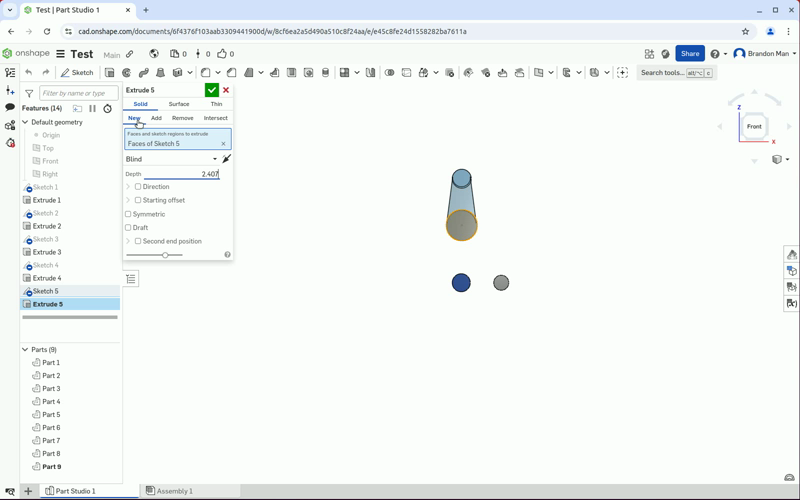
key(enter)
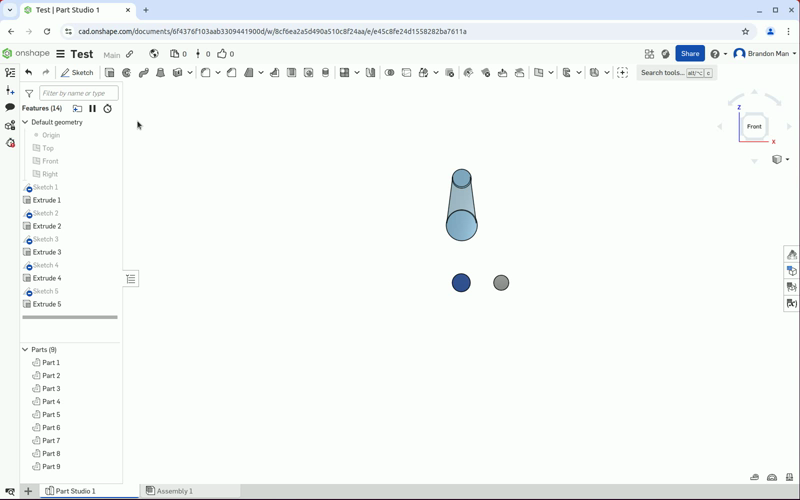
key(shift+h)
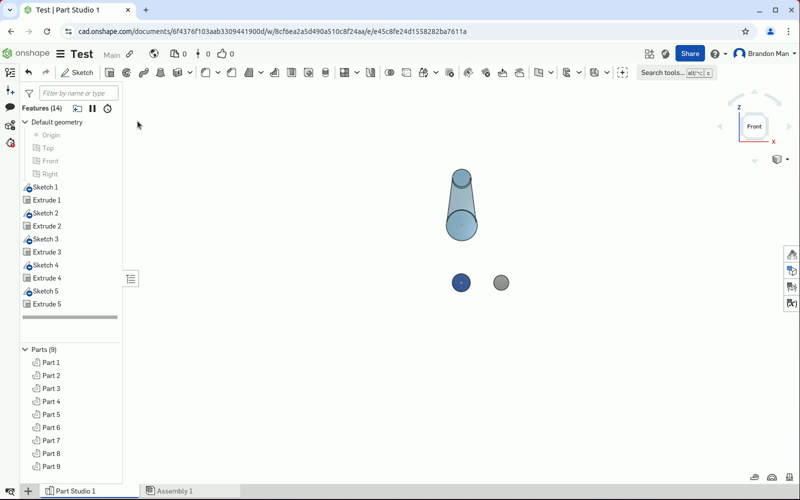
key(shift+h)
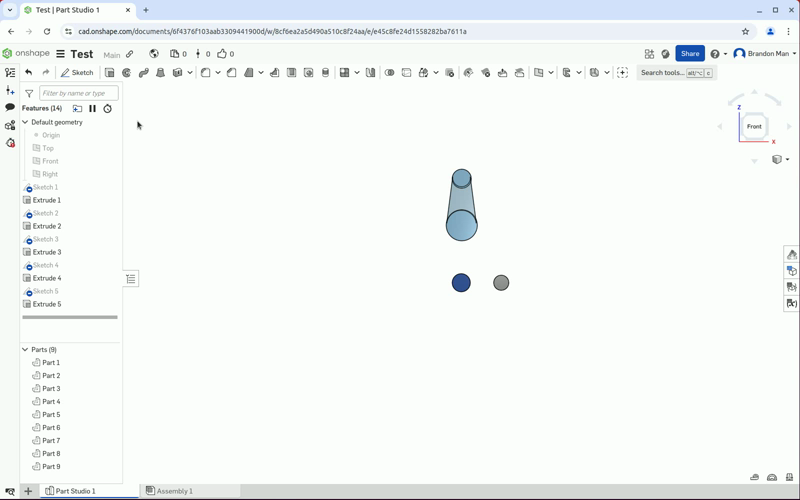
mouse_move(73, 189)
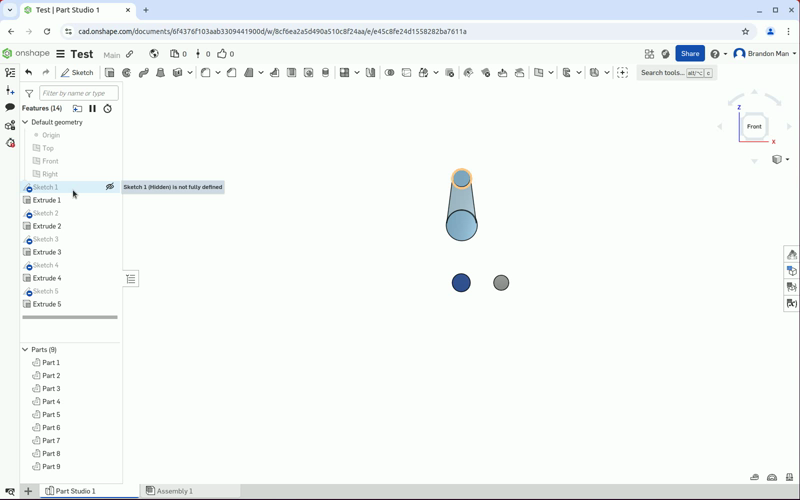
click(73, 189)
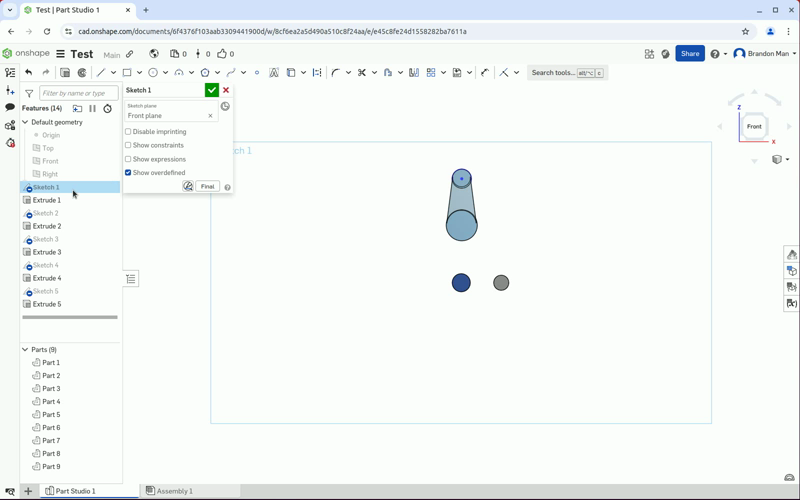
mouse_move(229, 92)
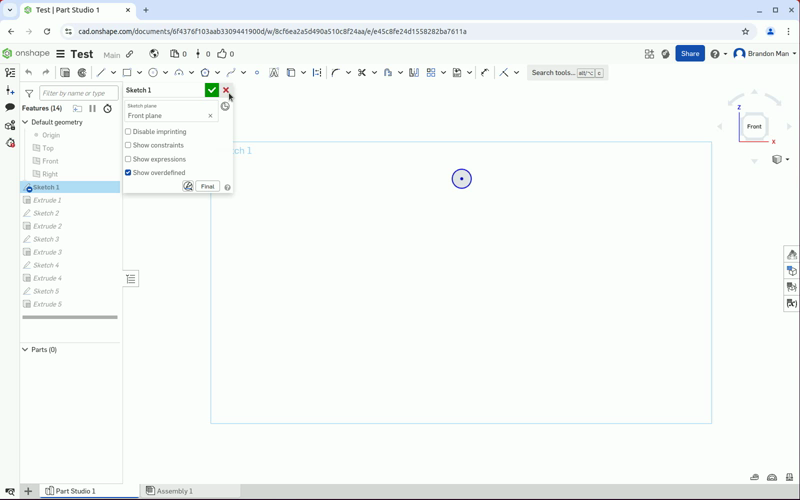
click(229, 92)
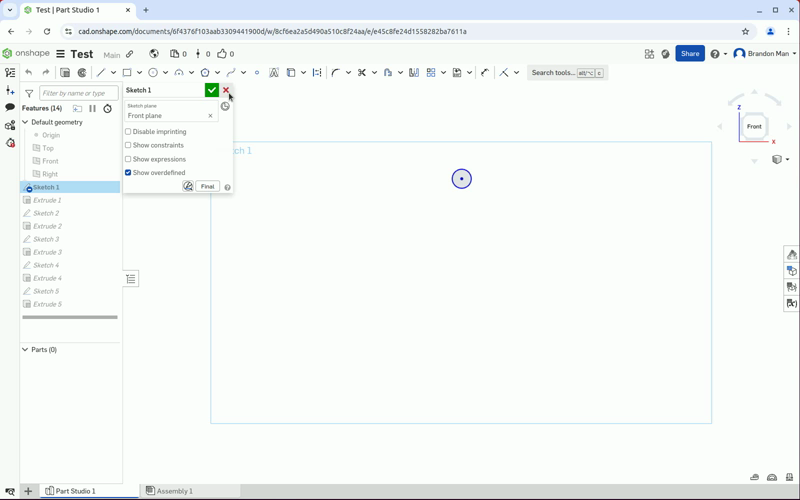
key(shift+s)
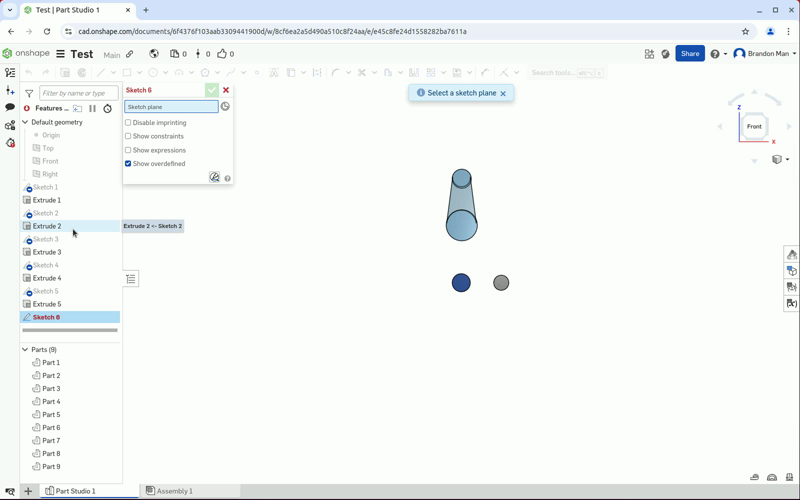
scroll(3)
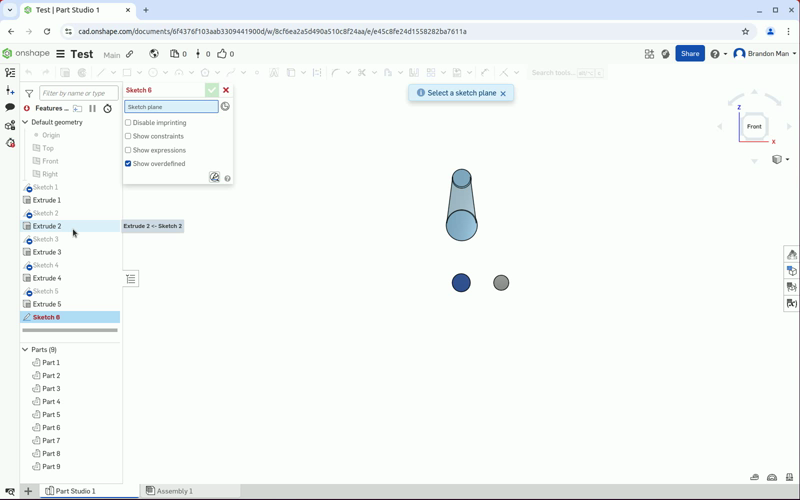
mouse_move(73, 163)
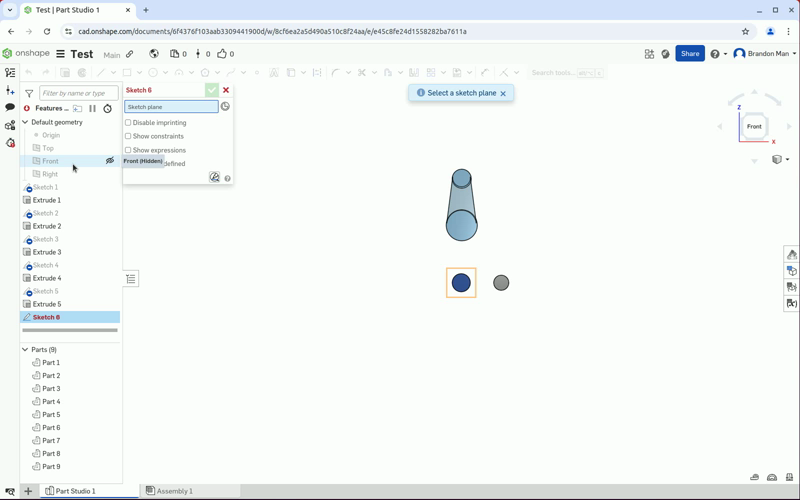
click(73, 163)
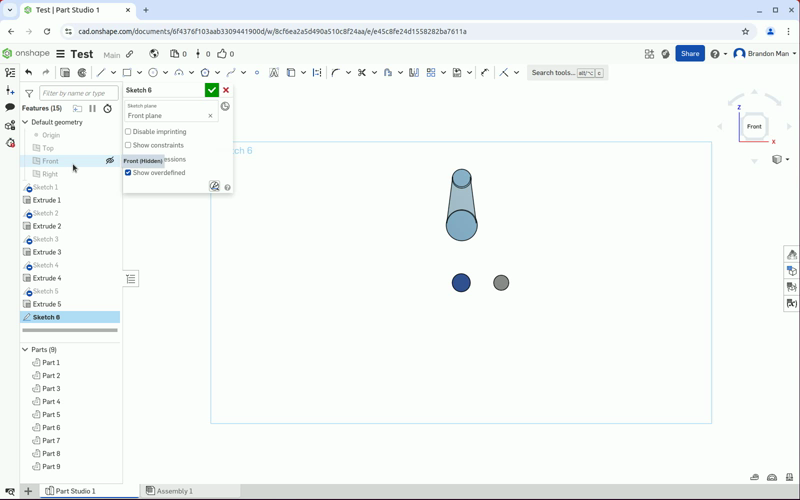
mouse_move(73, 352)
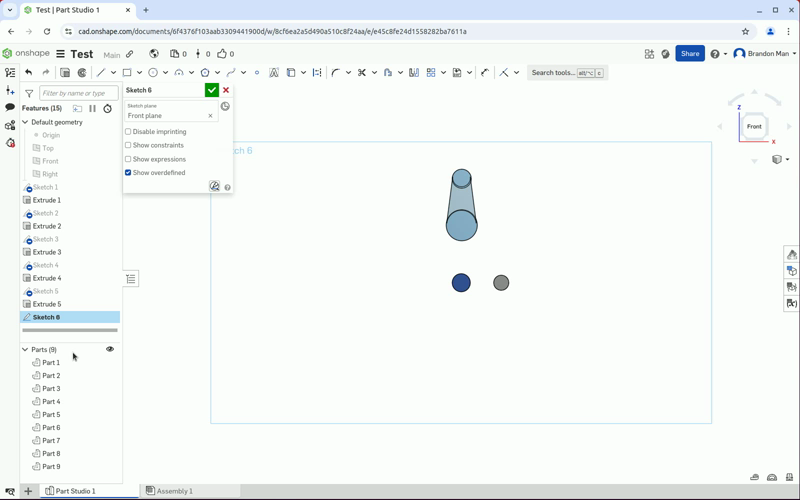
key(y)
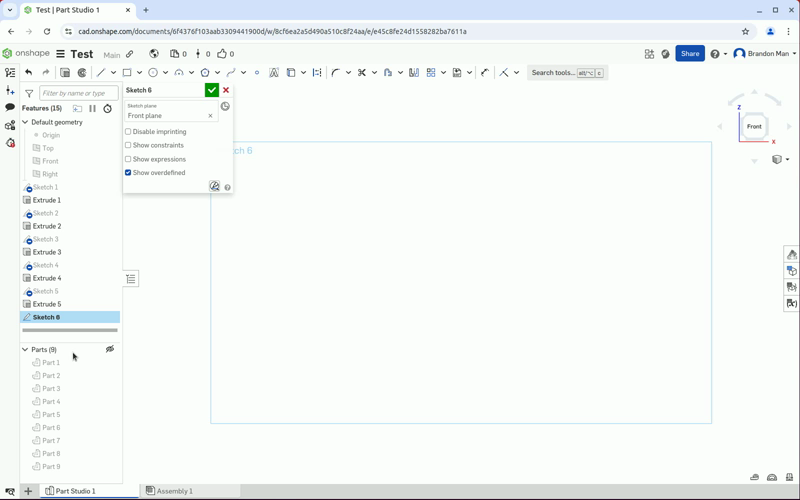
key(l)
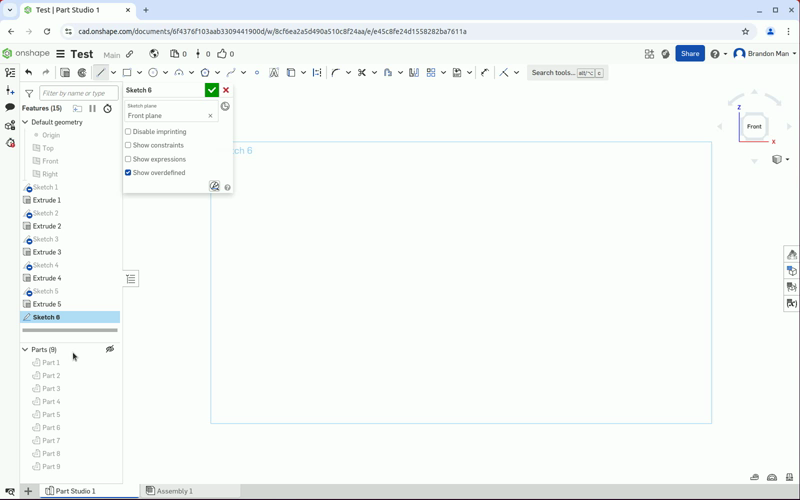
key_down(shift)
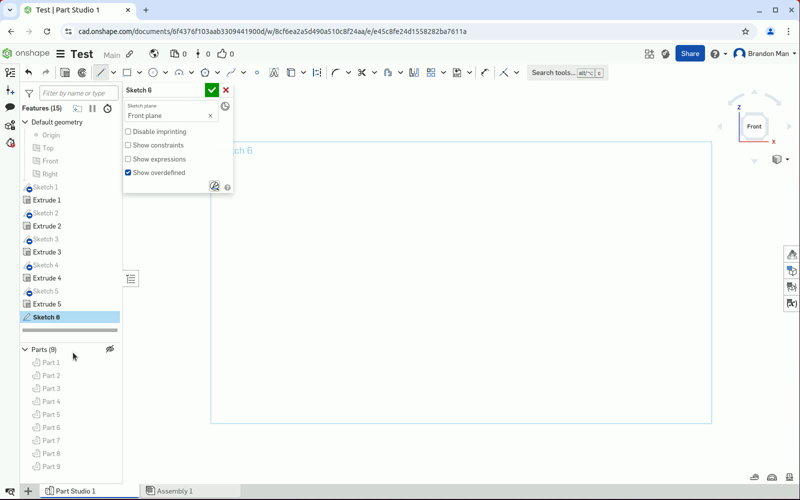
mouse_move(446, 226)
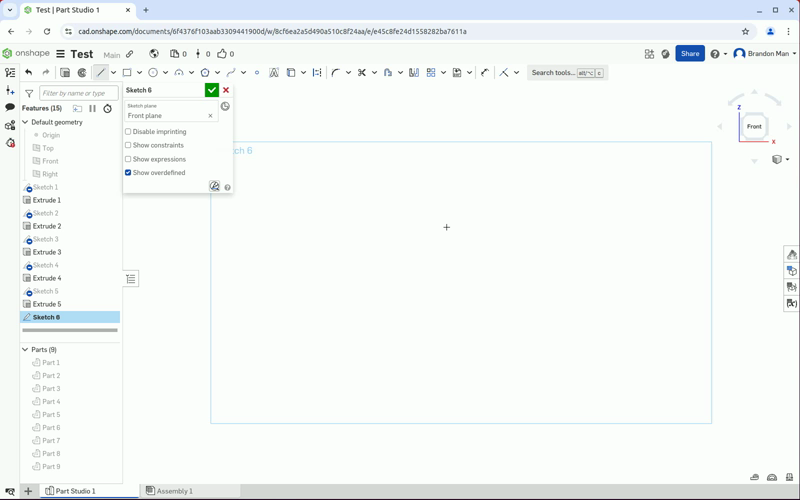
click(446, 226)
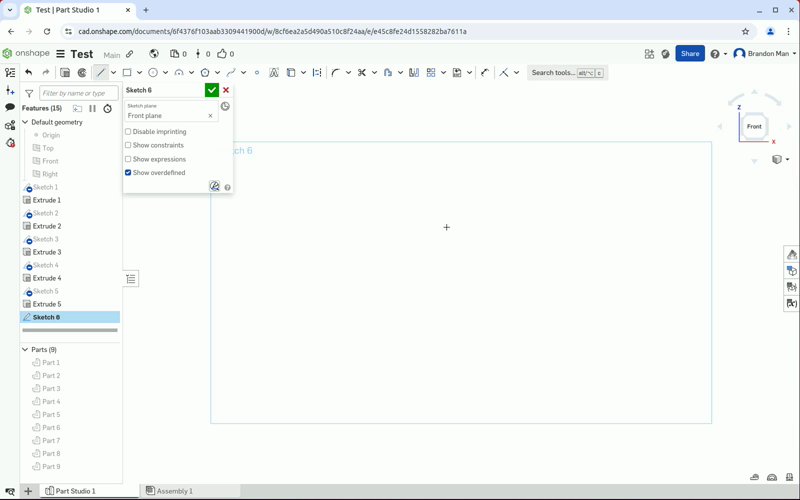
key_up(shift)
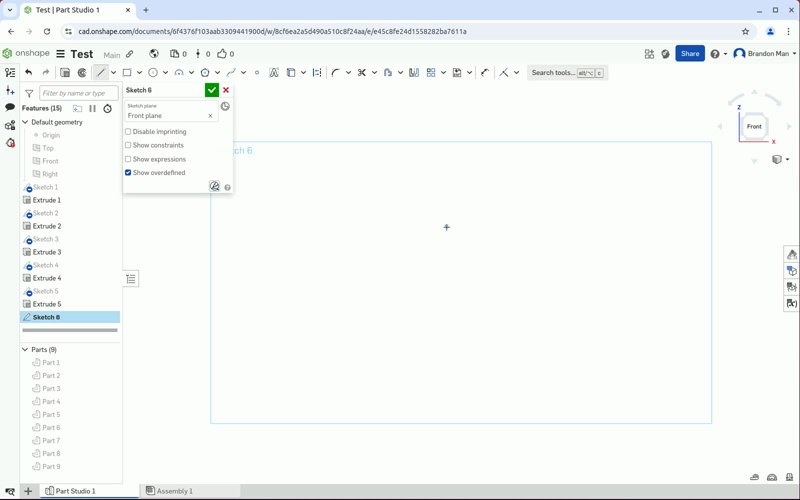
key_down(shift)
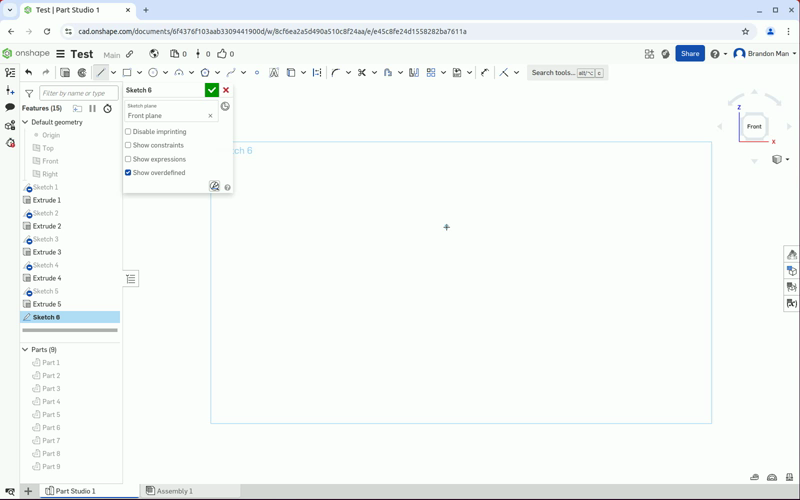
mouse_move(476, 226)
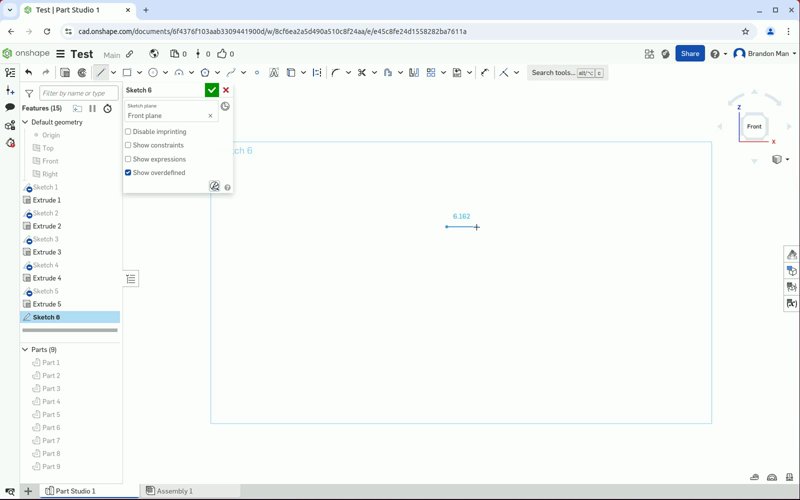
mouse_move(453, 284)
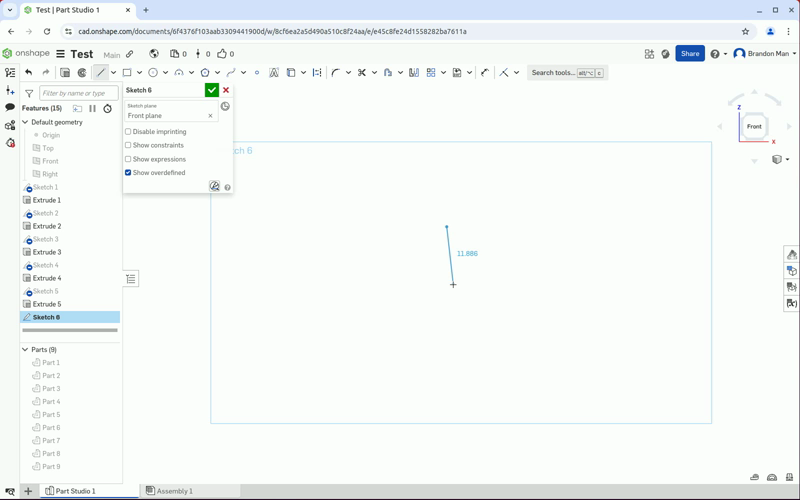
click(453, 284)
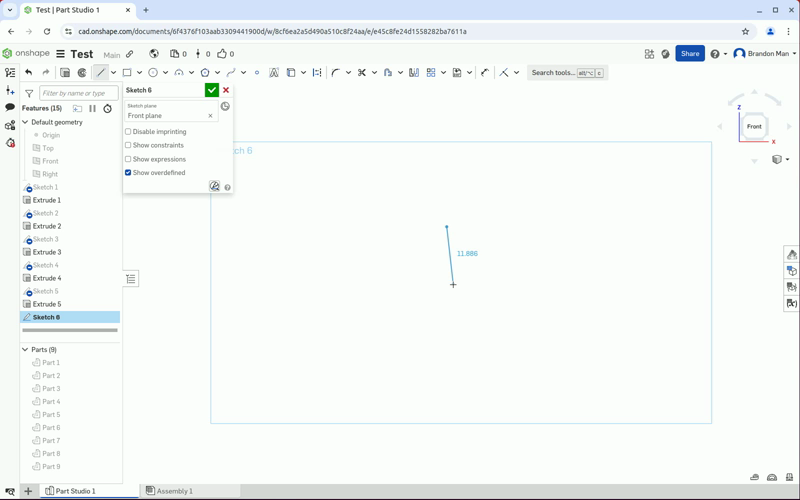
key_up(shift)
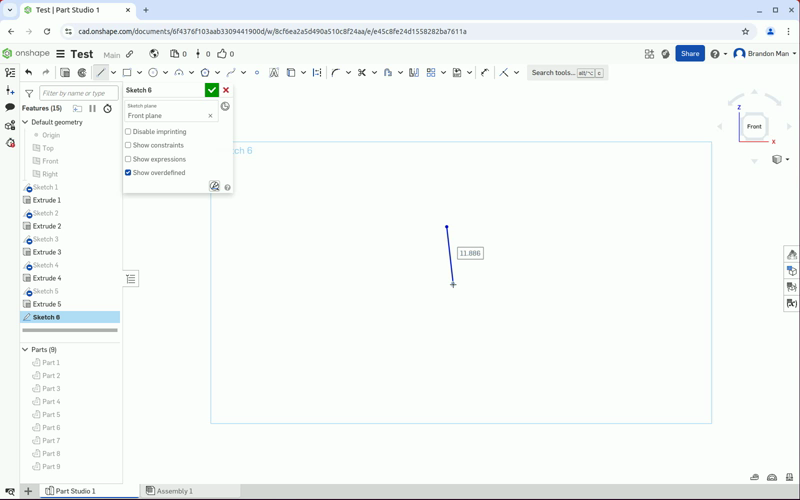
key(esc)
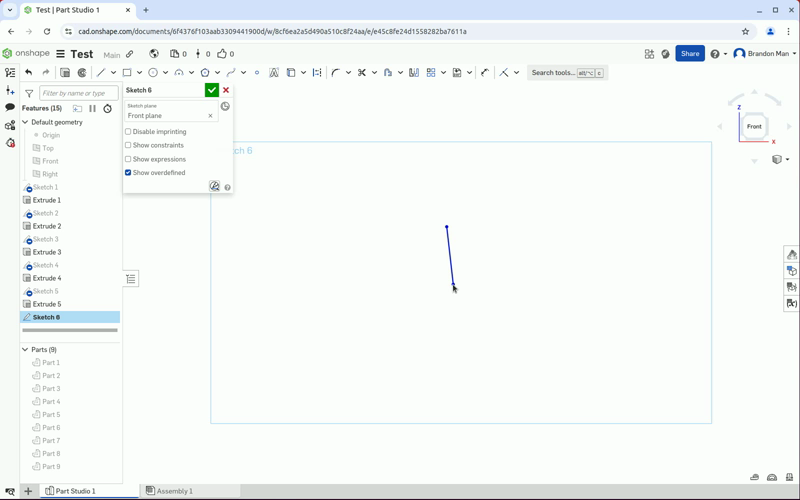
key(a)
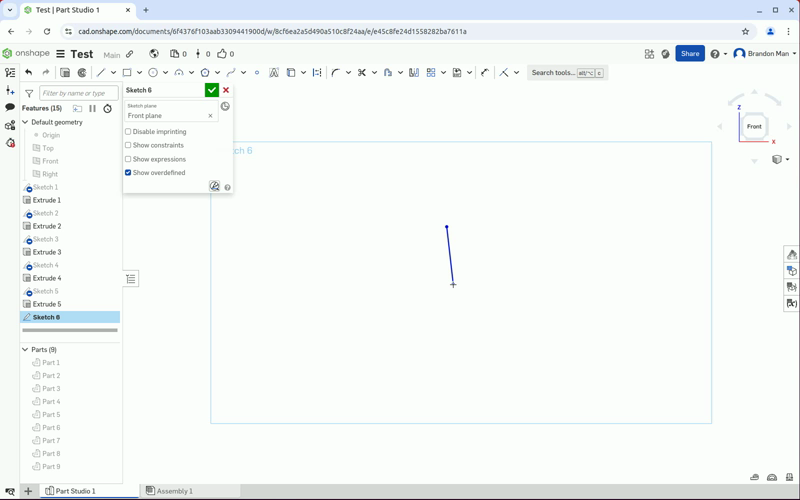
mouse_move(453, 284)
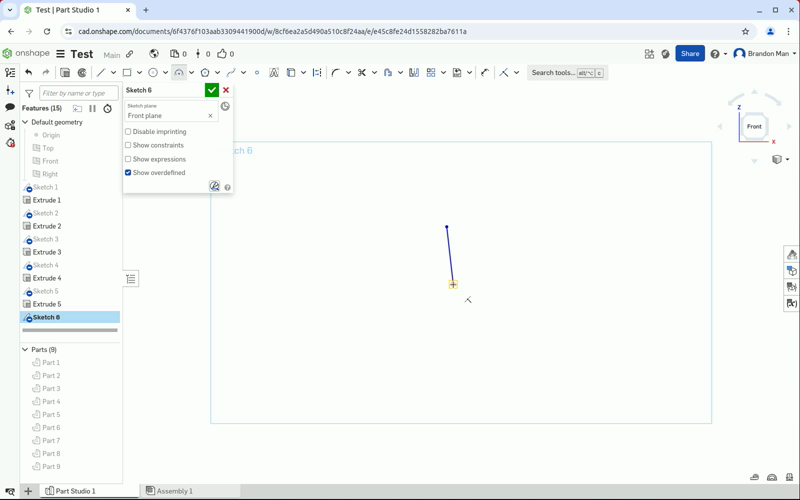
click(453, 284)
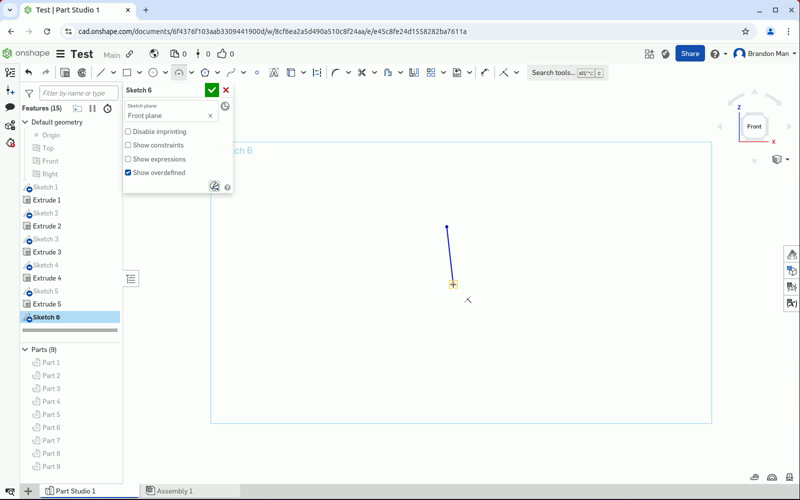
key_down(shift)
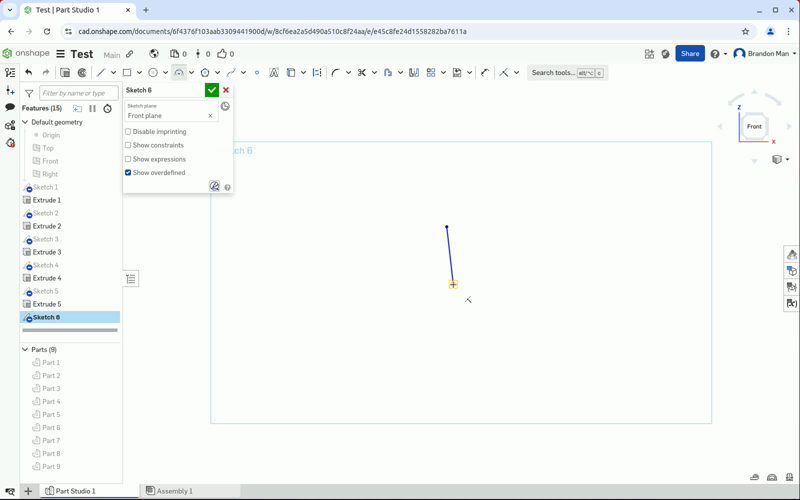
mouse_move(461, 291)
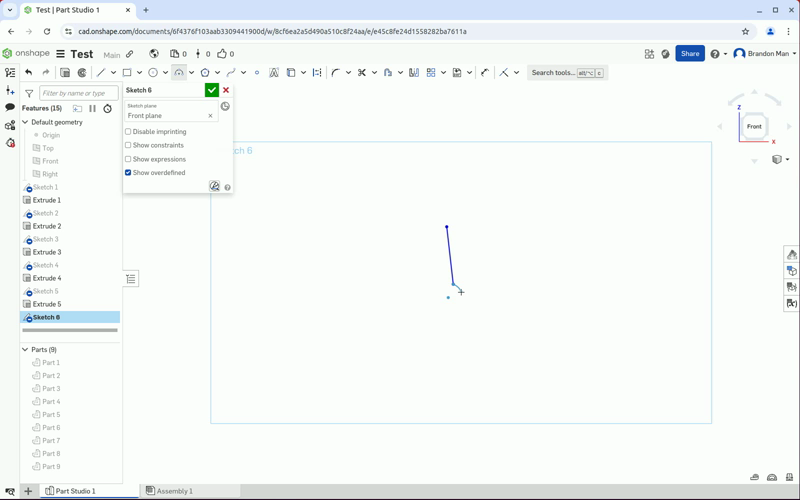
click(461, 291)
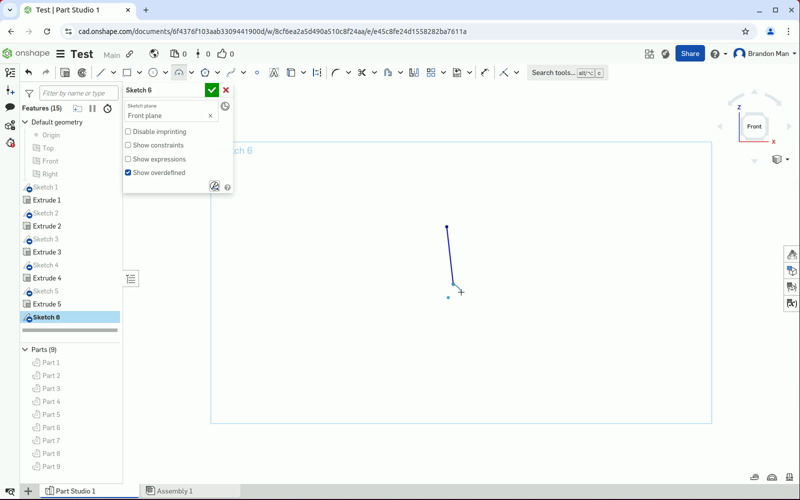
mouse_move(466, 277)
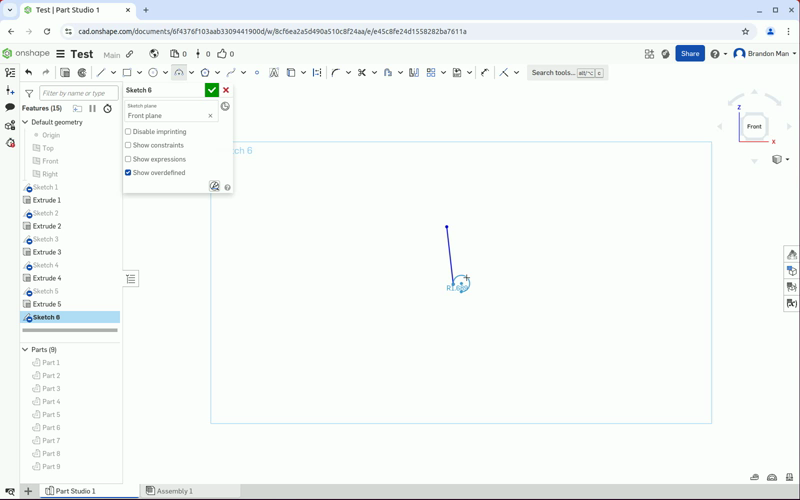
click(466, 277)
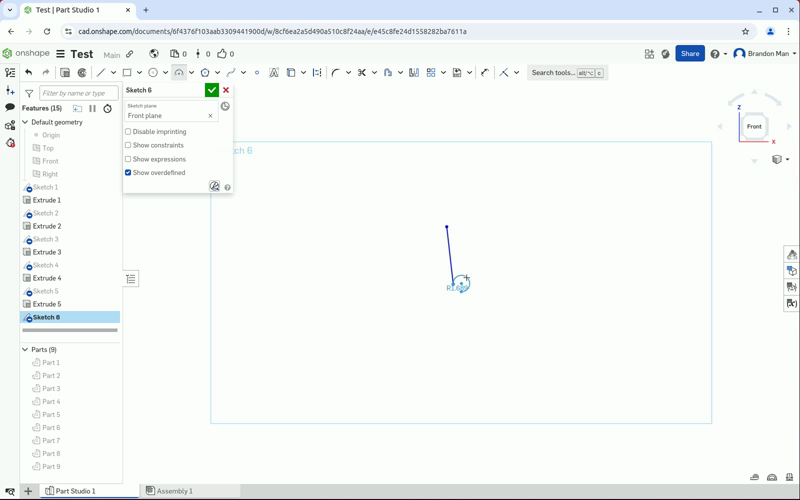
key_up(shift)
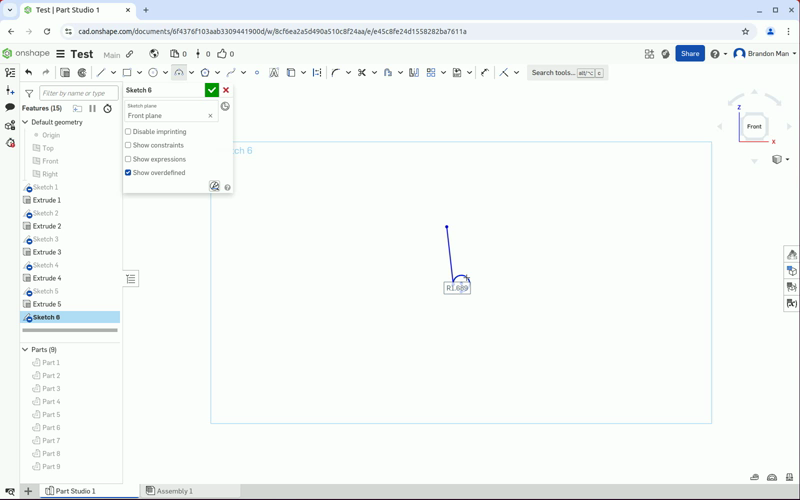
key(esc)
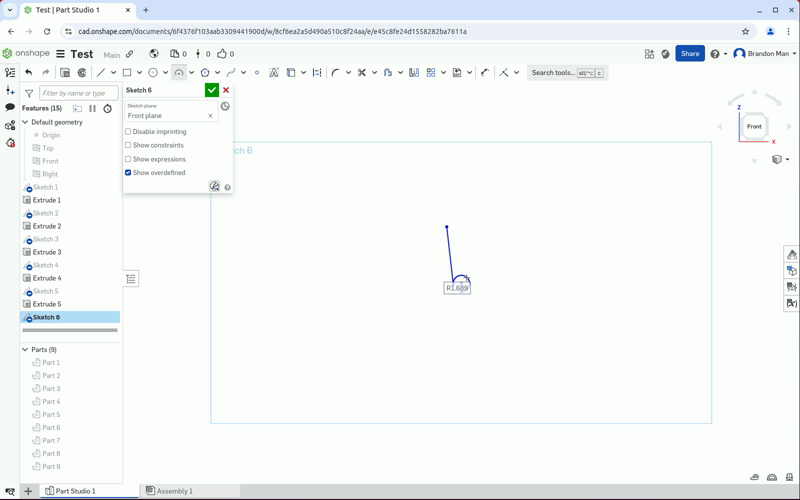
key(l)
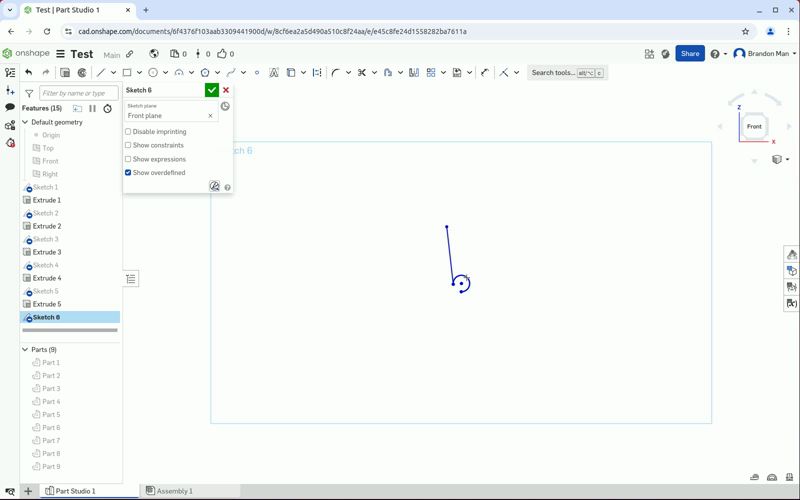
mouse_move(461, 291)
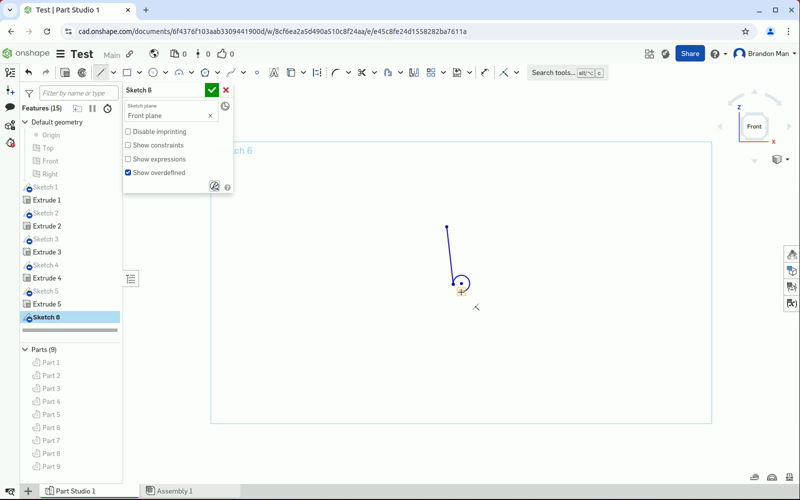
click(461, 291)
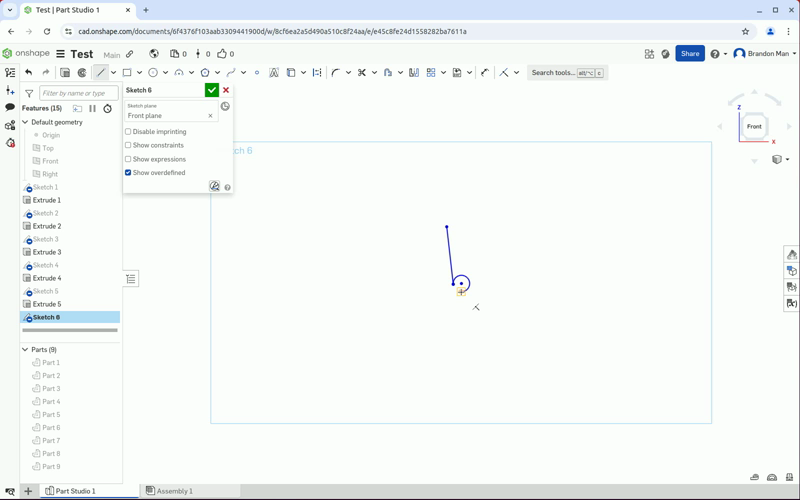
key_down(shift)
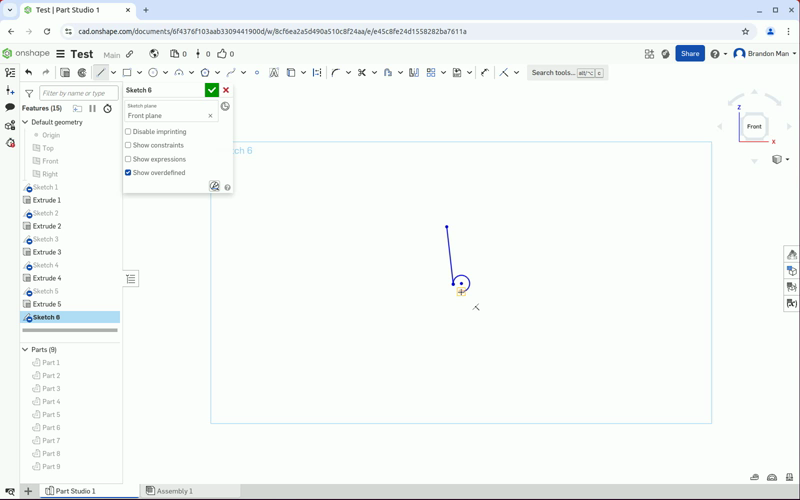
mouse_move(491, 291)
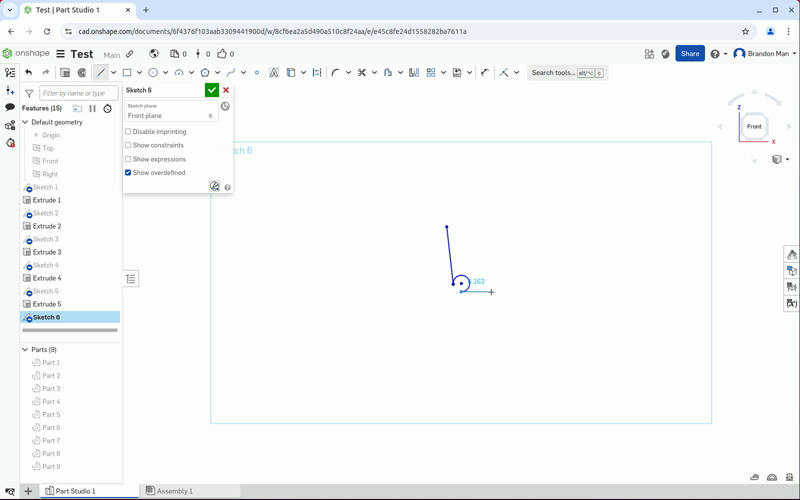
mouse_move(502, 291)
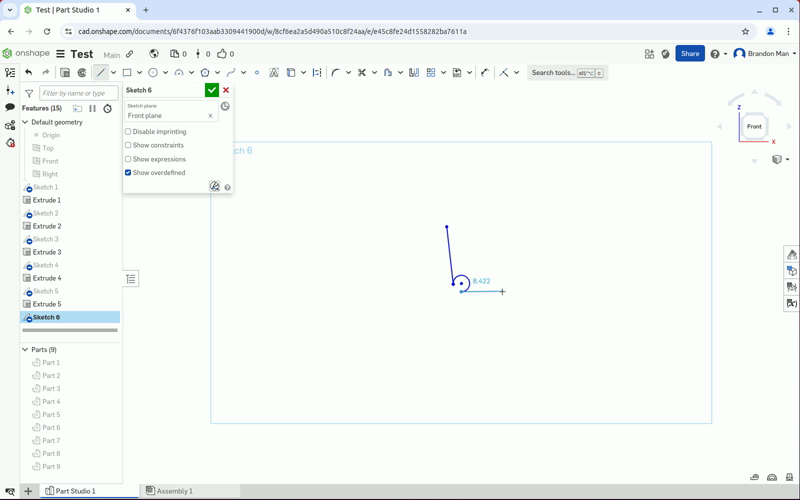
click(502, 291)
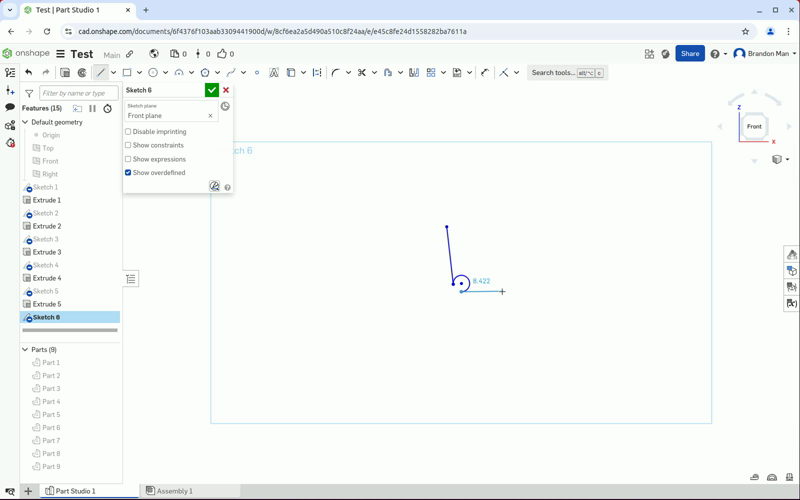
key_up(shift)
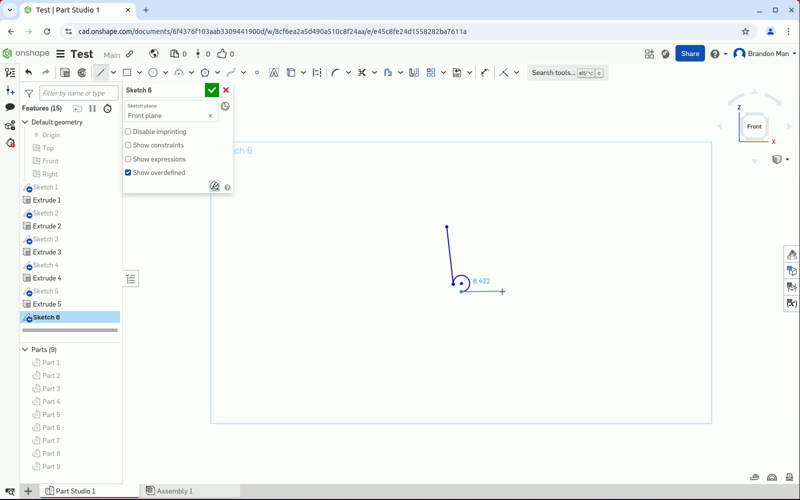
key(esc)
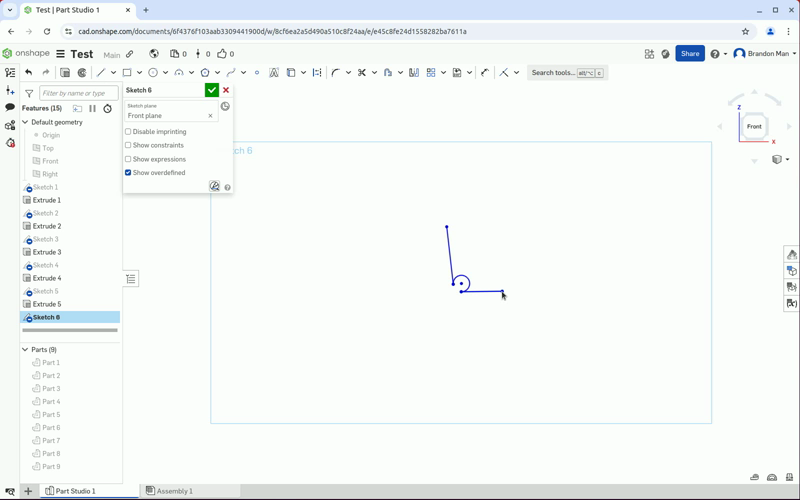
key(a)
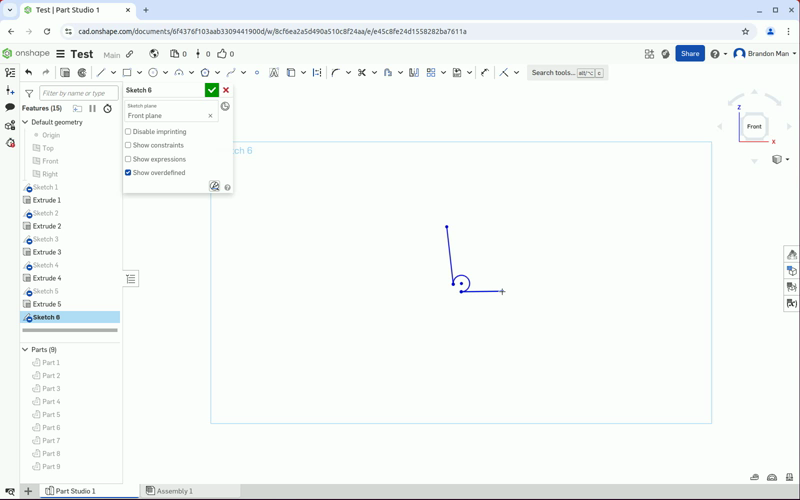
mouse_move(502, 291)
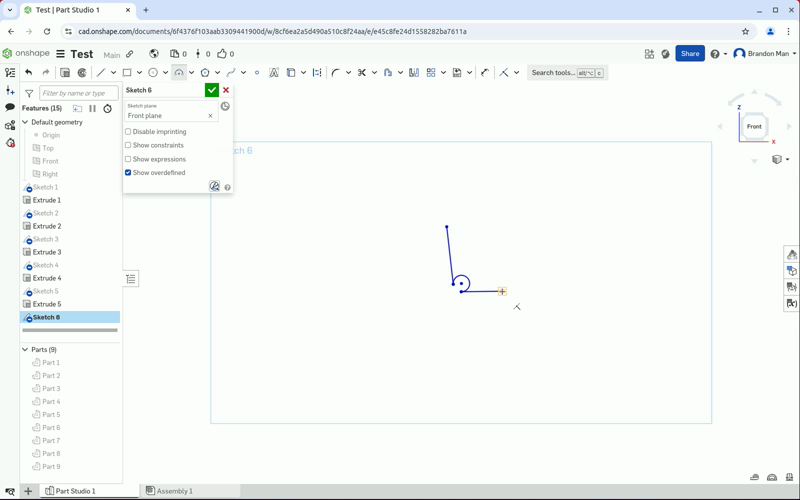
click(502, 291)
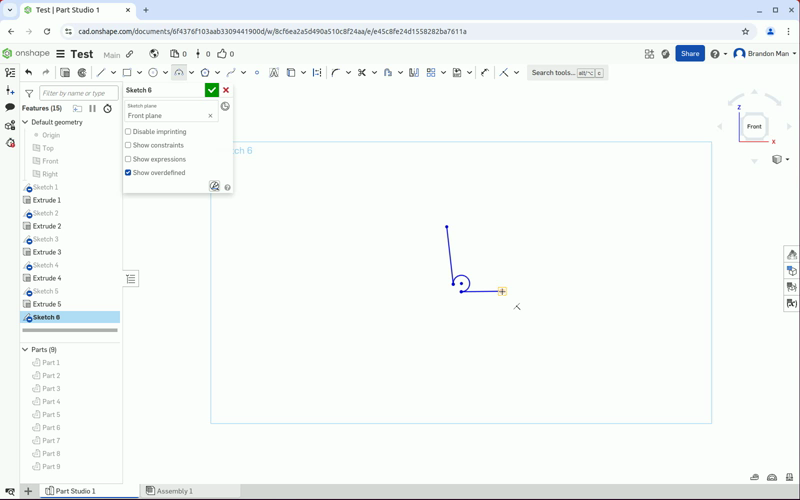
key_down(shift)
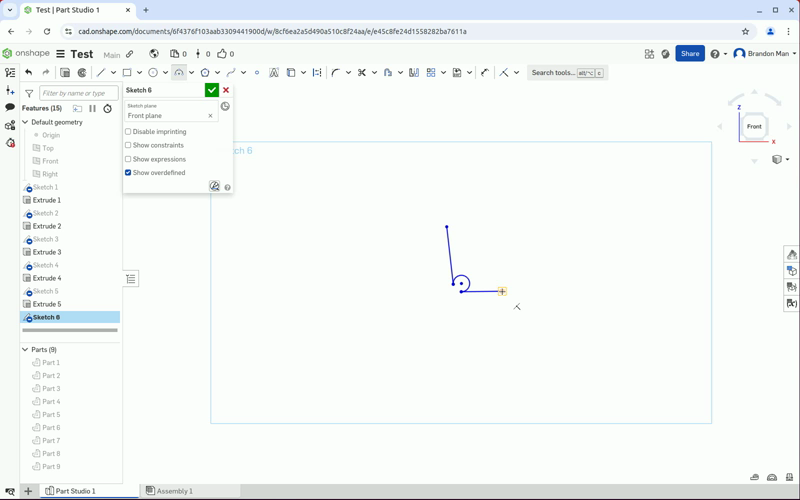
mouse_move(503, 276)
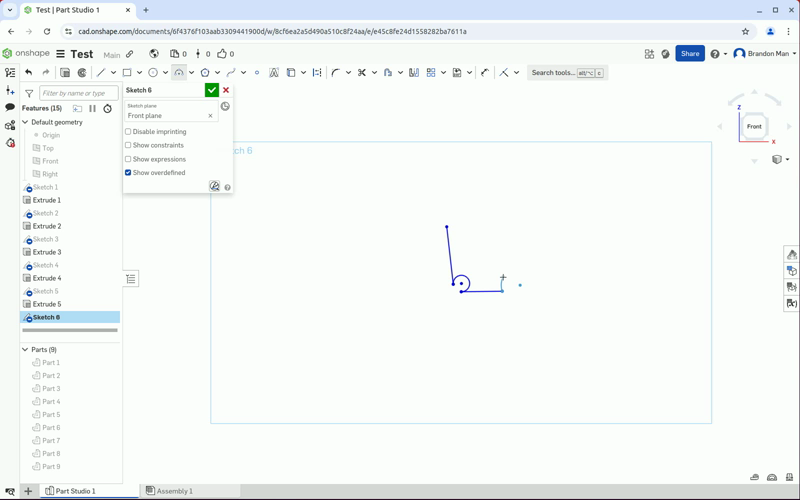
click(503, 276)
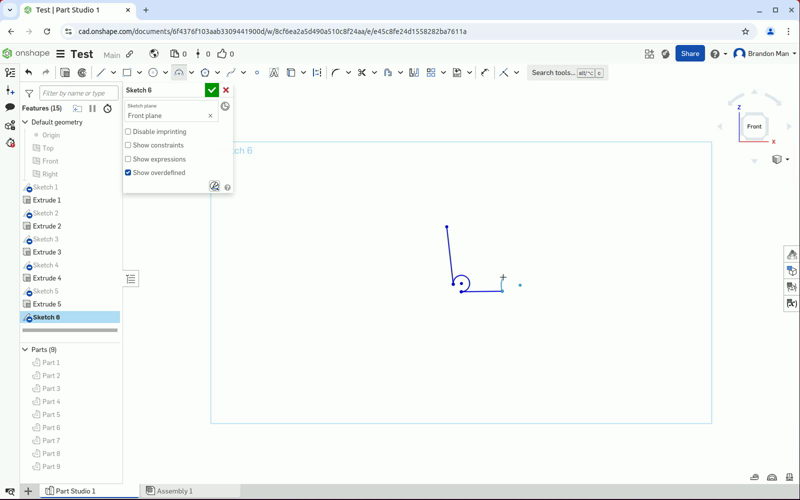
mouse_move(494, 282)
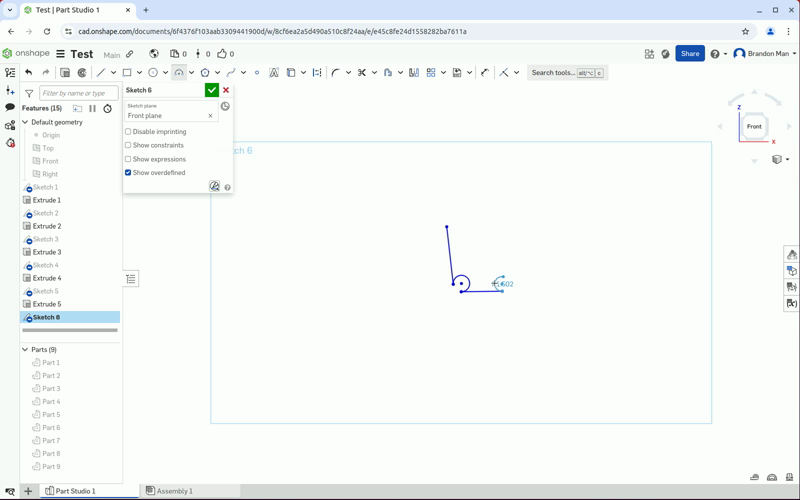
click(494, 282)
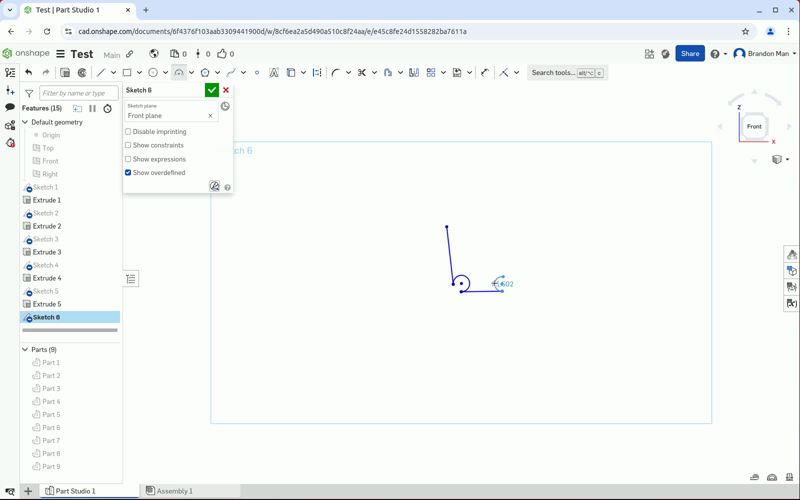
key_up(shift)
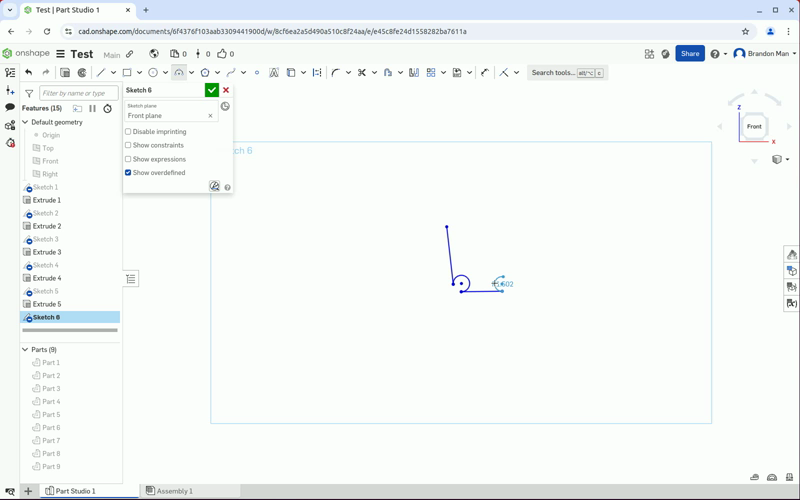
key(esc)
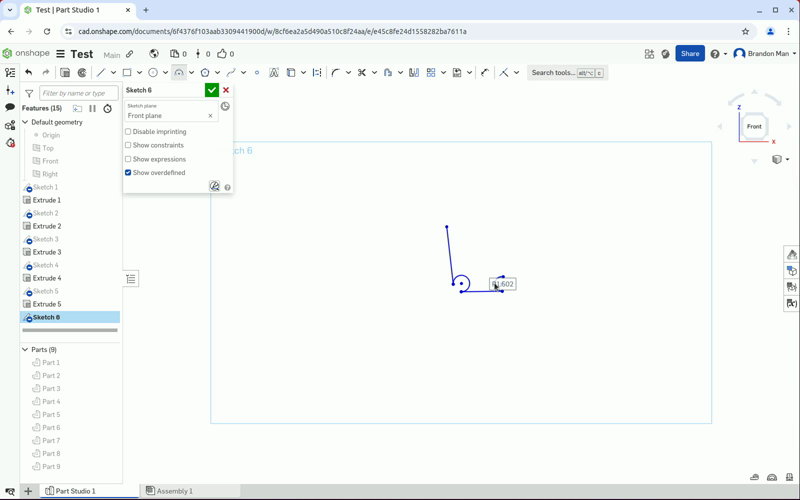
key(l)
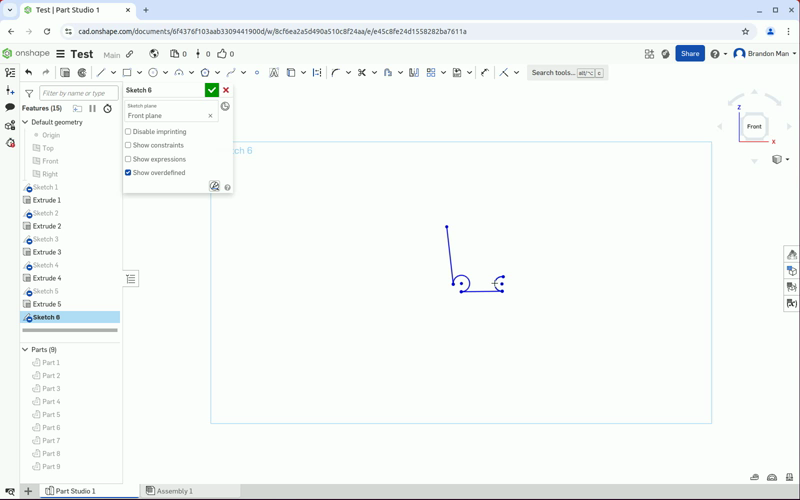
mouse_move(503, 276)
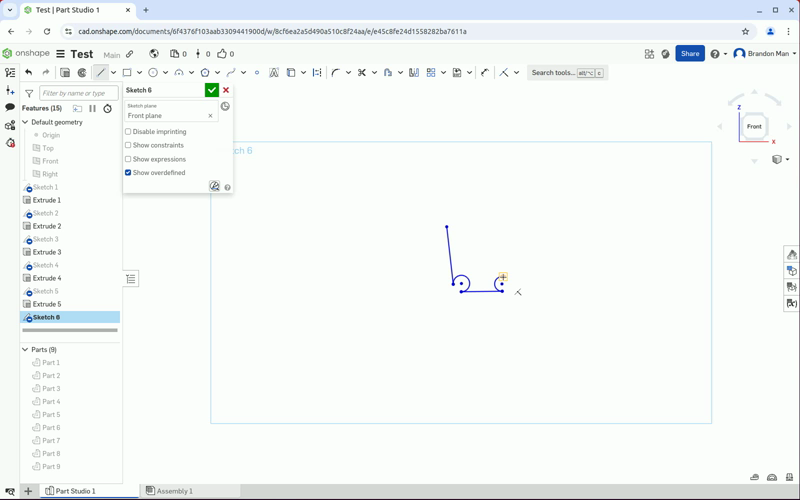
click(503, 276)
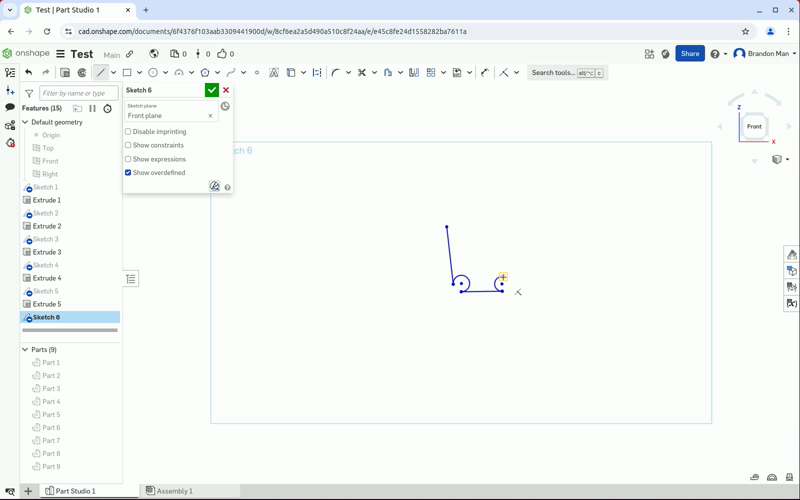
key_down(shift)
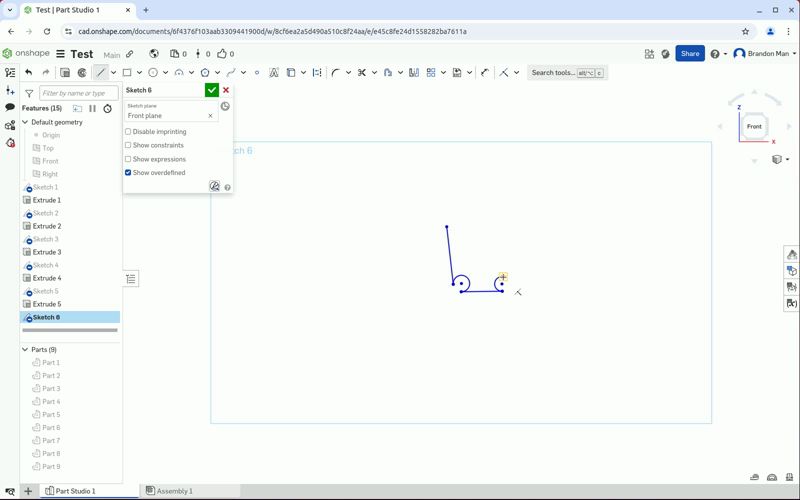
mouse_move(533, 276)
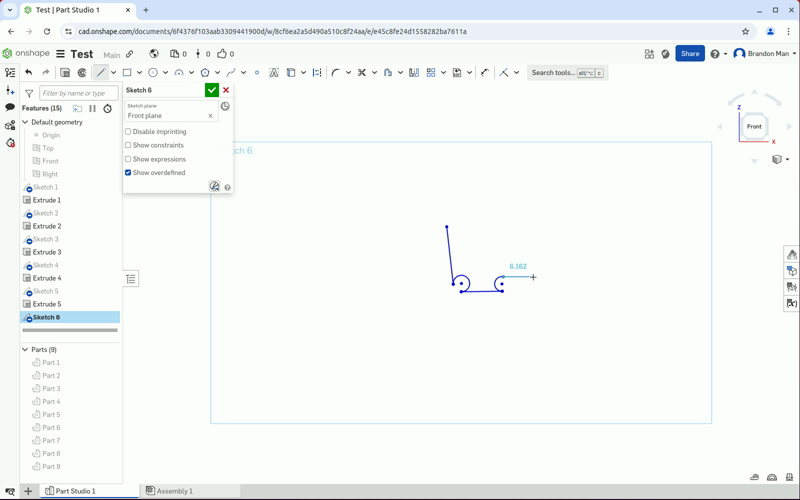
mouse_move(478, 271)
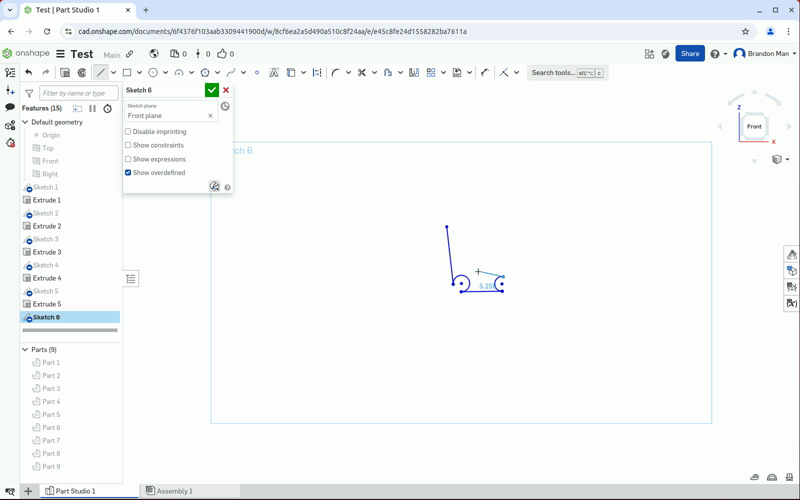
click(478, 271)
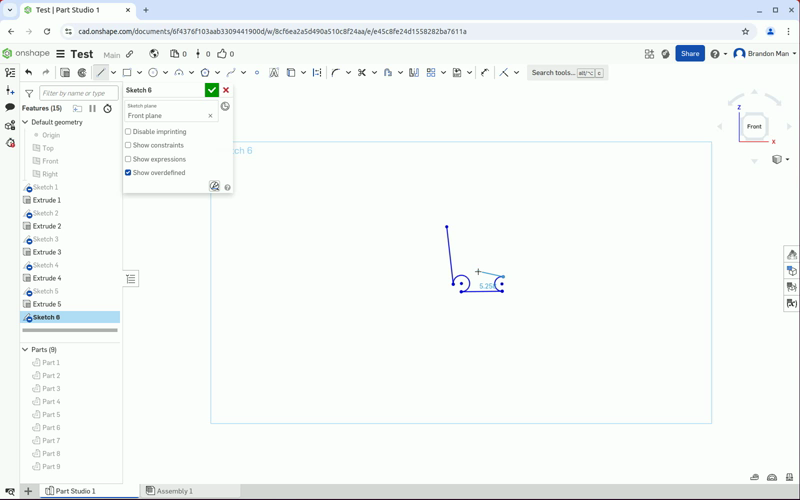
key_up(shift)
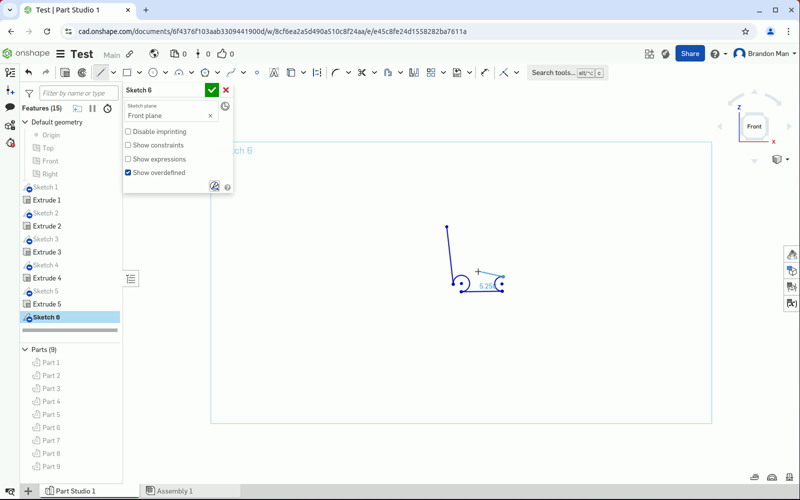
key(esc)
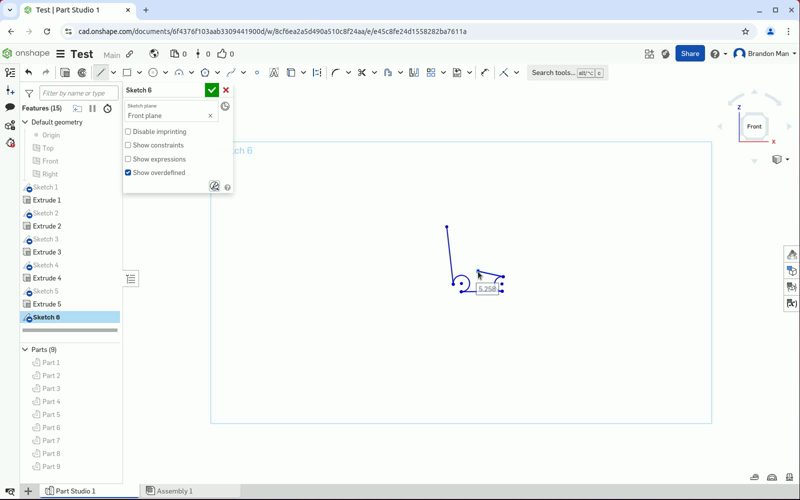
key(a)
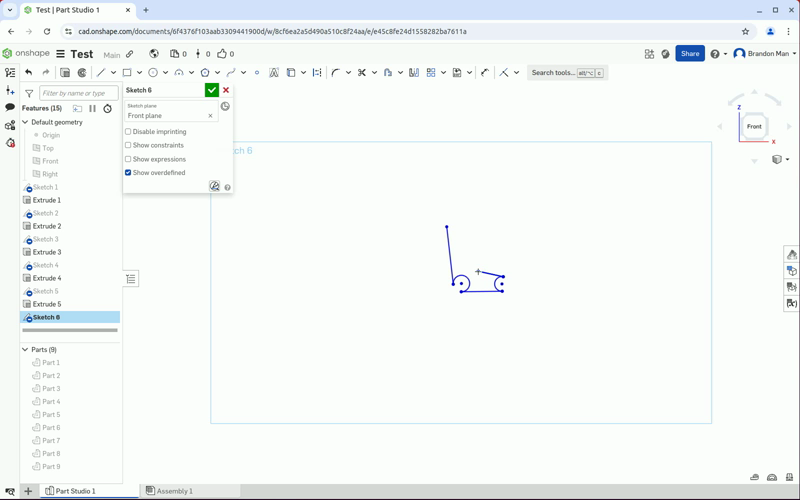
mouse_move(478, 271)
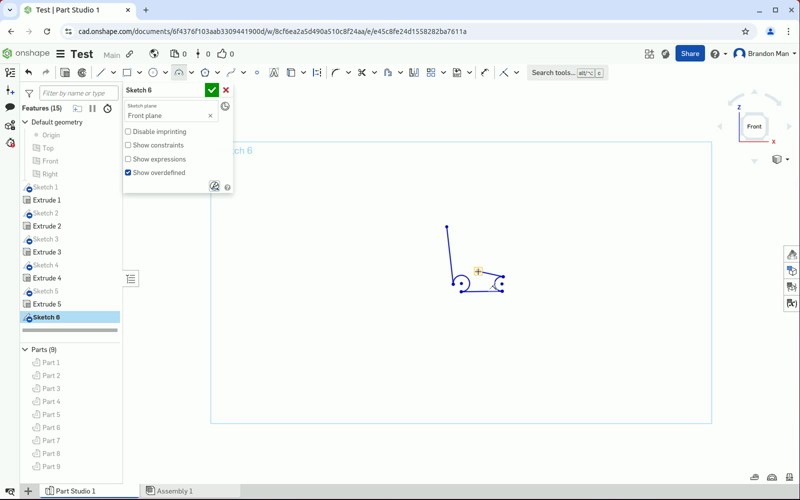
click(478, 271)
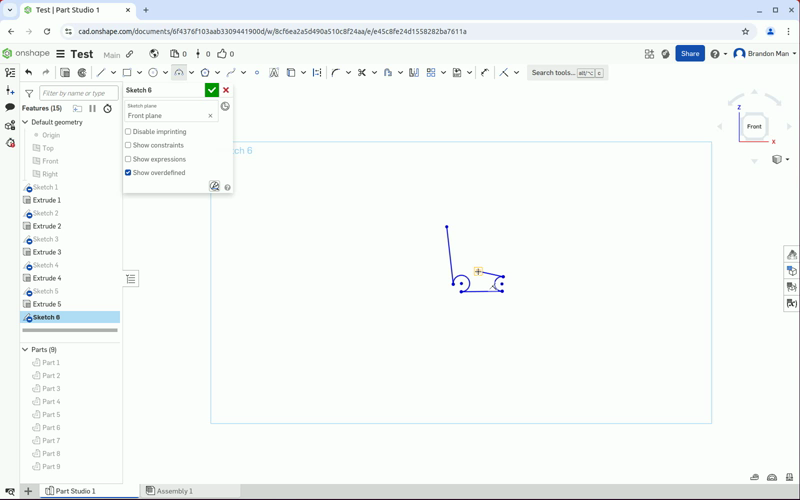
key_down(shift)
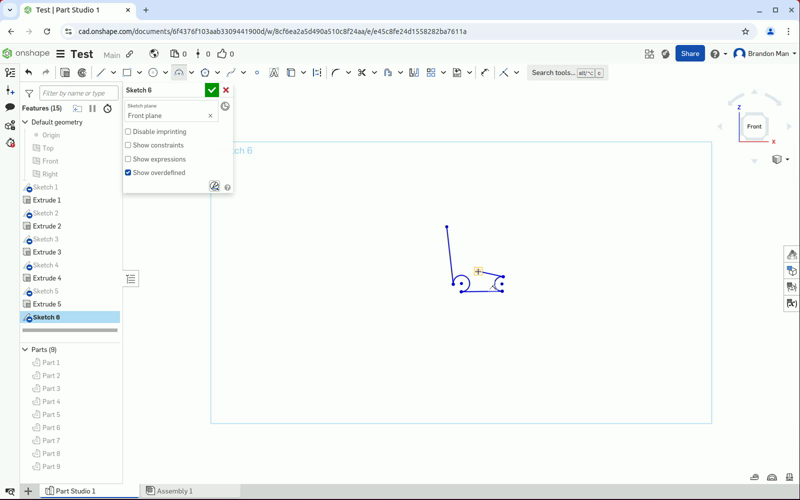
mouse_move(474, 266)
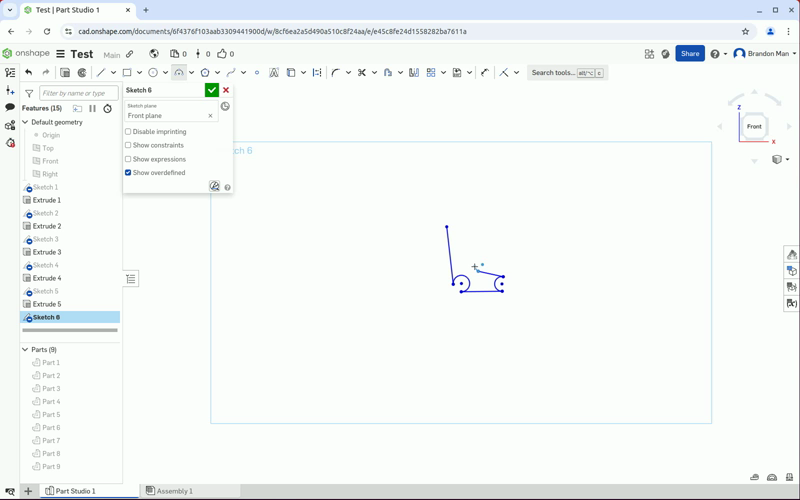
scroll(6)
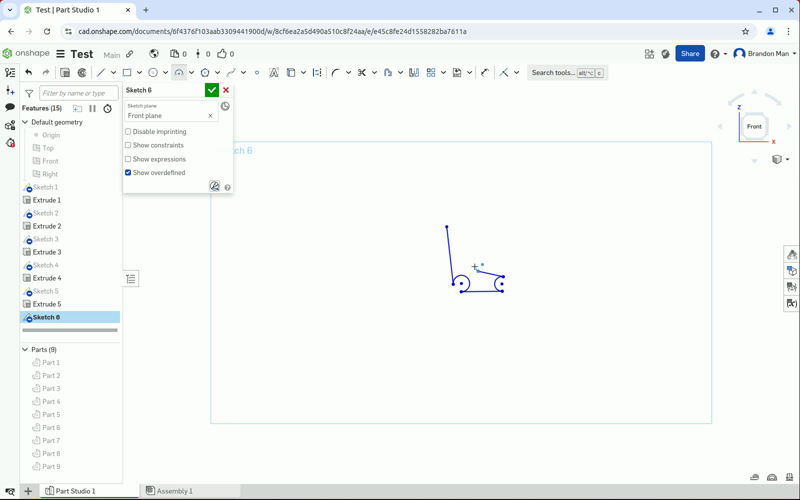
scroll(6)
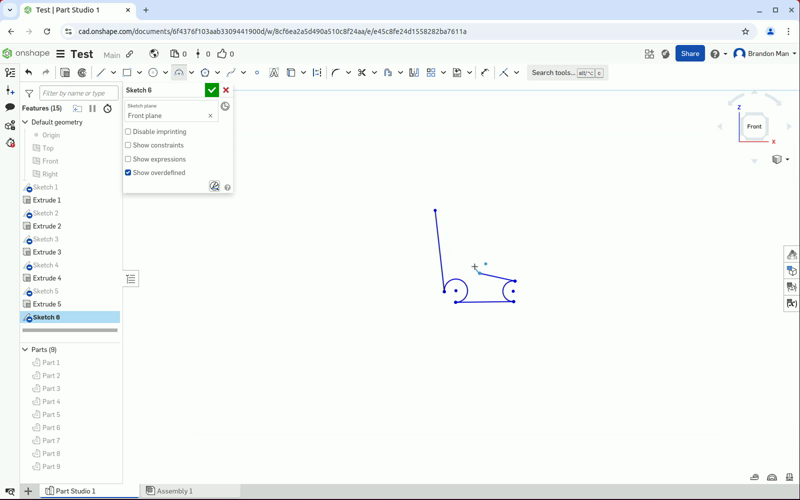
scroll(6)
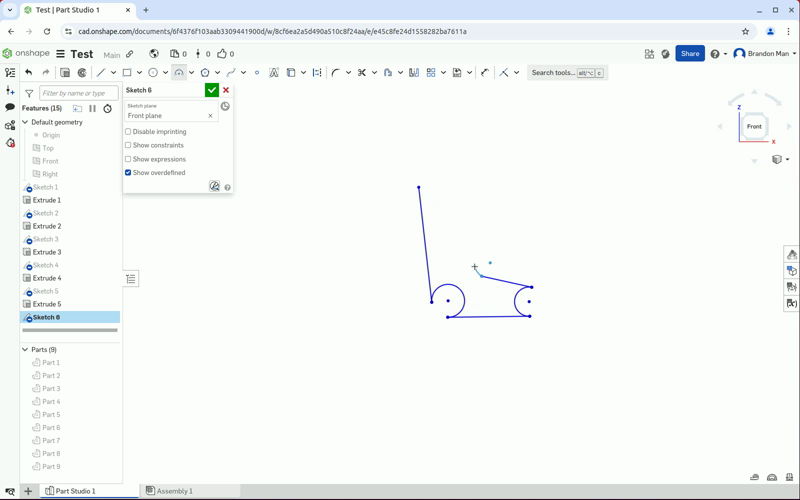
scroll(6)
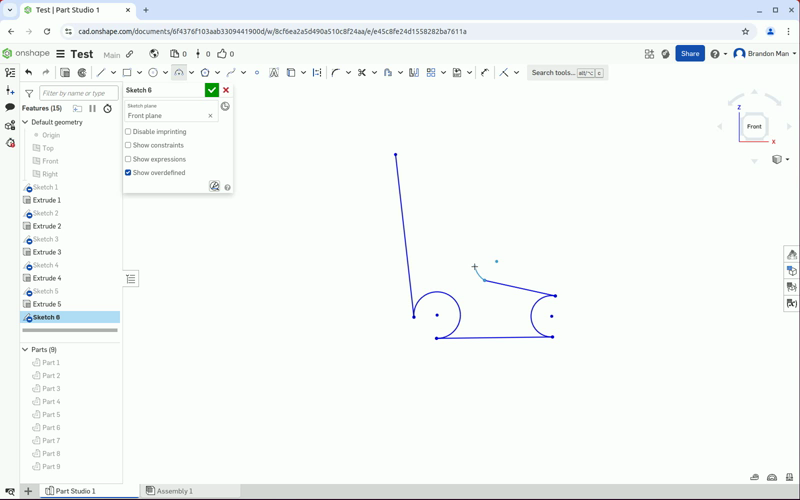
scroll(6)
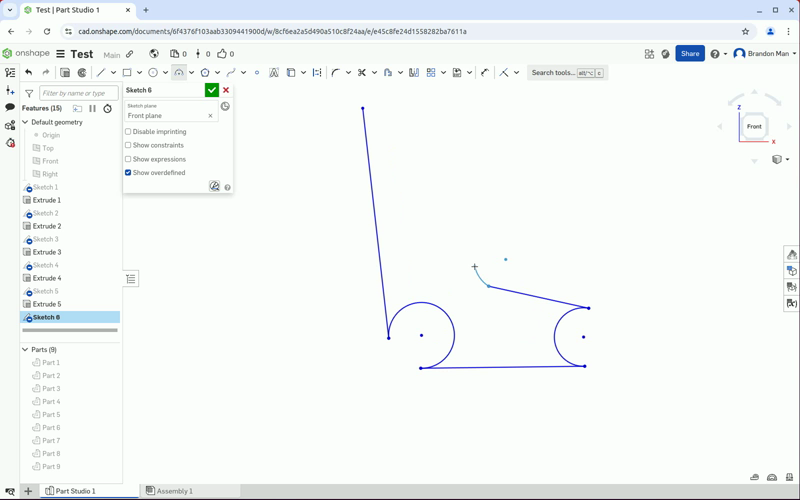
scroll(6)
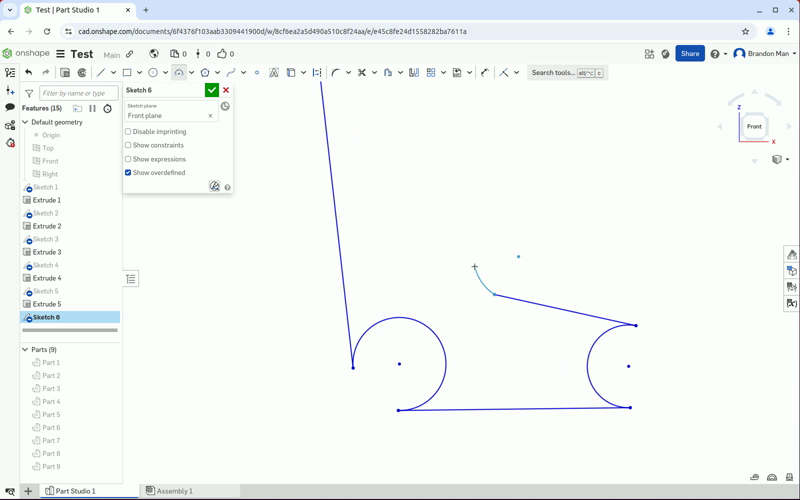
scroll(6)
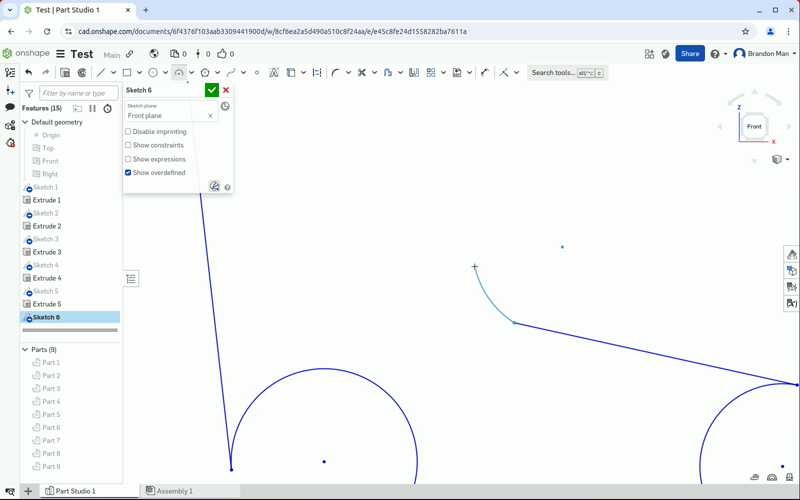
click(474, 266)
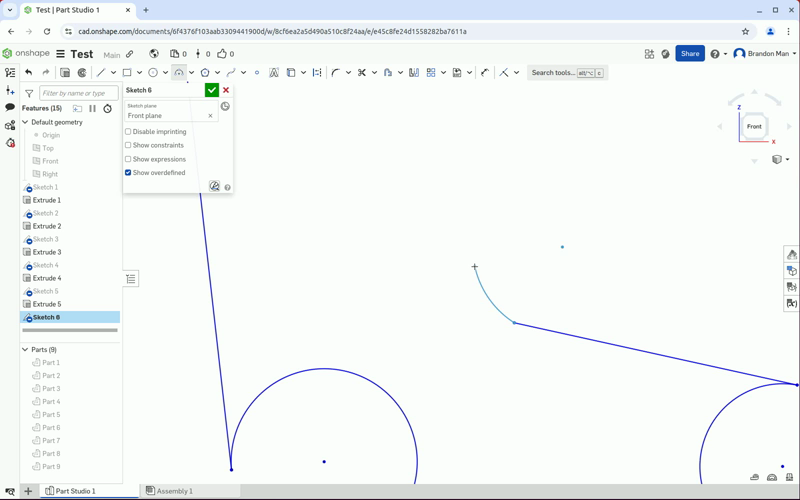
scroll(-6)
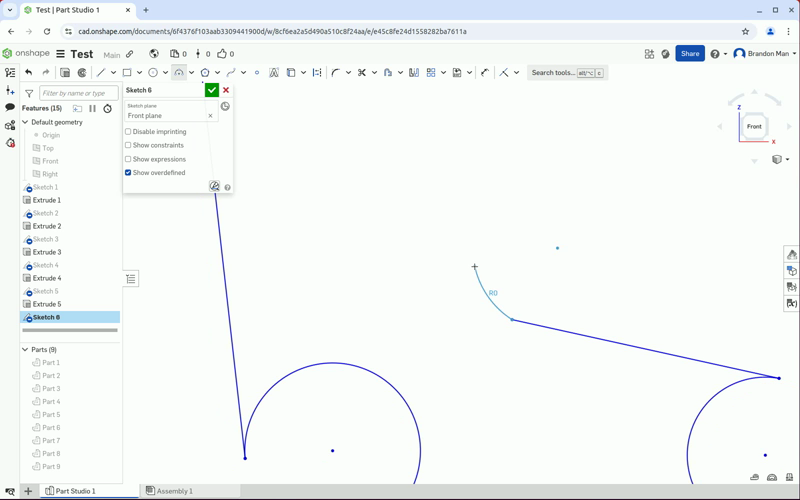
scroll(-6)
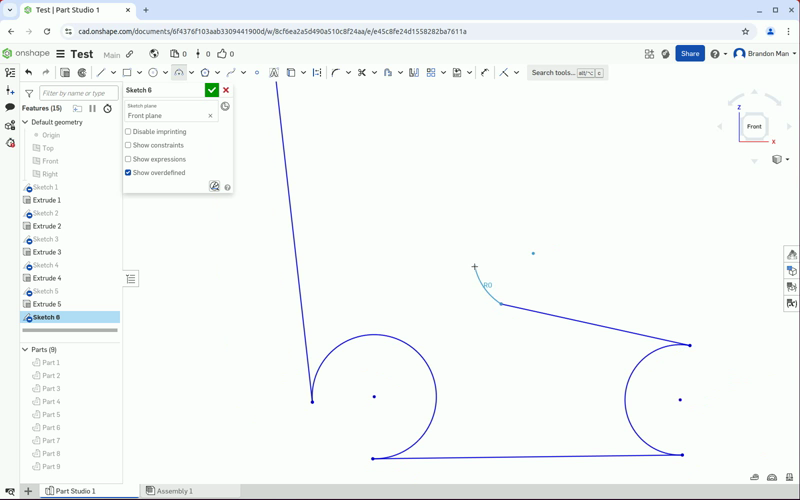
scroll(-6)
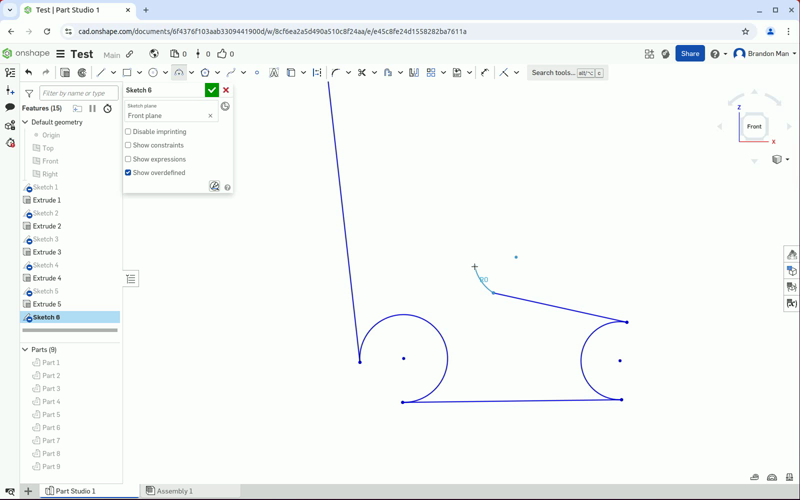
scroll(-6)
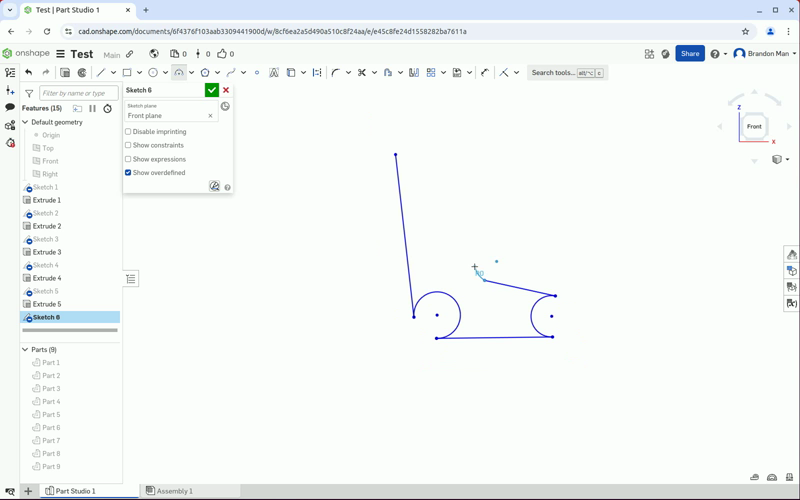
scroll(-6)
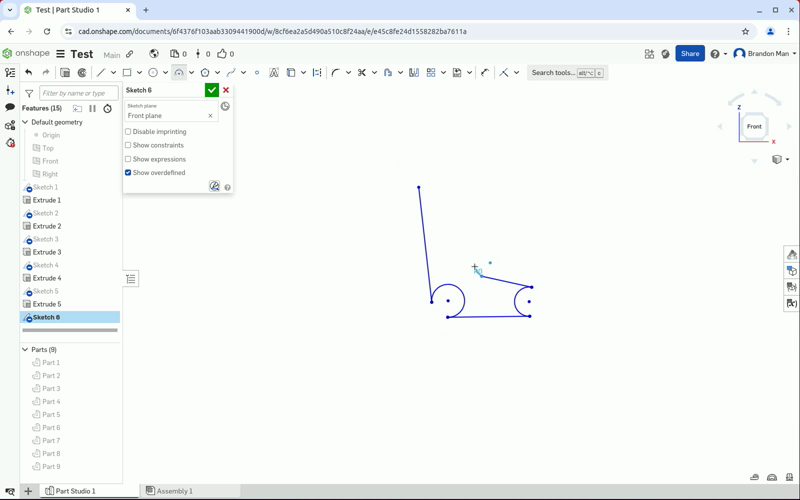
scroll(-6)
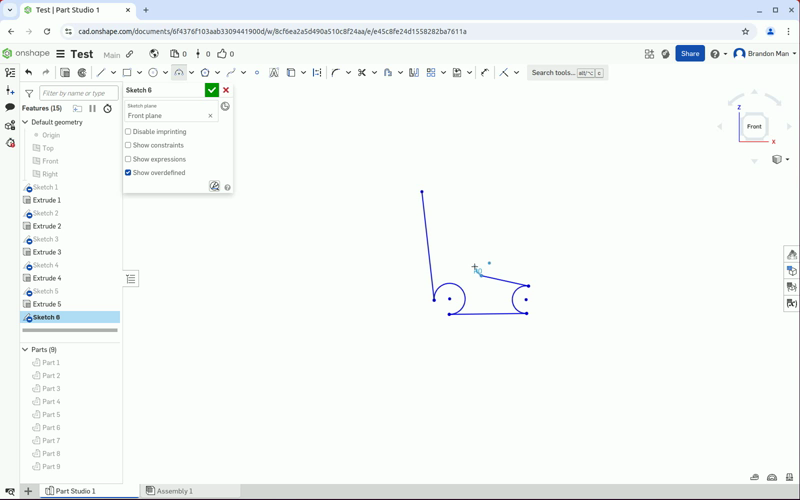
scroll(-6)
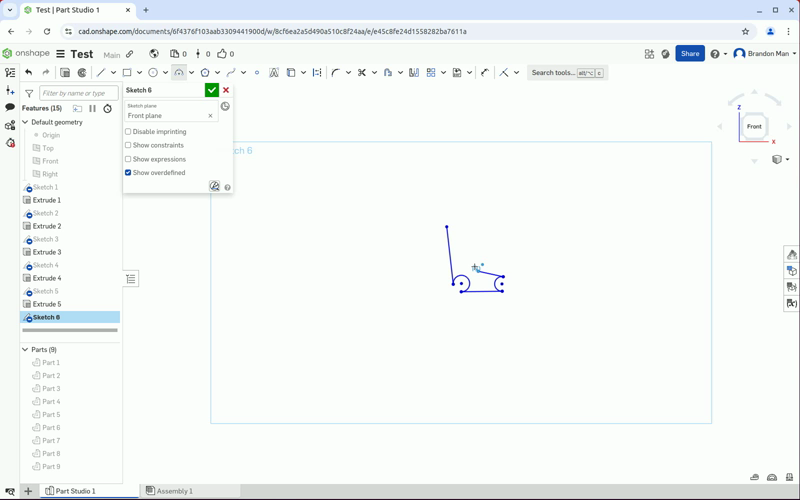
mouse_move(475, 269)
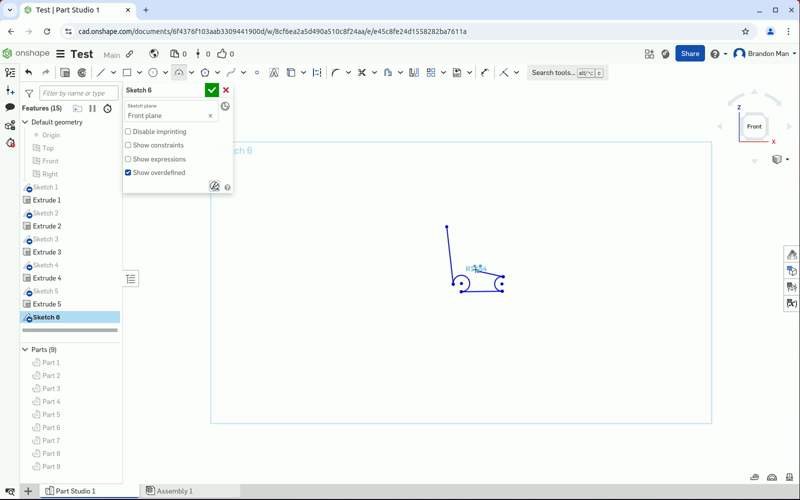
scroll(6)
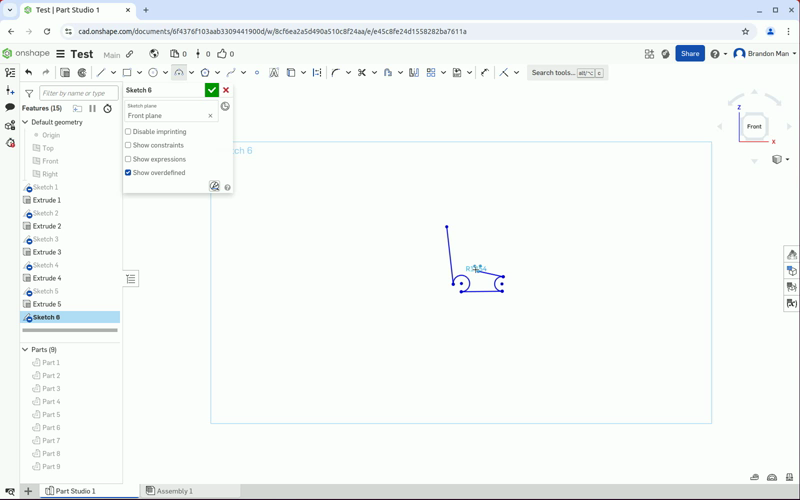
scroll(6)
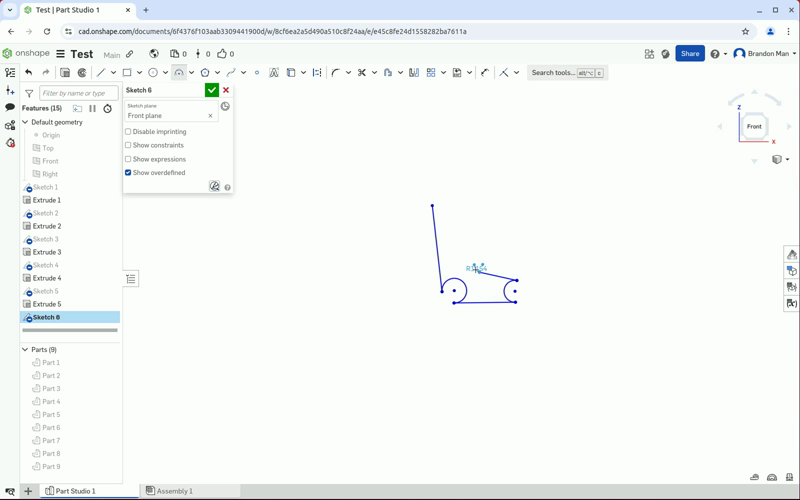
scroll(6)
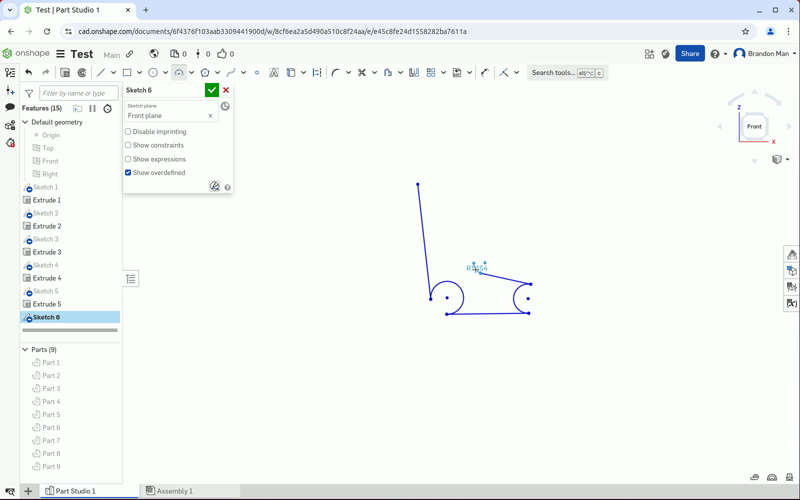
scroll(6)
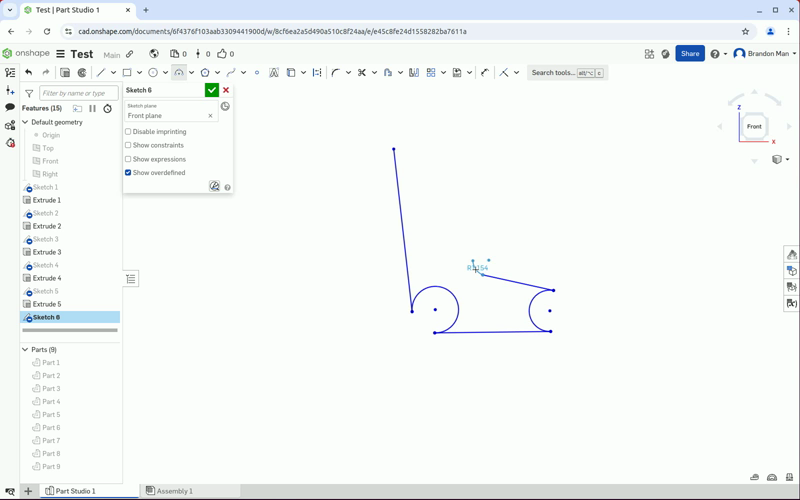
scroll(6)
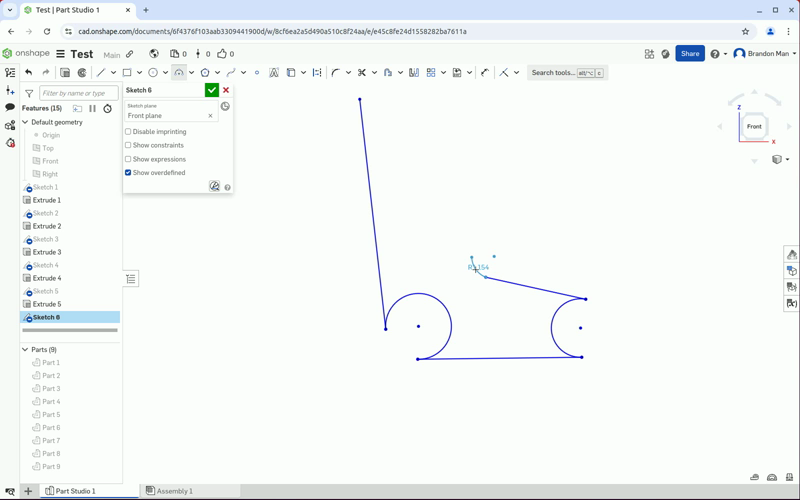
scroll(6)
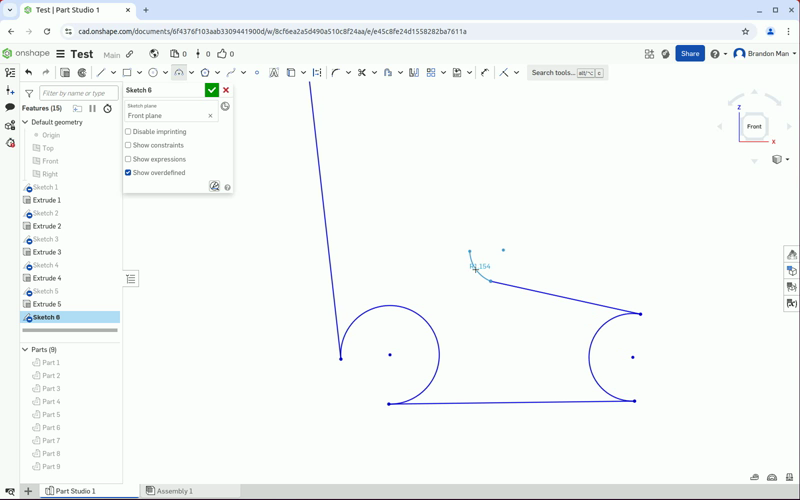
scroll(6)
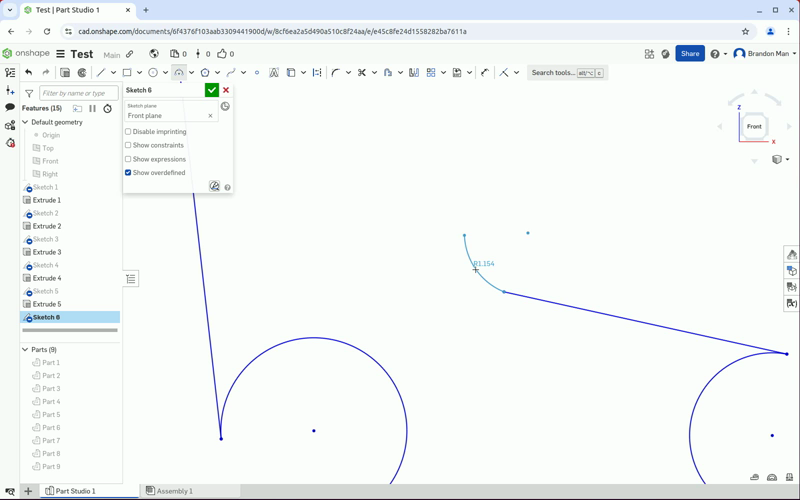
click(475, 269)
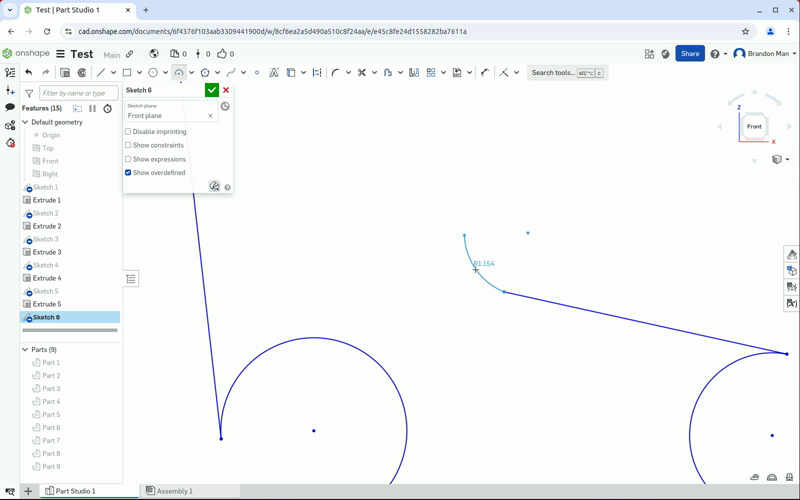
scroll(-6)
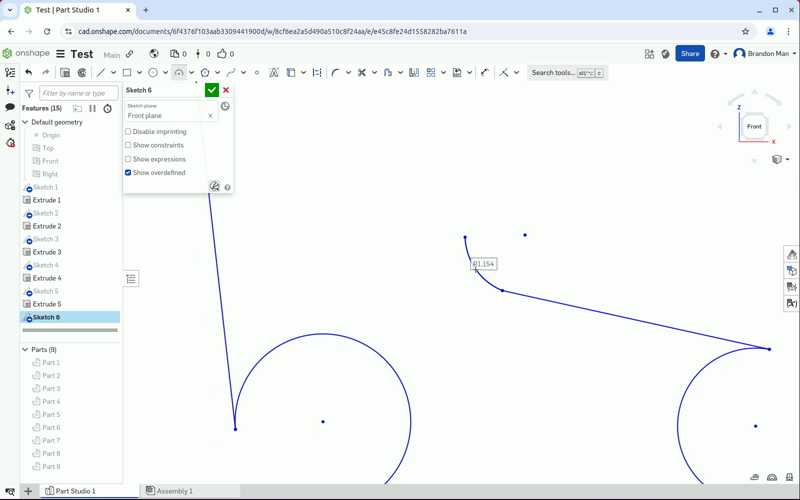
scroll(-6)
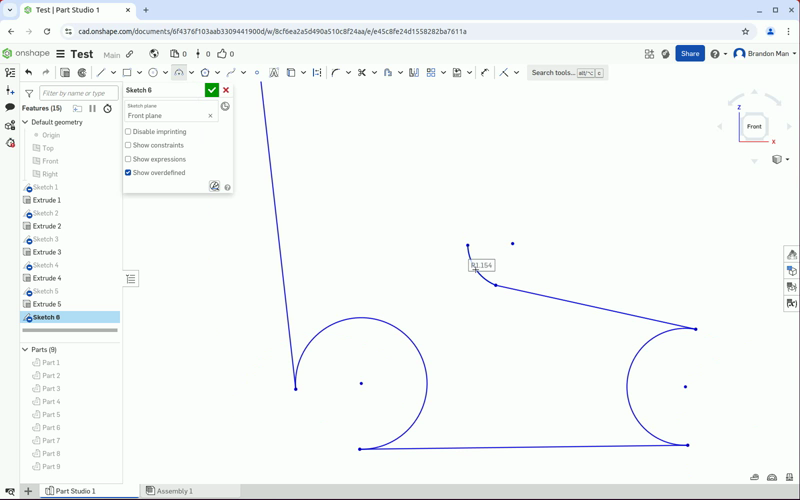
scroll(-6)
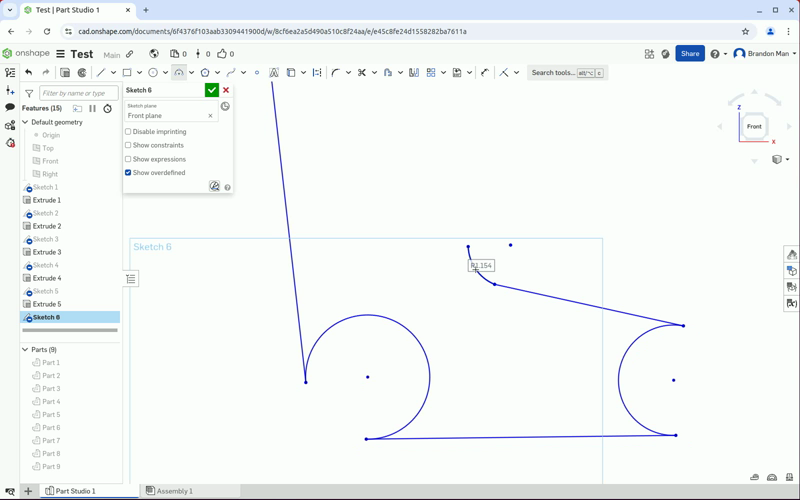
scroll(-6)
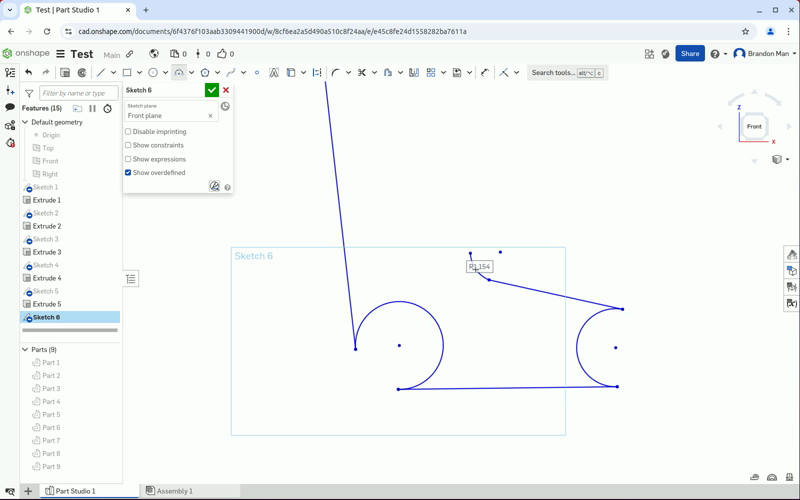
scroll(-6)
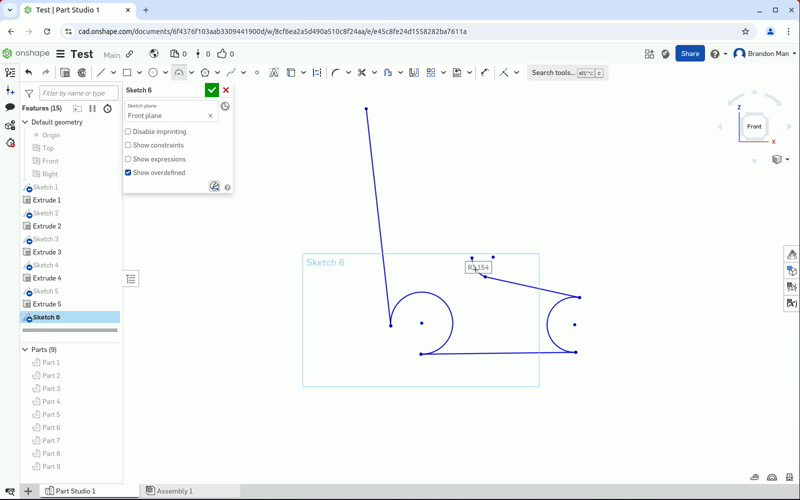
scroll(-6)
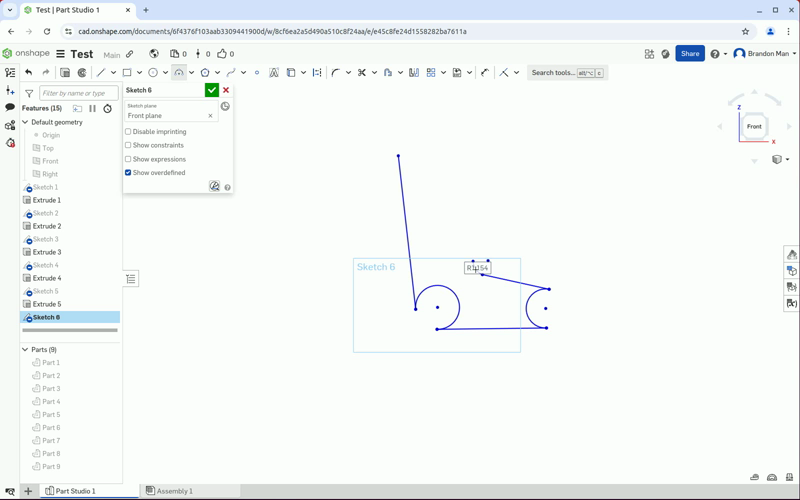
scroll(-6)
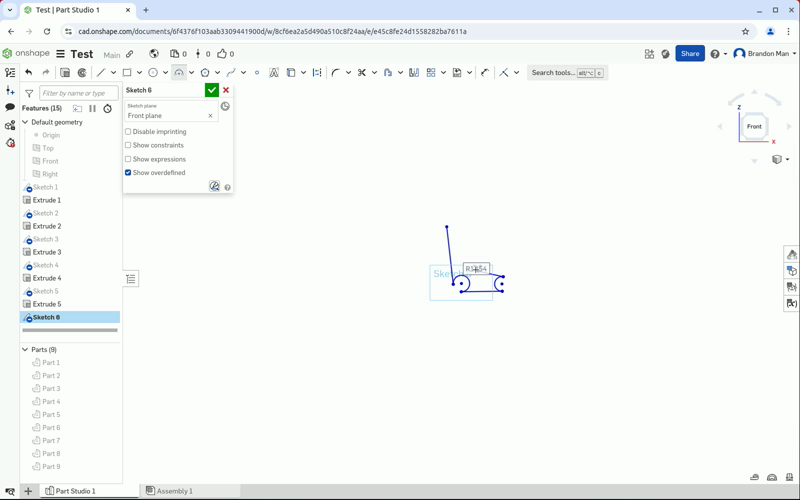
key_up(shift)
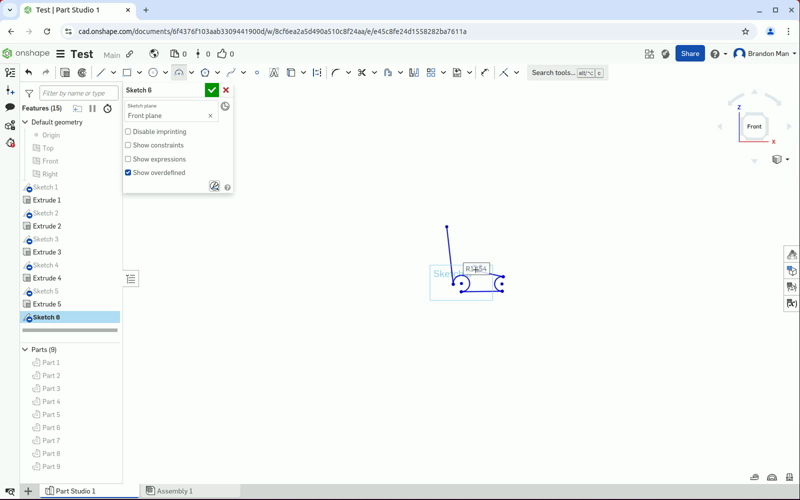
key(esc)
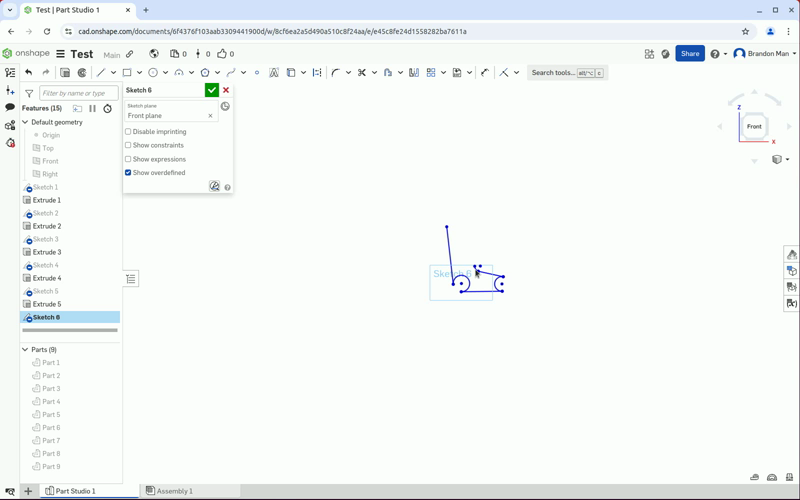
key(l)
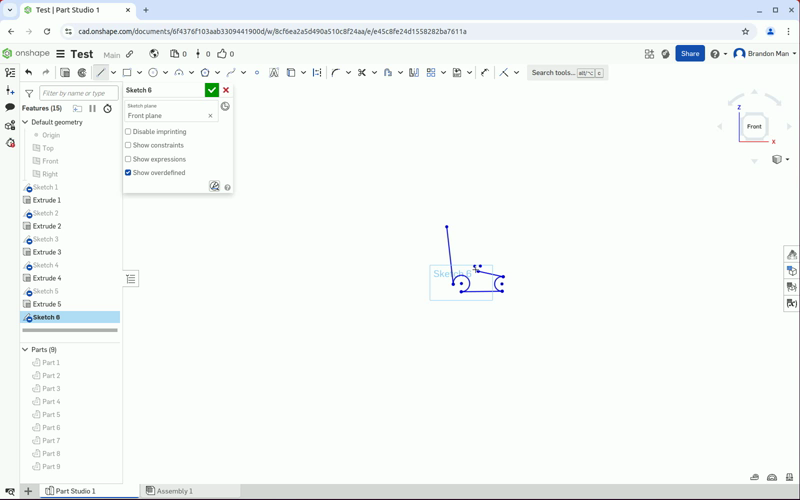
mouse_move(474, 266)
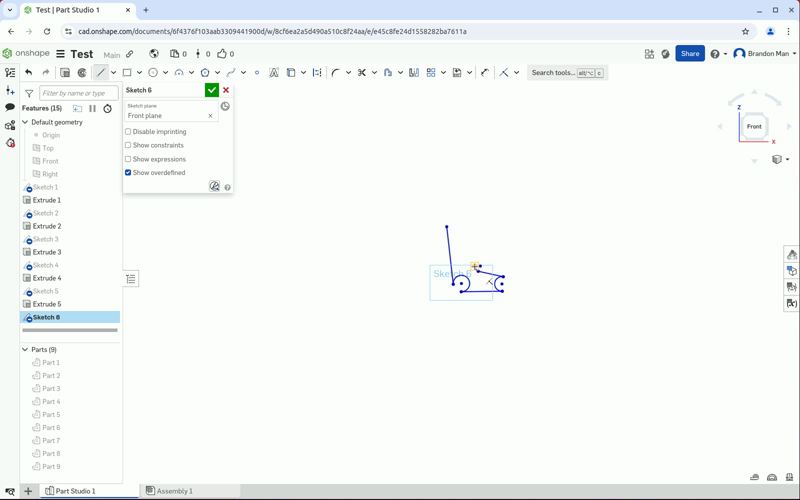
scroll(6)
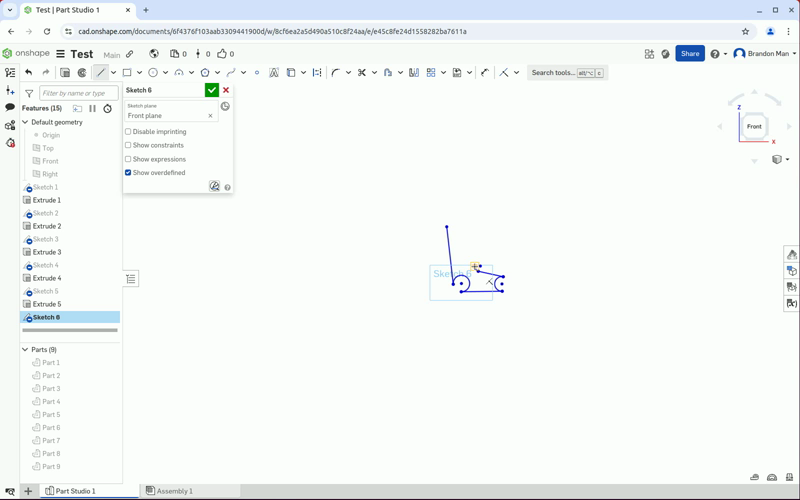
scroll(6)
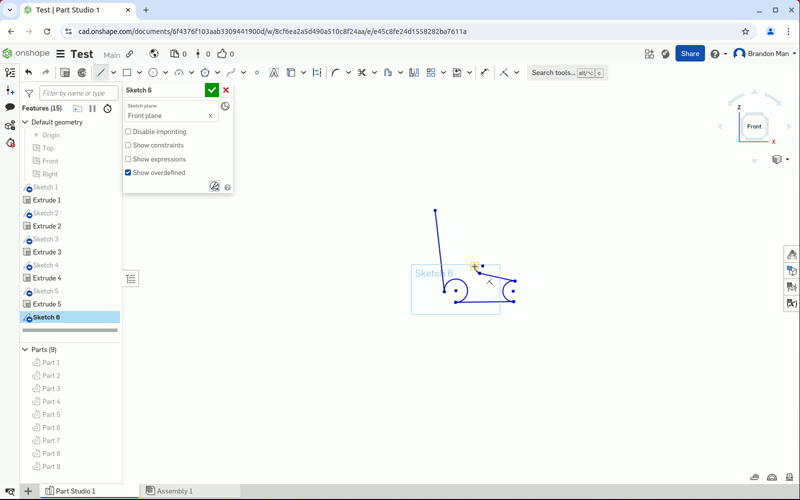
scroll(6)
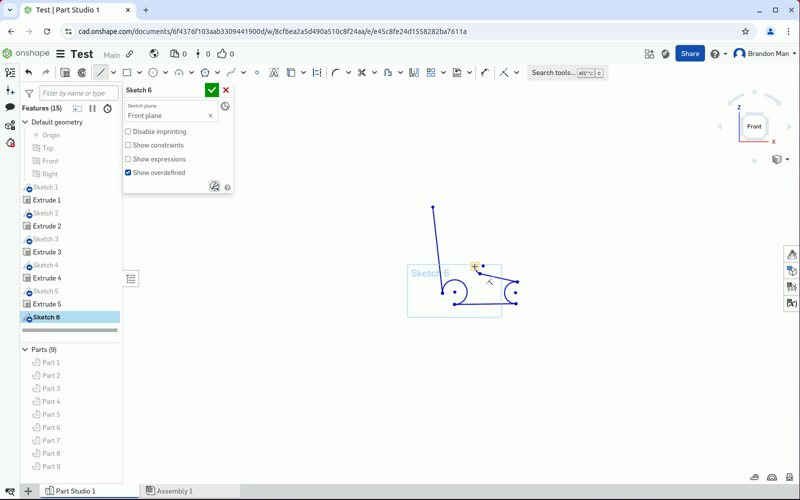
scroll(6)
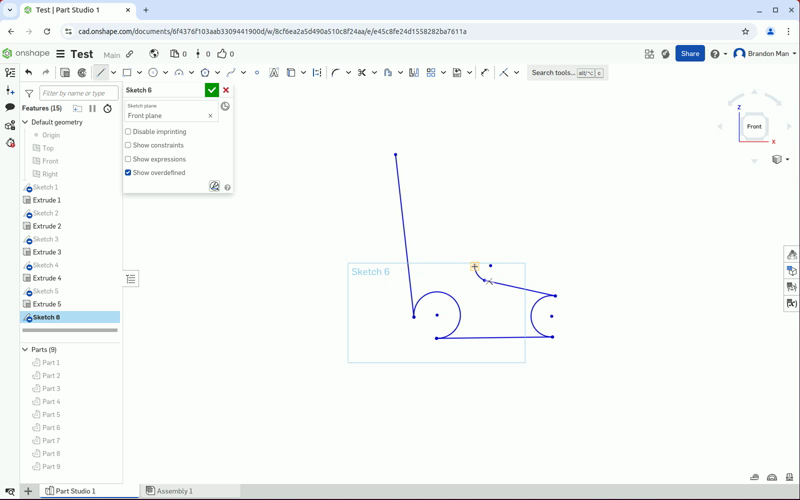
scroll(6)
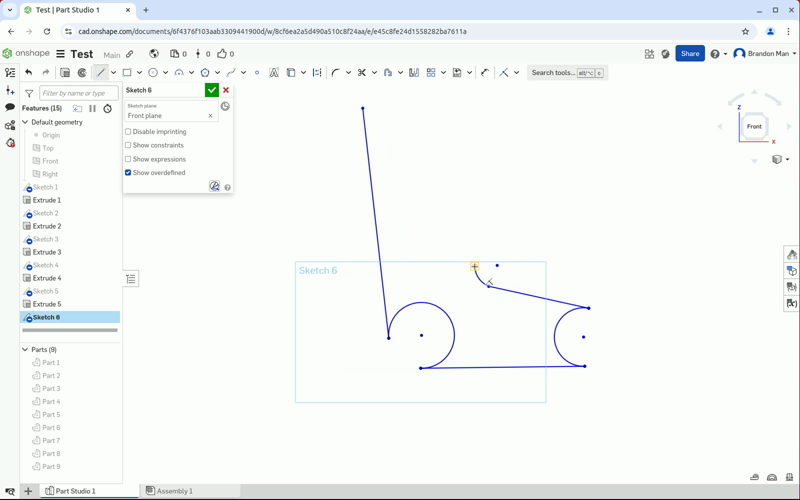
scroll(6)
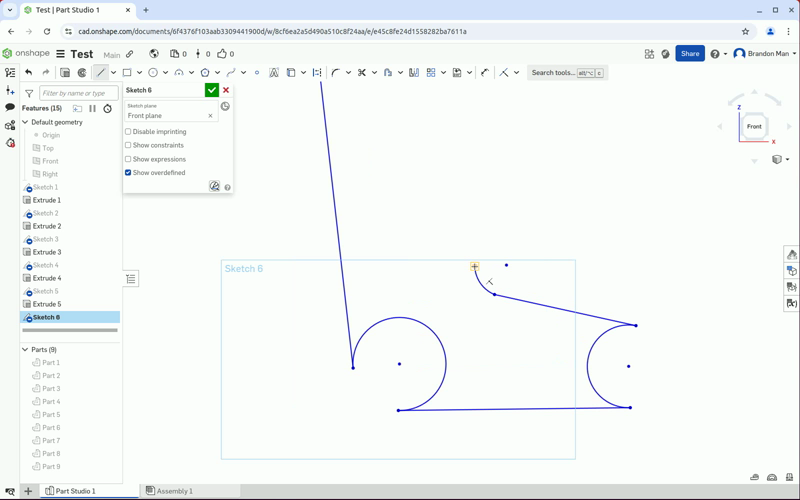
scroll(6)
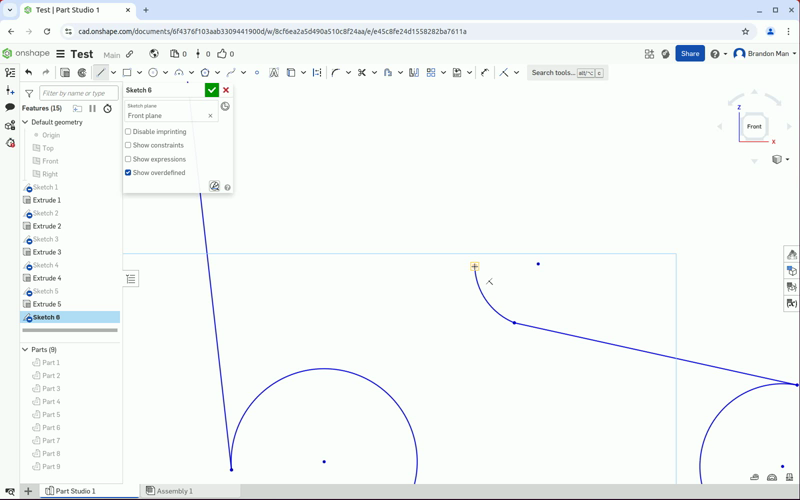
click(474, 266)
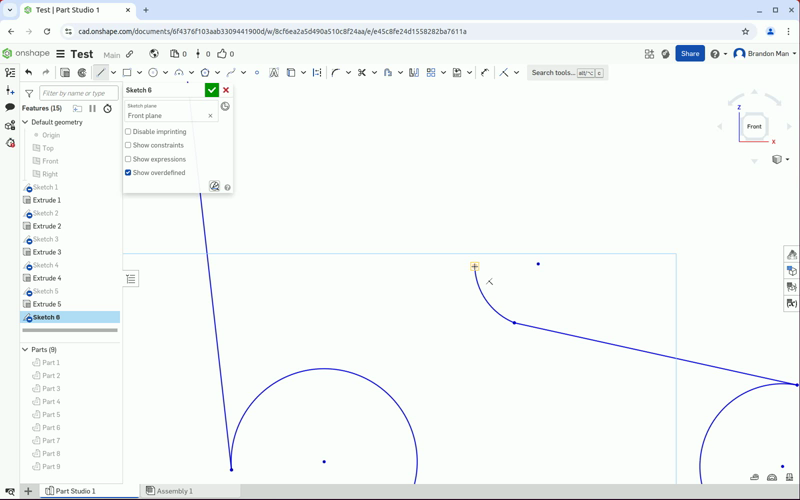
scroll(-6)
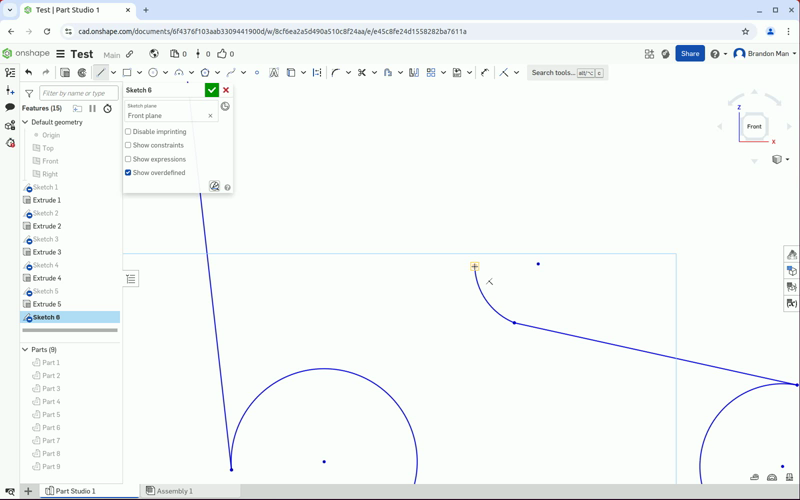
scroll(-6)
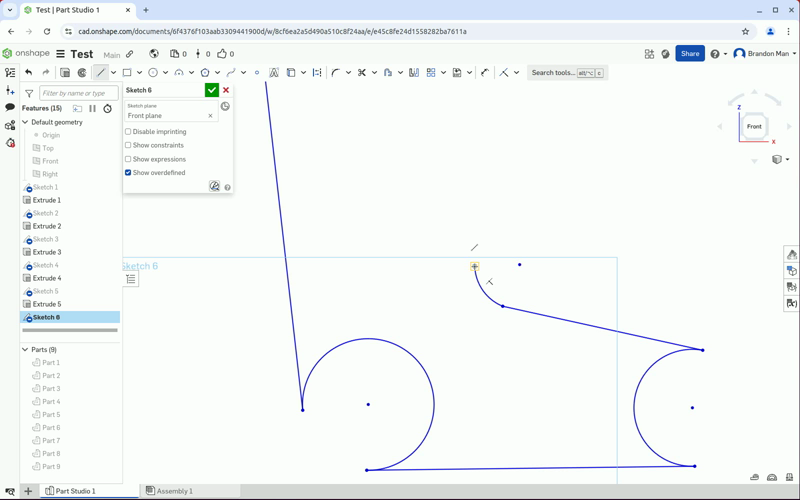
scroll(-6)
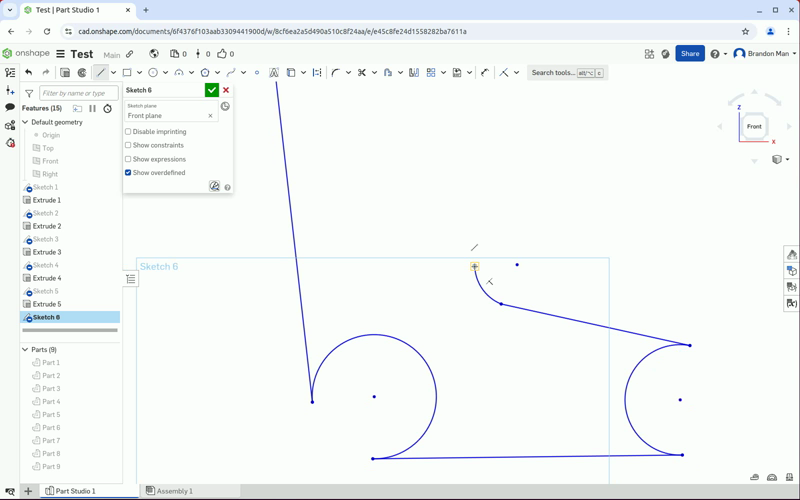
scroll(-6)
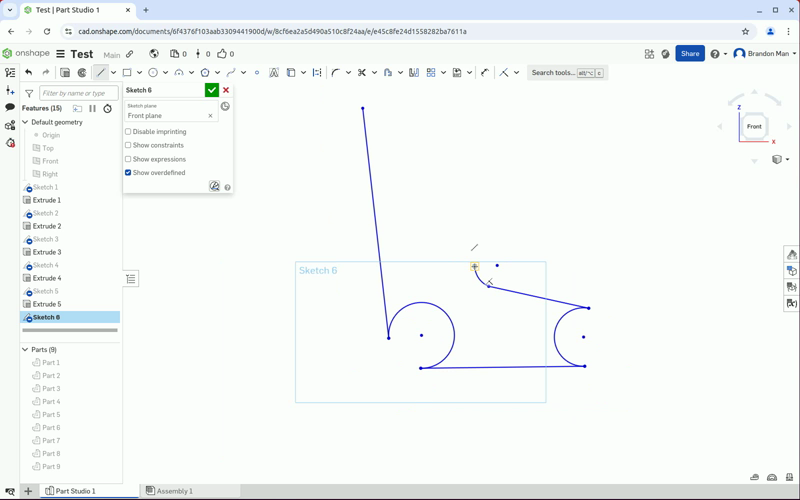
scroll(-6)
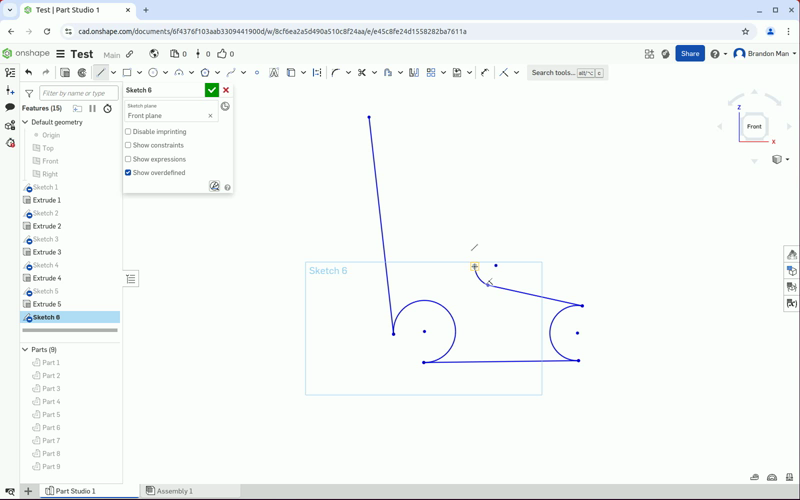
scroll(-6)
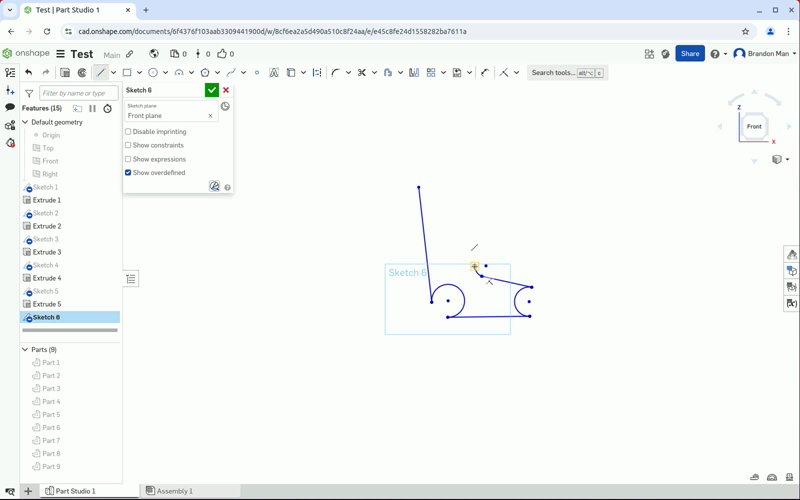
scroll(-6)
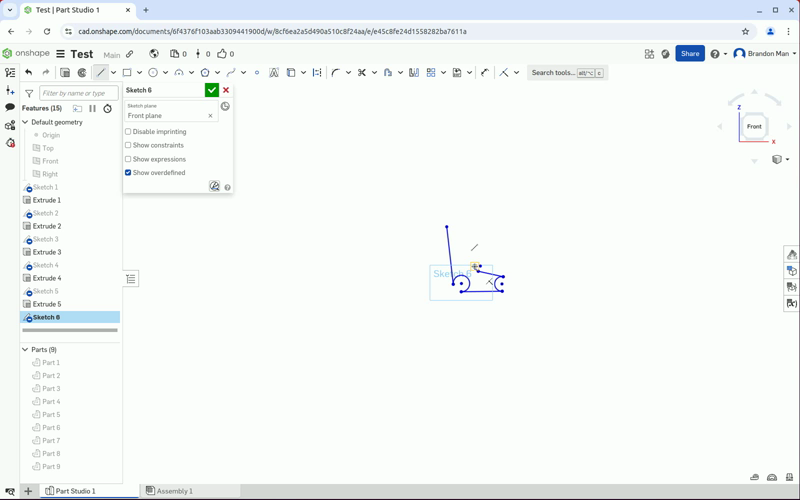
key_down(shift)
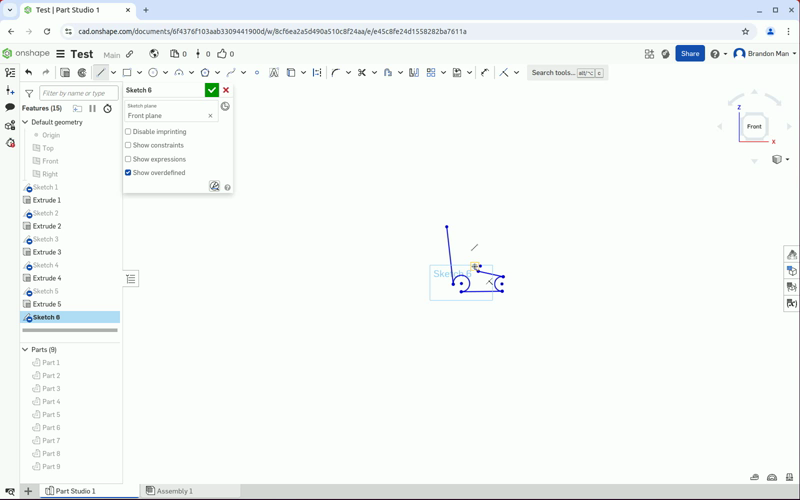
mouse_move(504, 266)
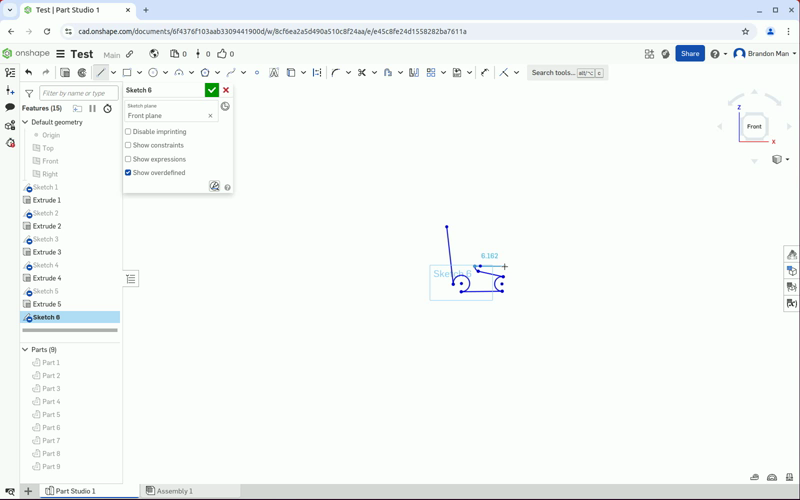
mouse_move(476, 225)
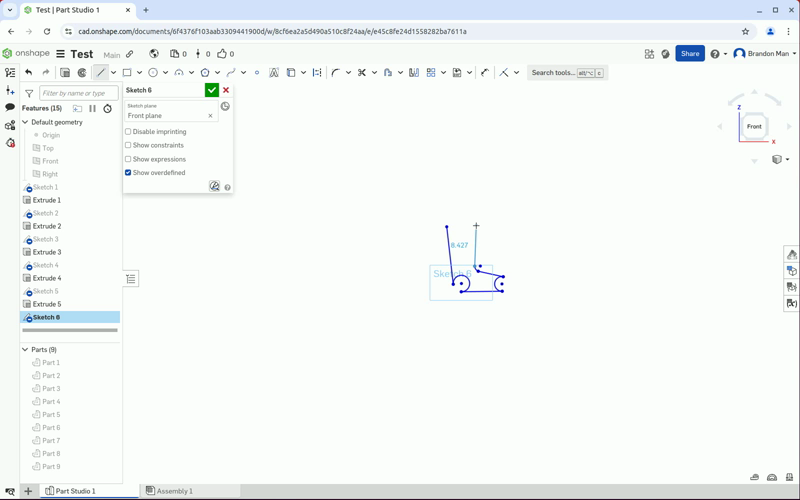
click(476, 225)
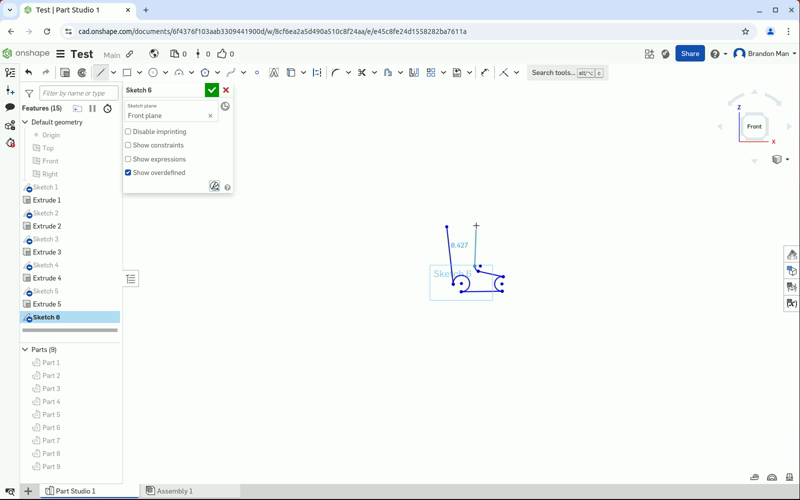
key_up(shift)
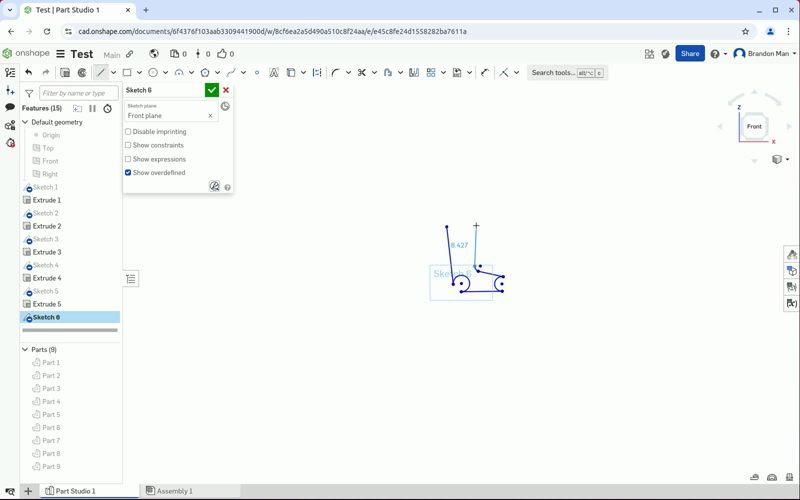
key(esc)
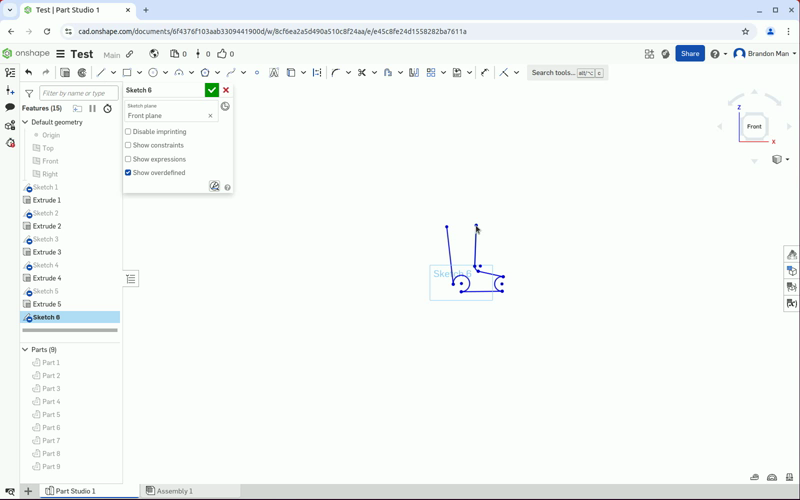
key(a)
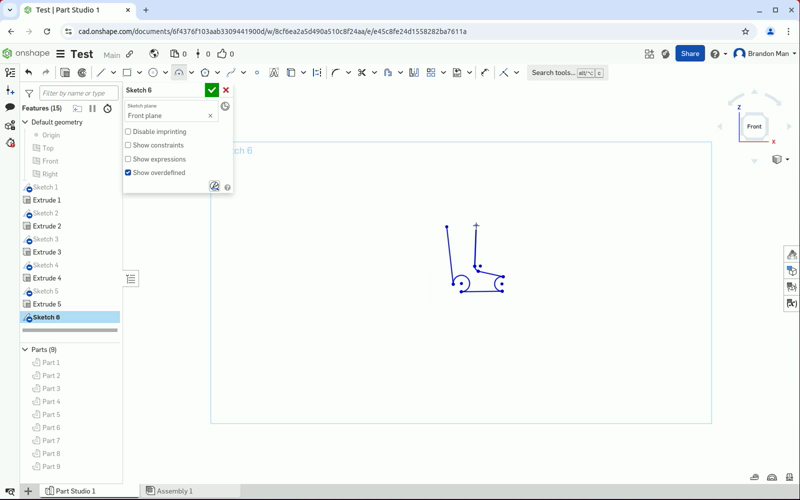
mouse_move(476, 225)
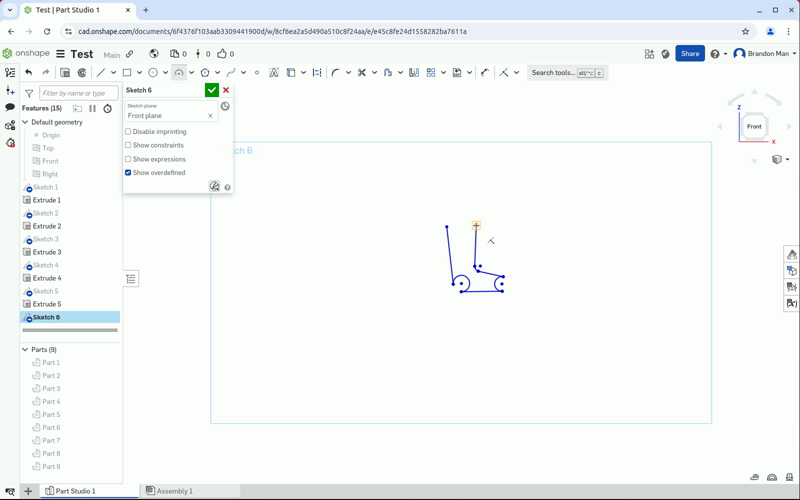
click(476, 225)
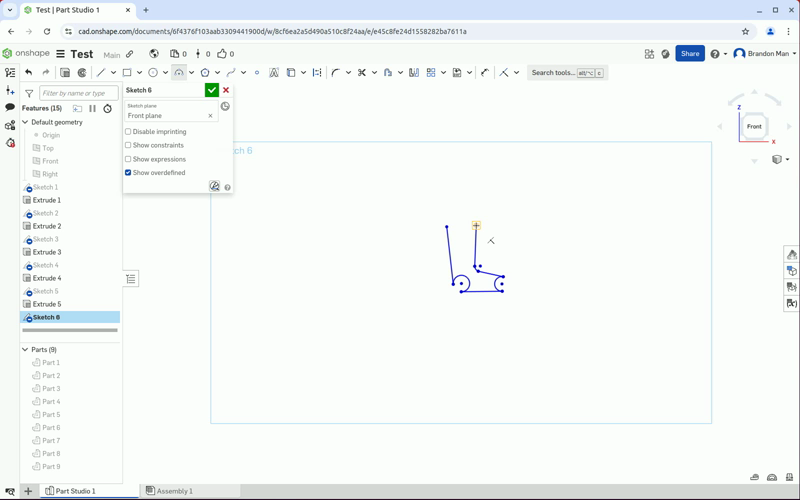
mouse_move(446, 226)
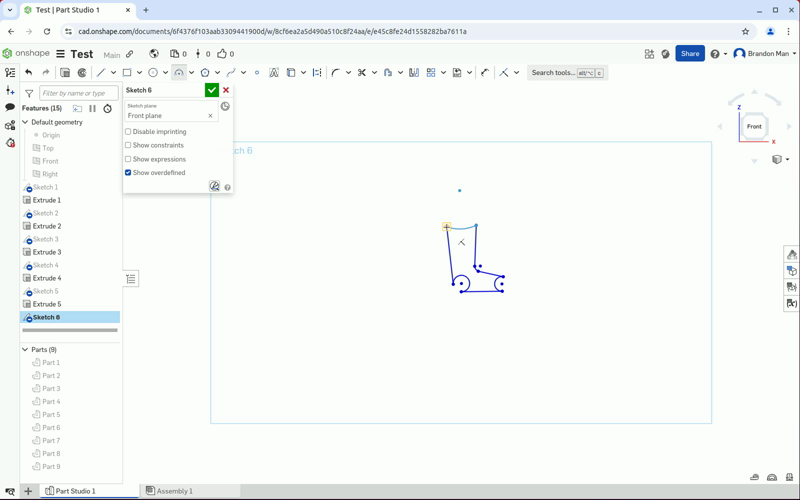
click(446, 226)
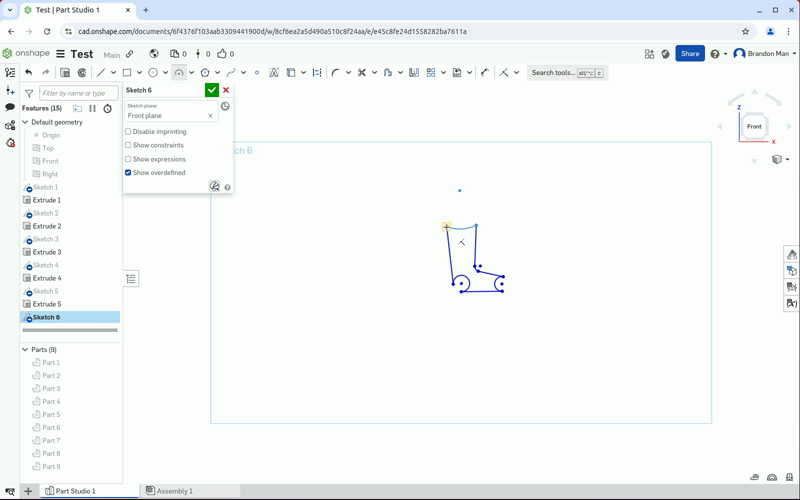
key_down(shift)
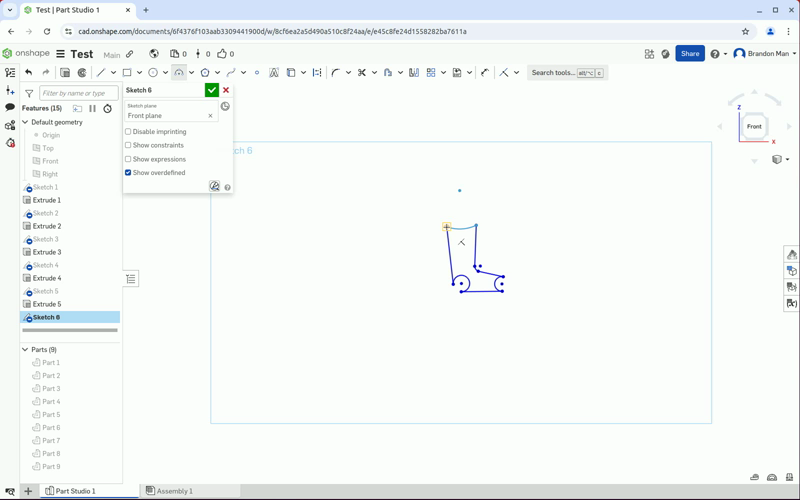
mouse_move(461, 239)
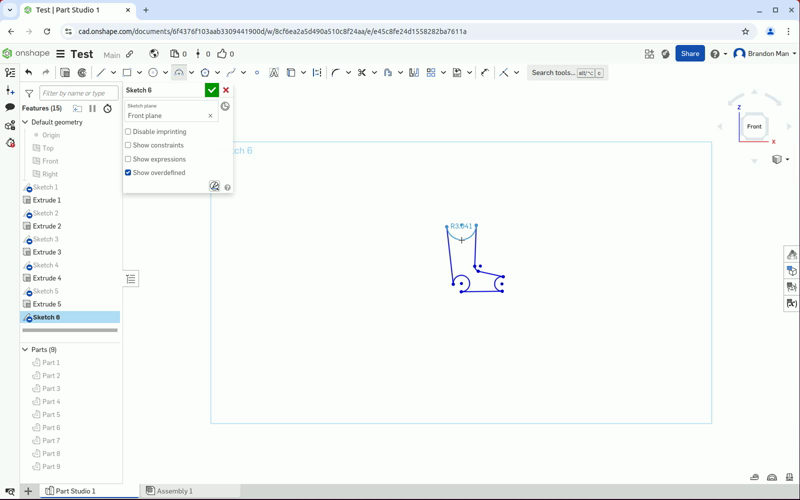
click(461, 239)
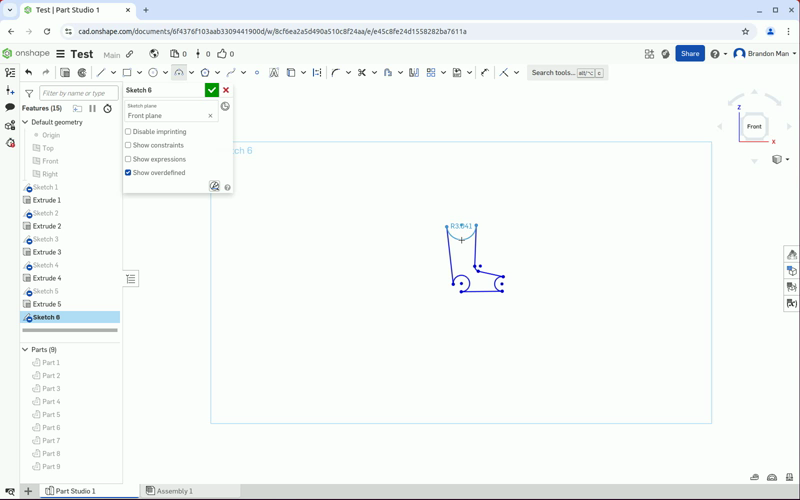
key_up(shift)
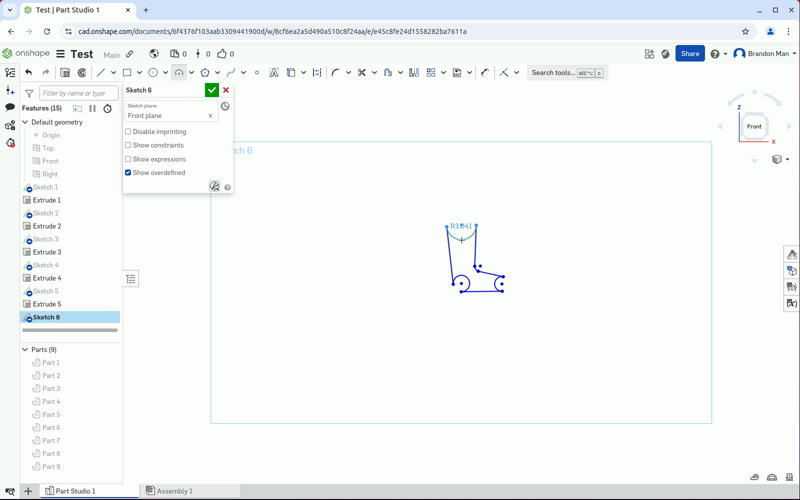
key(esc)
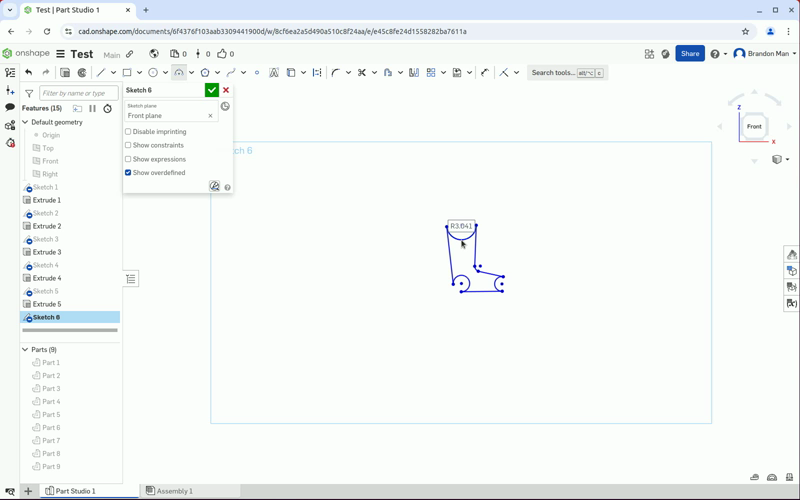
mouse_move(486, 289)
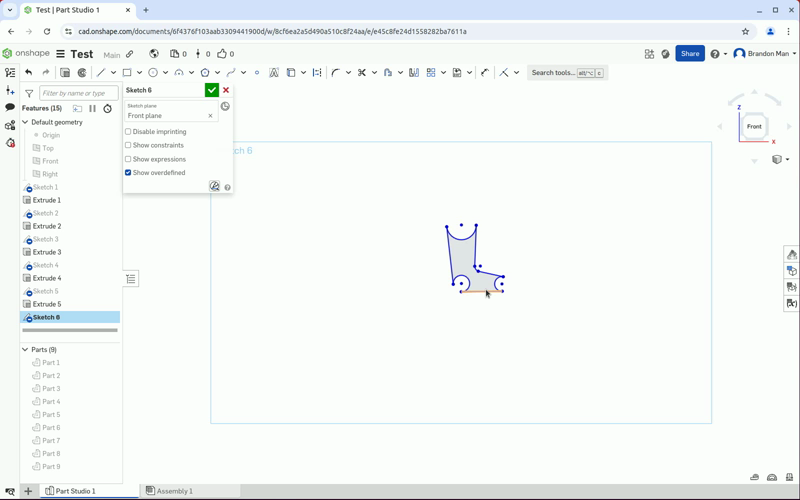
scroll(6)
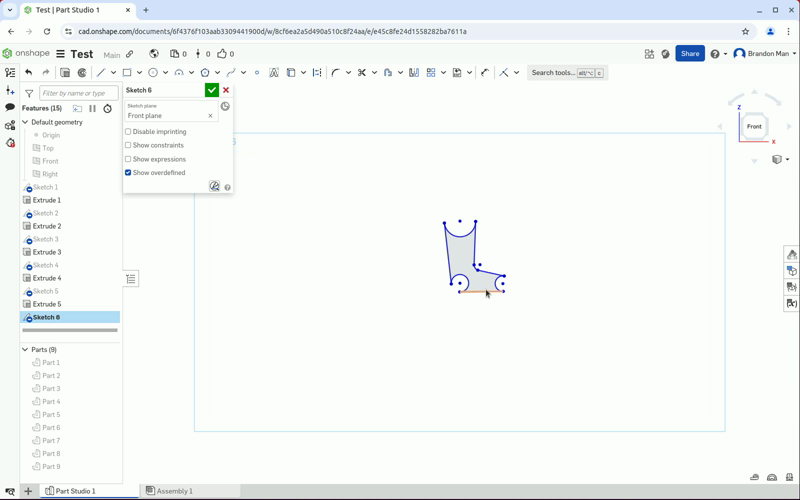
scroll(6)
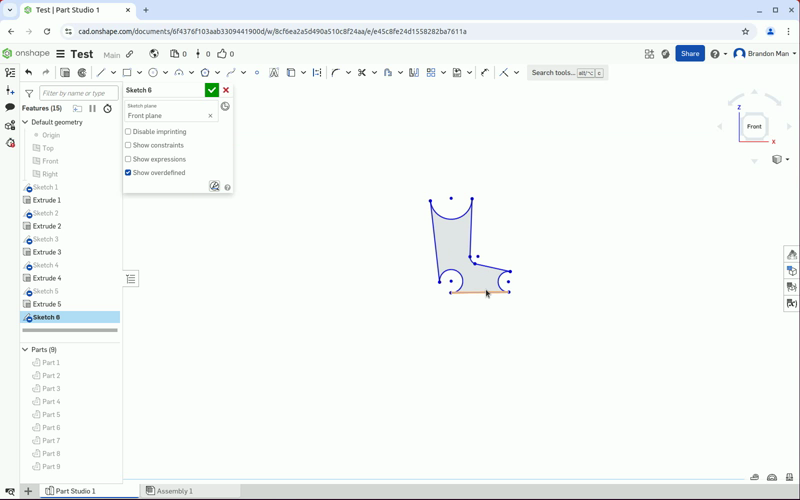
scroll(6)
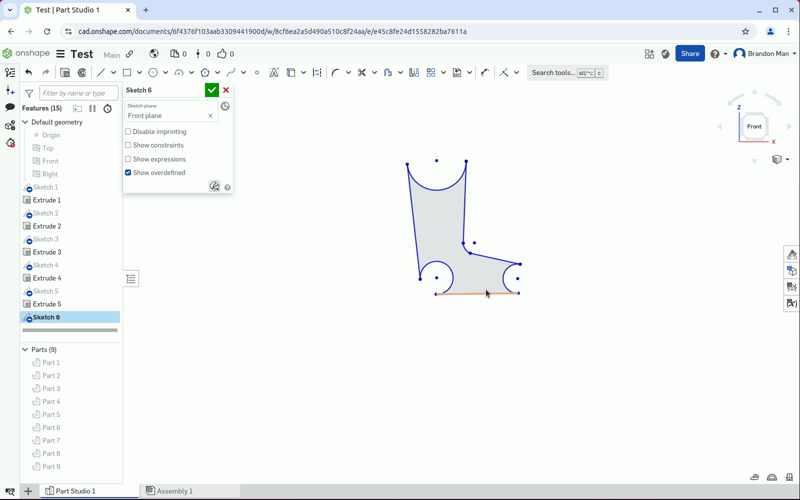
scroll(6)
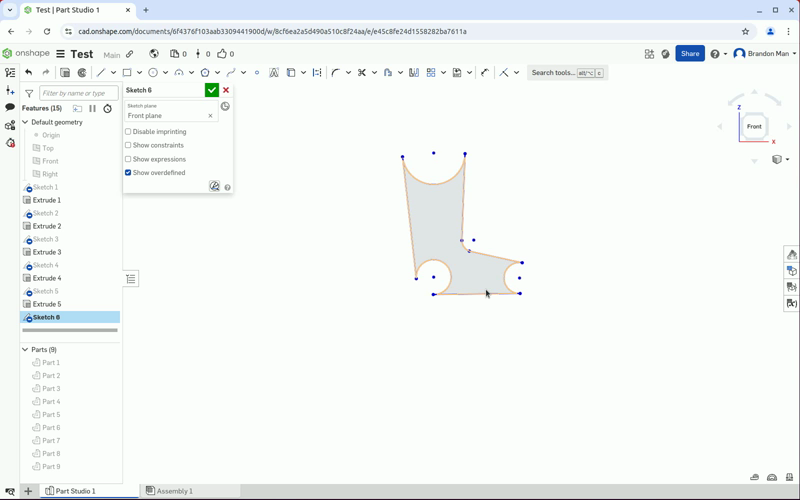
scroll(6)
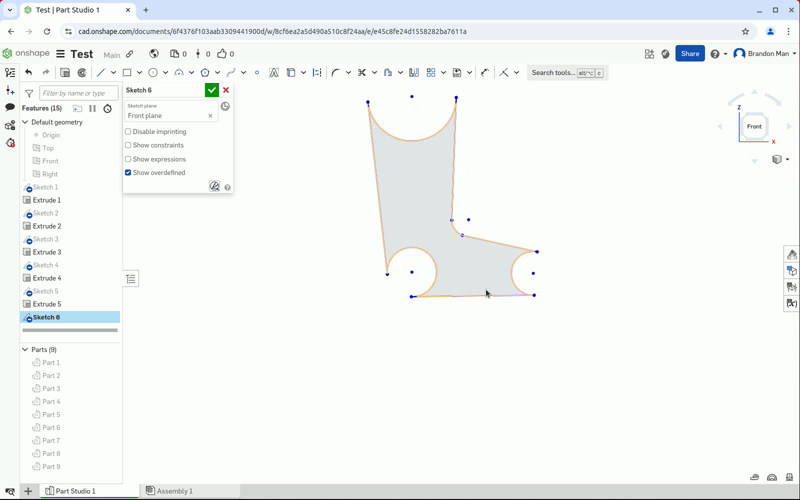
scroll(6)
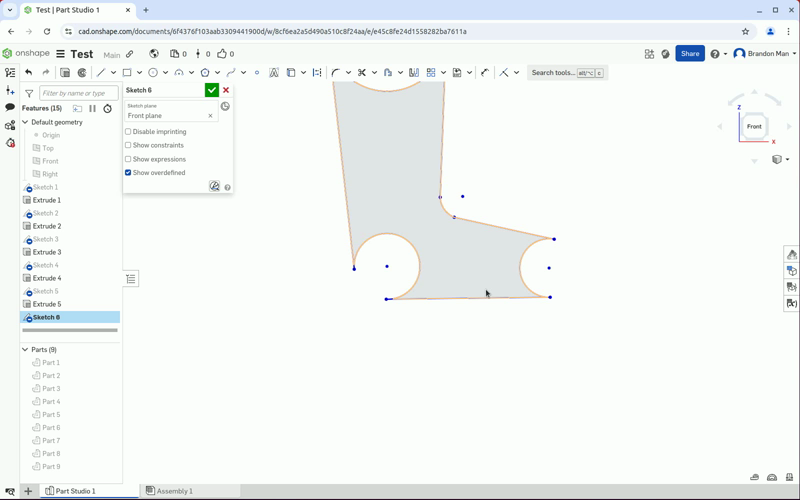
scroll(6)
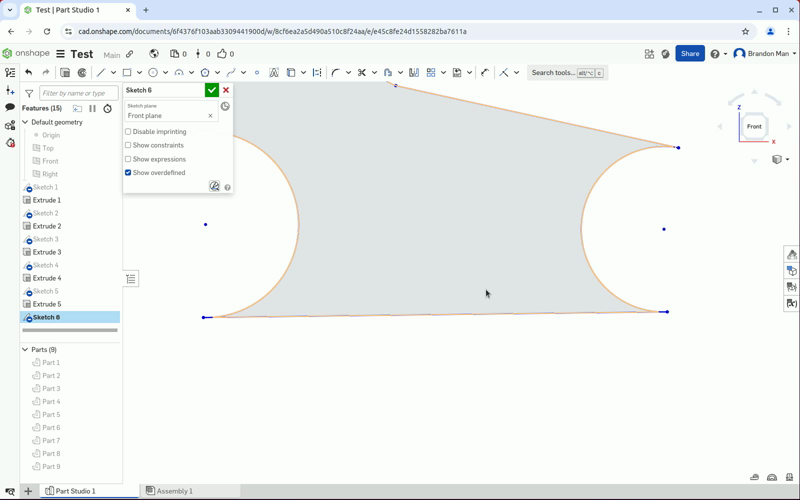
click(486, 289)
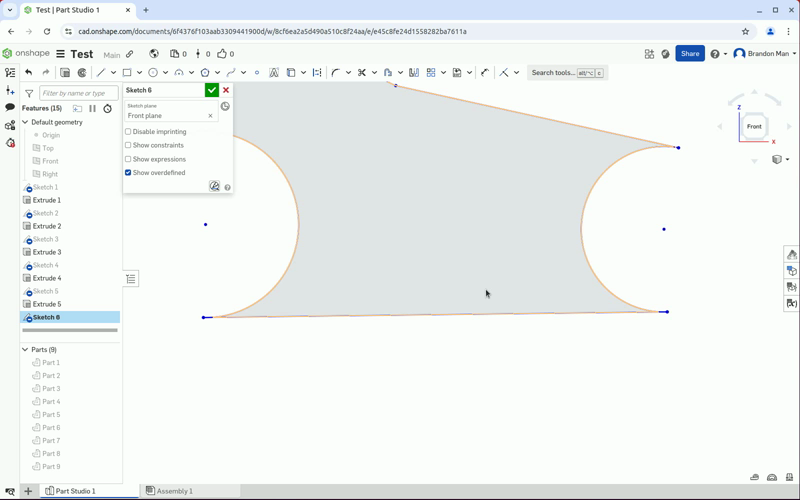
scroll(-6)
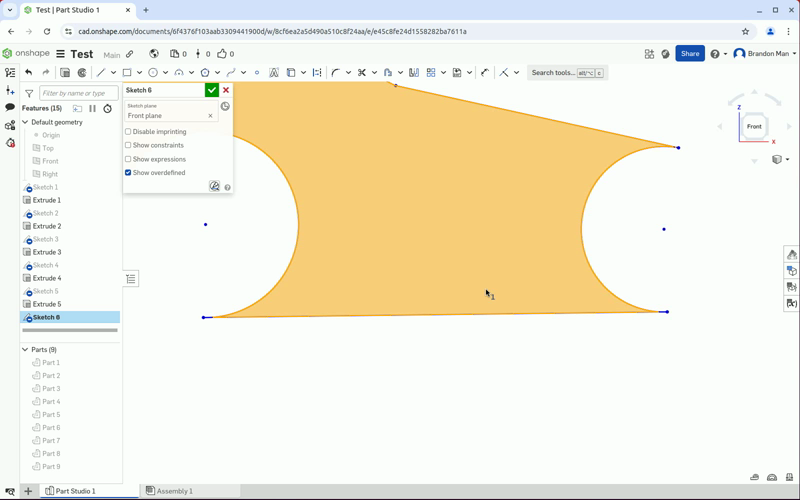
scroll(-6)
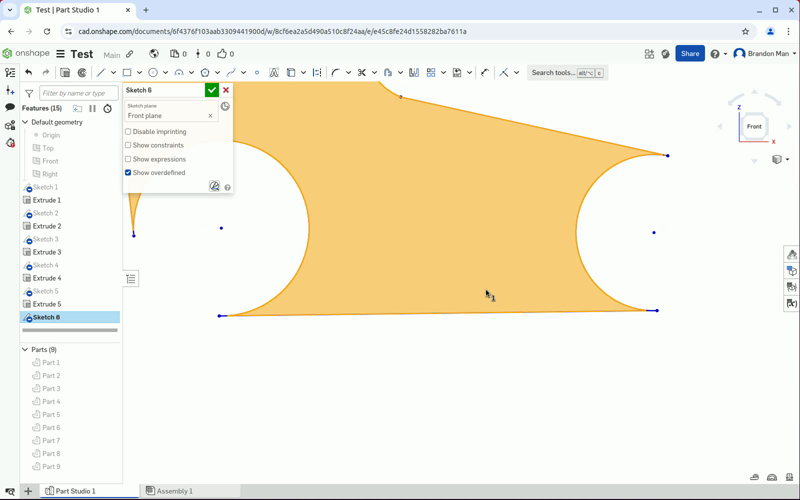
scroll(-6)
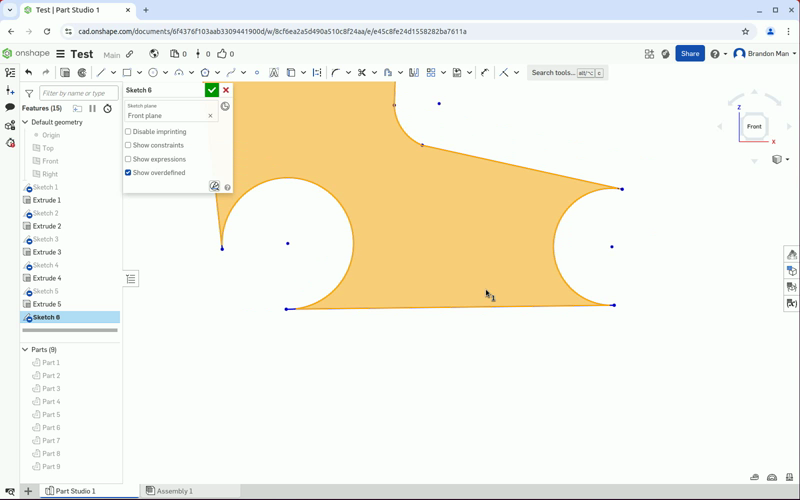
scroll(-6)
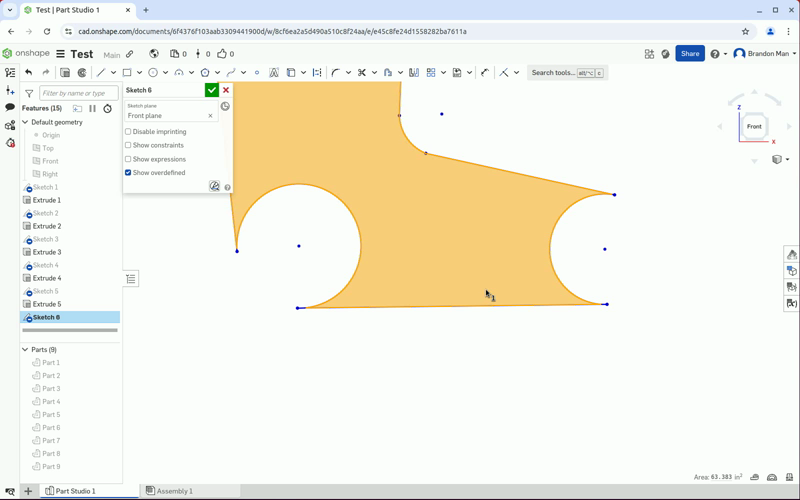
scroll(-6)
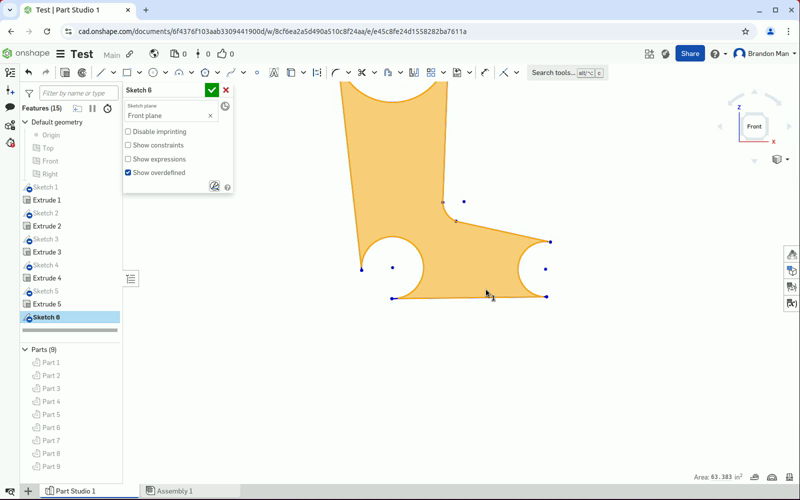
scroll(-6)
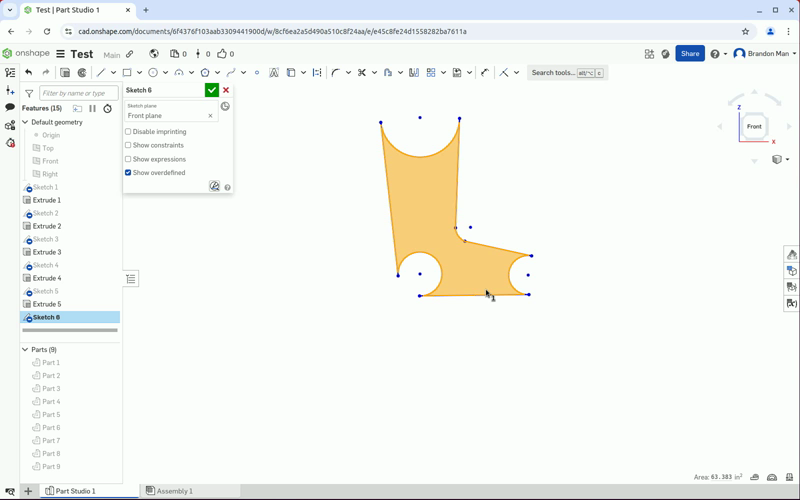
scroll(-6)
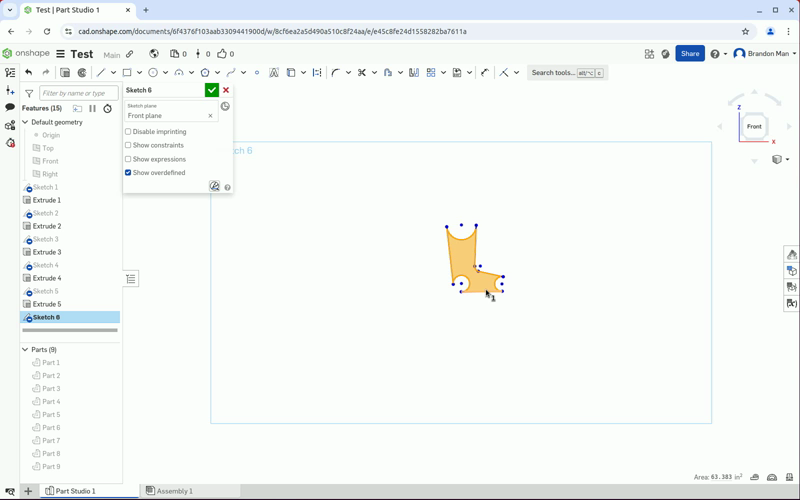
mouse_move(73, 352)
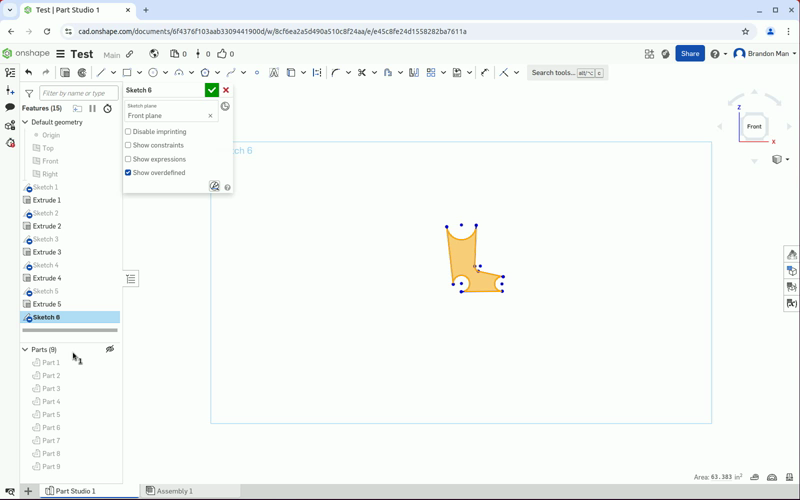
key(shift+y)
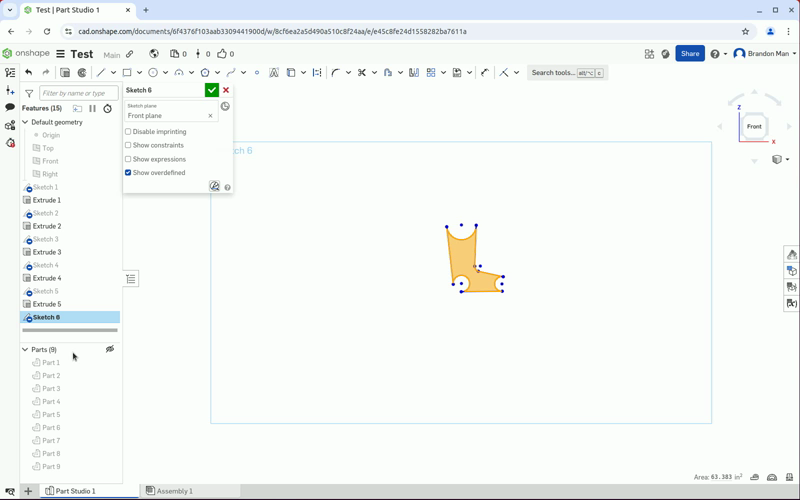
key(shift+e)
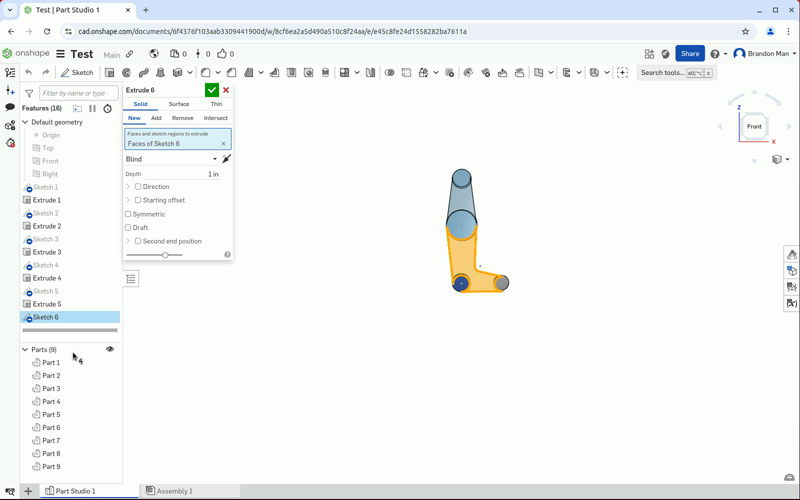
mouse_move(143, 106)
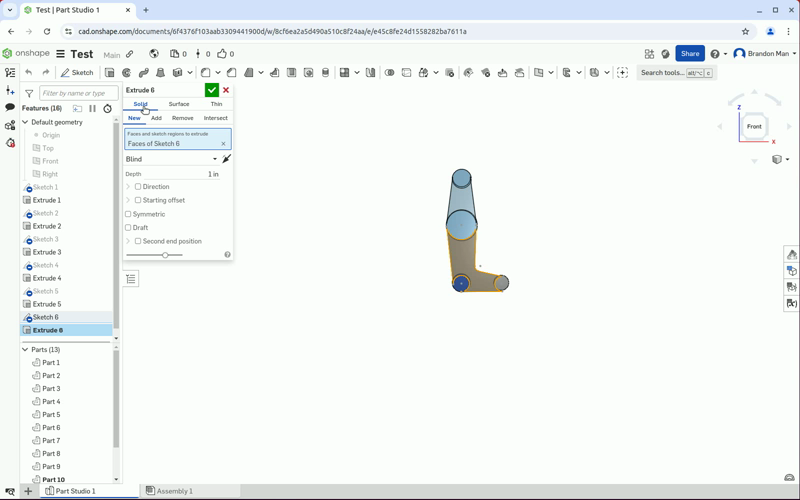
click(143, 106)
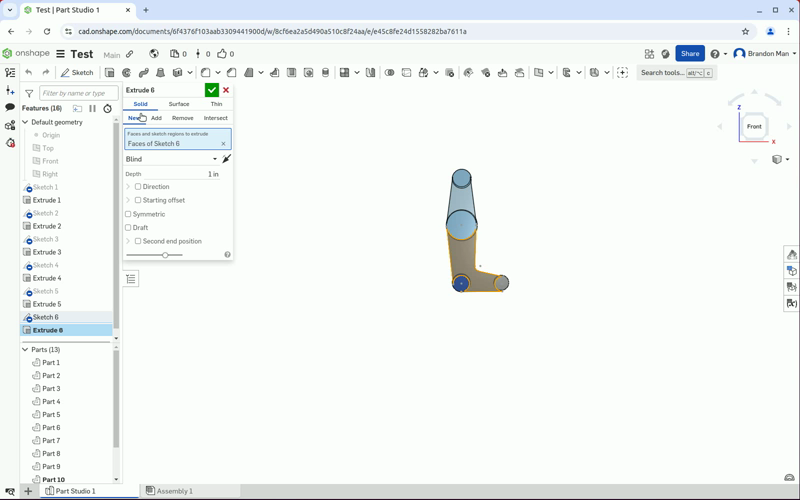
mouse_move(137, 120)
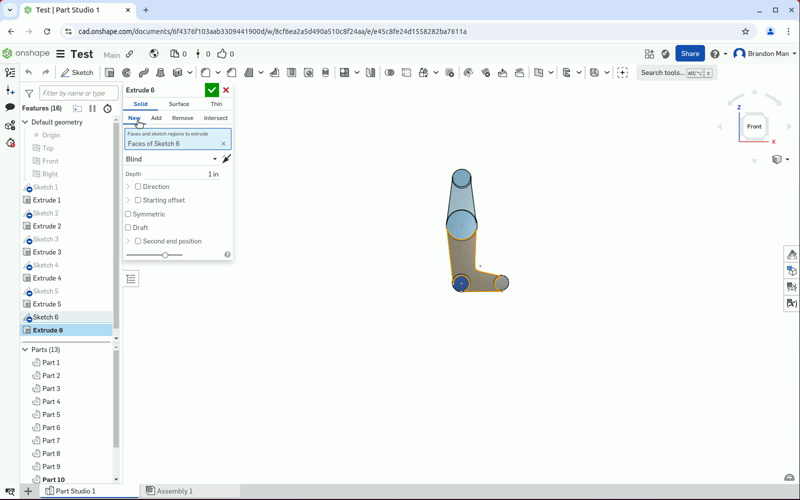
click(137, 120)
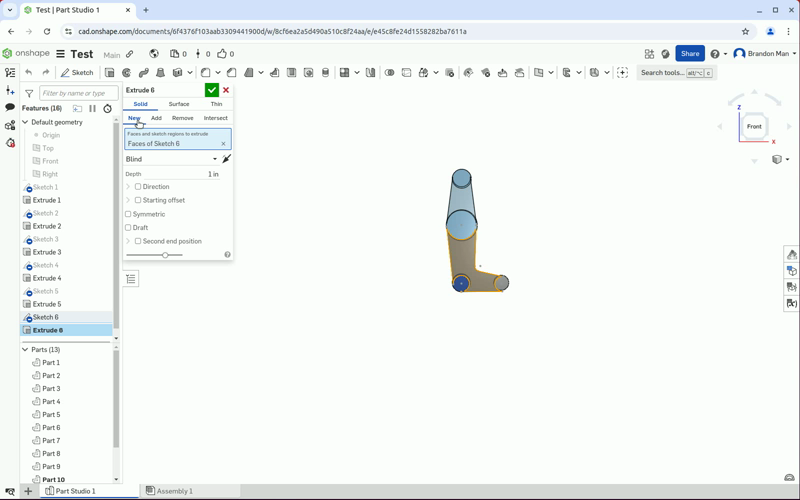
key(tab, 4)
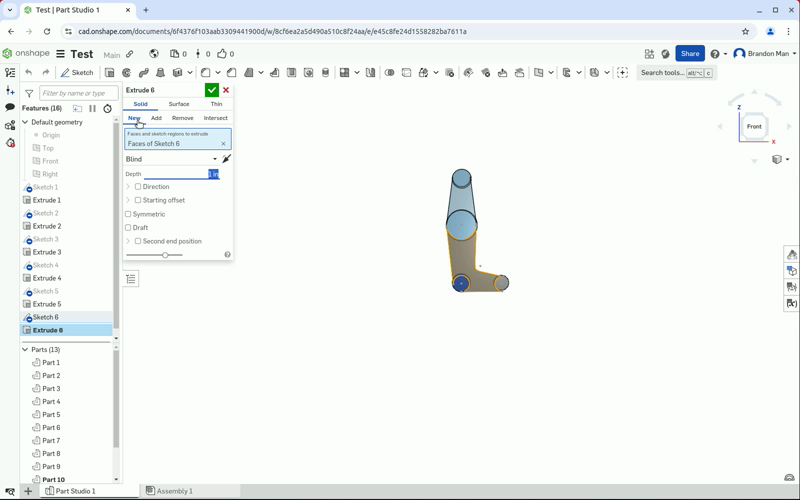
text(2.407)
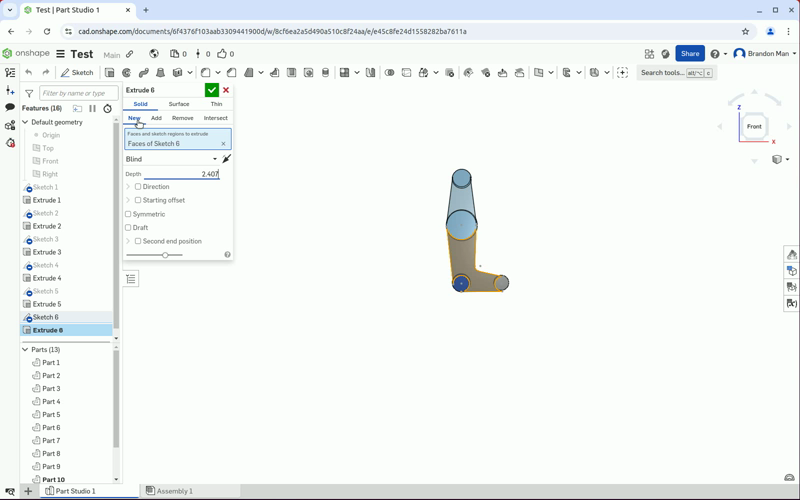
key(enter)
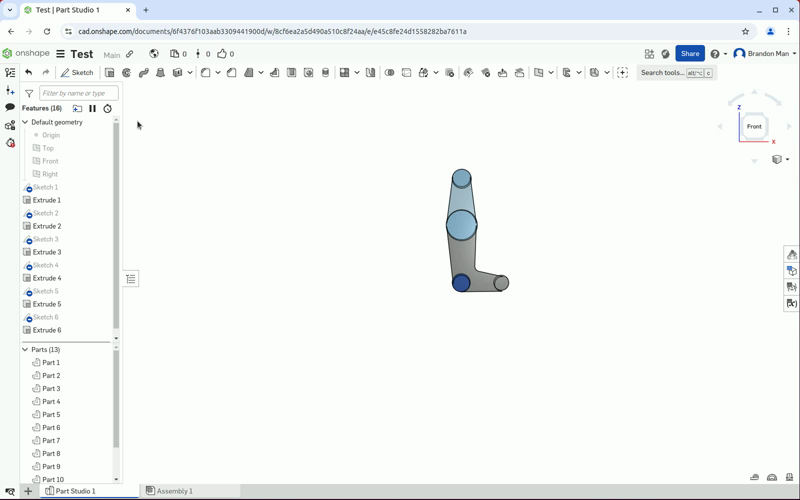
key(shift+h)
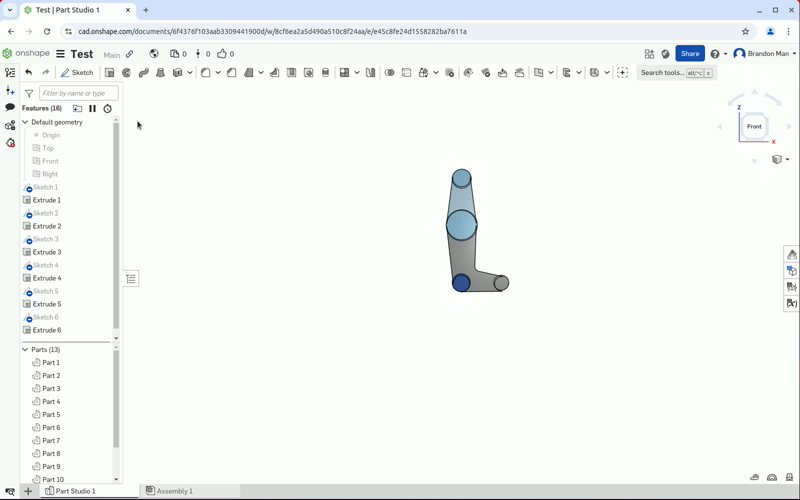
key(shift+h)
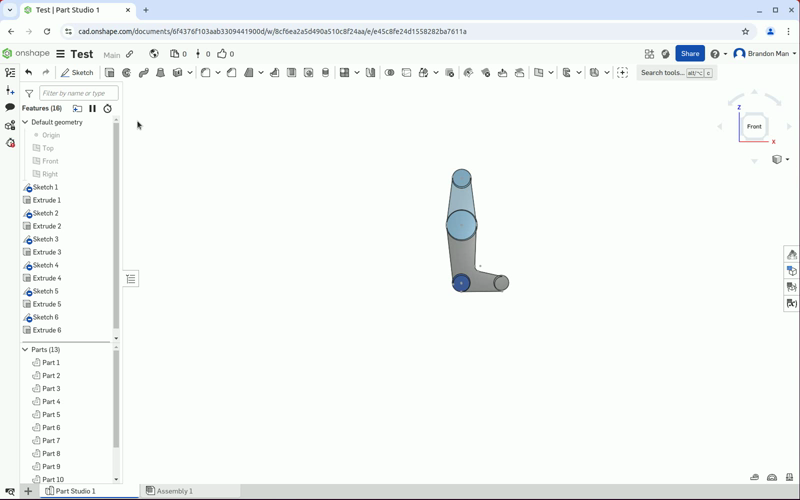
key(shift+7)
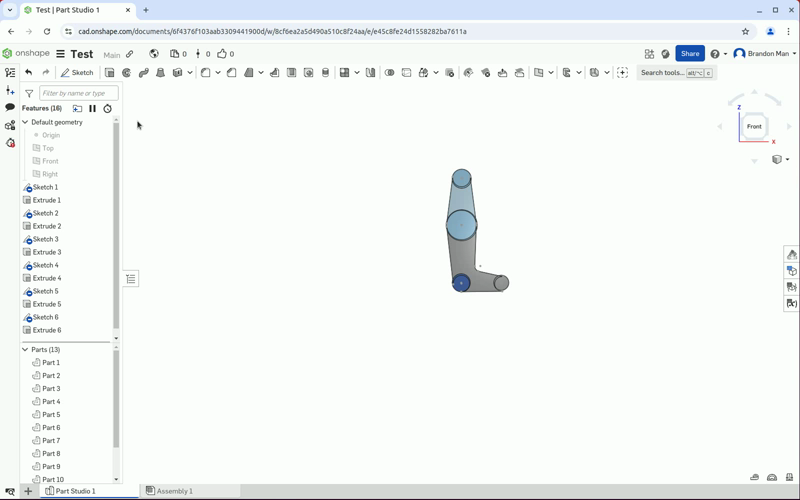
key(left, 2)
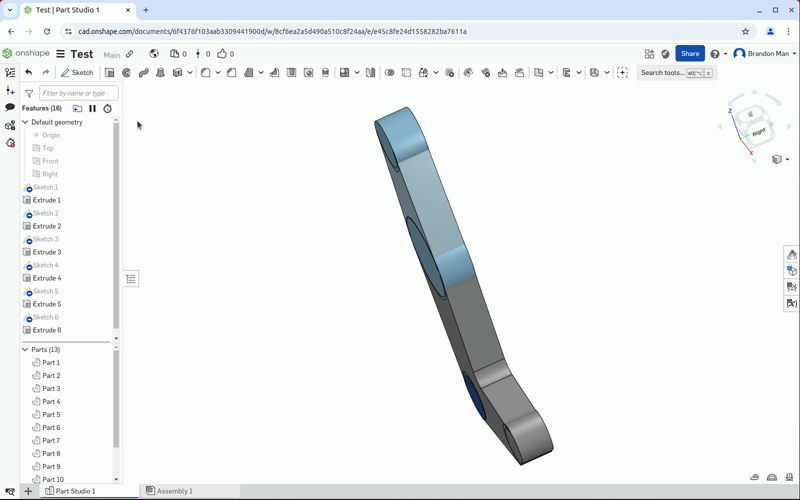
key(down, 2)
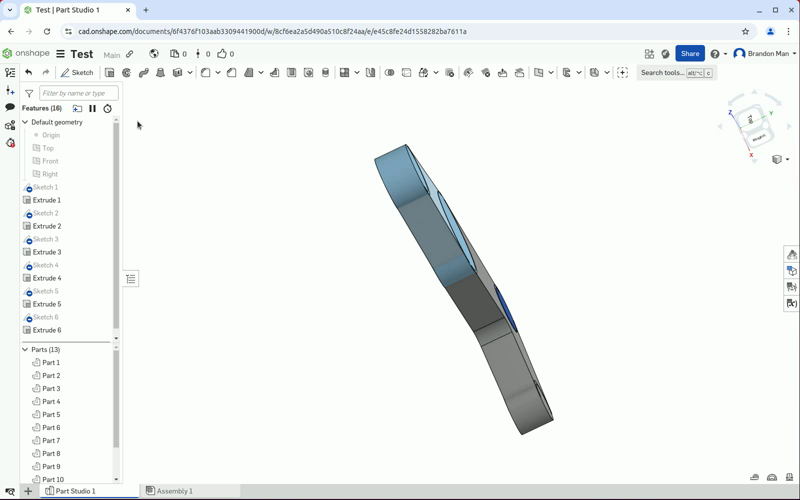
key(up, 2)
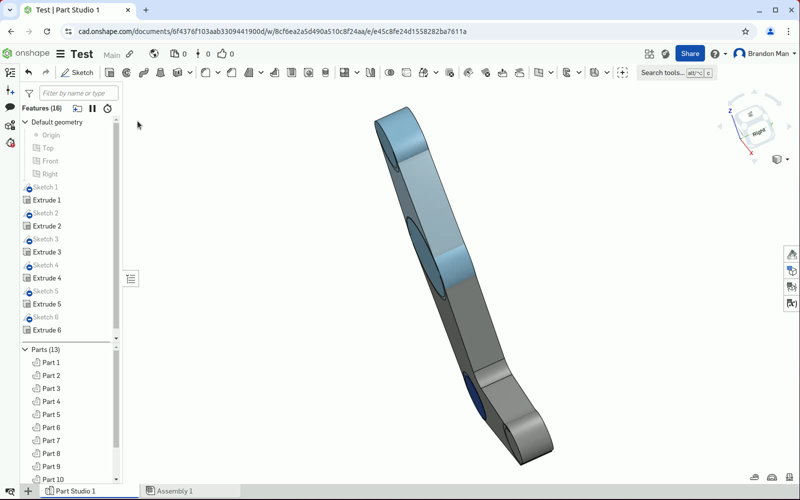
key(right, 2)
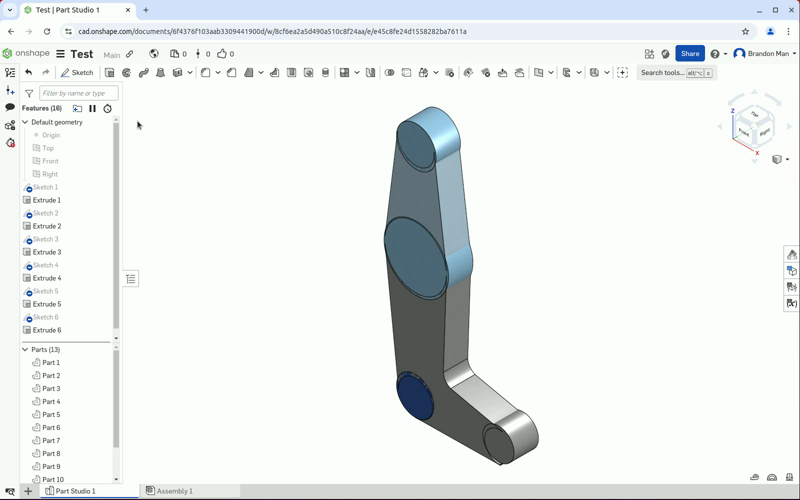
mouse_move(69, 189)
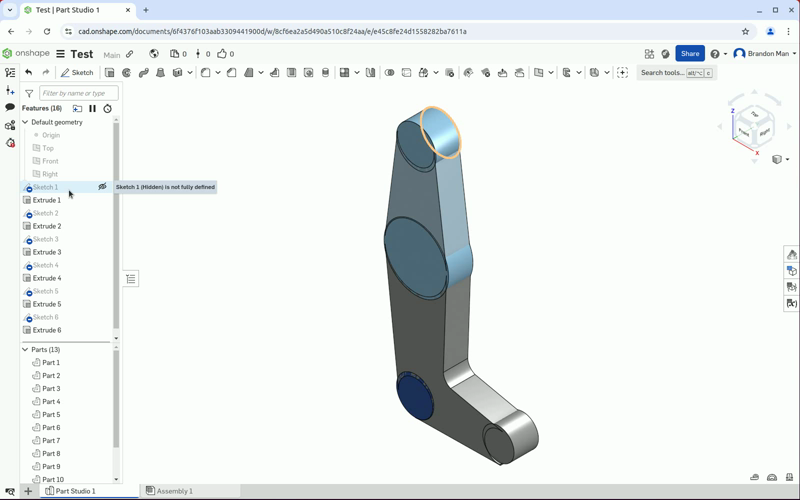
click(69, 189)